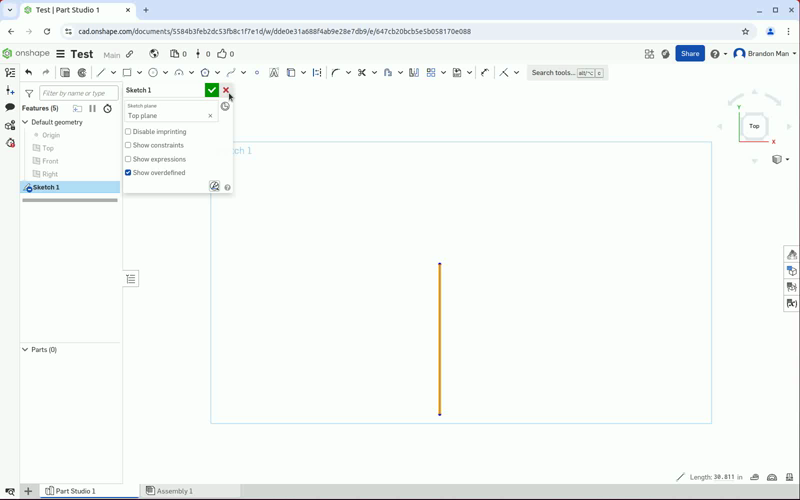
key(shift+h)
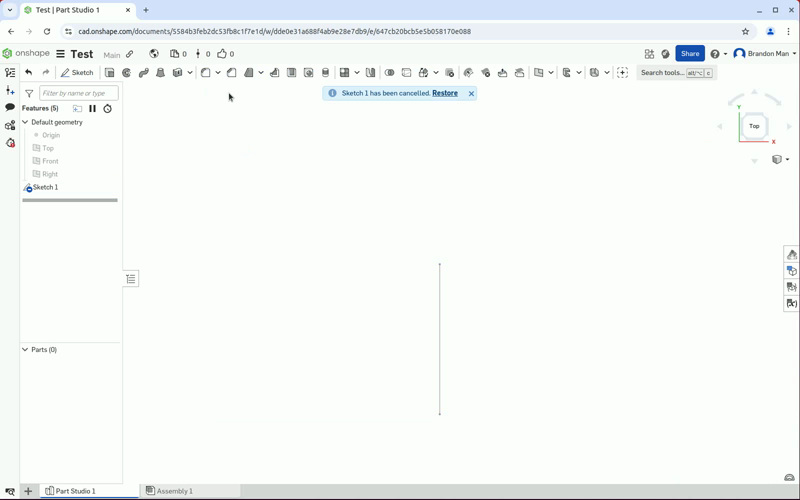
key(shift+s)
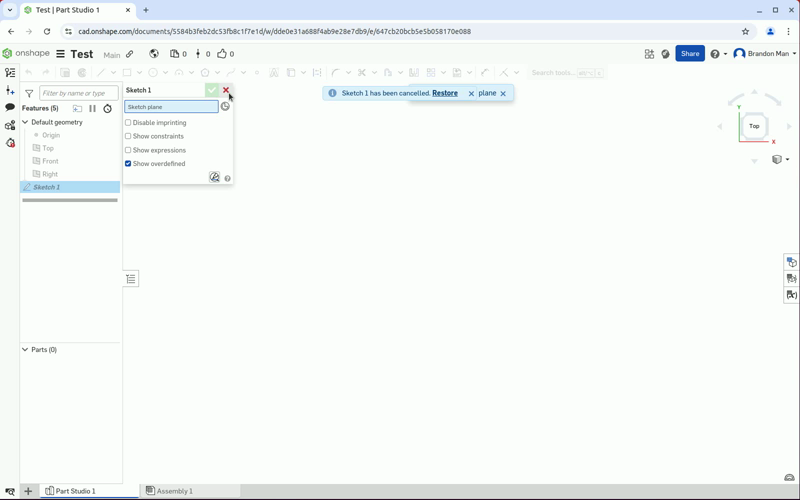
mouse_move(73, 150)
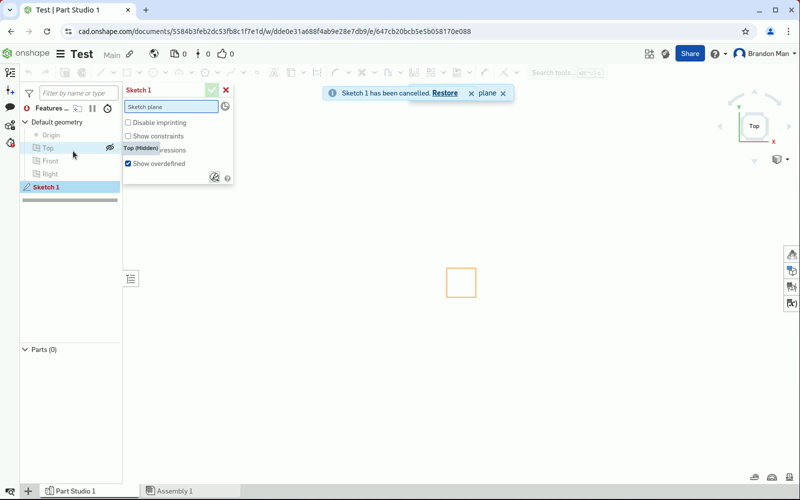
click(73, 150)
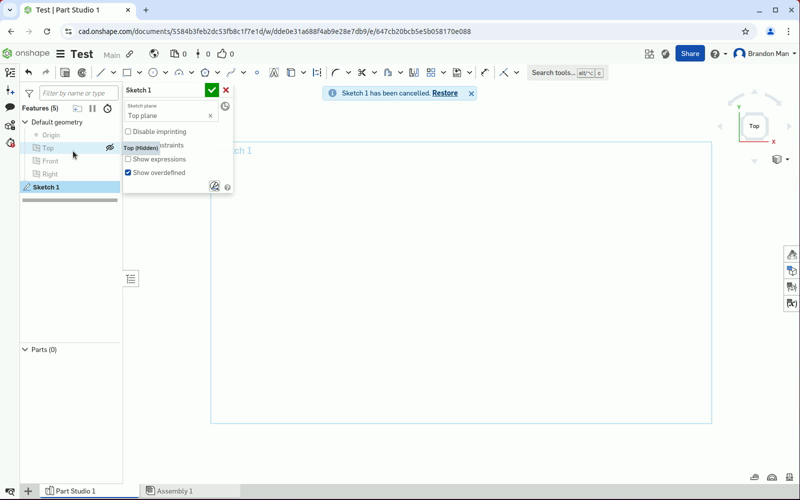
mouse_move(73, 352)
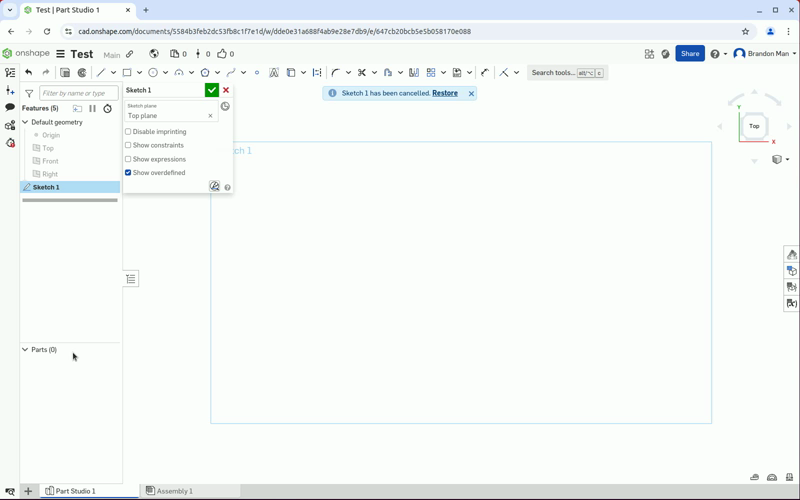
key(y)
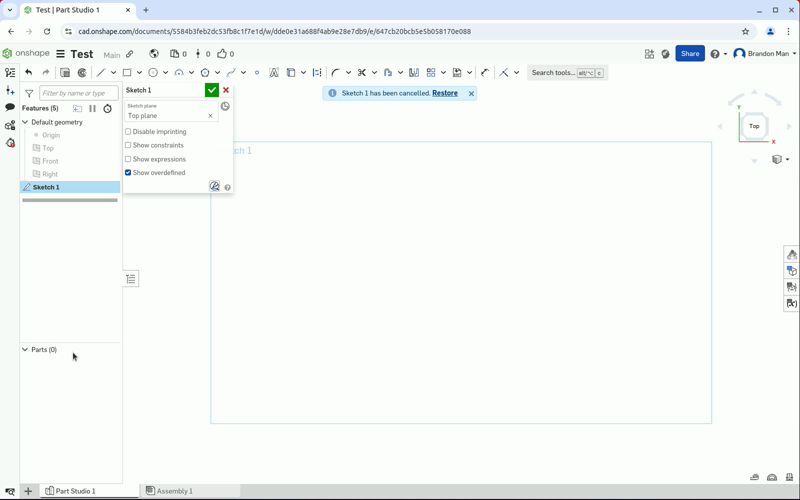
key(a)
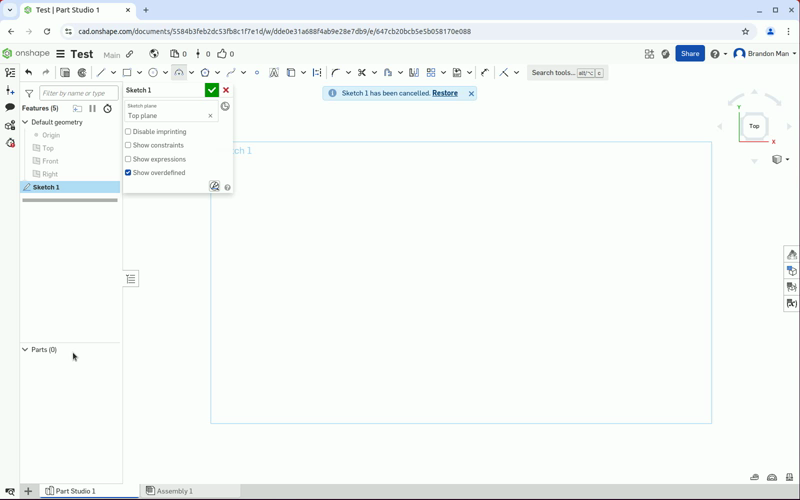
key_down(shift)
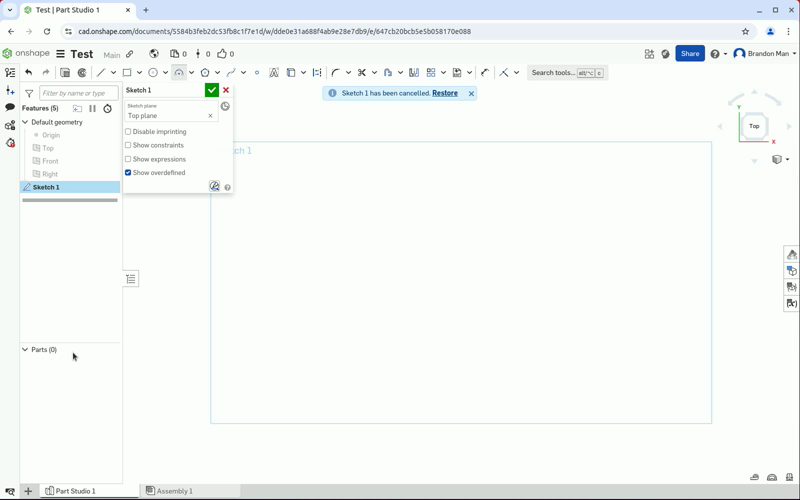
mouse_move(457, 284)
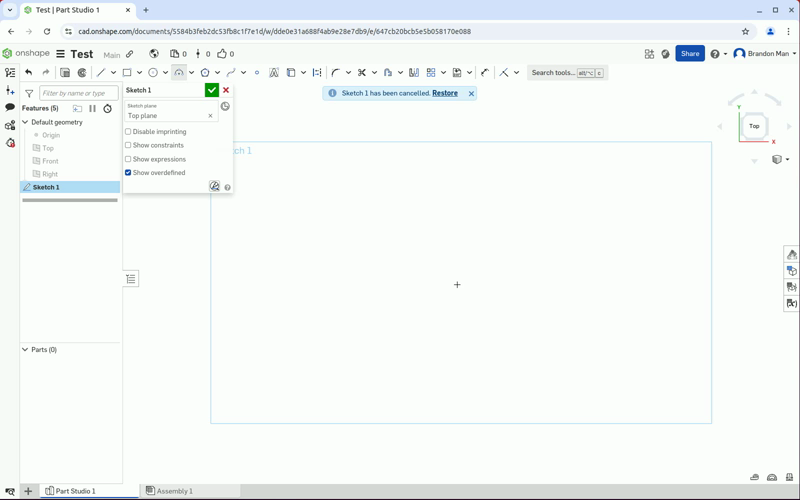
click(457, 284)
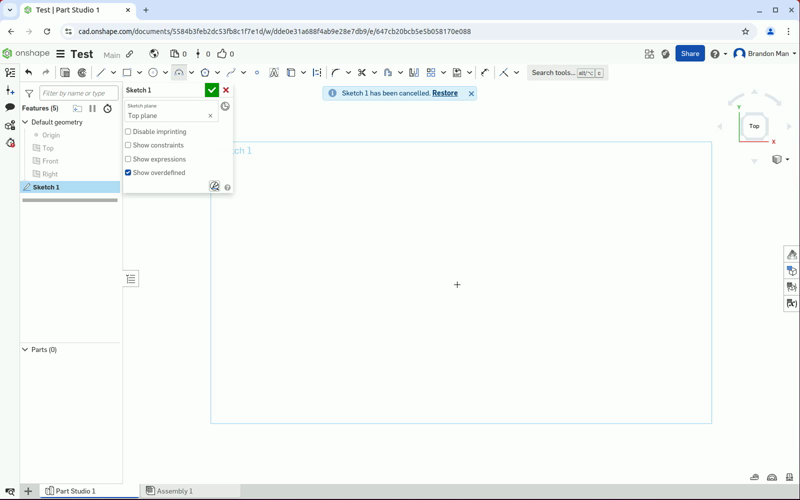
key_up(shift)
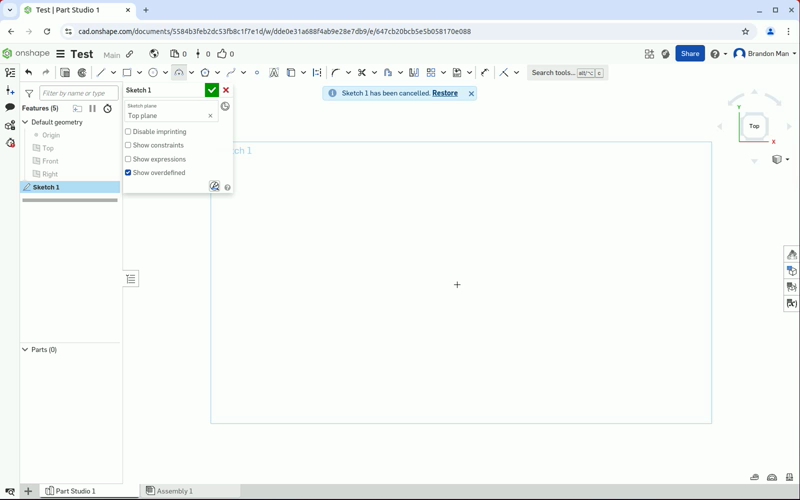
key_down(shift)
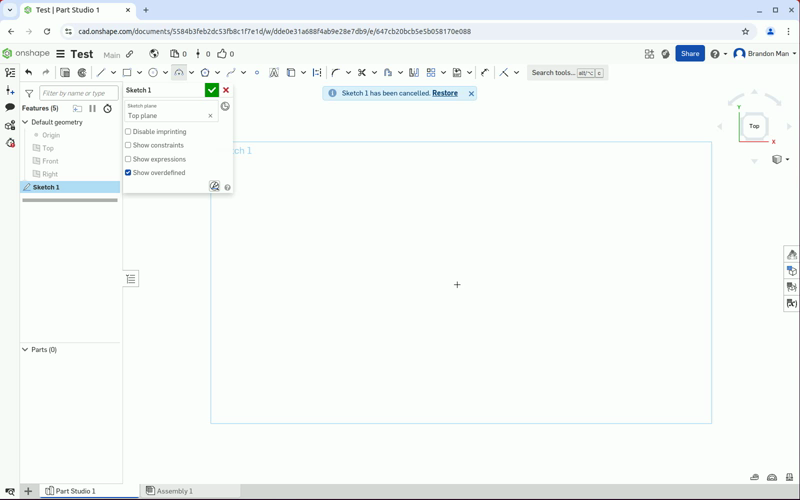
mouse_move(459, 286)
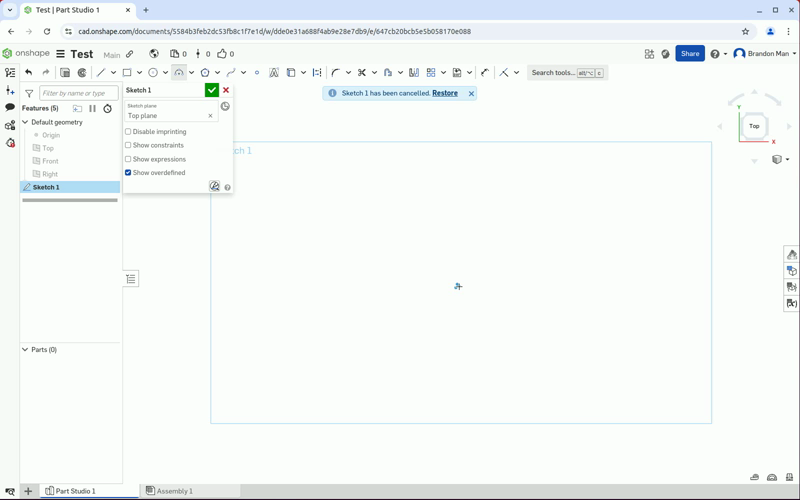
scroll(6)
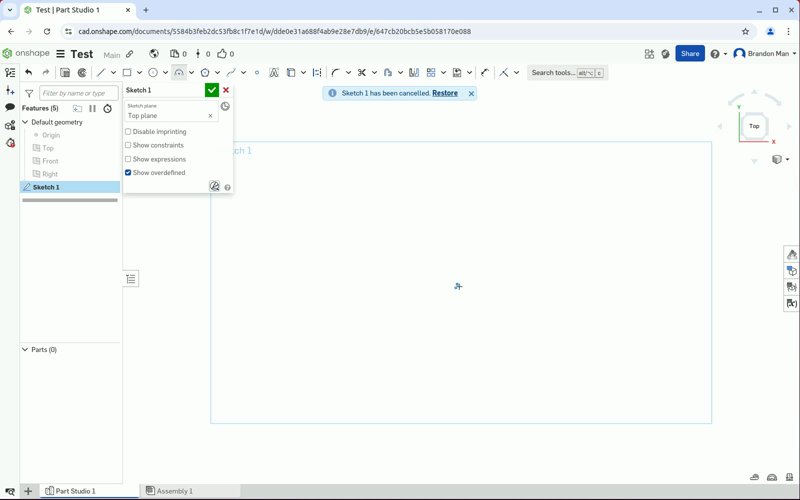
scroll(6)
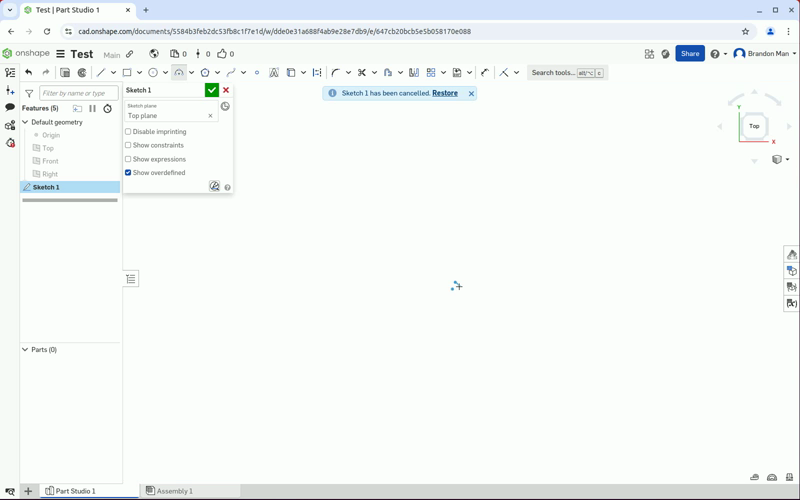
scroll(6)
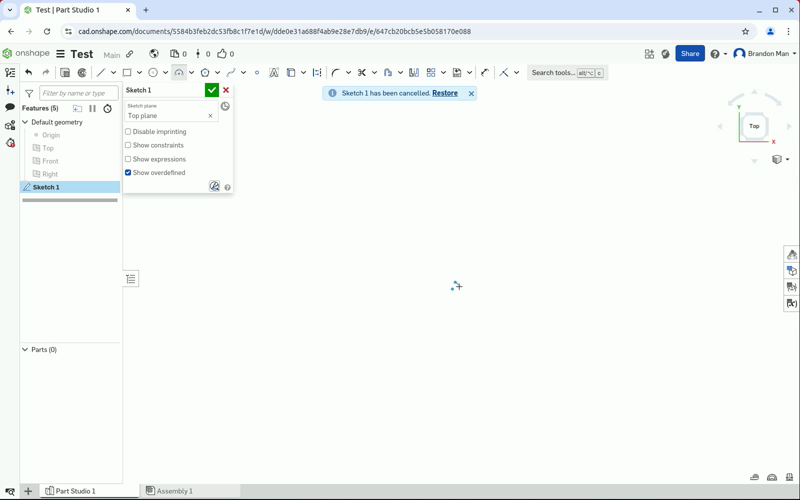
scroll(6)
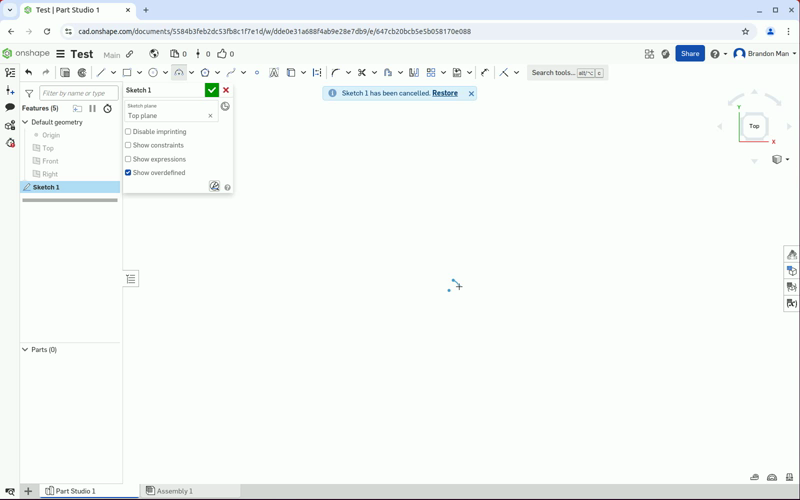
scroll(6)
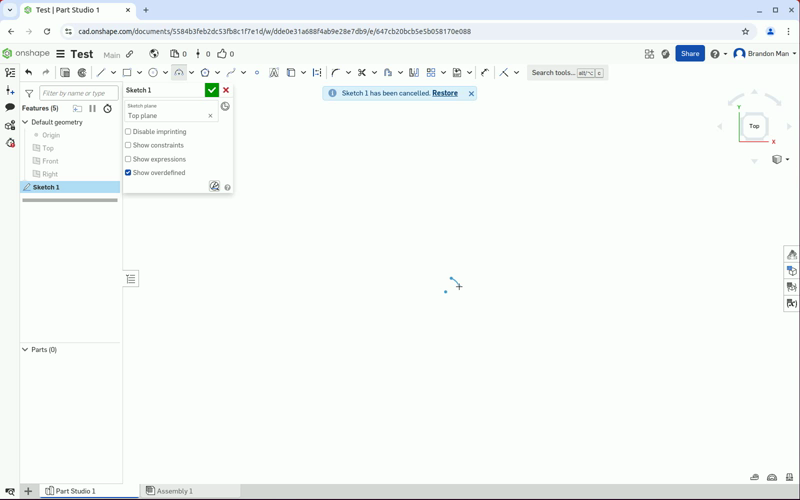
scroll(6)
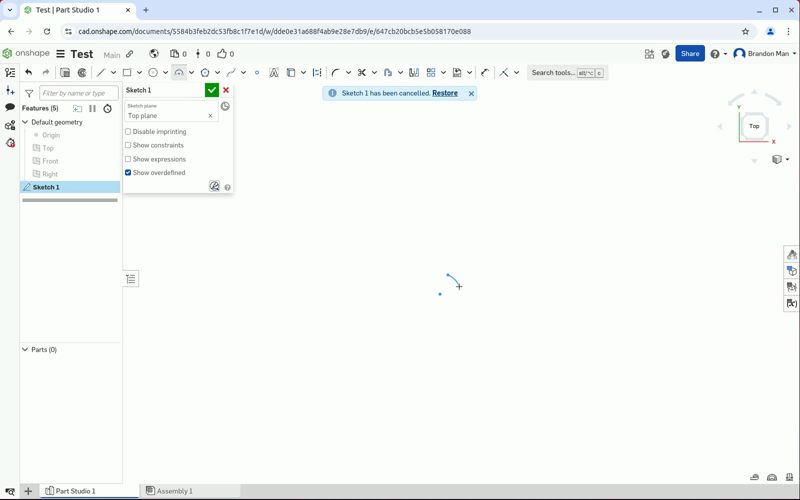
scroll(6)
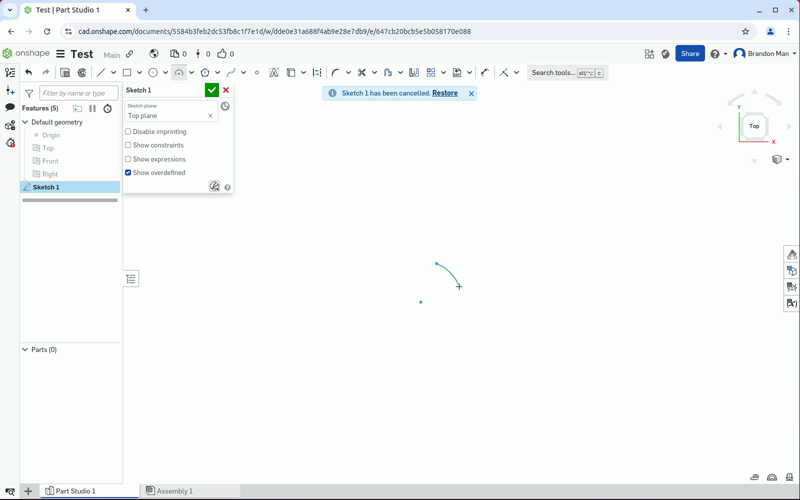
click(459, 286)
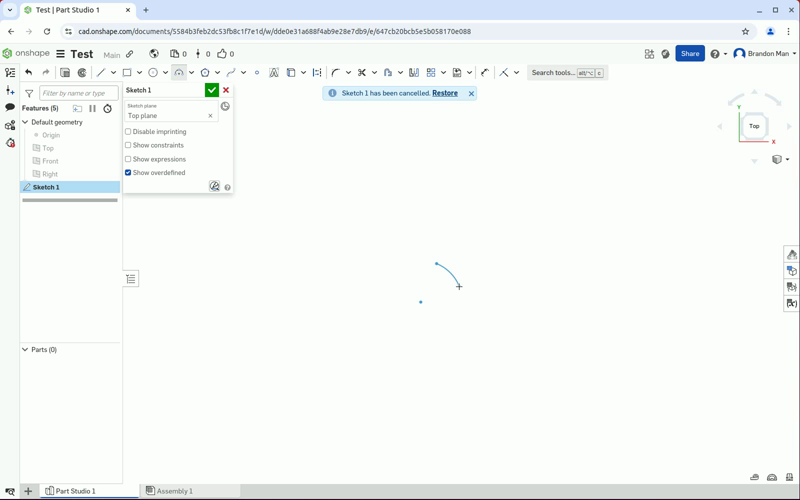
scroll(-6)
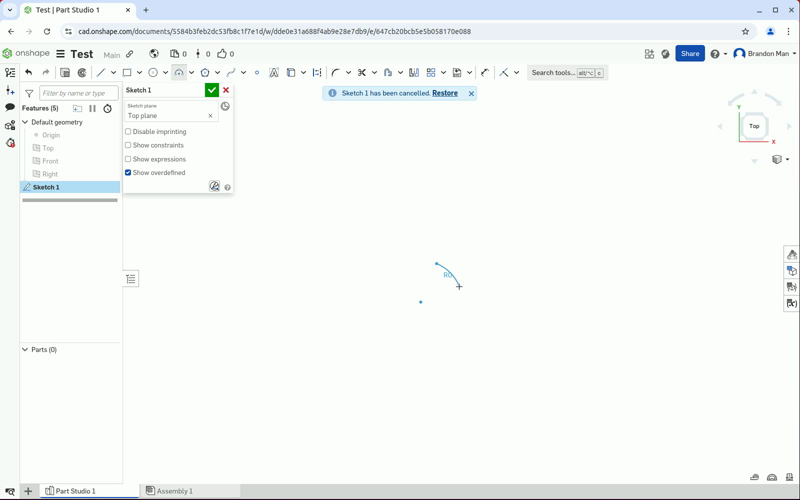
scroll(-6)
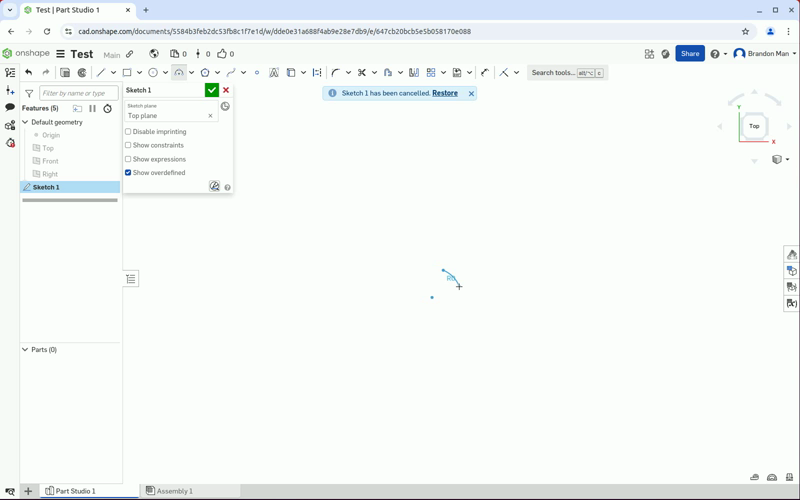
scroll(-6)
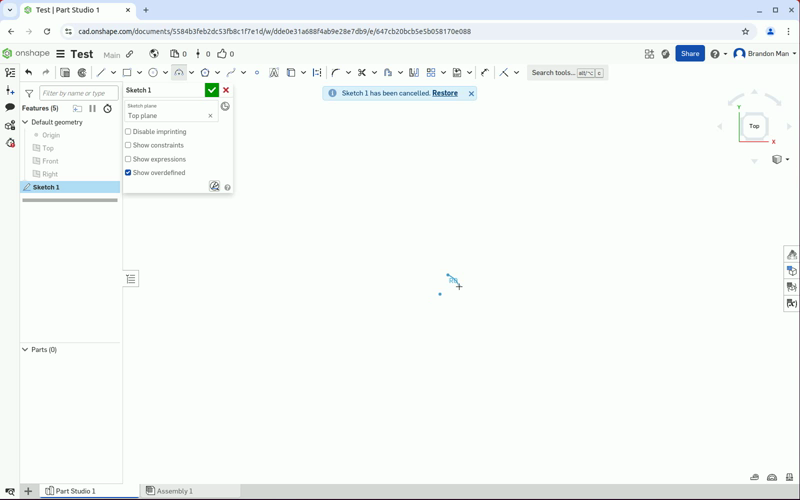
scroll(-6)
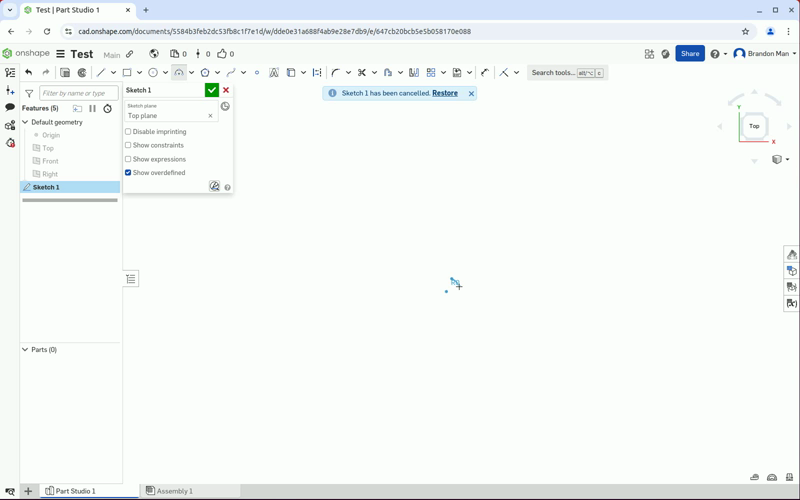
scroll(-6)
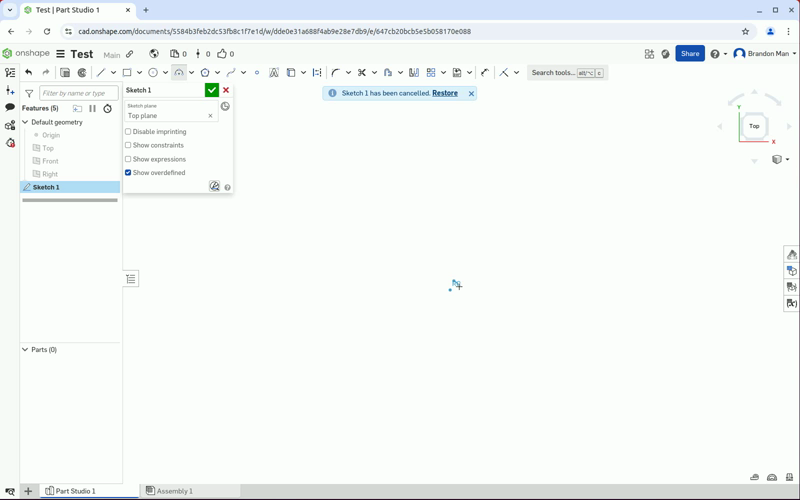
scroll(-6)
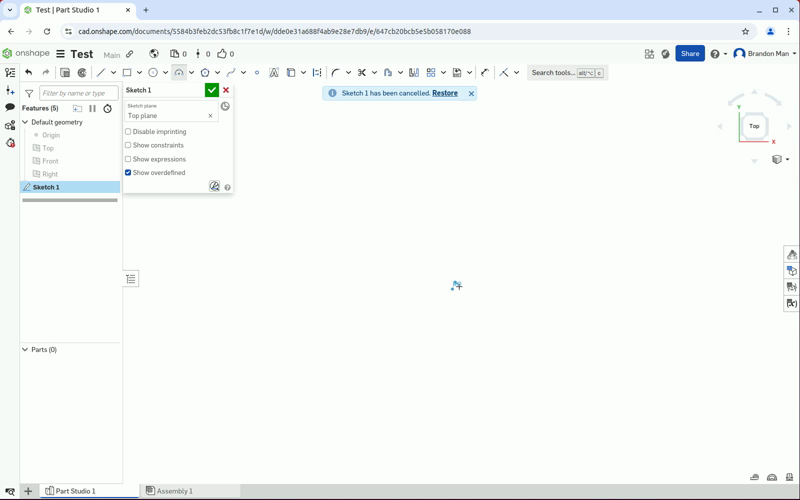
scroll(-6)
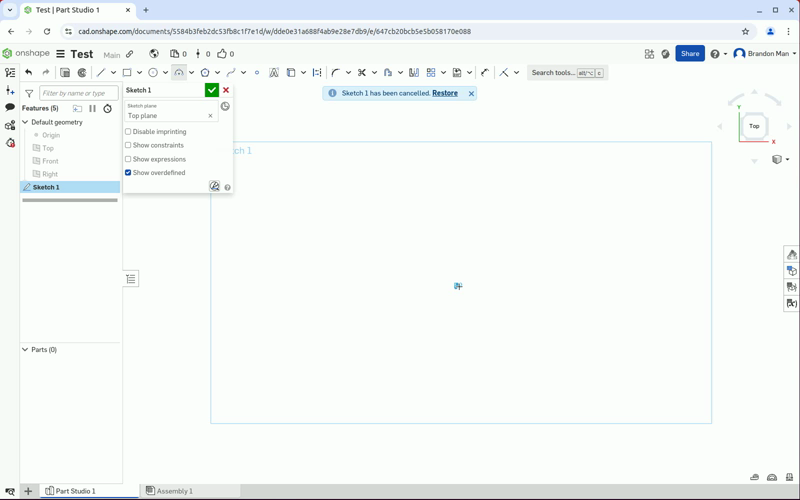
mouse_move(458, 285)
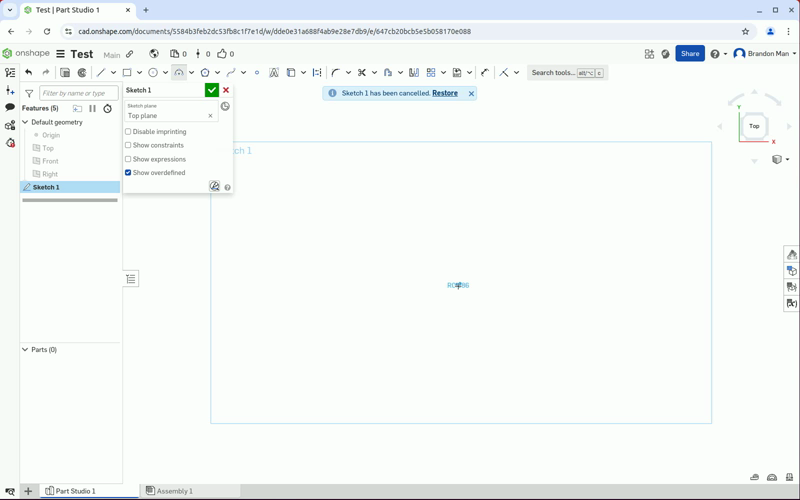
scroll(6)
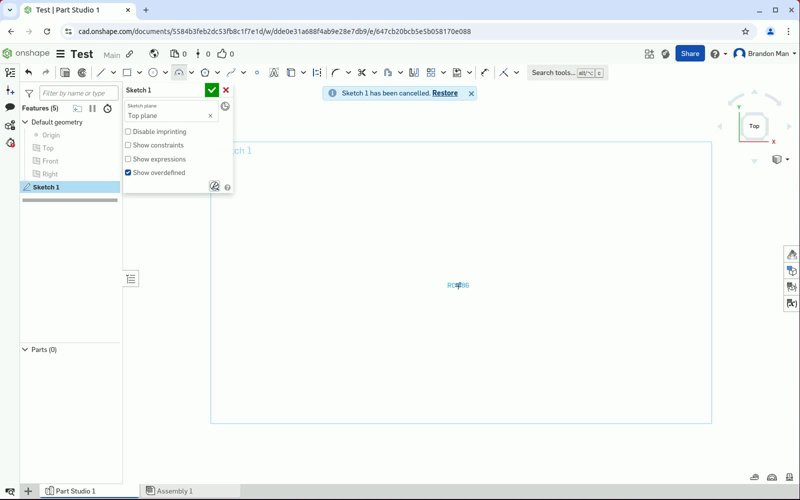
scroll(6)
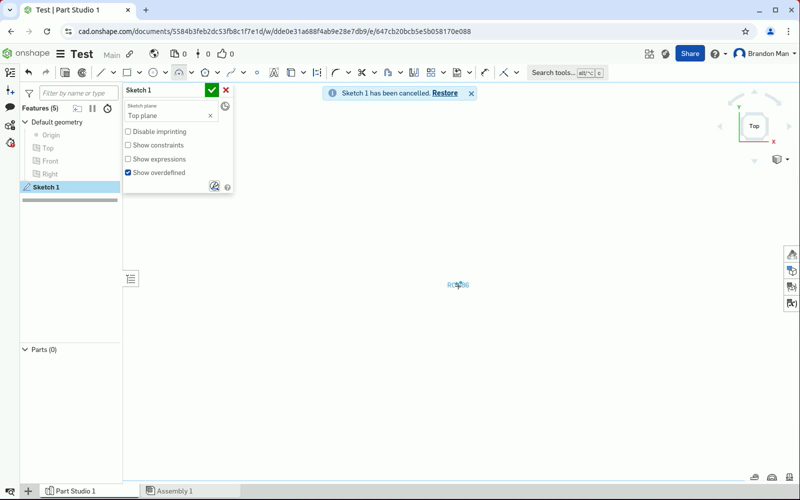
scroll(6)
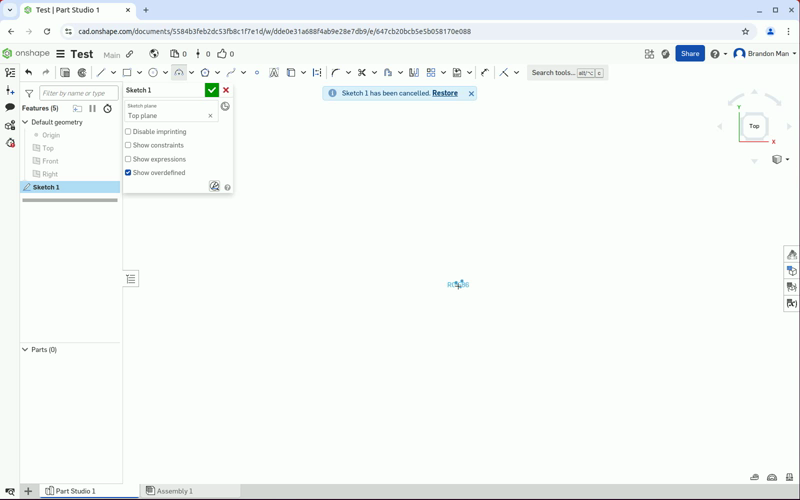
scroll(6)
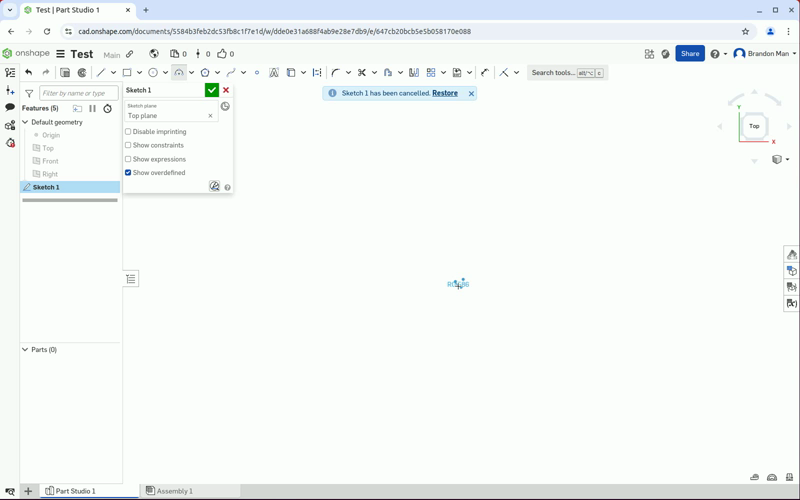
scroll(6)
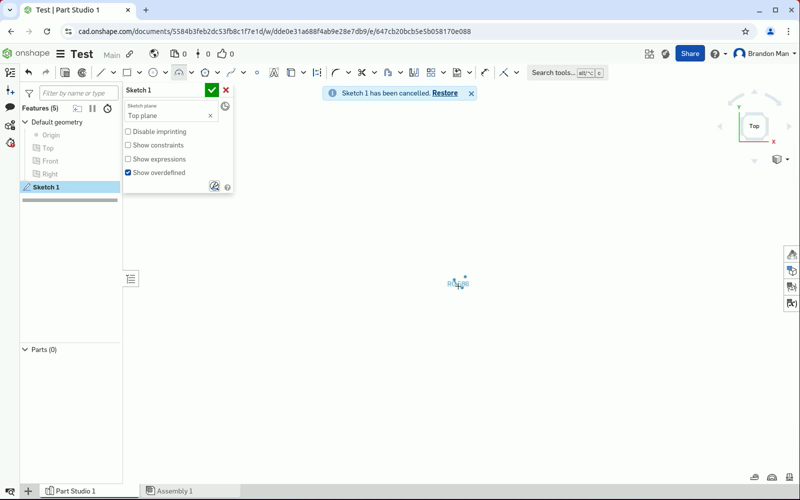
scroll(6)
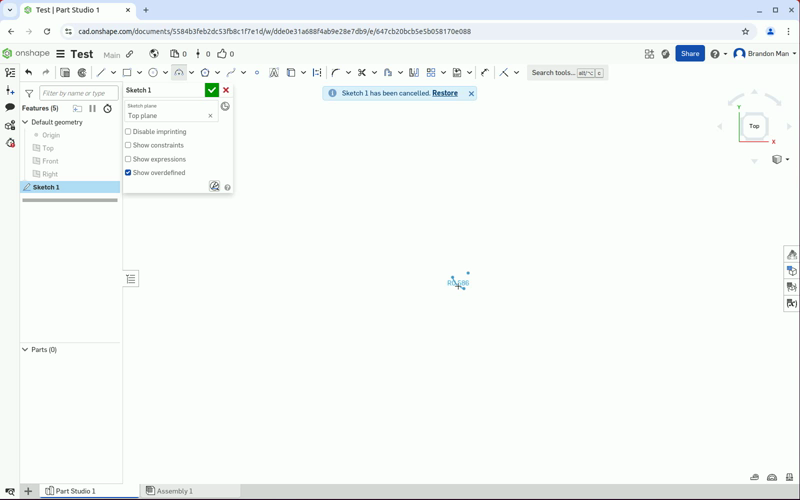
scroll(6)
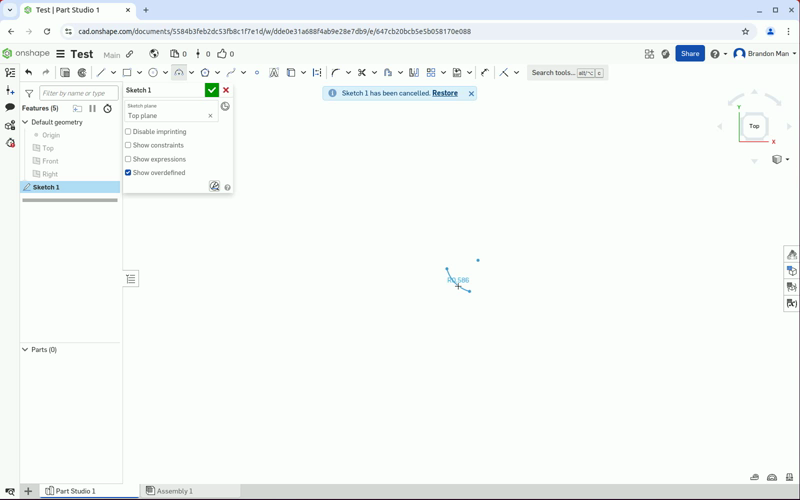
click(458, 285)
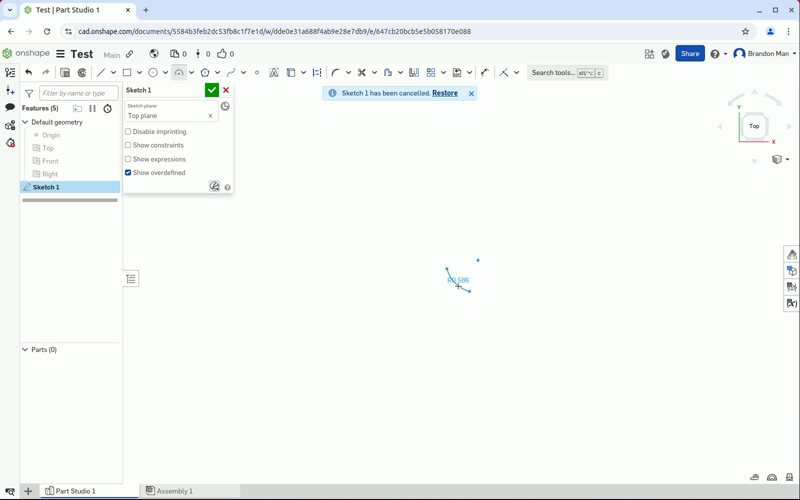
scroll(-6)
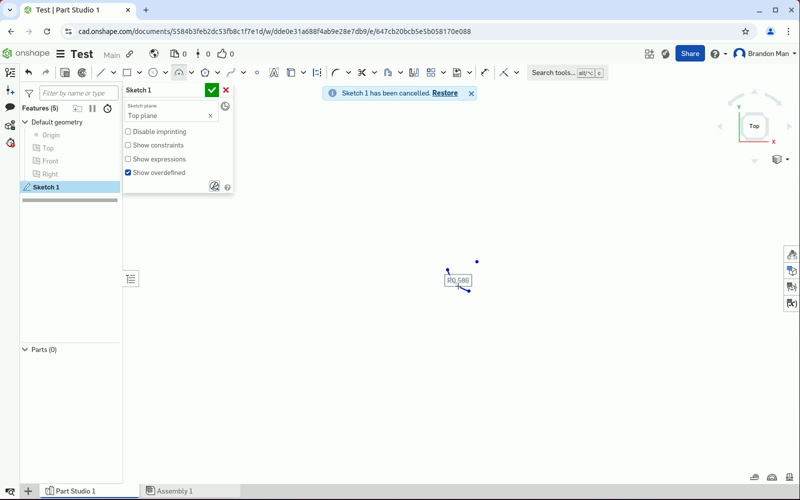
scroll(-6)
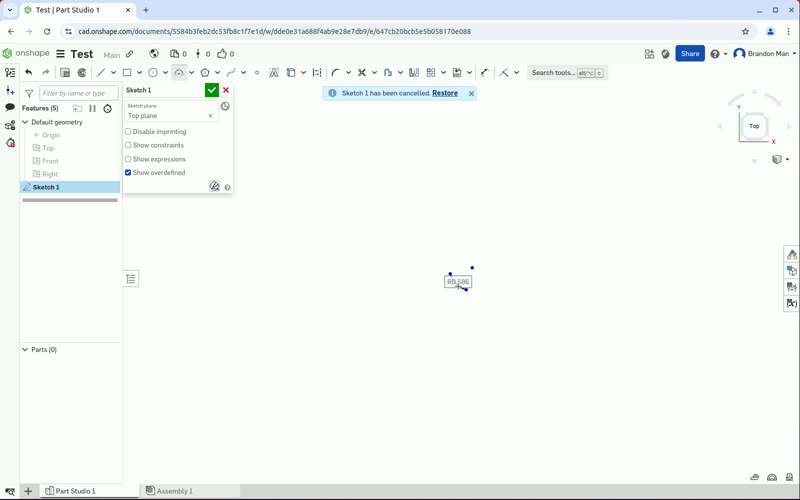
scroll(-6)
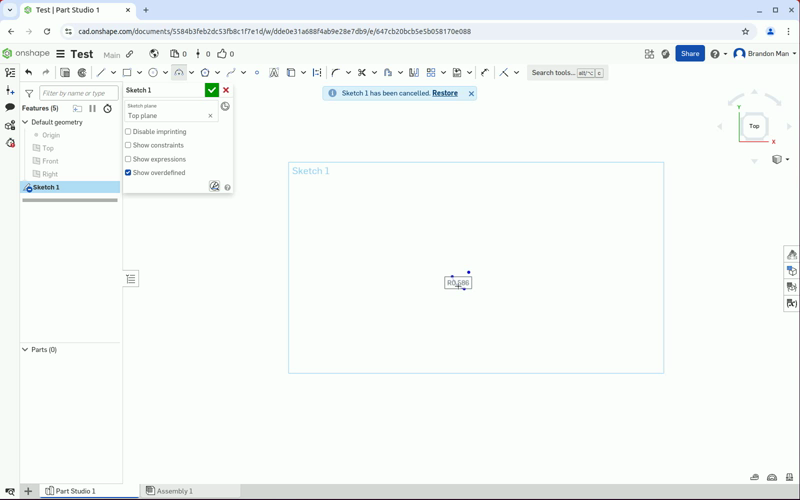
scroll(-6)
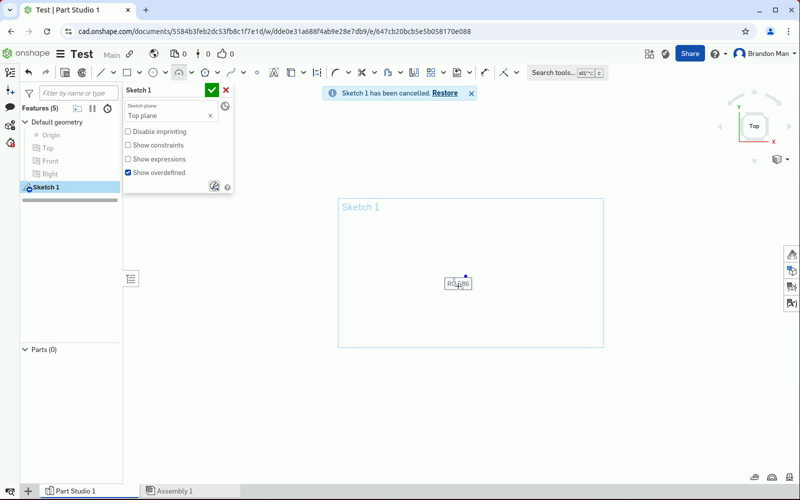
scroll(-6)
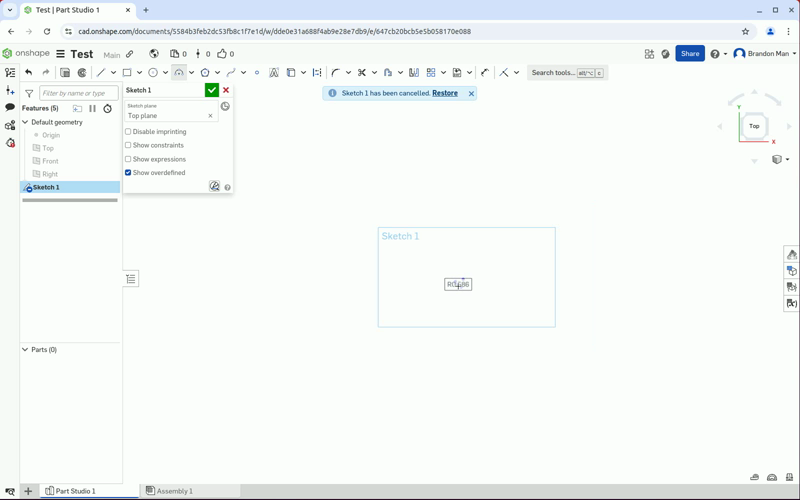
scroll(-6)
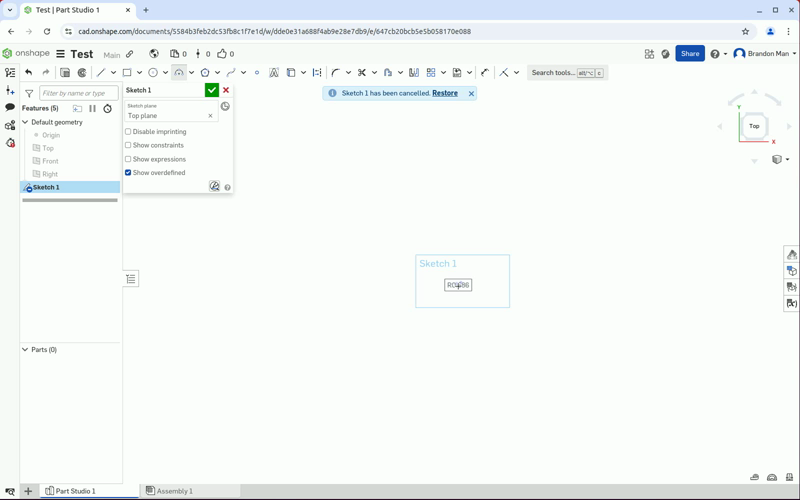
scroll(-6)
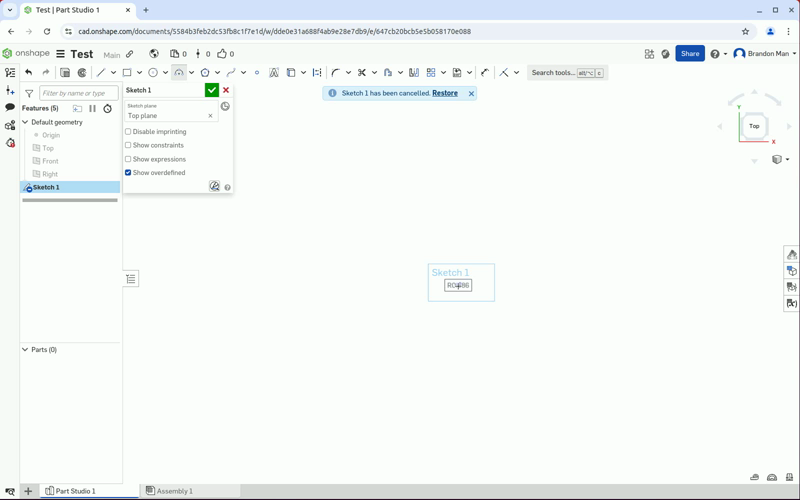
key_up(shift)
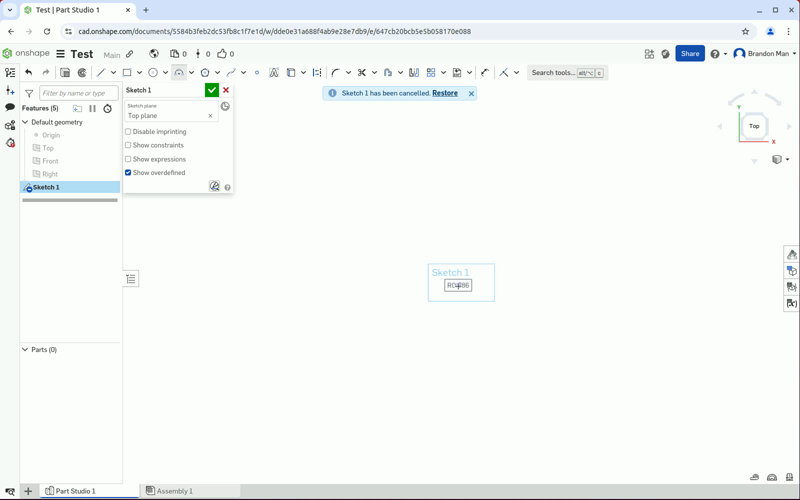
key(esc)
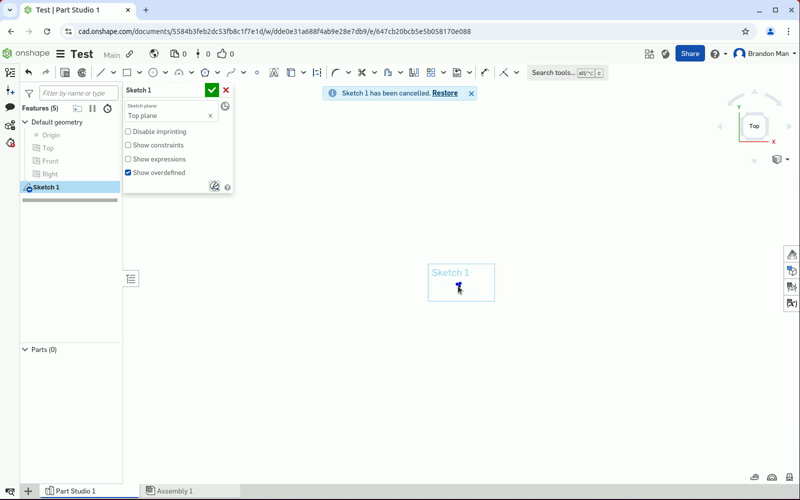
key(l)
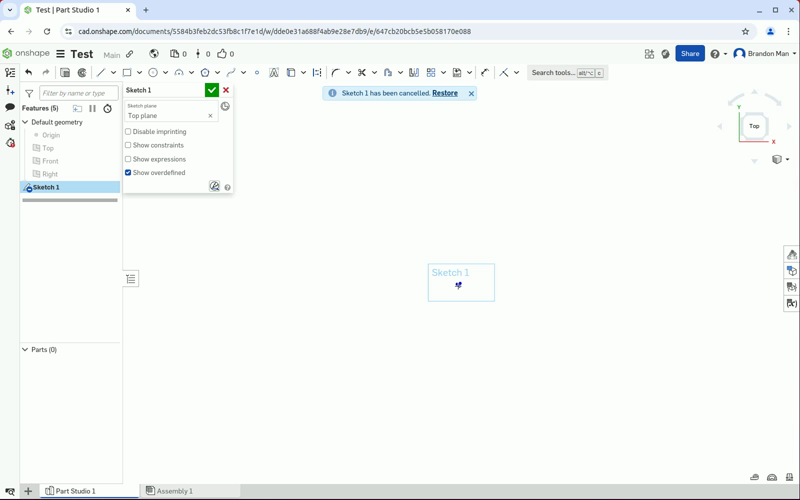
mouse_move(459, 286)
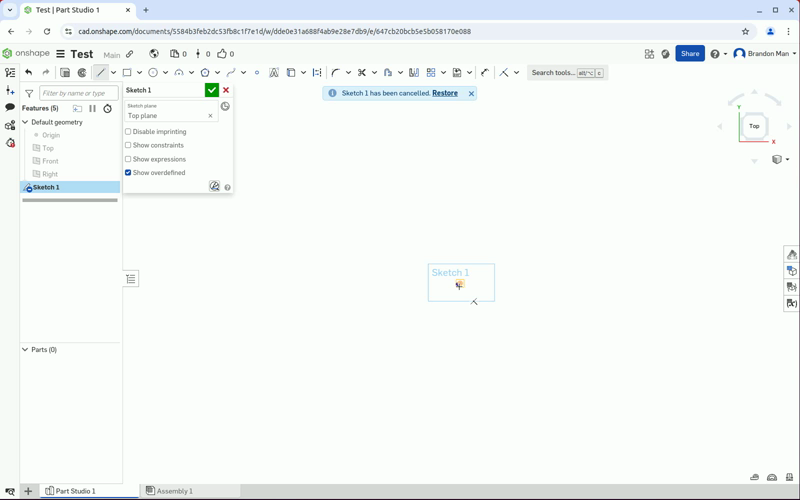
scroll(6)
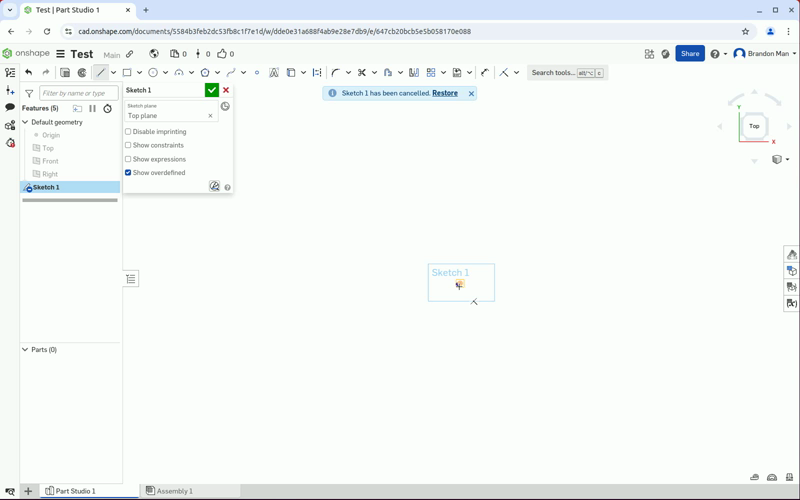
scroll(6)
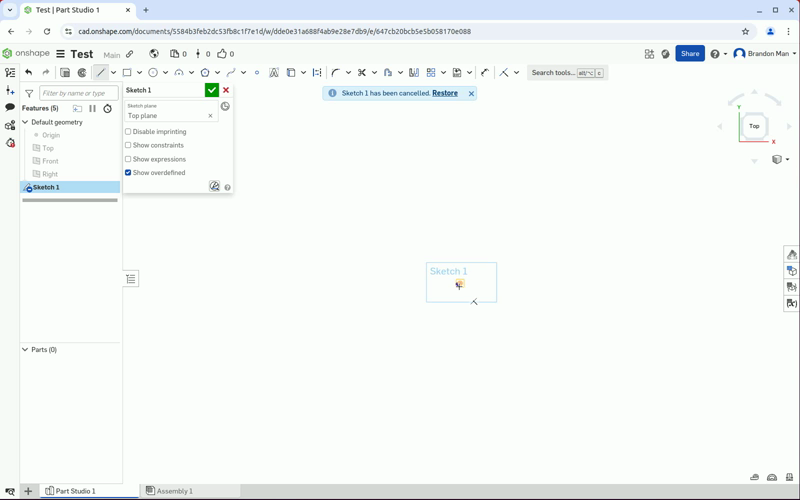
scroll(6)
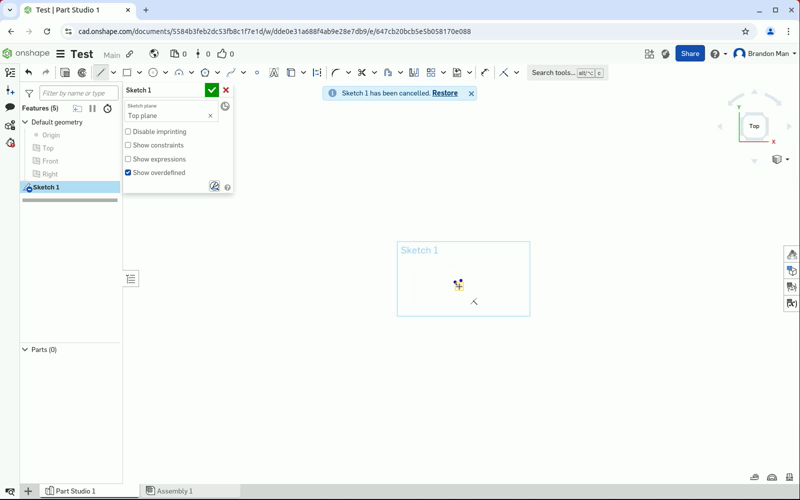
scroll(6)
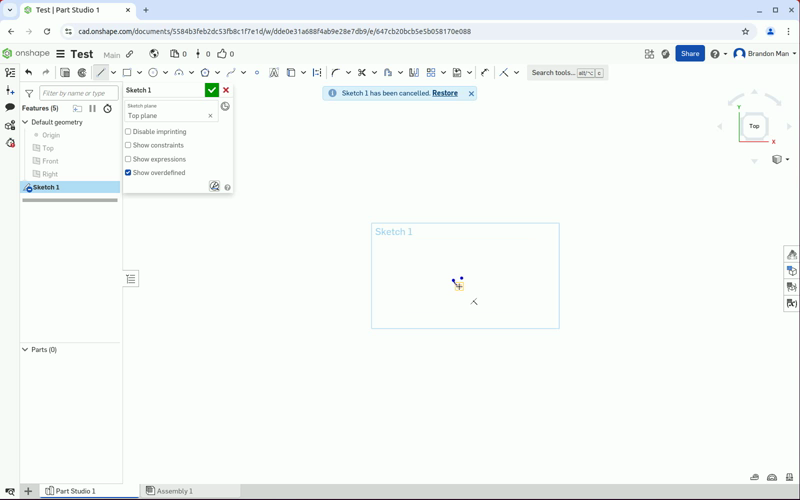
scroll(6)
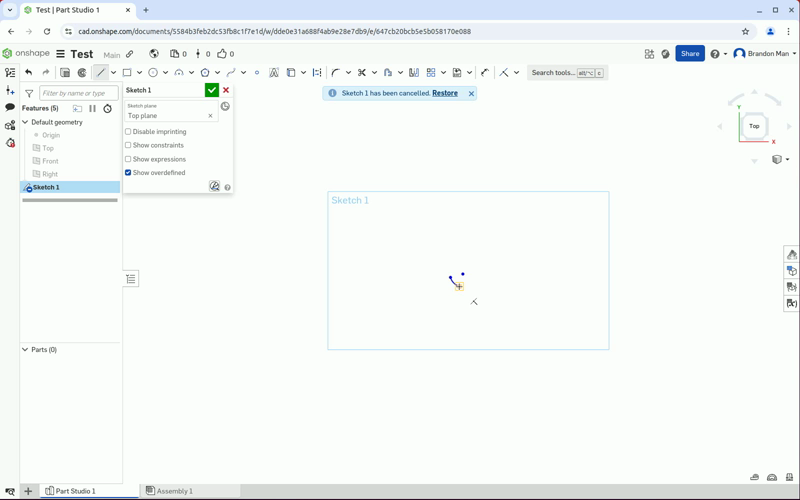
scroll(6)
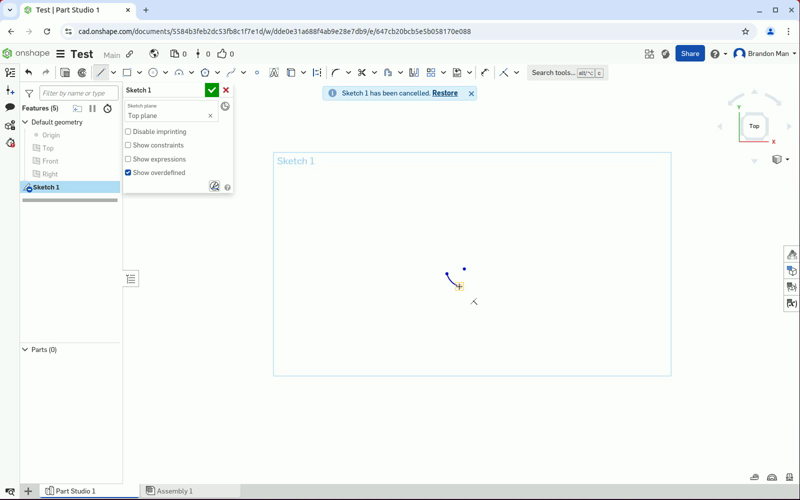
scroll(6)
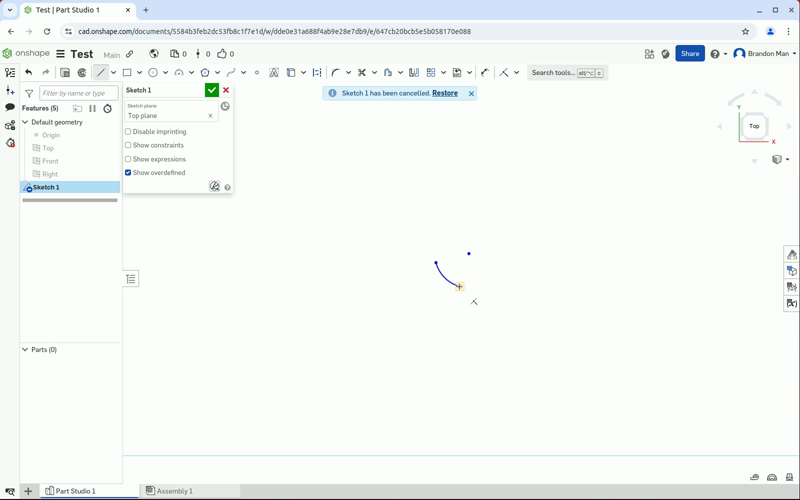
click(459, 286)
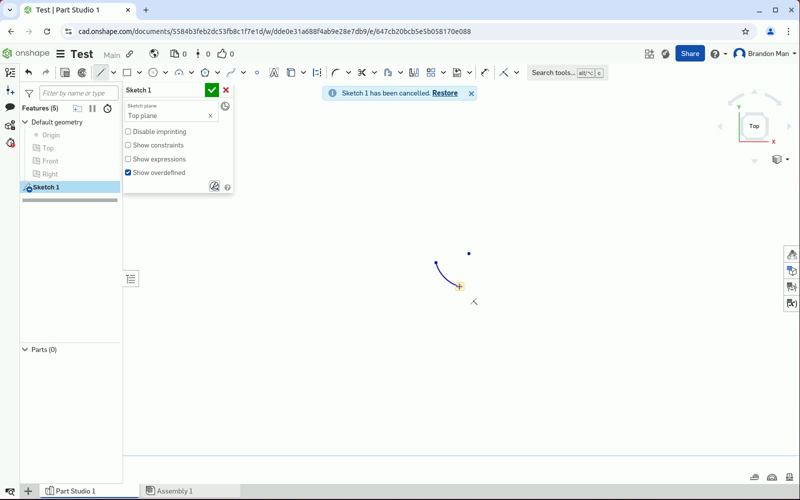
scroll(-6)
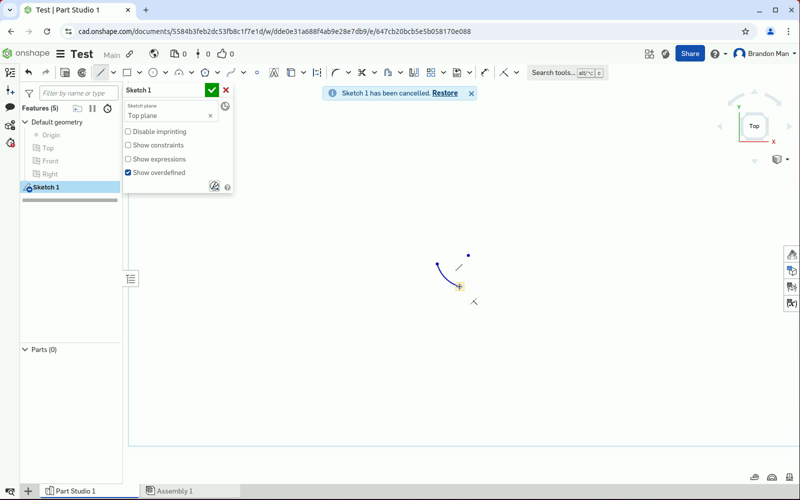
scroll(-6)
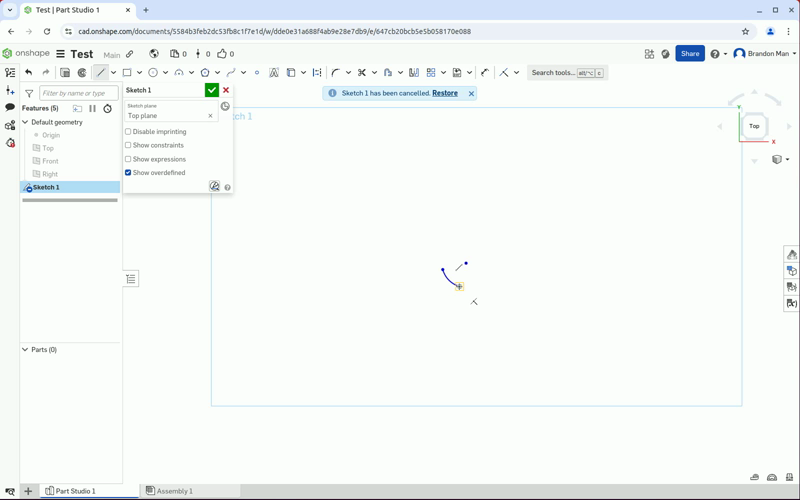
scroll(-6)
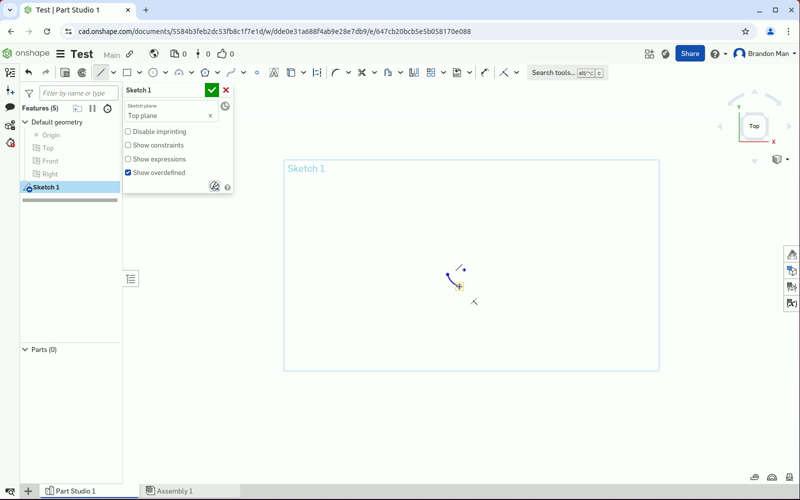
scroll(-6)
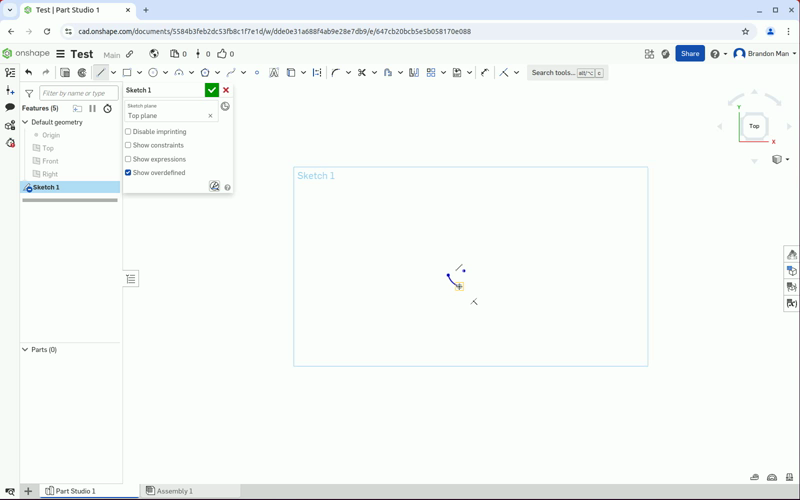
scroll(-6)
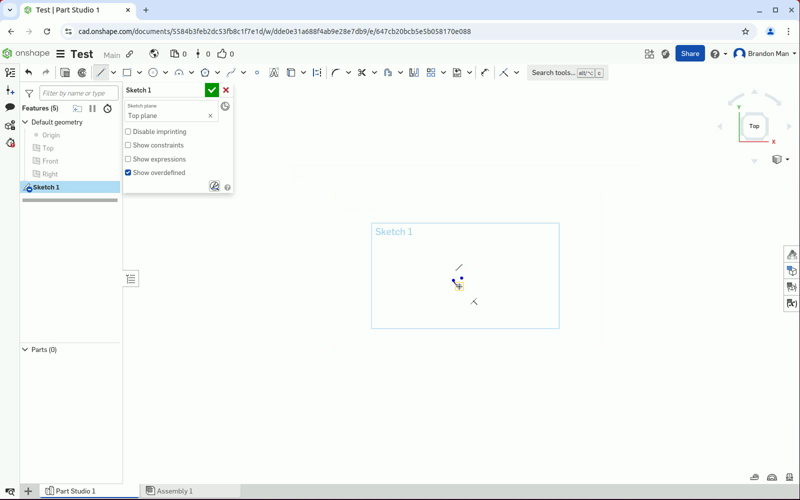
scroll(-6)
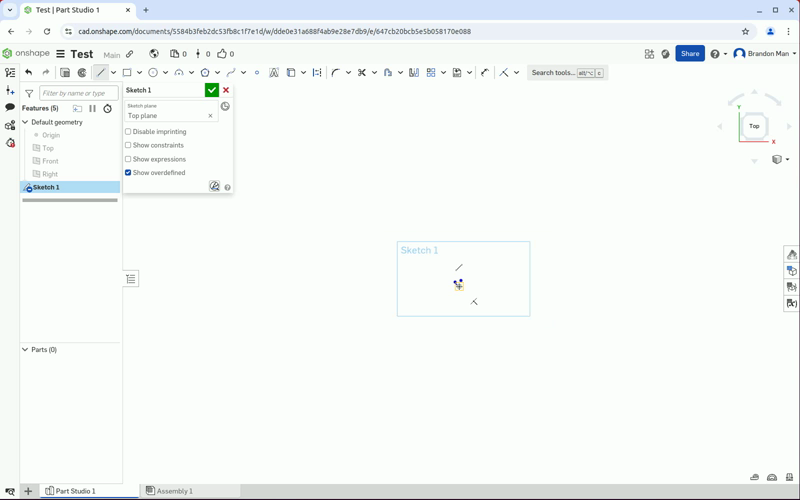
scroll(-6)
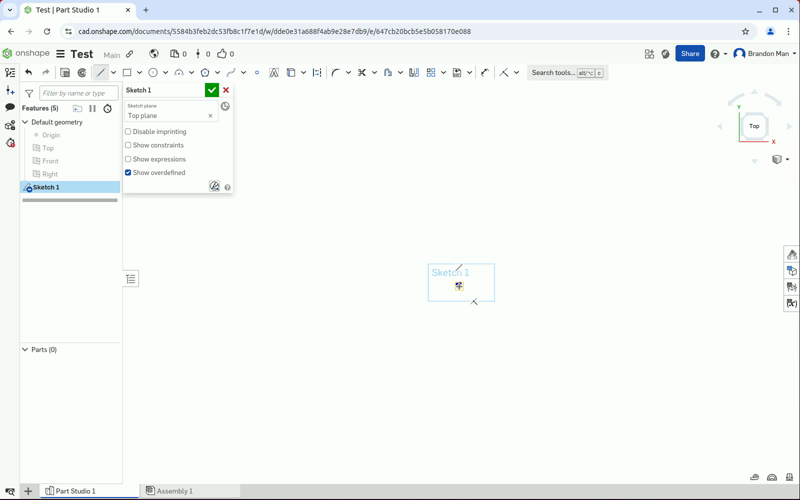
key_down(shift)
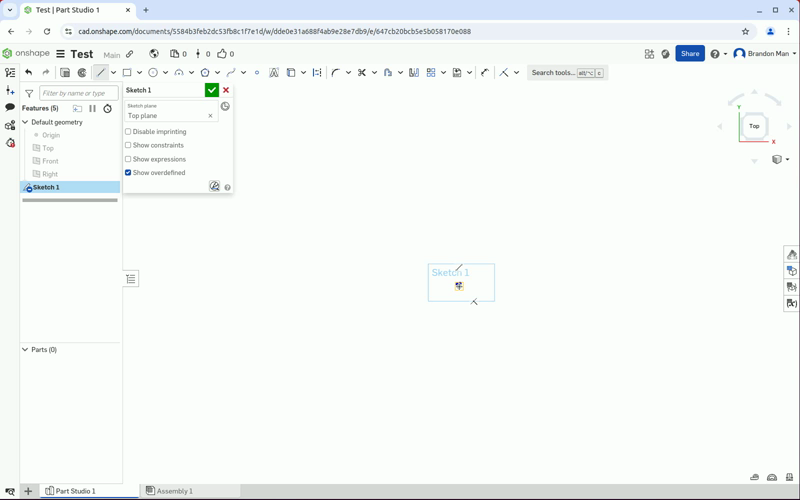
mouse_move(489, 286)
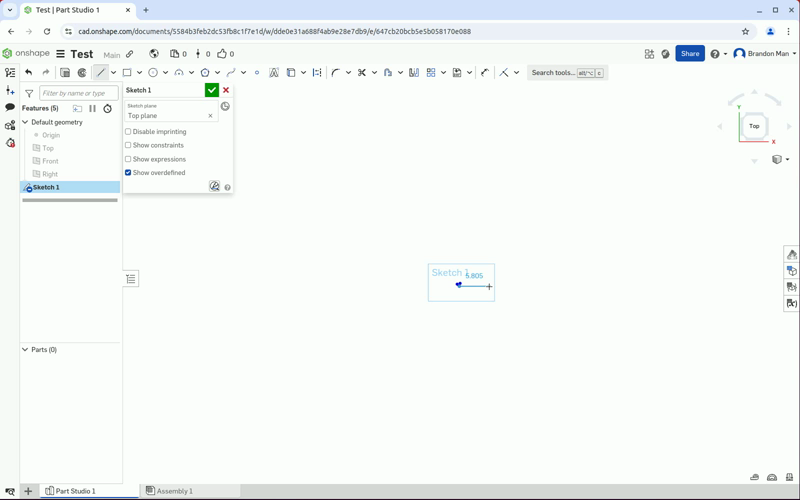
mouse_move(463, 286)
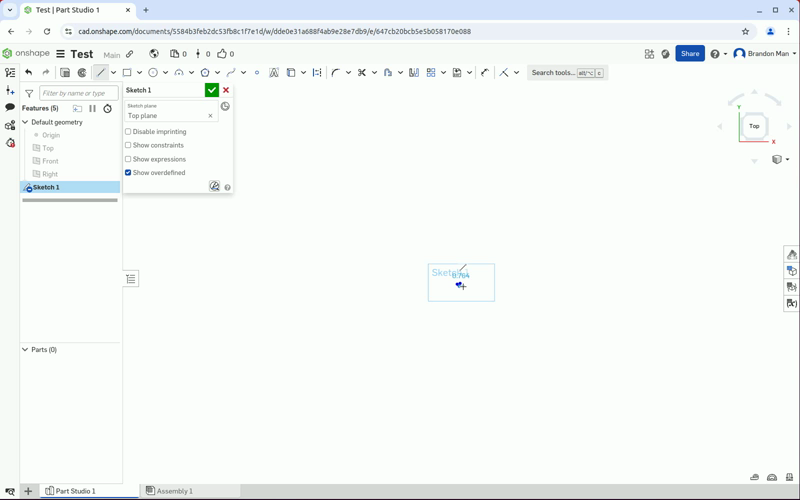
scroll(6)
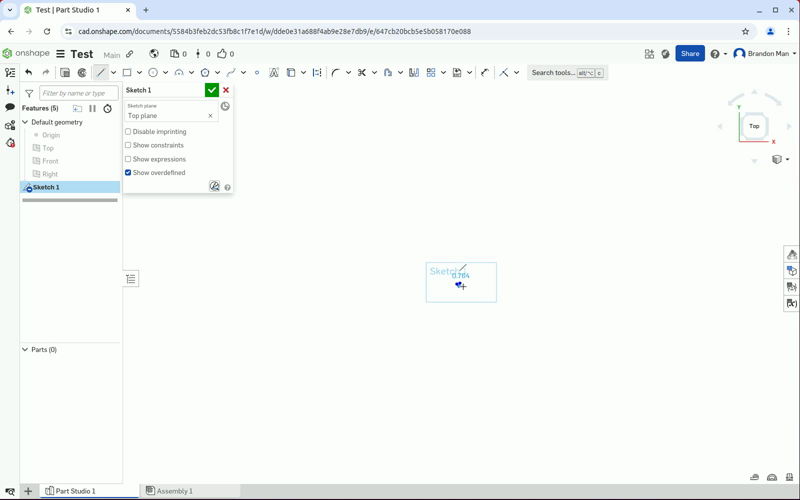
scroll(6)
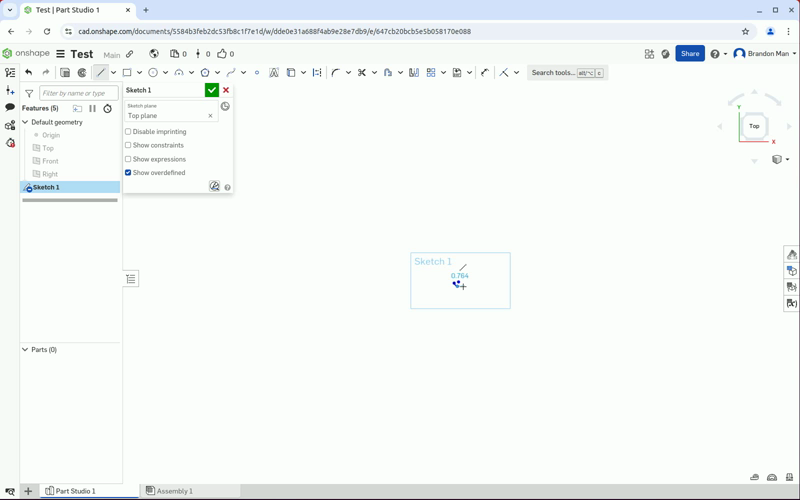
scroll(6)
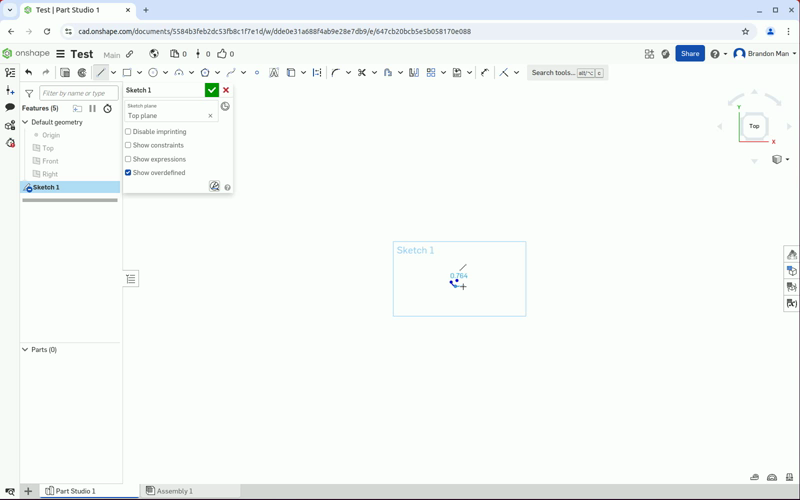
scroll(6)
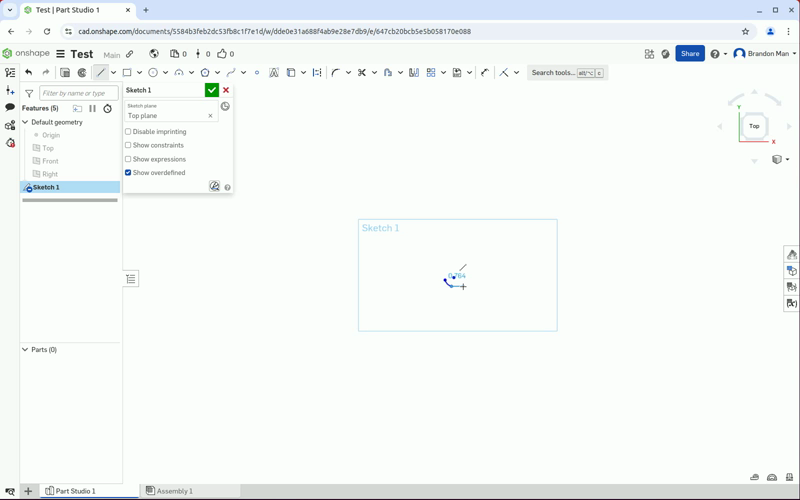
scroll(6)
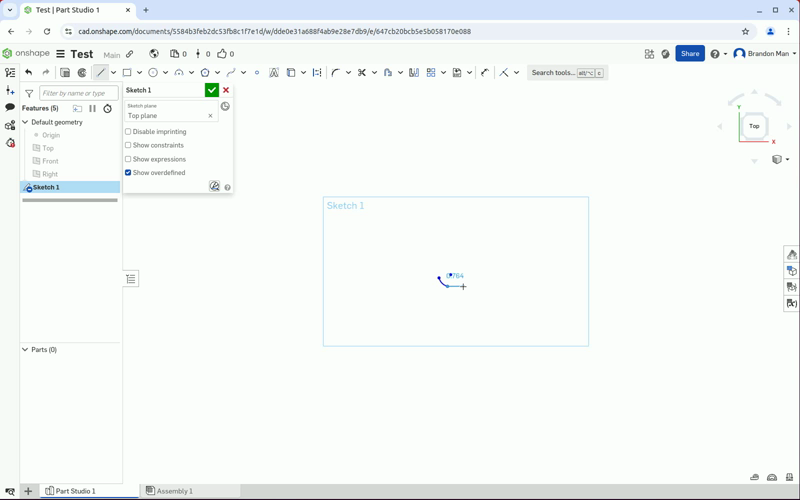
scroll(6)
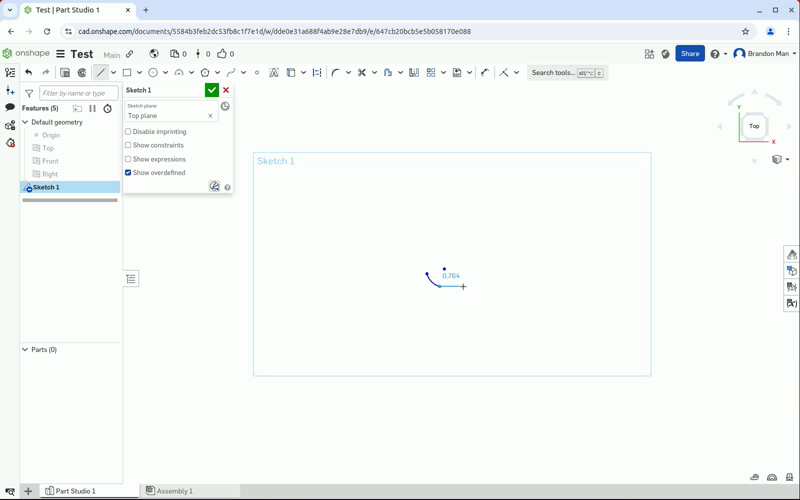
scroll(6)
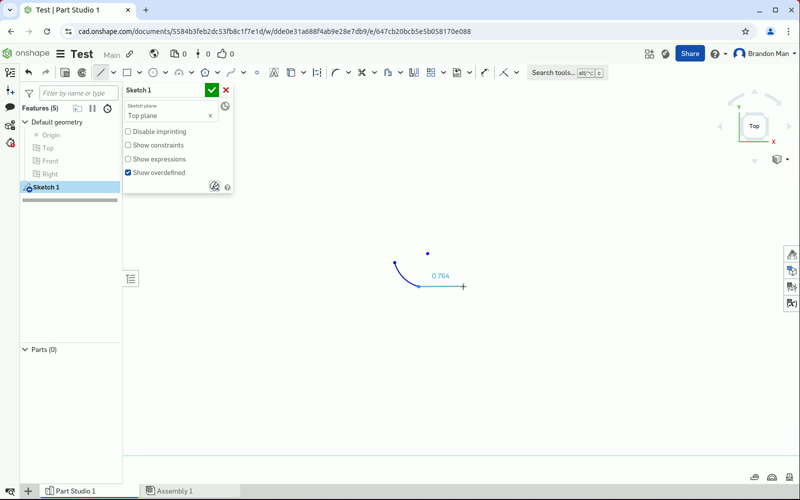
click(463, 286)
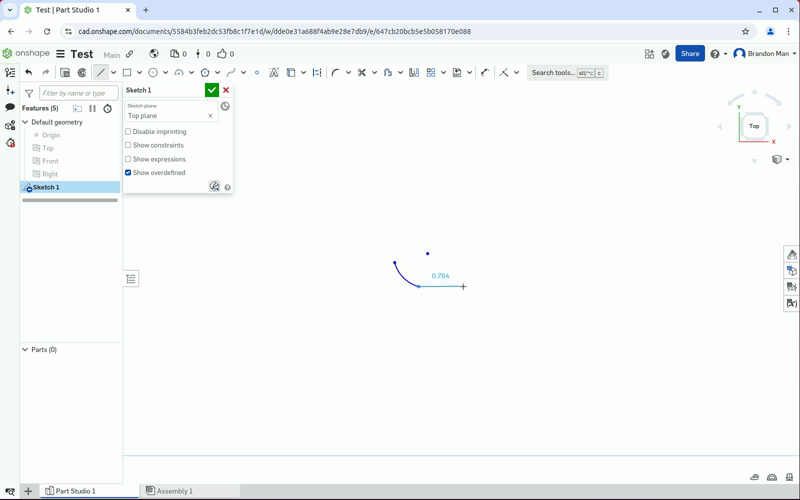
scroll(-6)
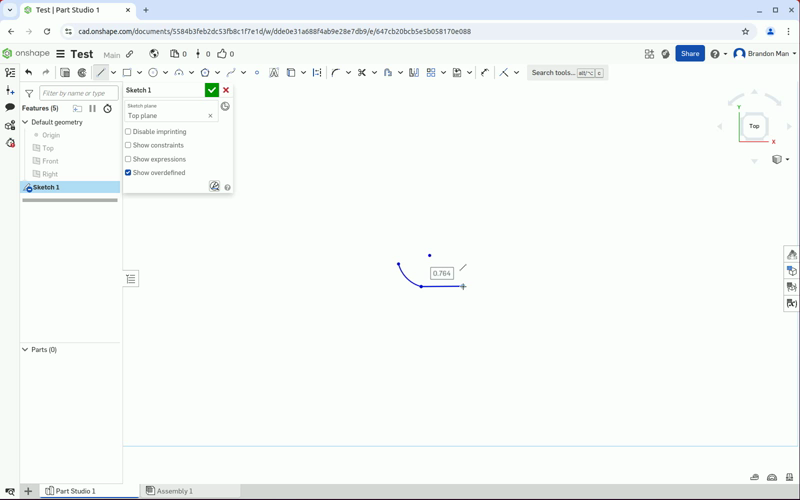
scroll(-6)
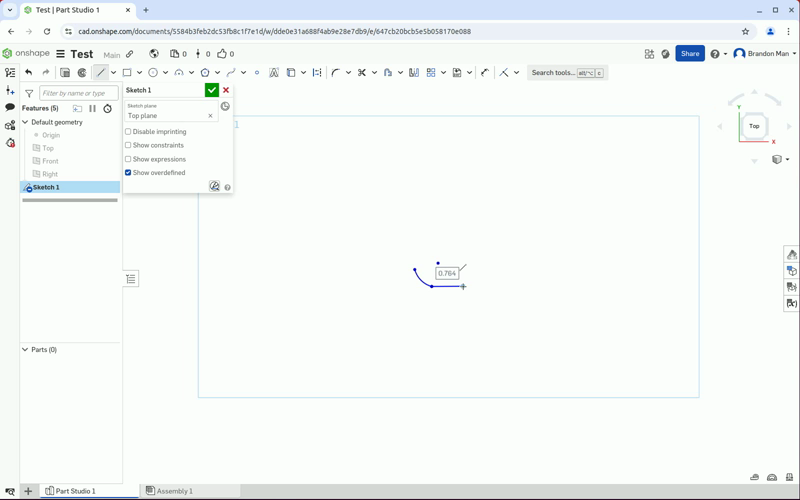
scroll(-6)
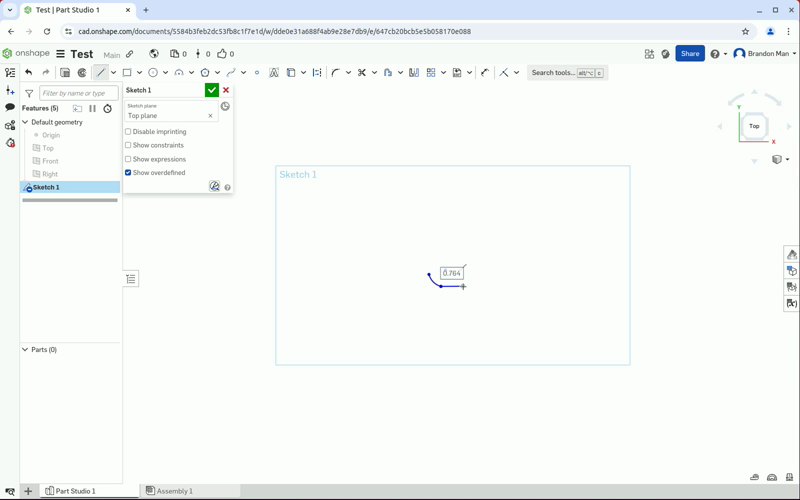
scroll(-6)
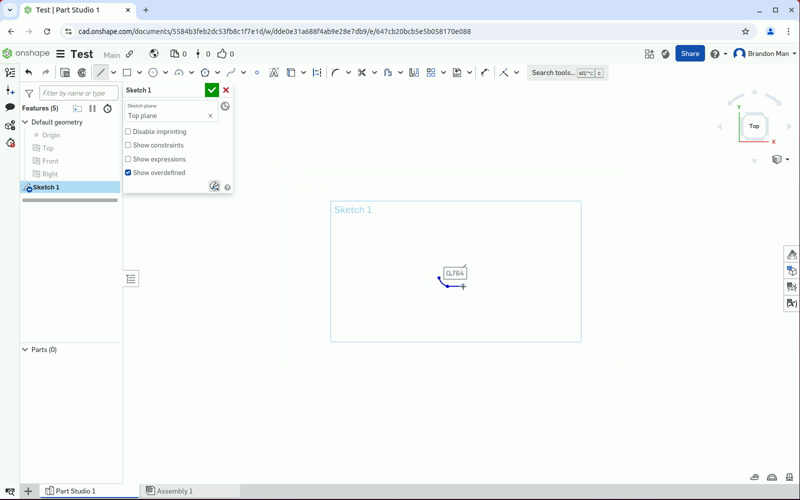
scroll(-6)
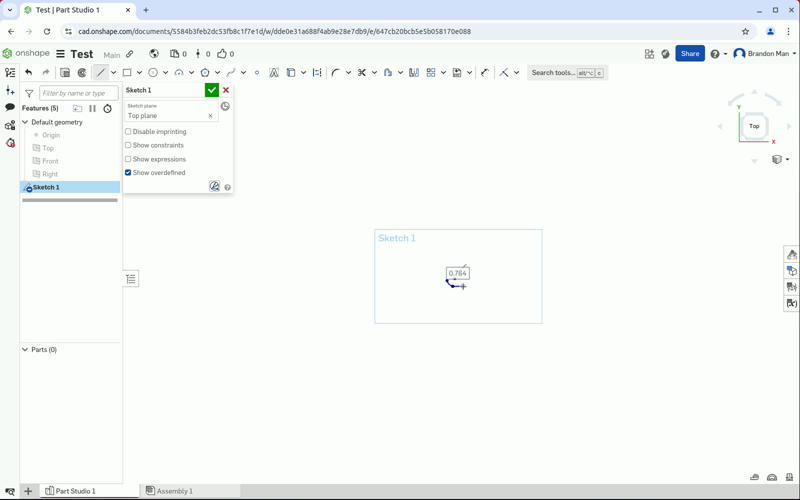
scroll(-6)
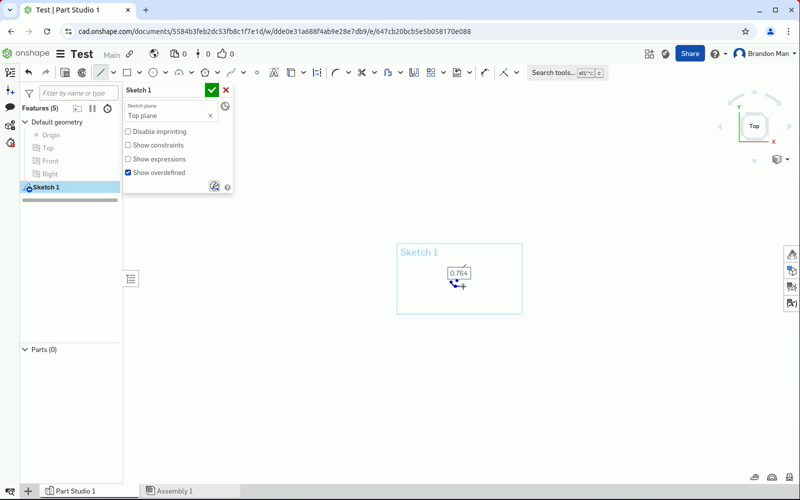
scroll(-6)
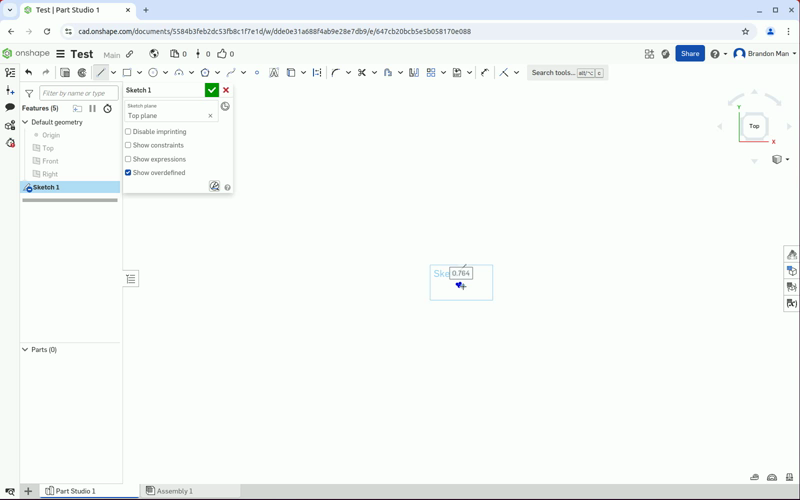
key_up(shift)
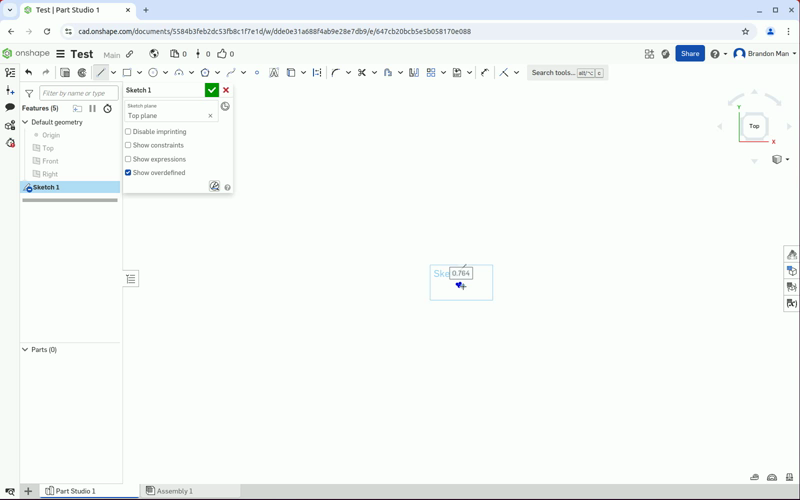
key(esc)
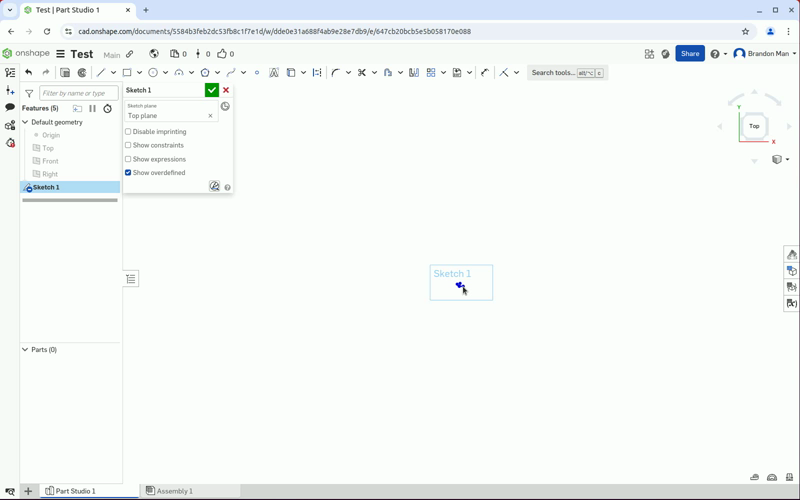
key(a)
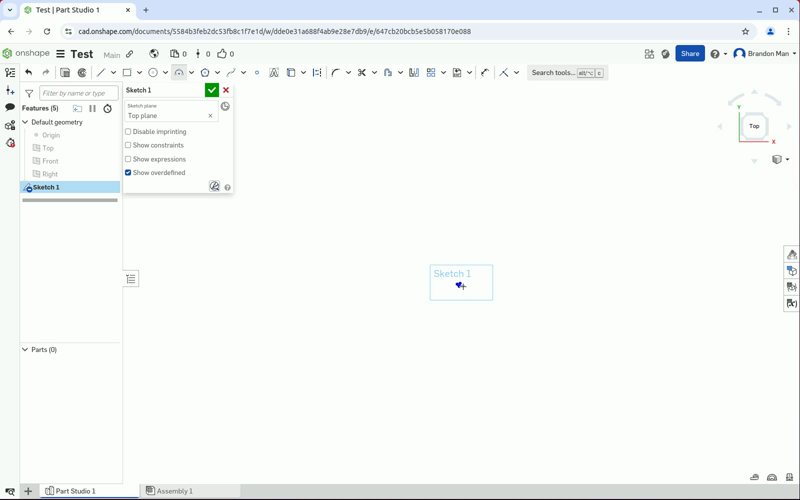
mouse_move(463, 286)
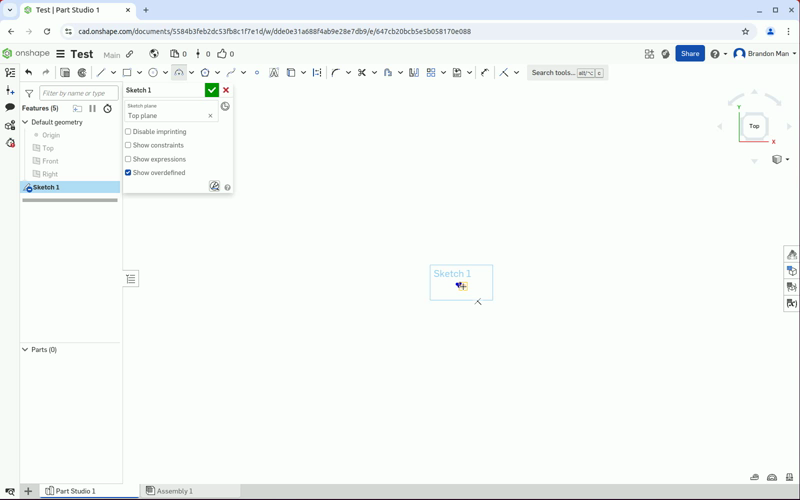
scroll(6)
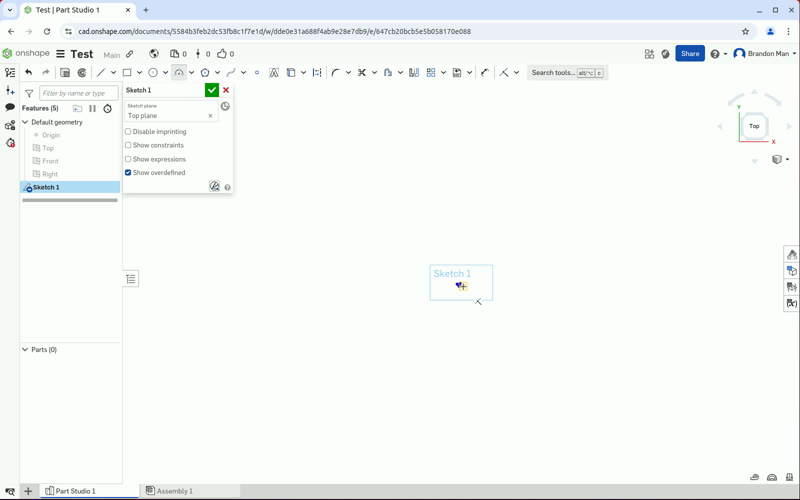
scroll(6)
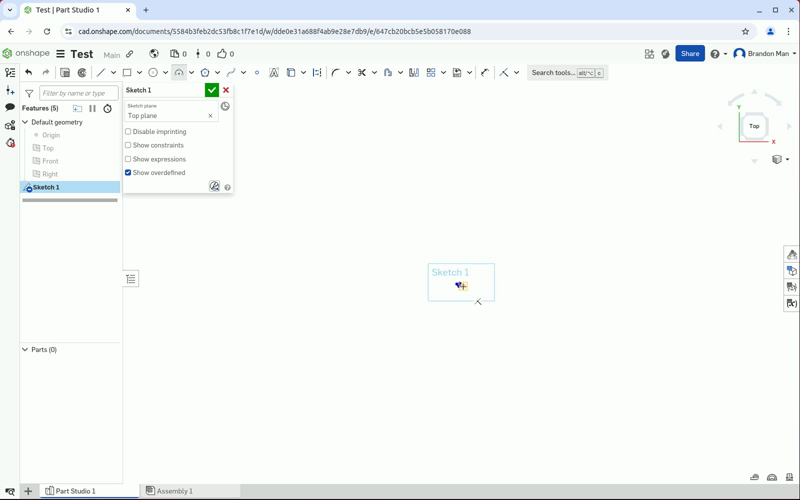
scroll(6)
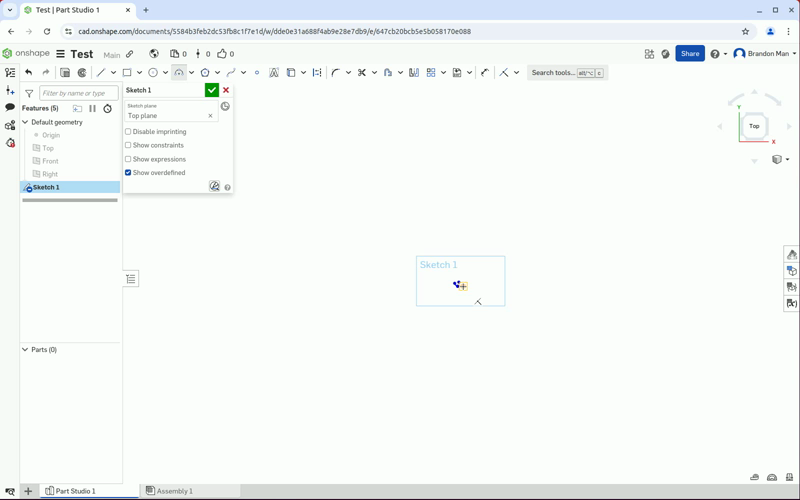
scroll(6)
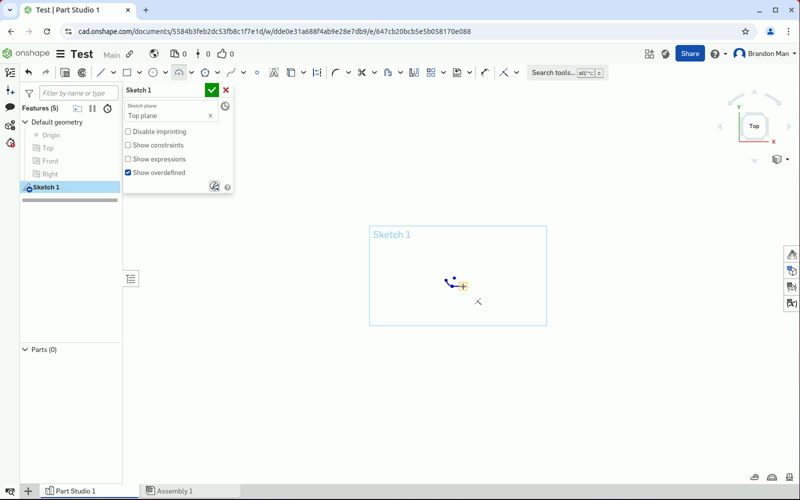
scroll(6)
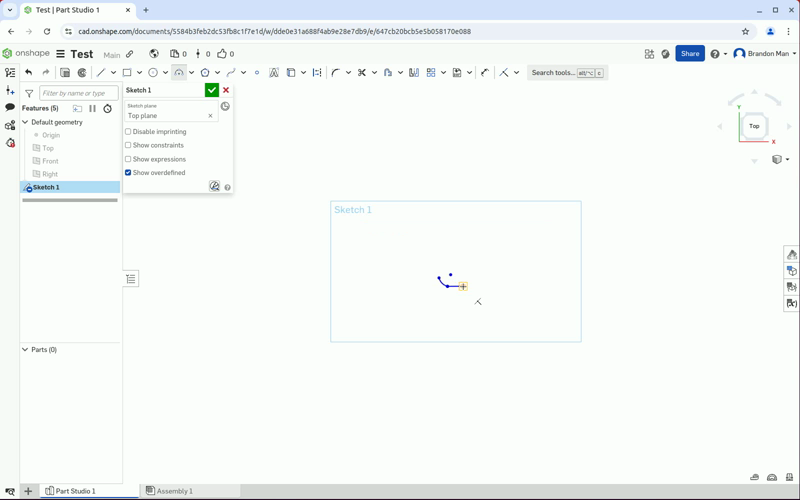
scroll(6)
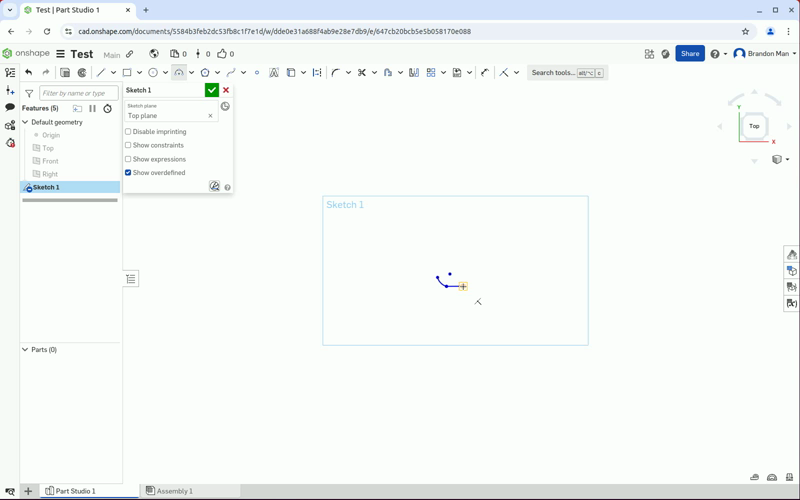
scroll(6)
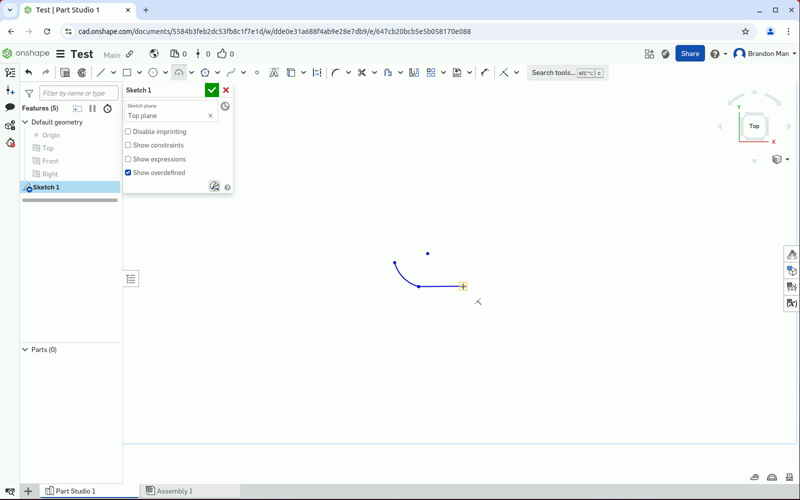
click(463, 286)
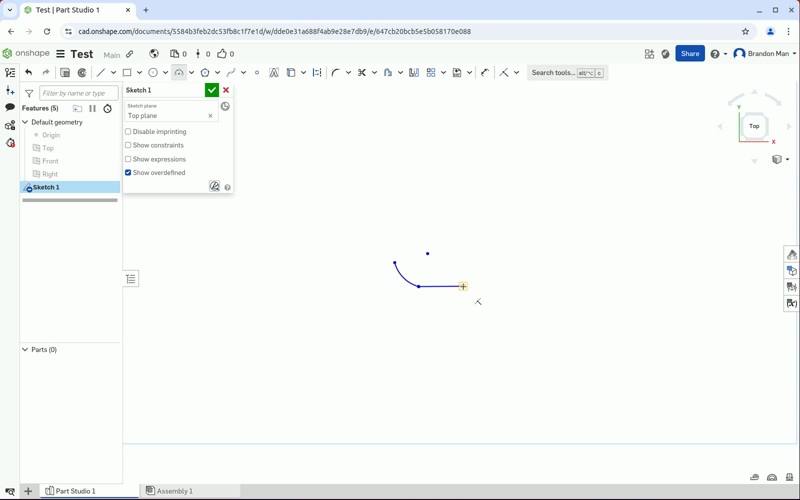
scroll(-6)
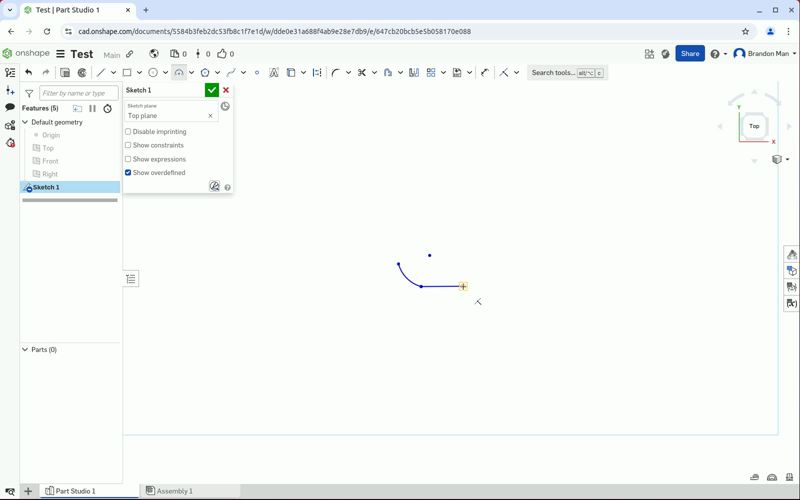
scroll(-6)
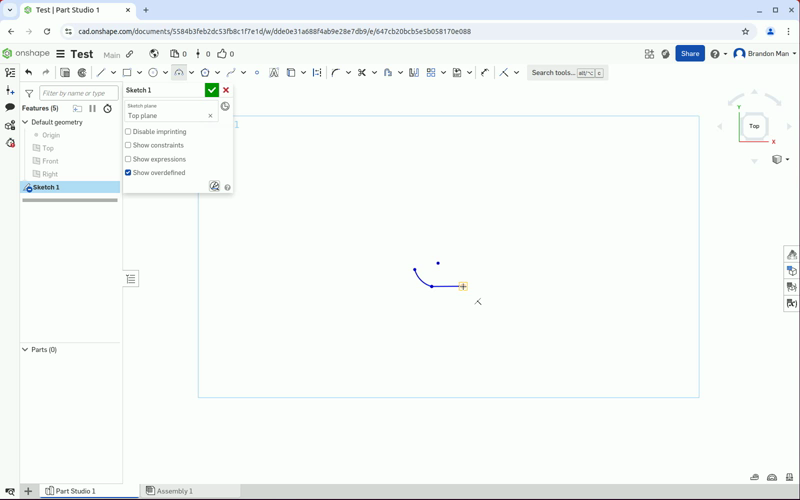
scroll(-6)
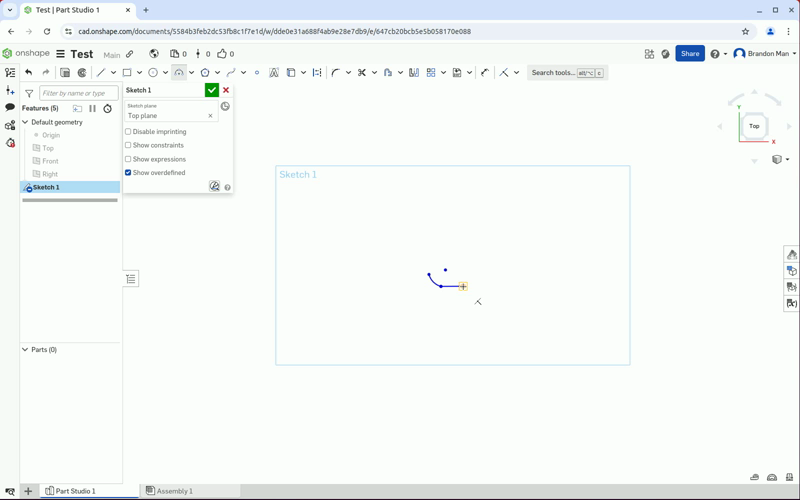
scroll(-6)
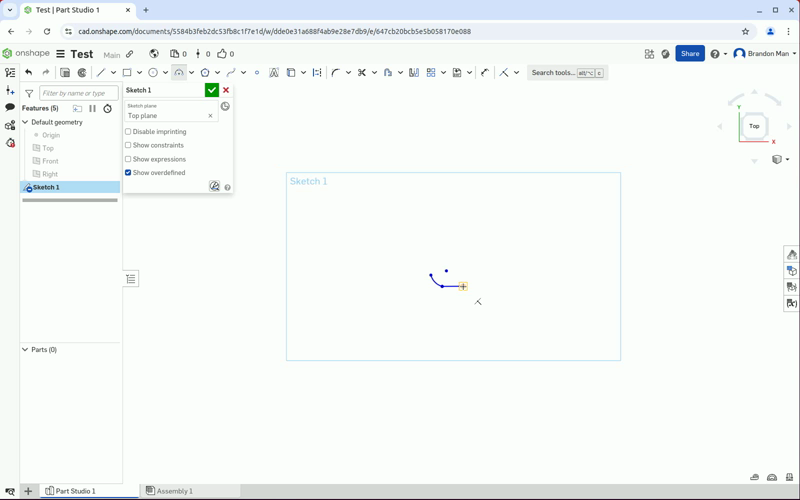
scroll(-6)
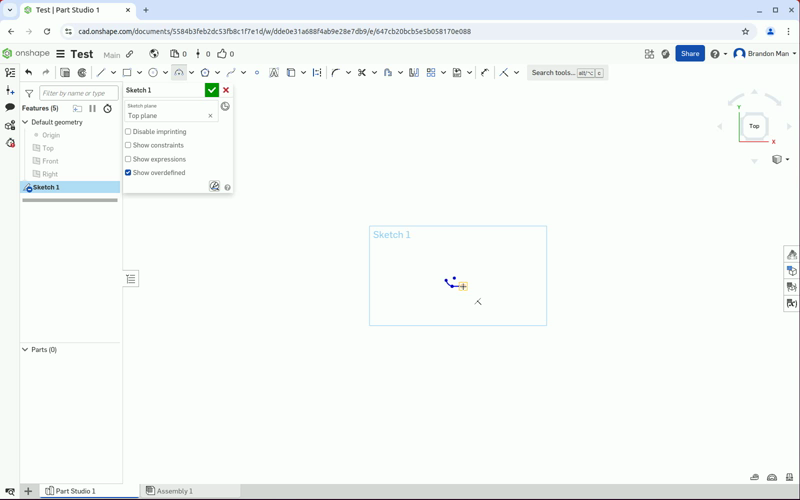
scroll(-6)
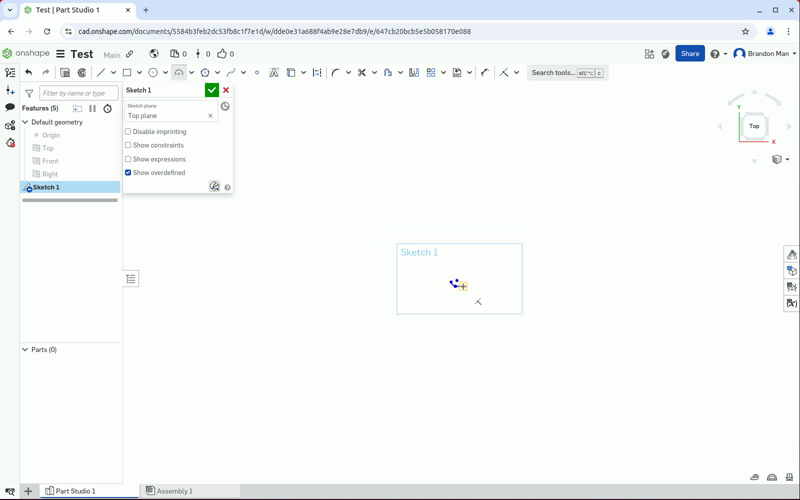
scroll(-6)
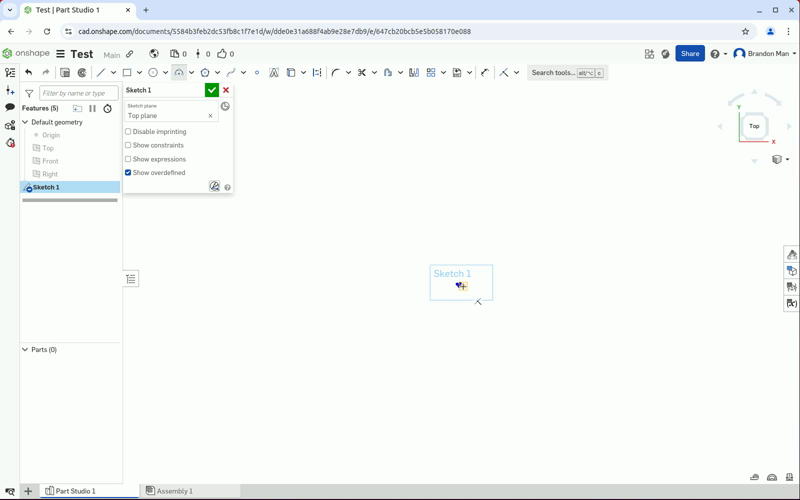
key_down(shift)
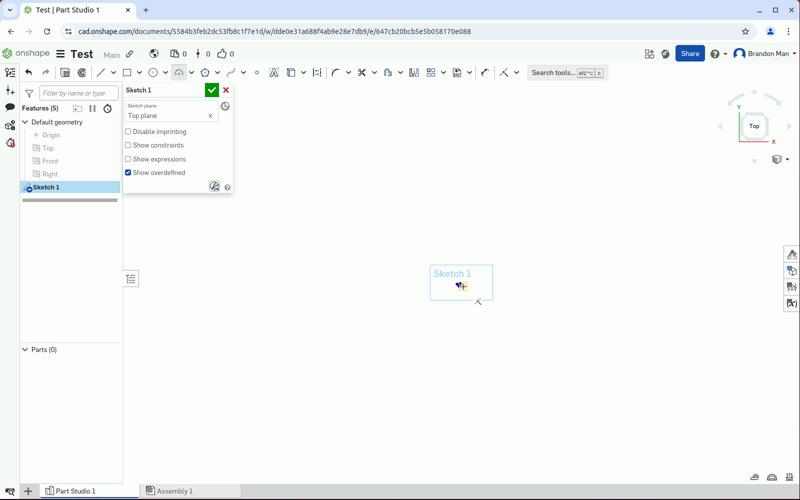
mouse_move(465, 284)
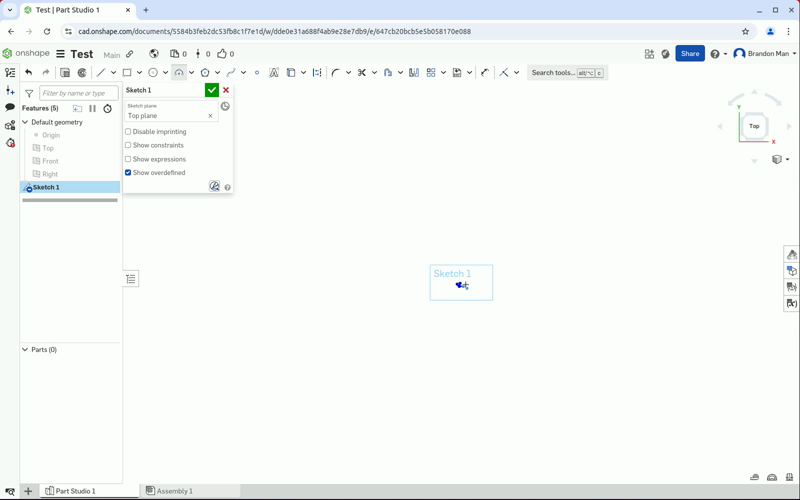
scroll(6)
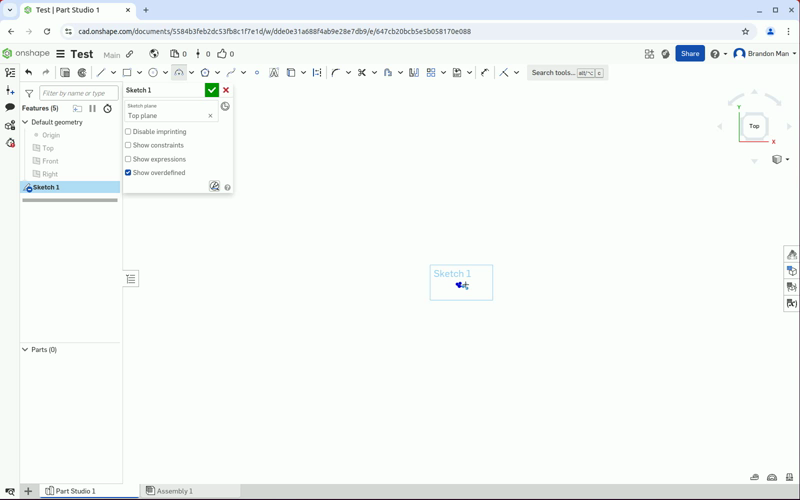
scroll(6)
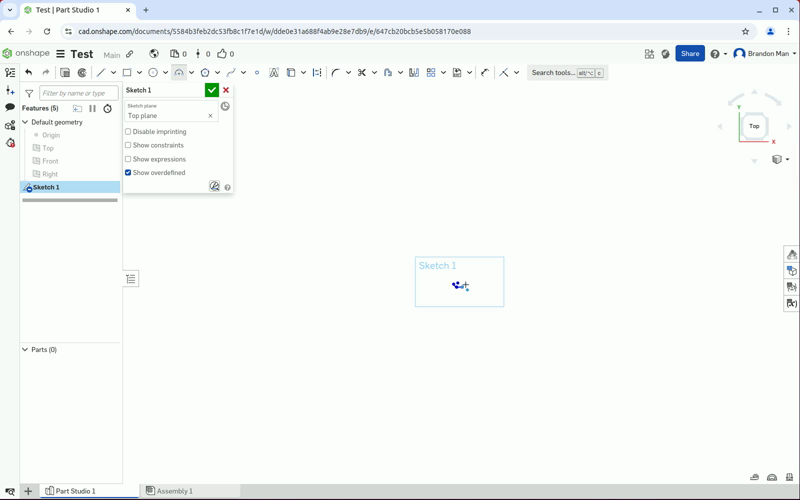
scroll(6)
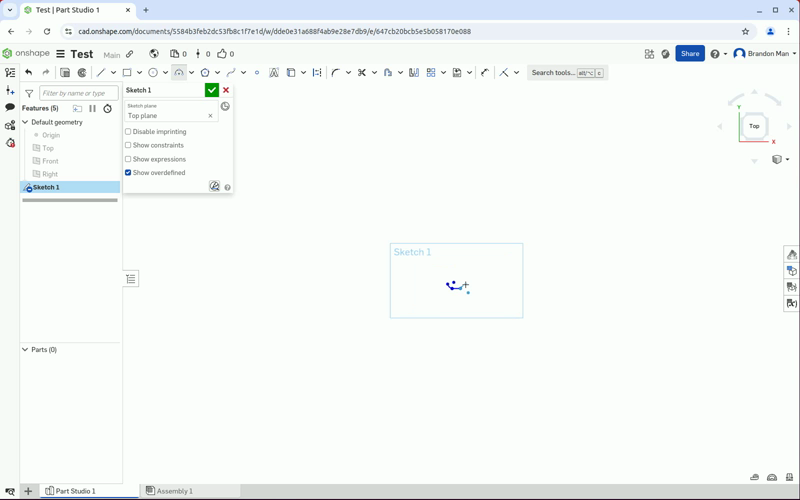
scroll(6)
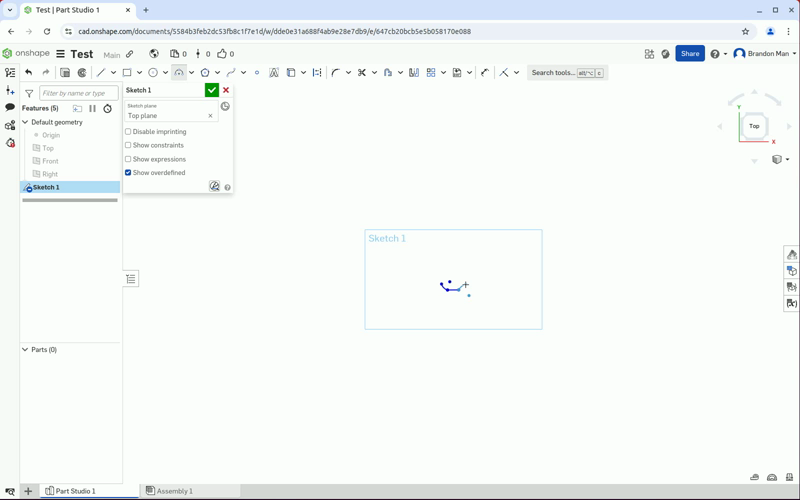
scroll(6)
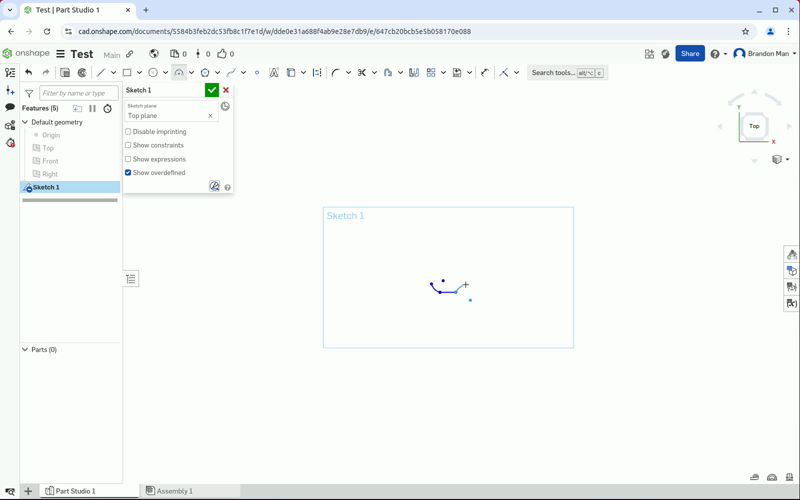
scroll(6)
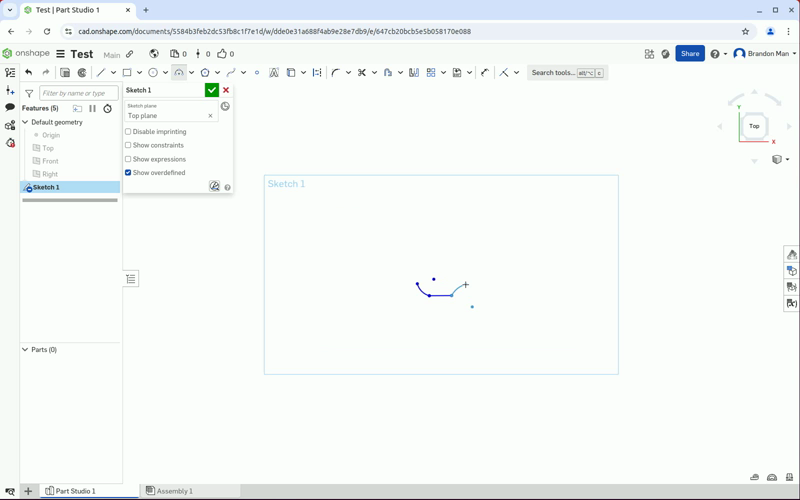
scroll(6)
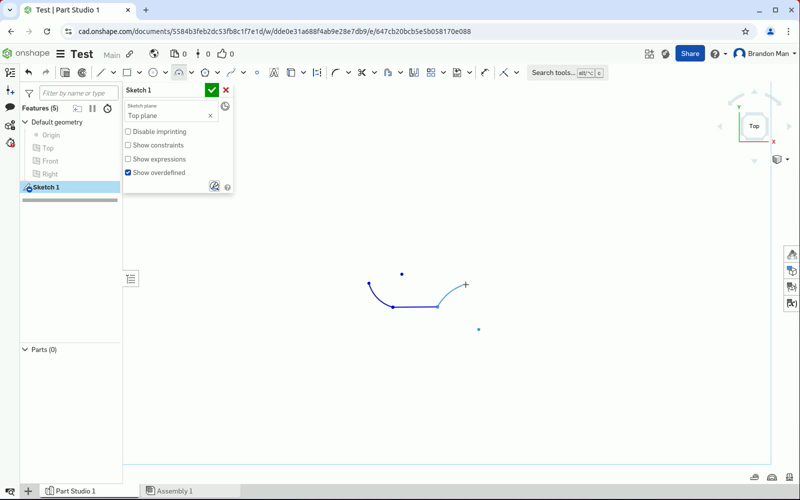
click(465, 284)
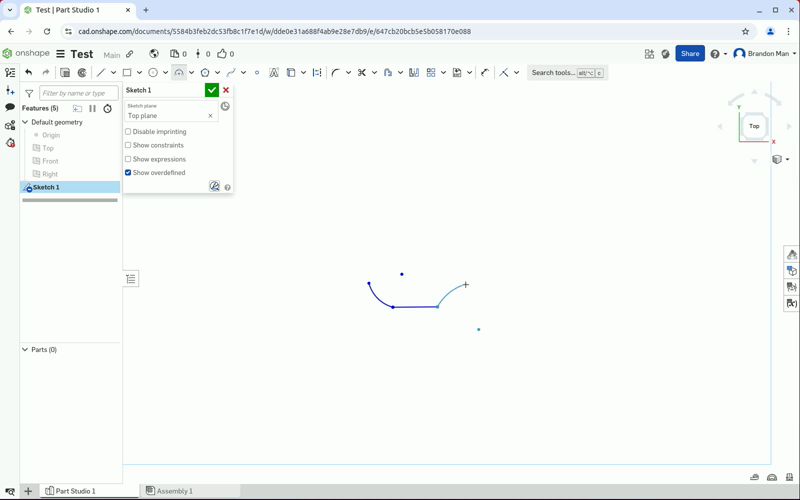
scroll(-6)
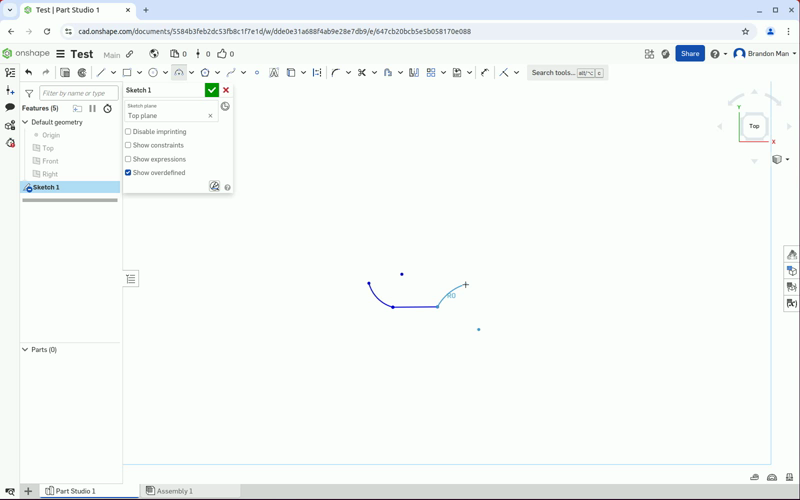
scroll(-6)
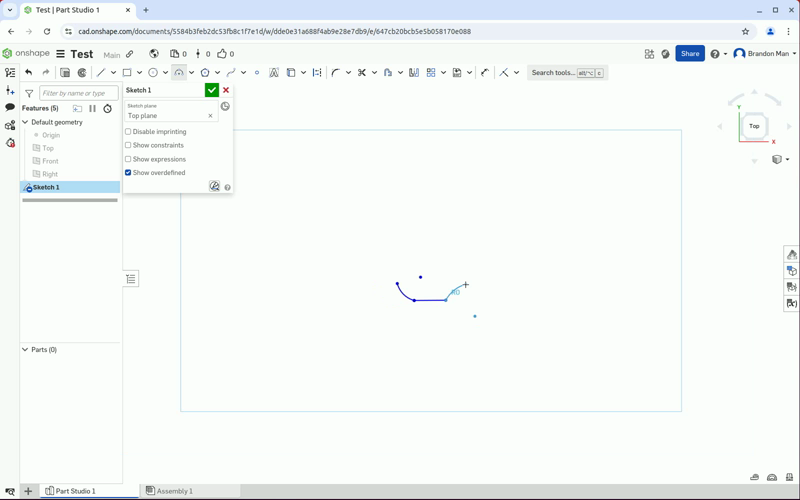
scroll(-6)
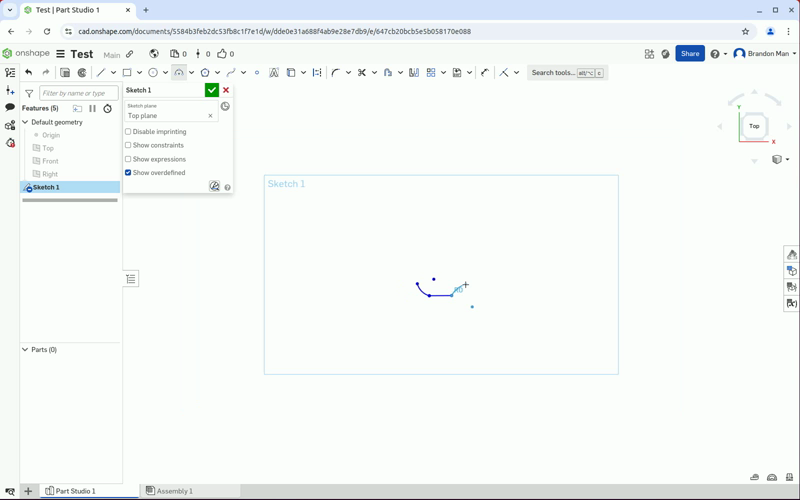
scroll(-6)
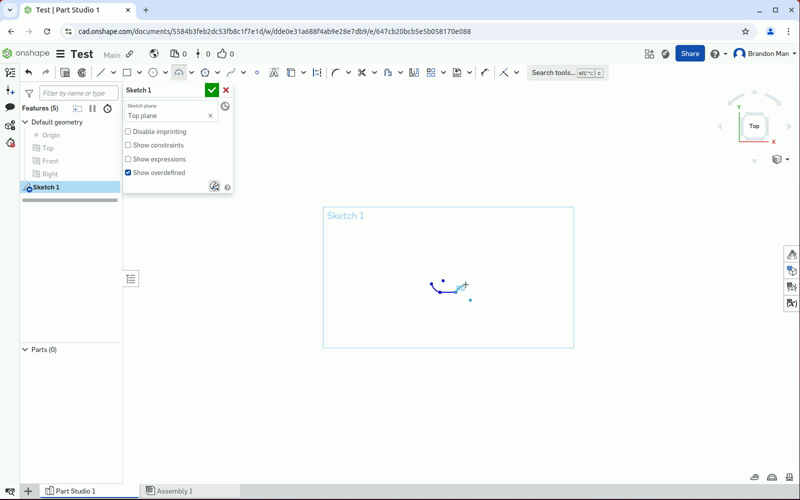
scroll(-6)
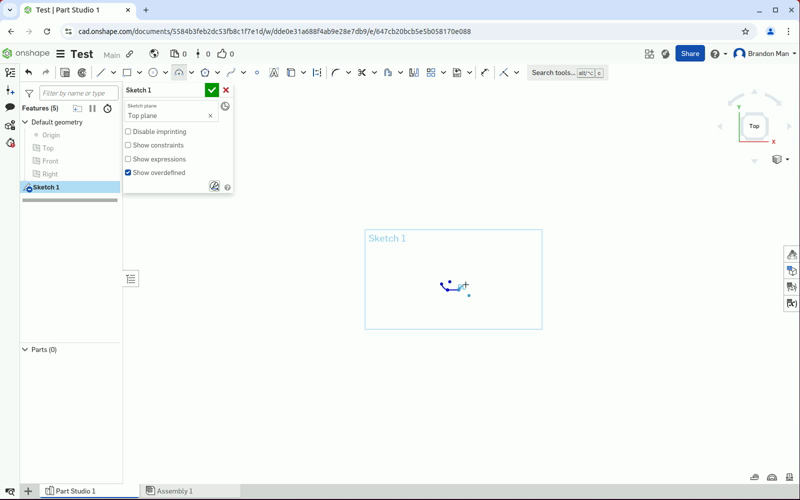
scroll(-6)
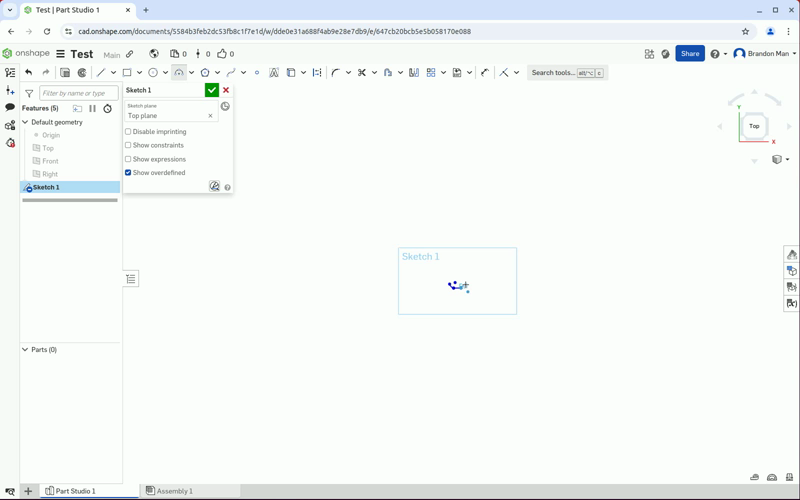
scroll(-6)
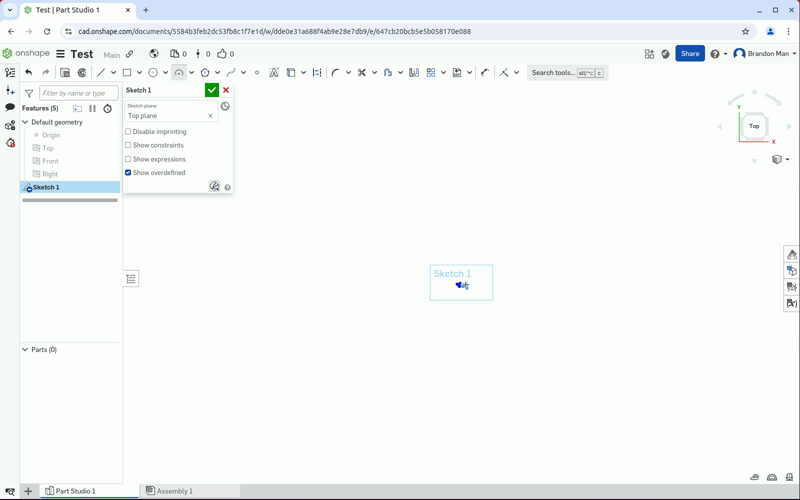
mouse_move(464, 285)
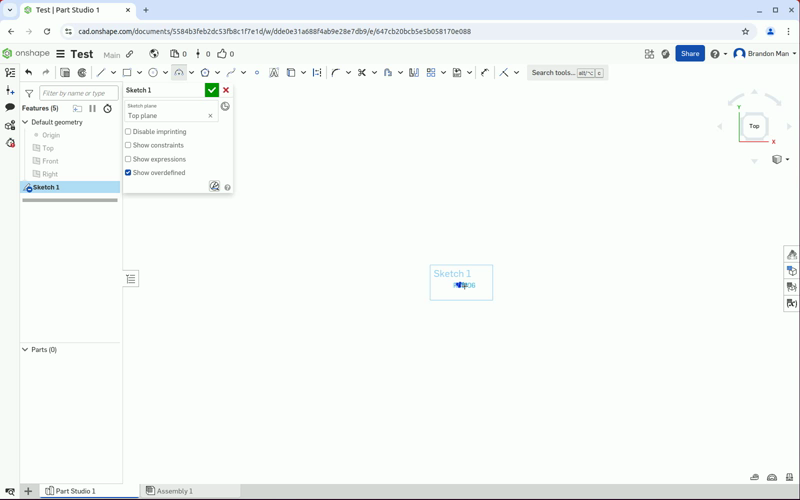
scroll(6)
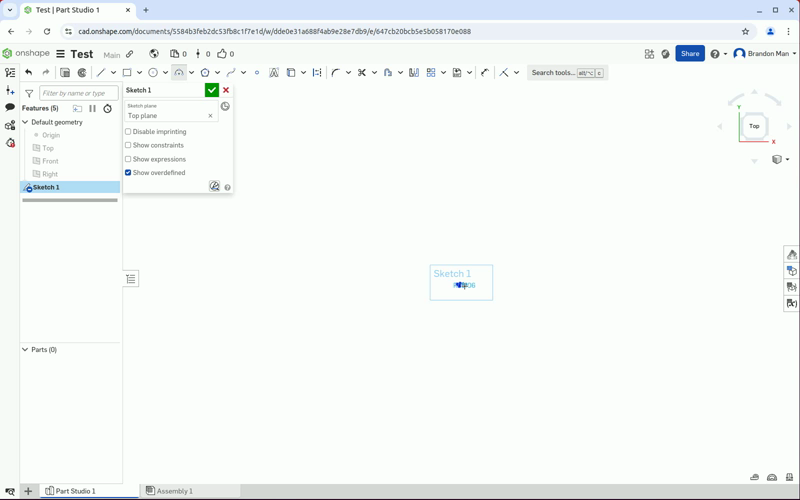
scroll(6)
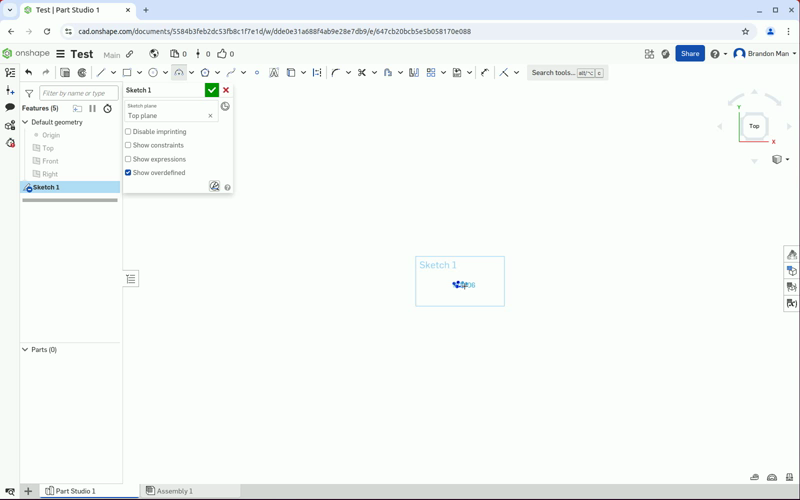
scroll(6)
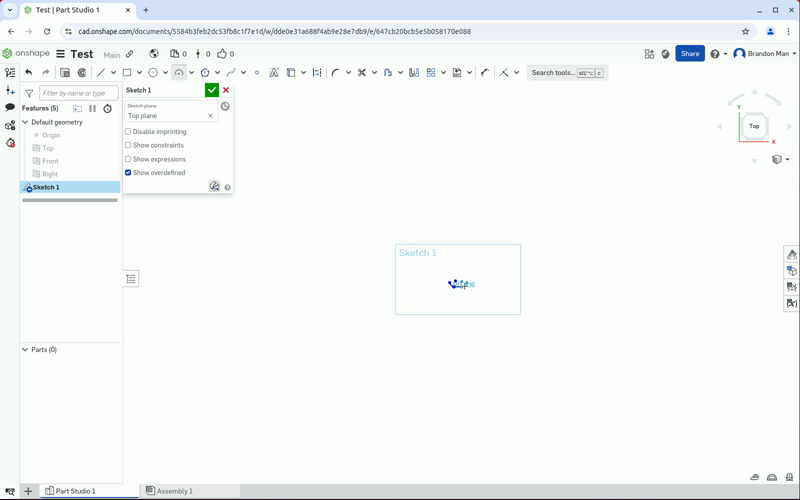
scroll(6)
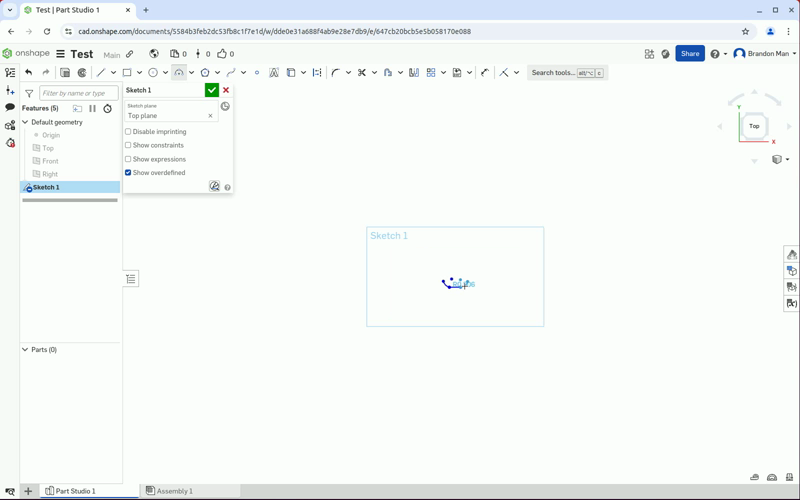
scroll(6)
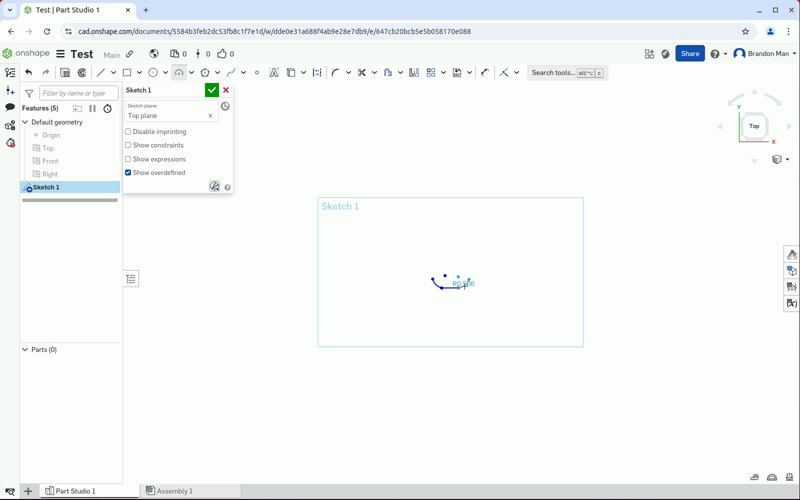
scroll(6)
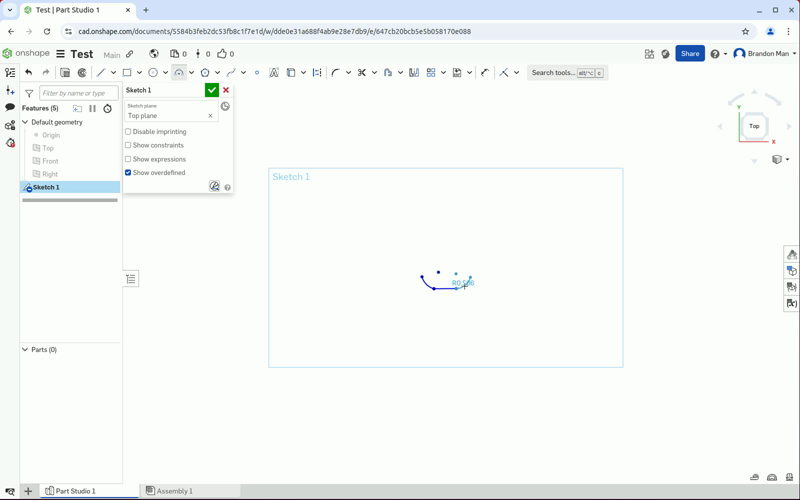
scroll(6)
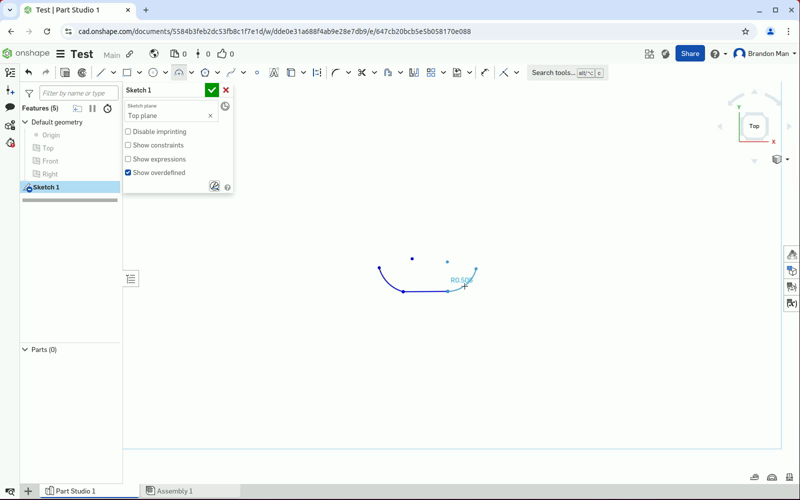
click(464, 285)
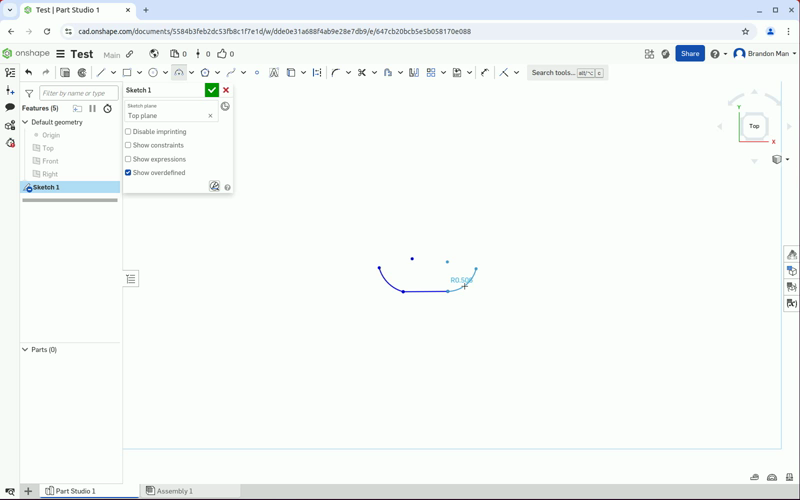
scroll(-6)
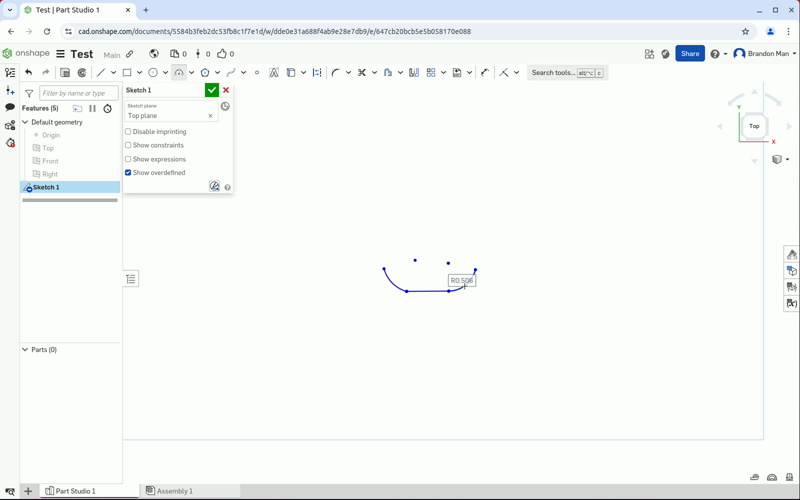
scroll(-6)
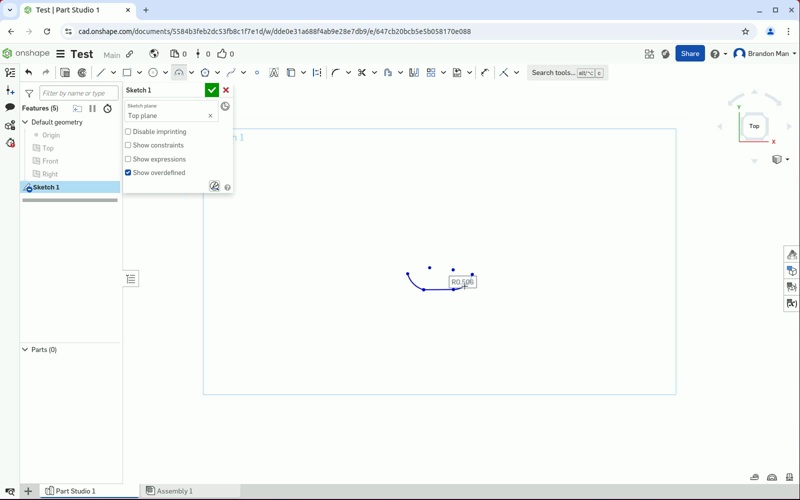
scroll(-6)
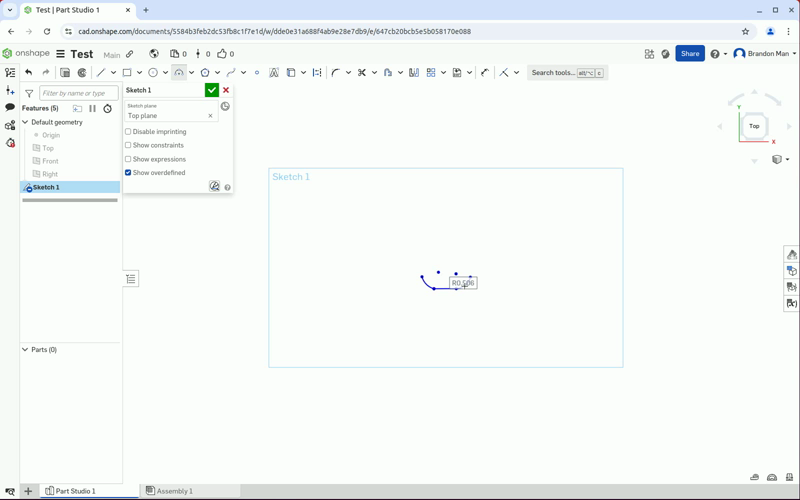
scroll(-6)
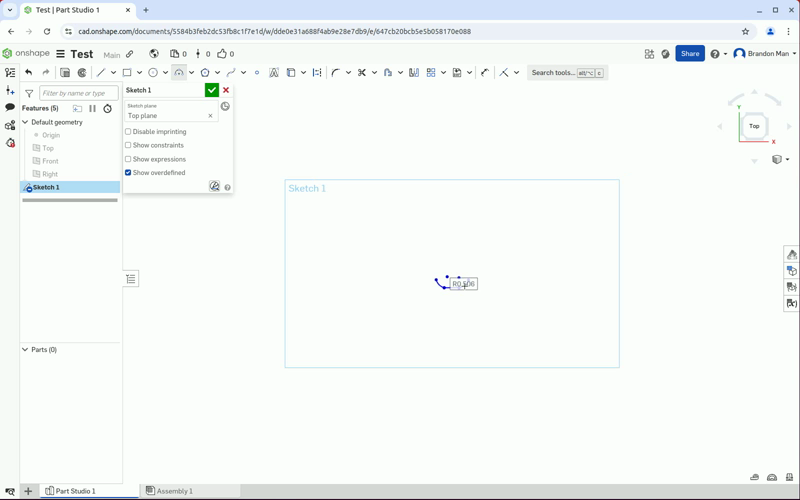
scroll(-6)
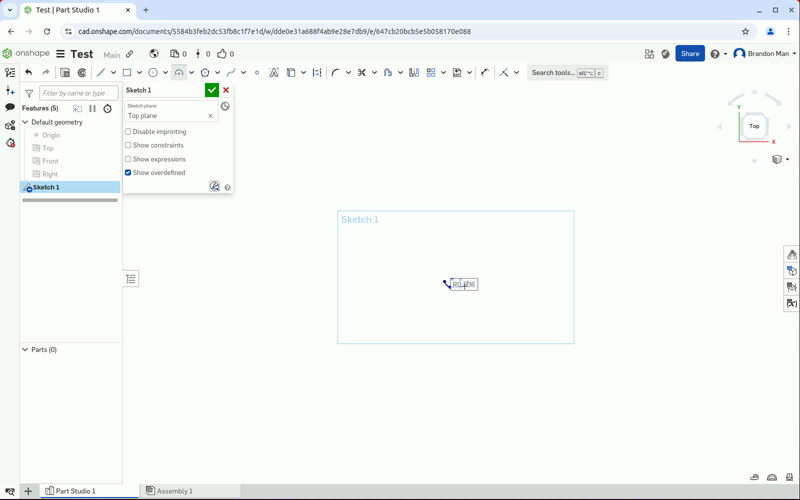
scroll(-6)
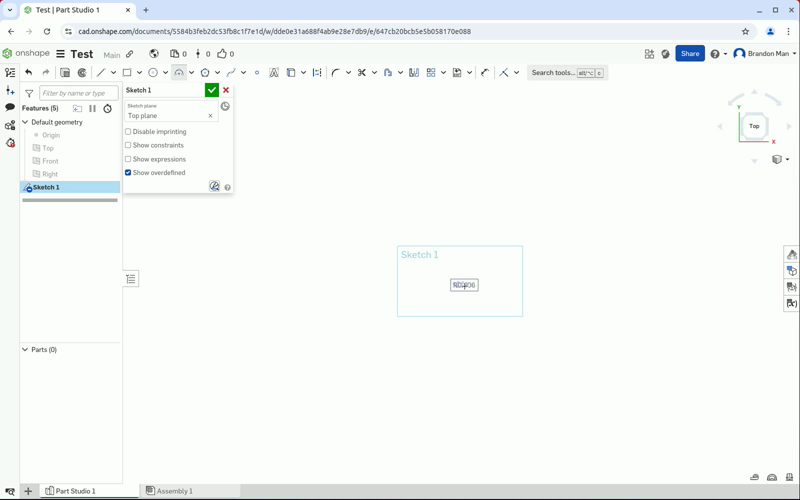
scroll(-6)
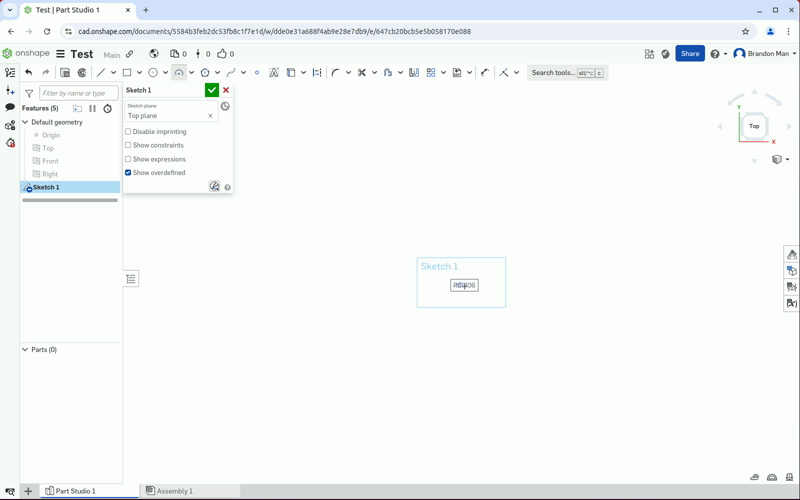
key_up(shift)
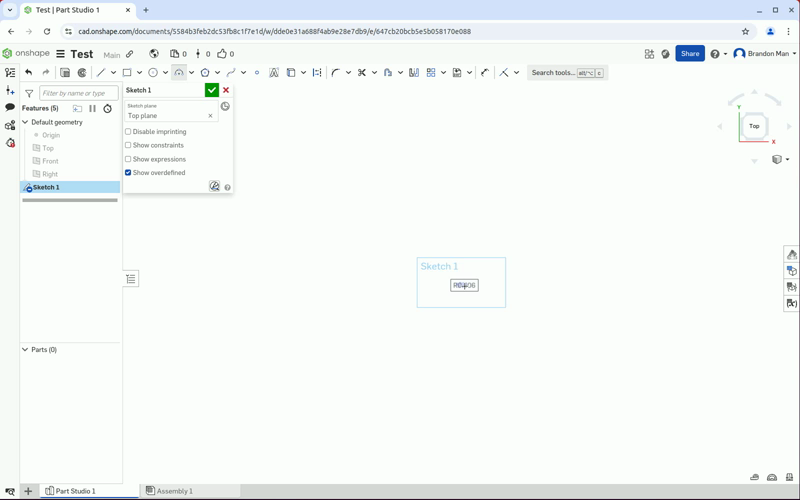
key(esc)
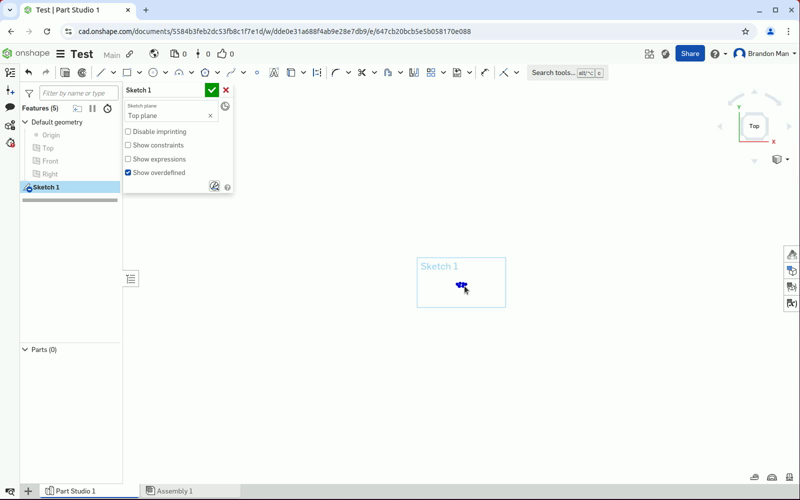
key(l)
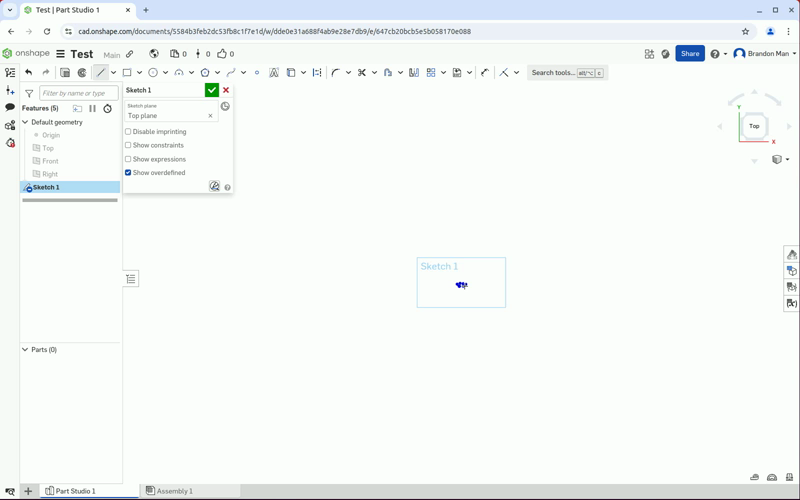
mouse_move(465, 284)
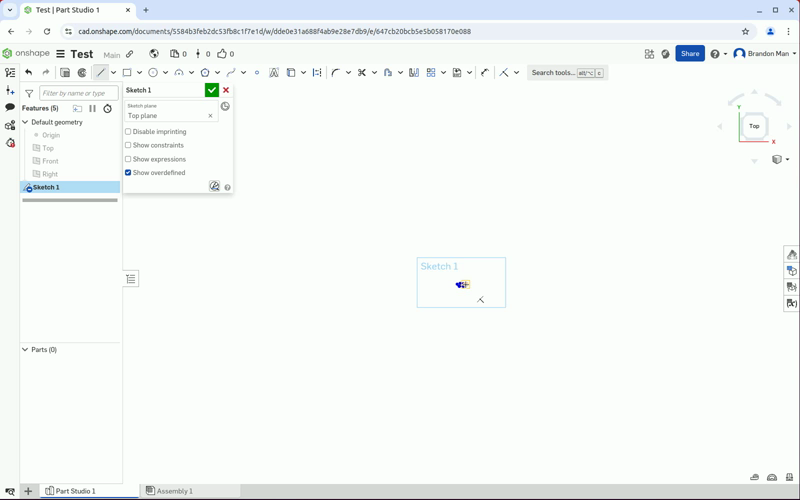
scroll(6)
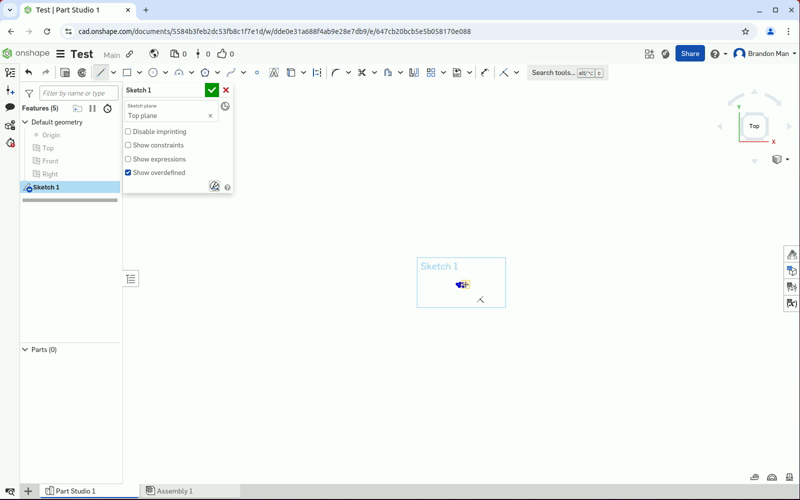
scroll(6)
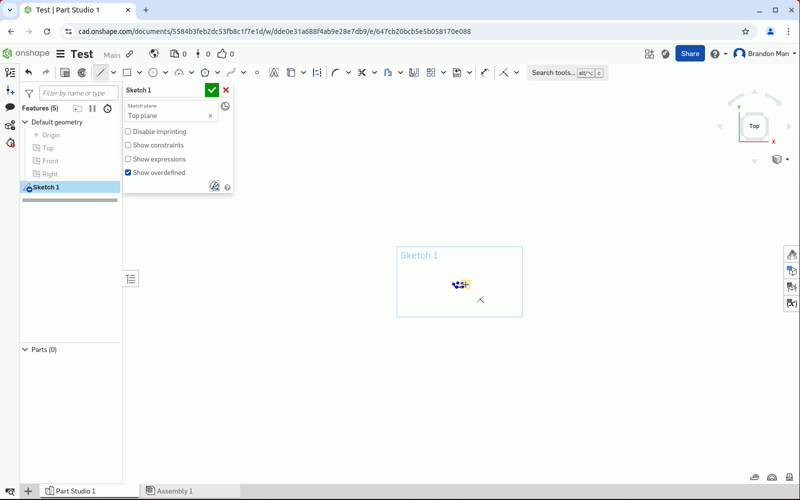
scroll(6)
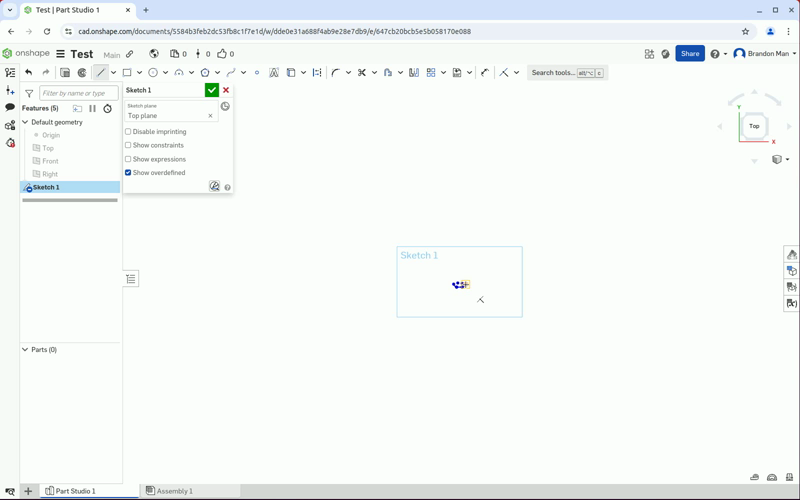
scroll(6)
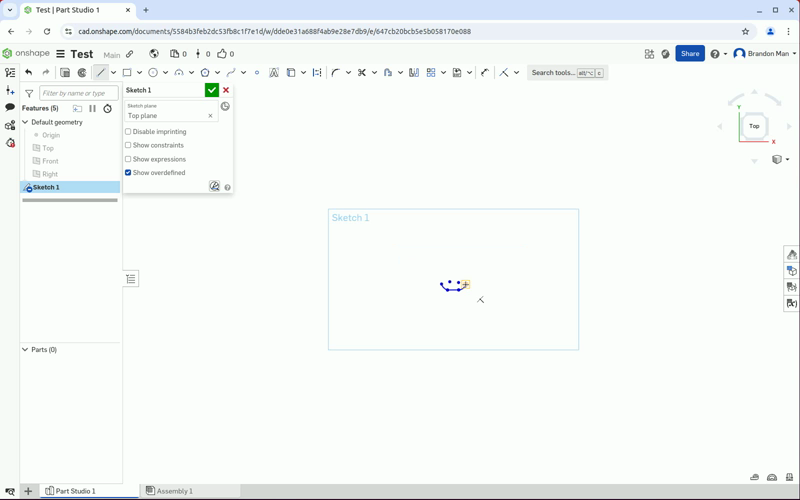
scroll(6)
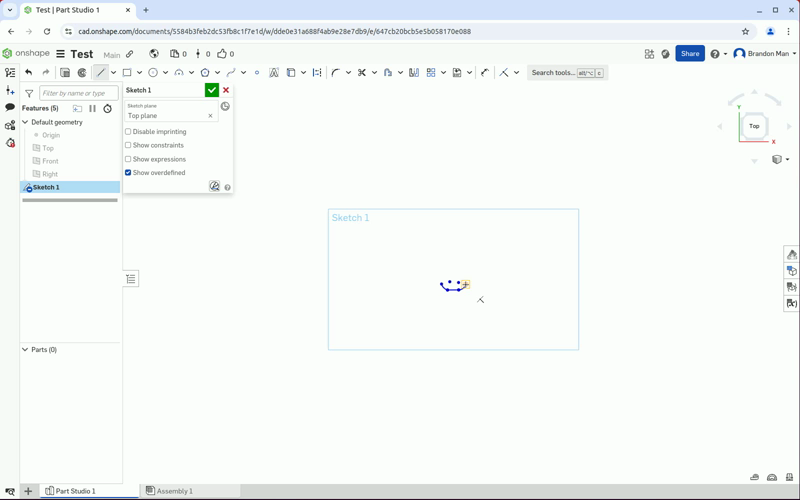
scroll(6)
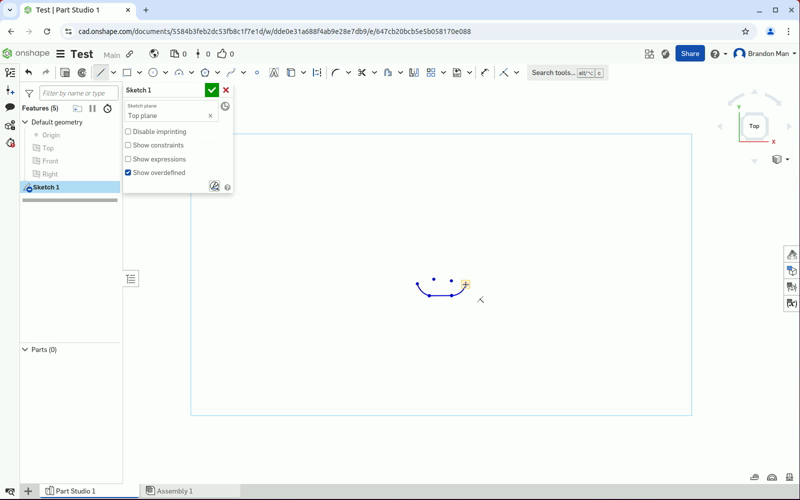
scroll(6)
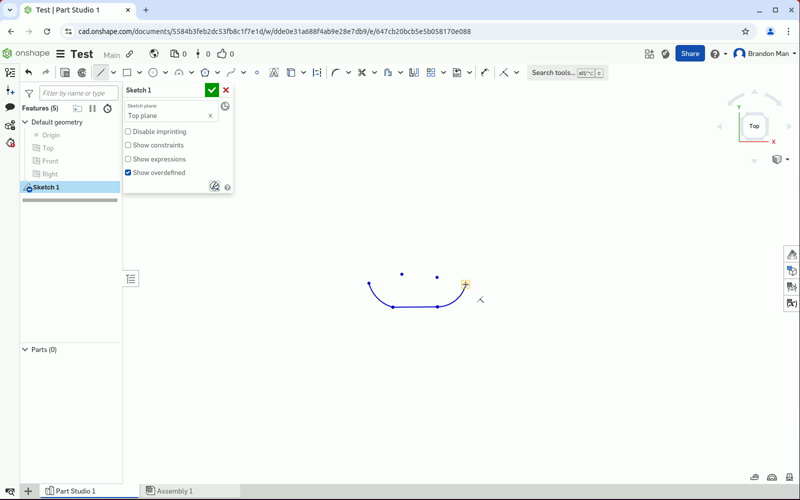
click(465, 284)
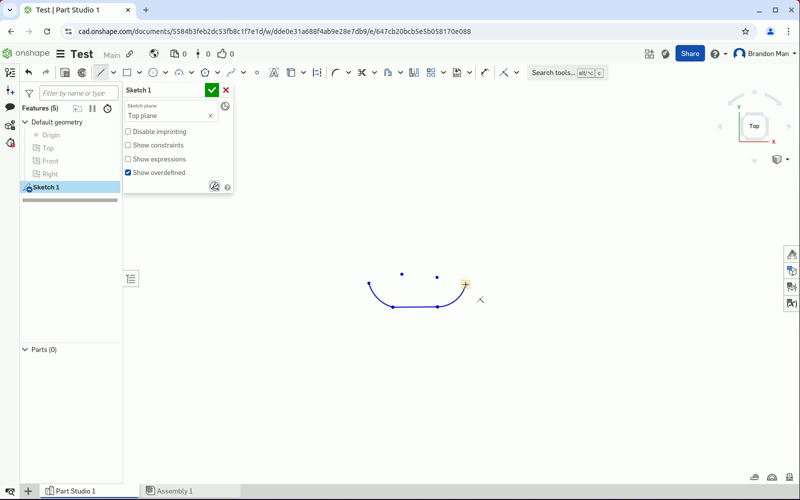
scroll(-6)
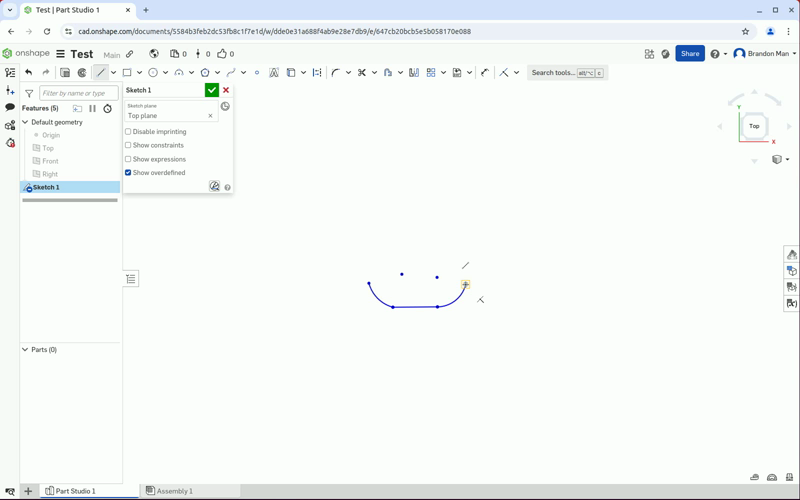
scroll(-6)
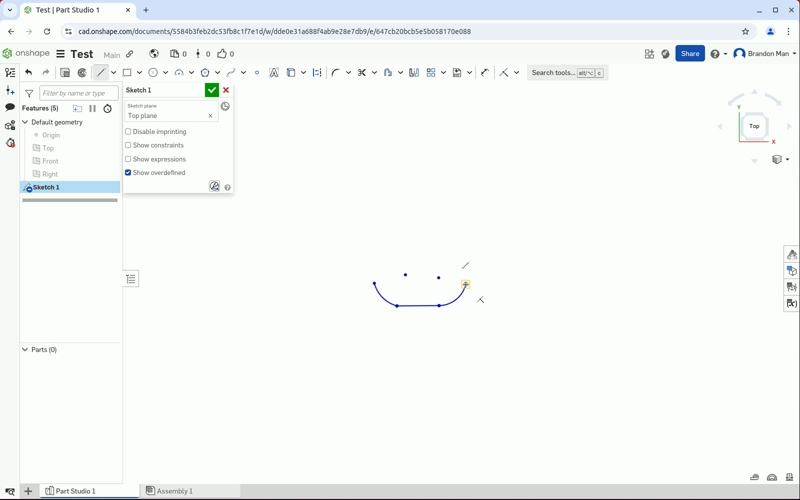
scroll(-6)
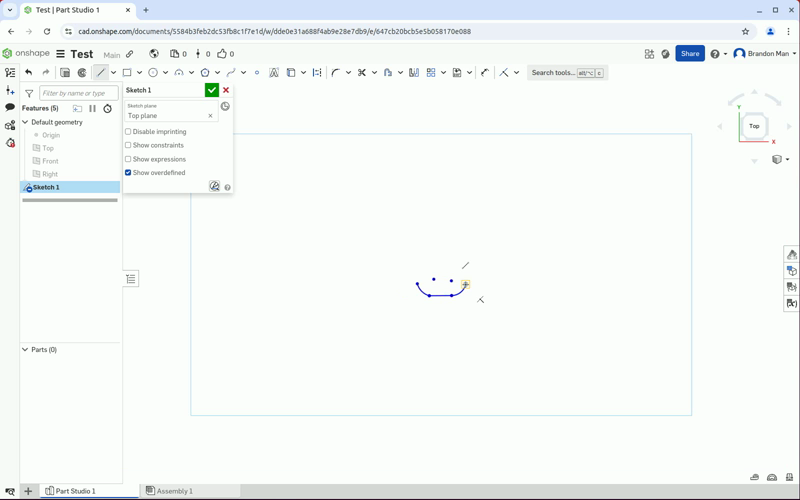
scroll(-6)
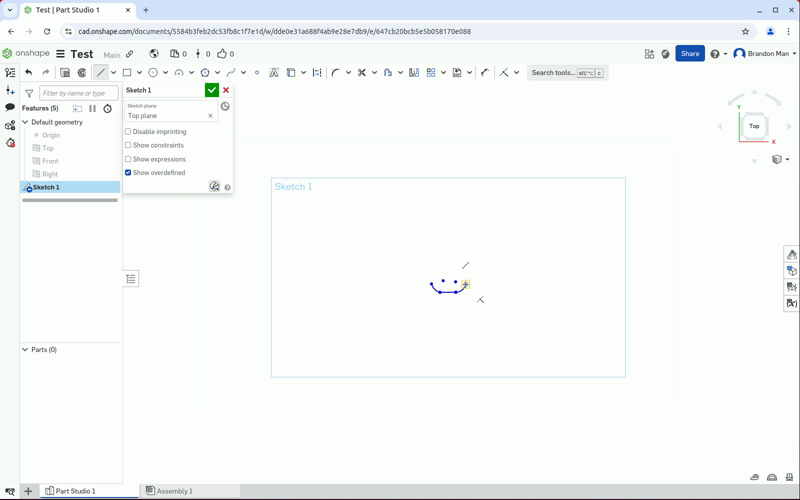
scroll(-6)
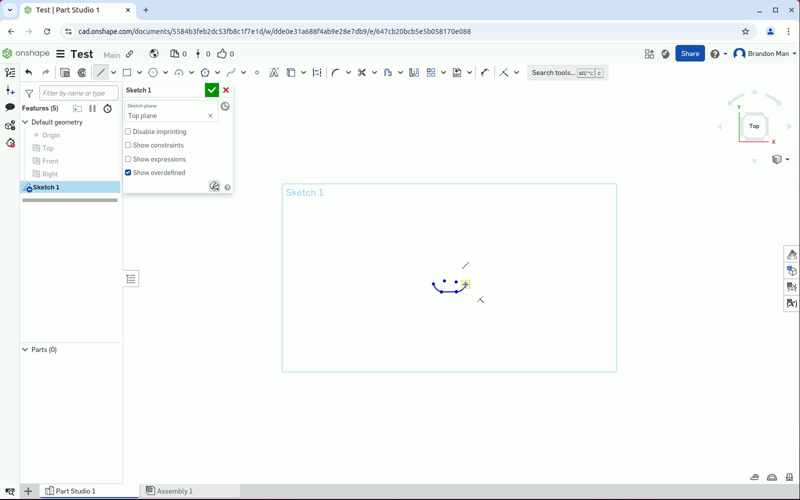
scroll(-6)
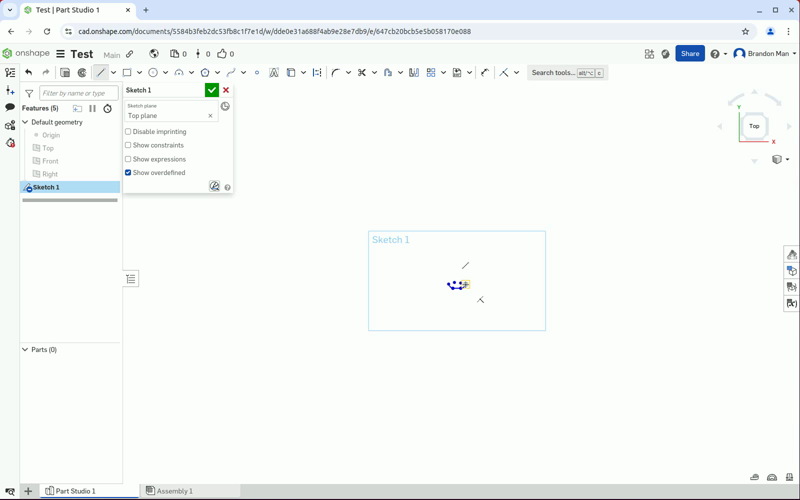
scroll(-6)
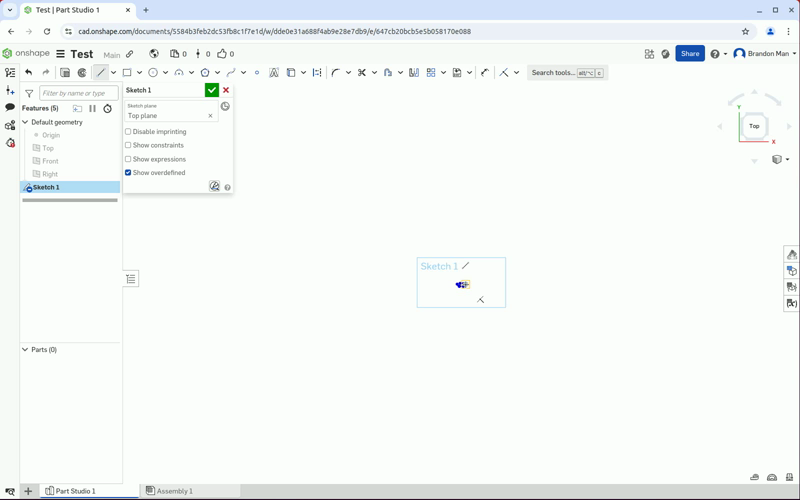
key_down(shift)
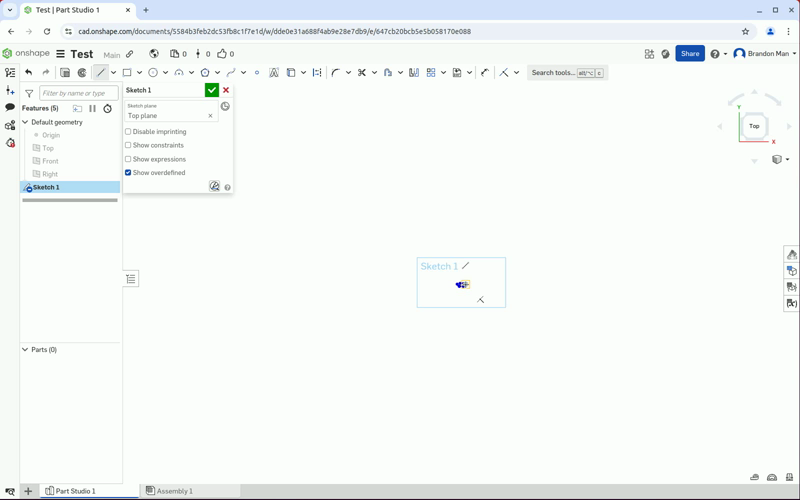
mouse_move(495, 284)
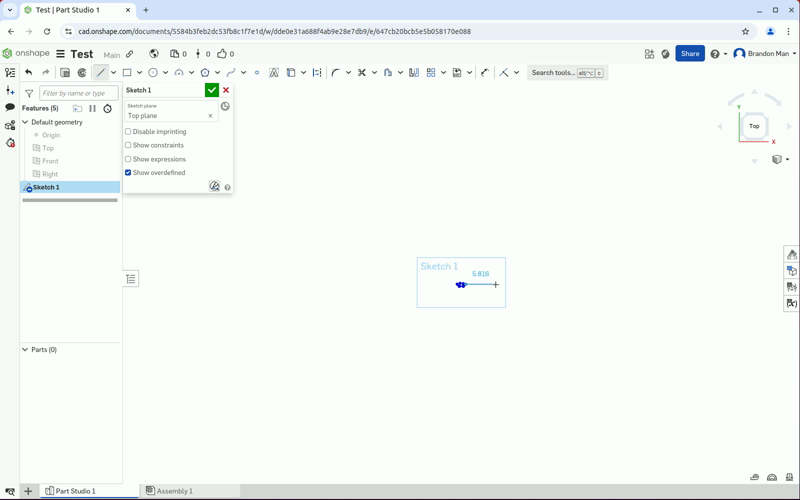
mouse_move(465, 279)
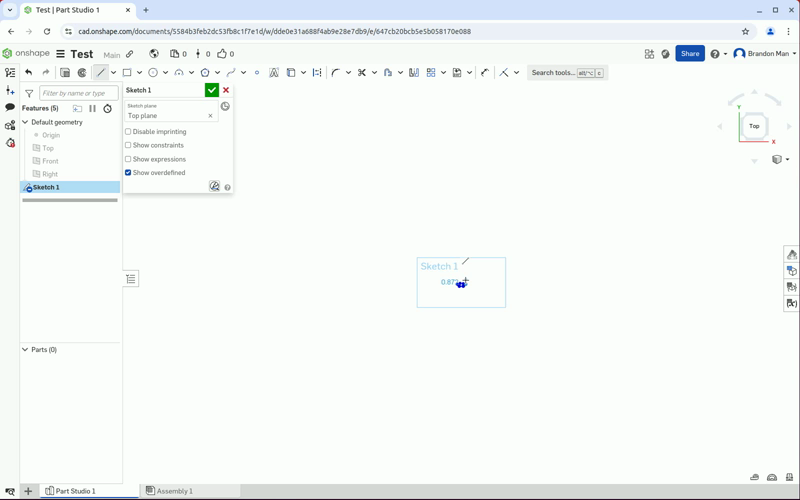
scroll(6)
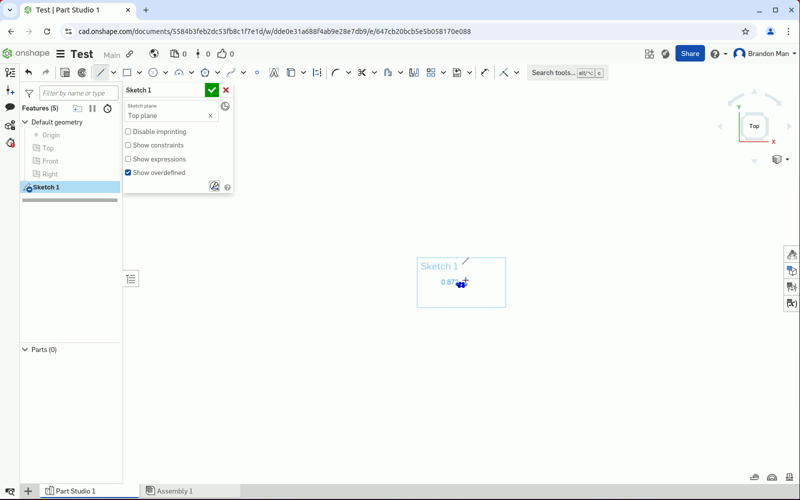
scroll(6)
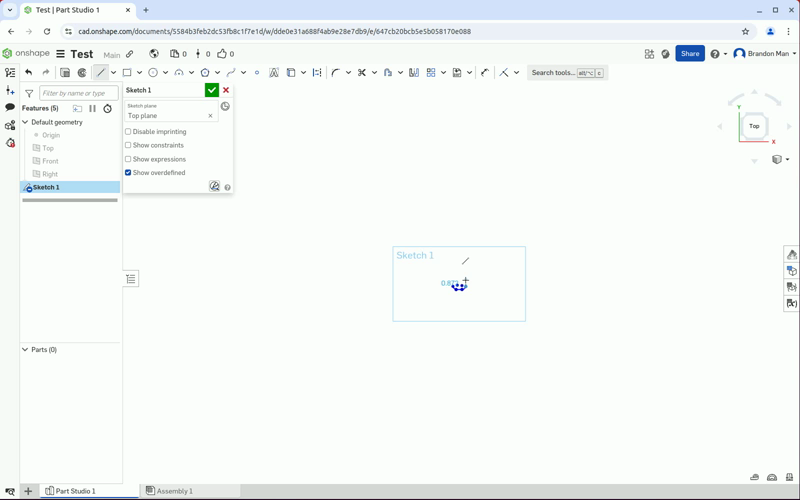
scroll(6)
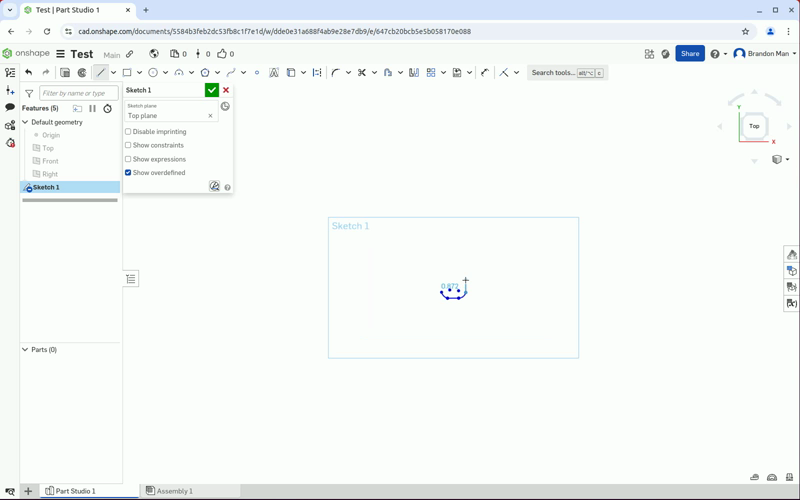
scroll(6)
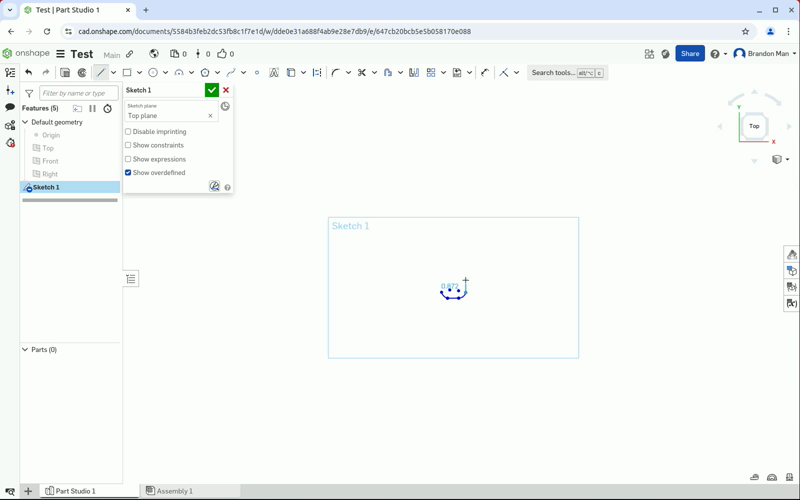
scroll(6)
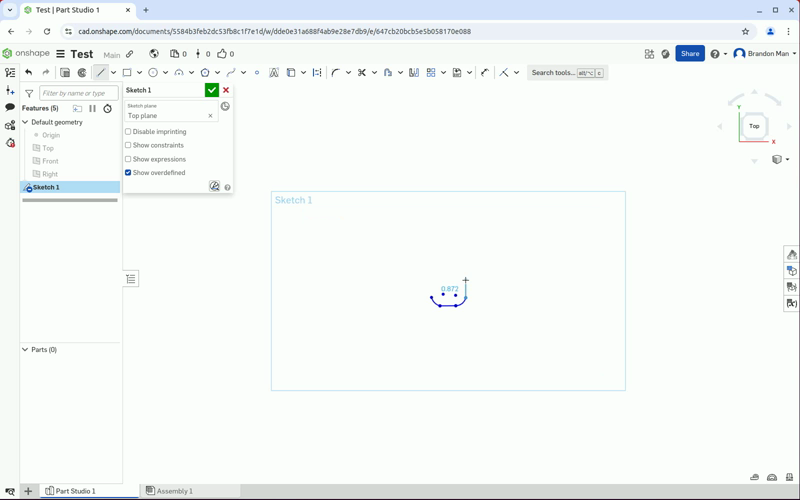
scroll(6)
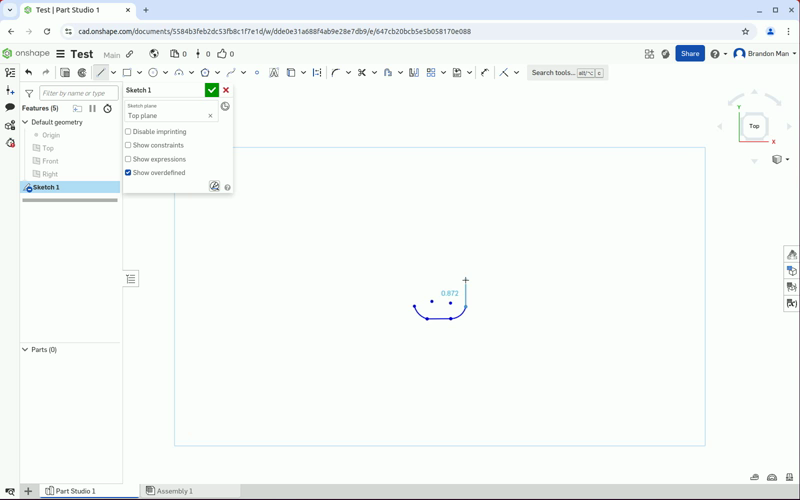
scroll(6)
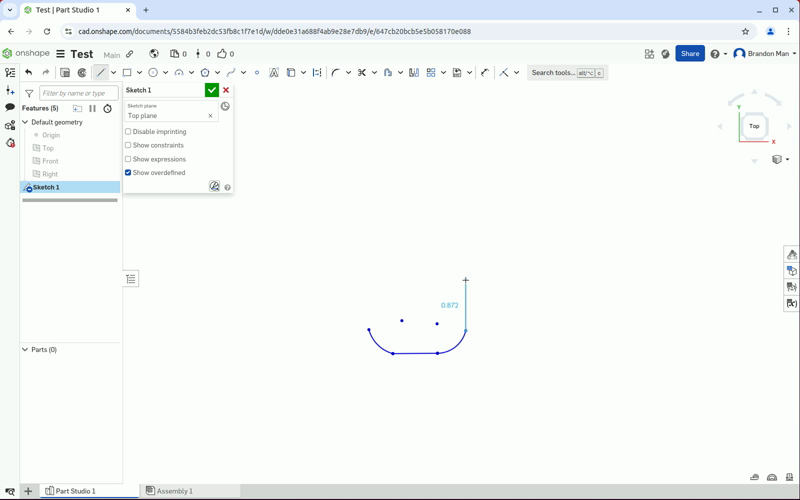
click(465, 279)
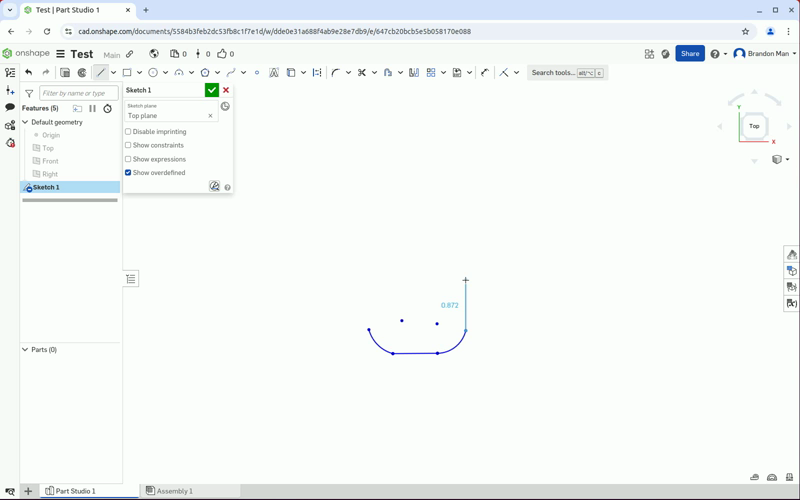
scroll(-6)
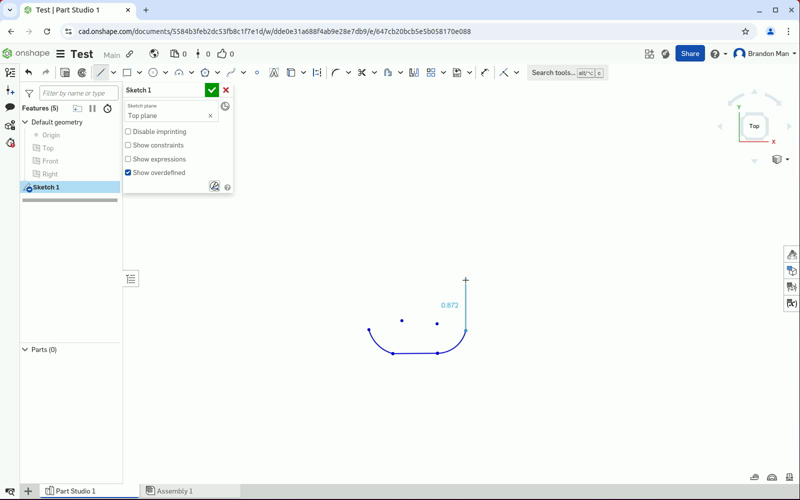
scroll(-6)
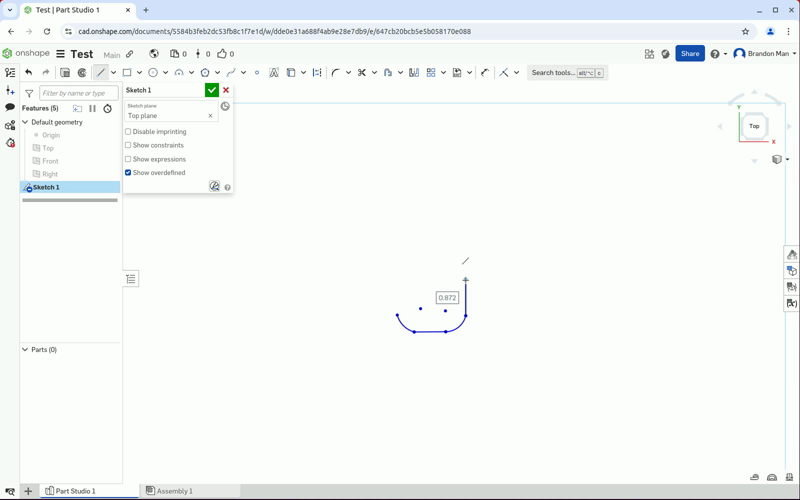
scroll(-6)
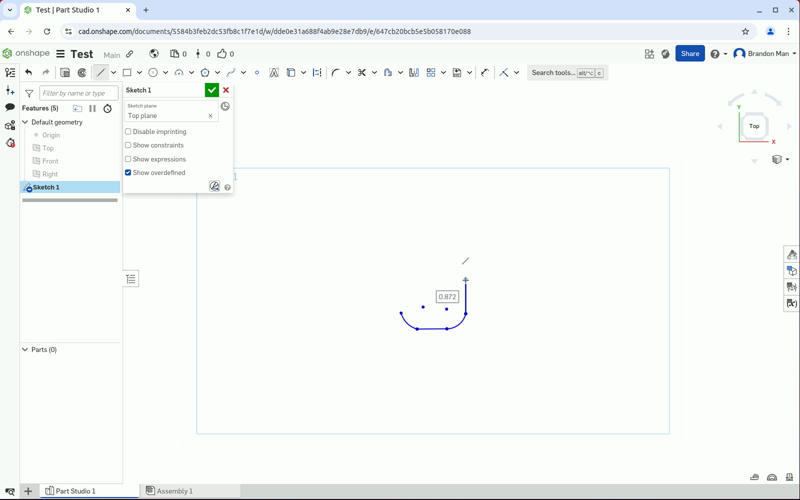
scroll(-6)
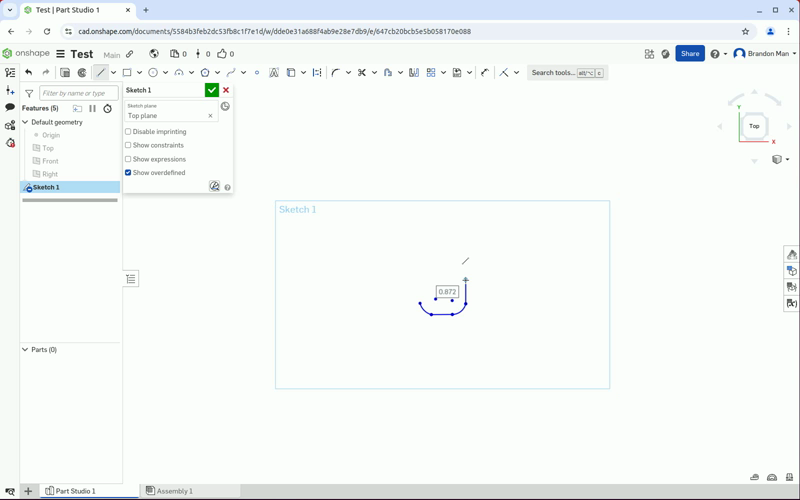
scroll(-6)
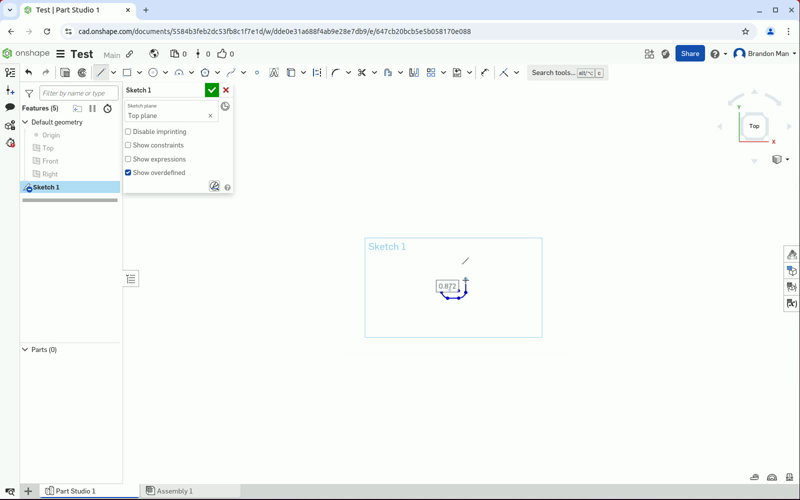
scroll(-6)
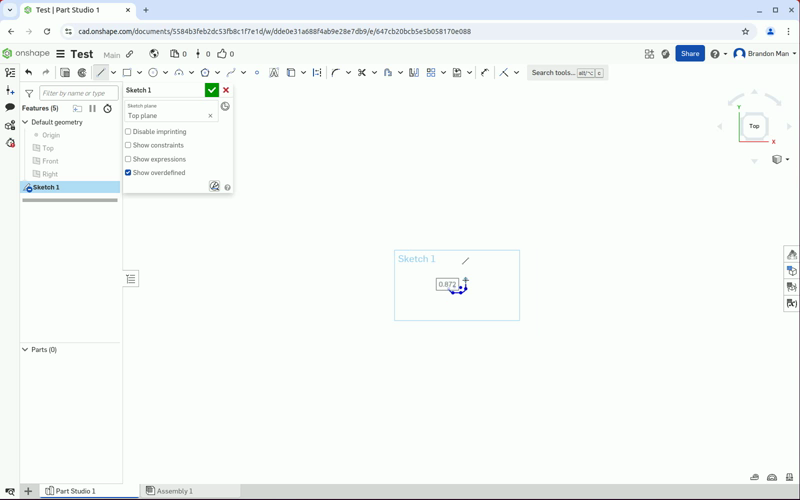
scroll(-6)
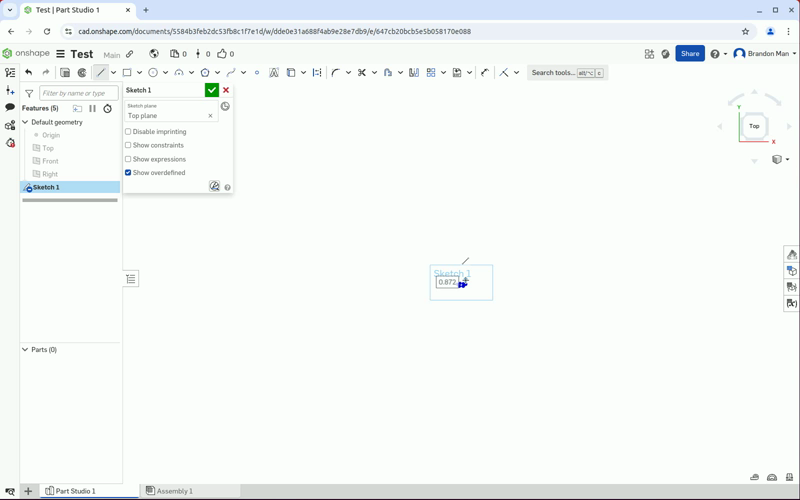
key_up(shift)
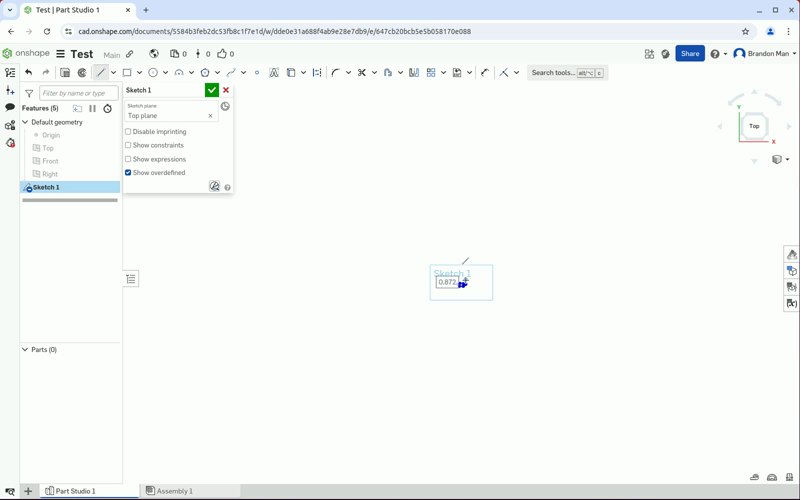
key(esc)
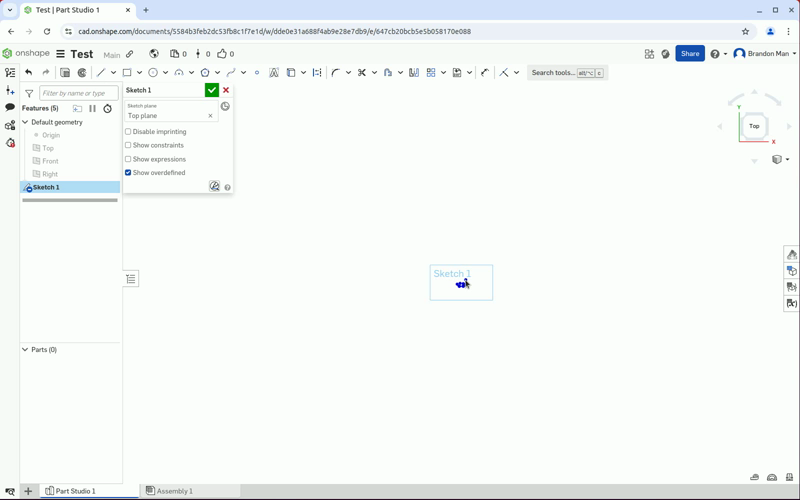
key(a)
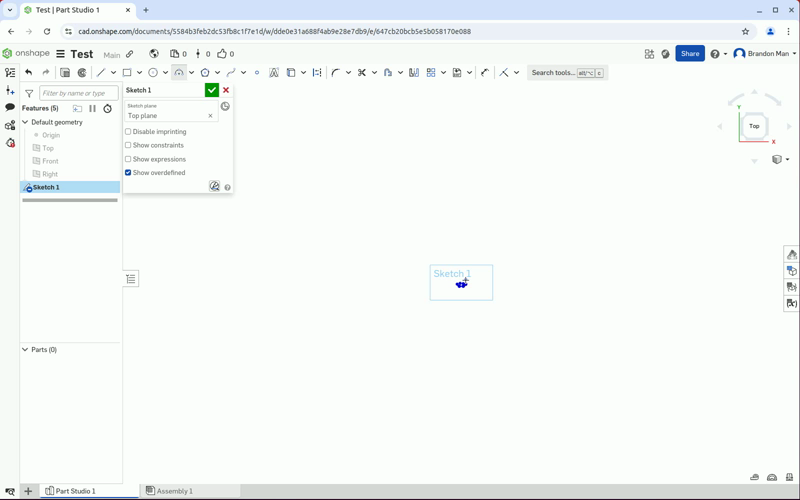
mouse_move(465, 279)
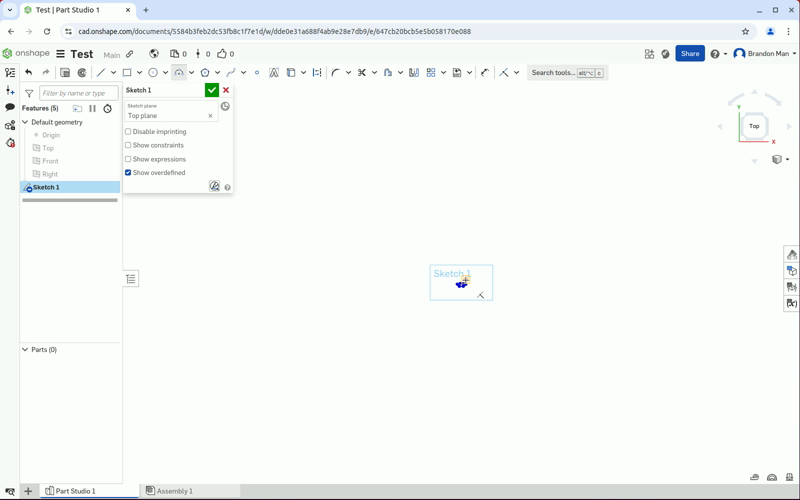
scroll(6)
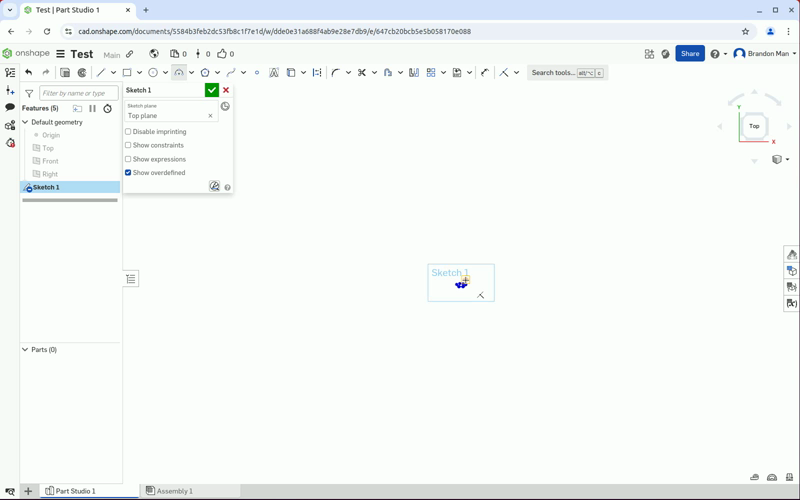
scroll(6)
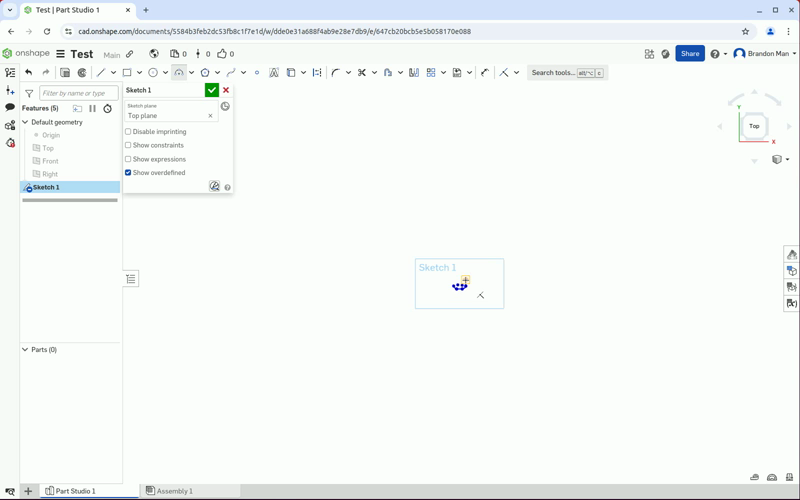
scroll(6)
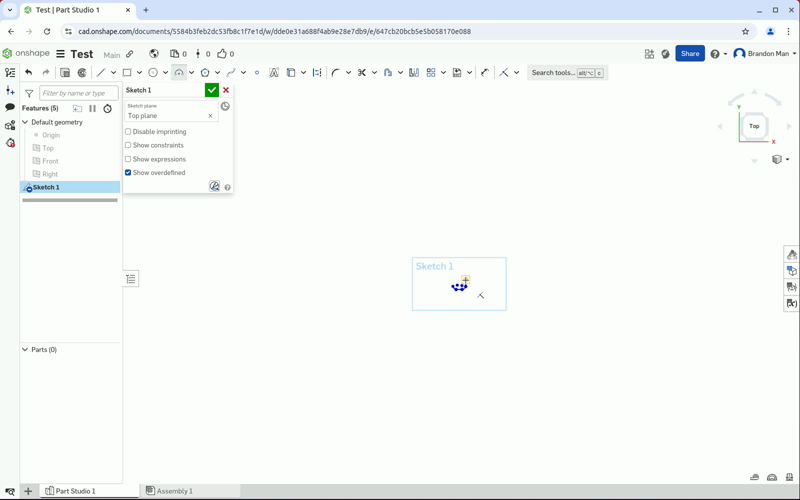
scroll(6)
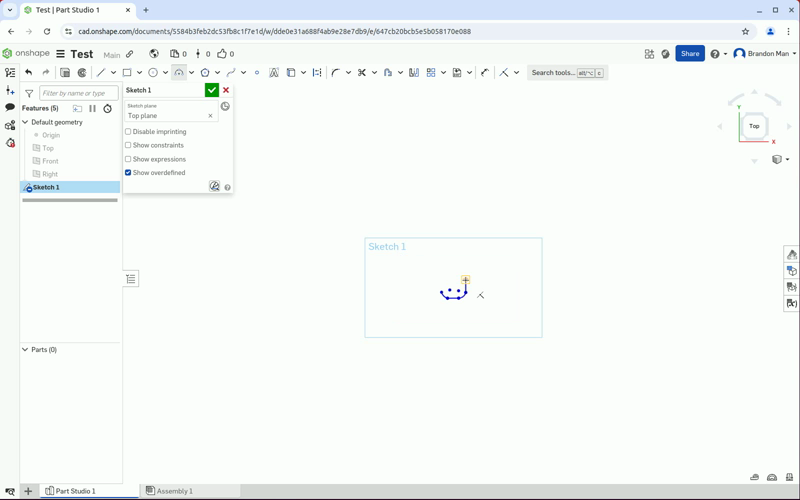
scroll(6)
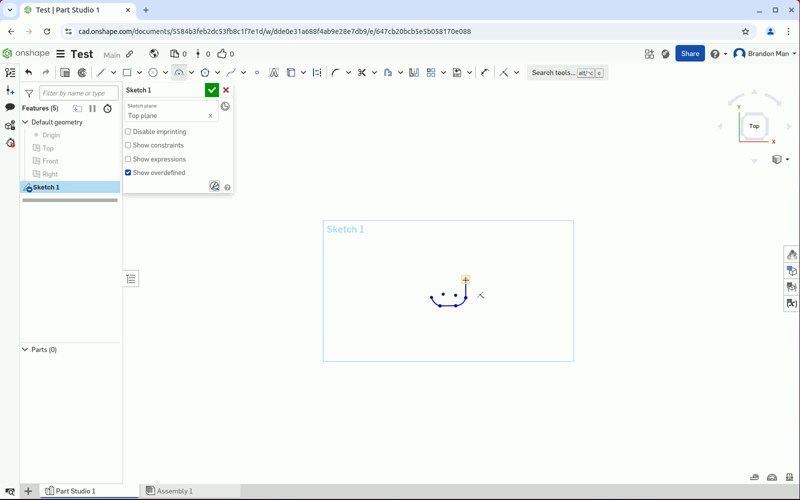
scroll(6)
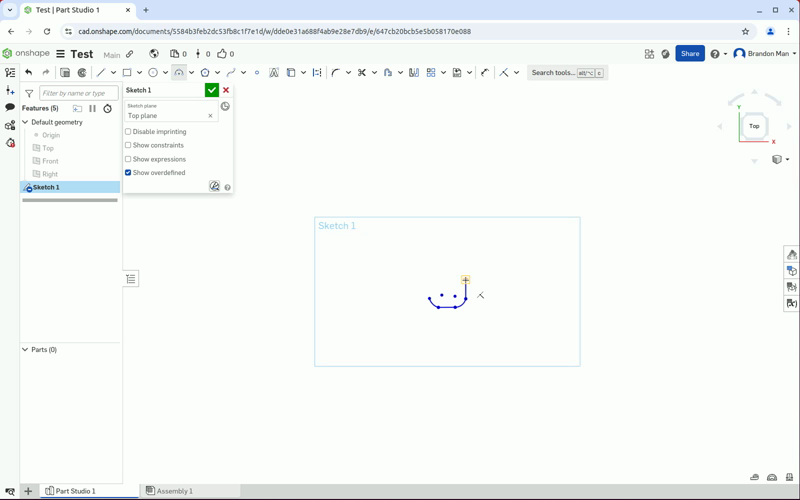
scroll(6)
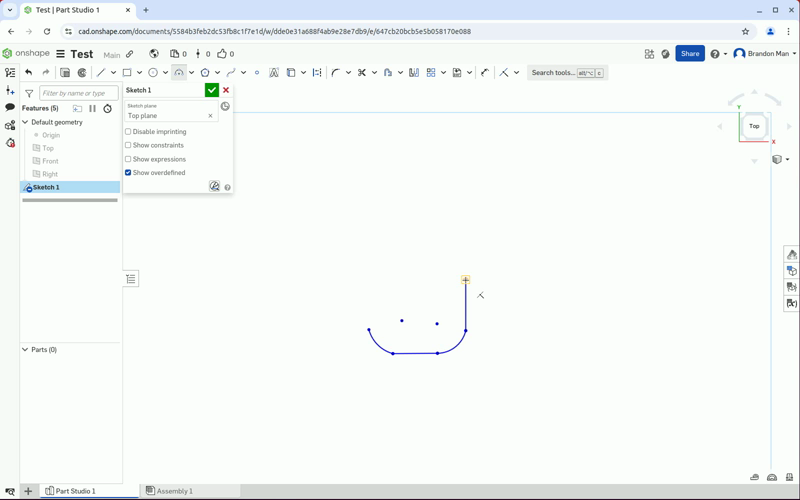
click(465, 279)
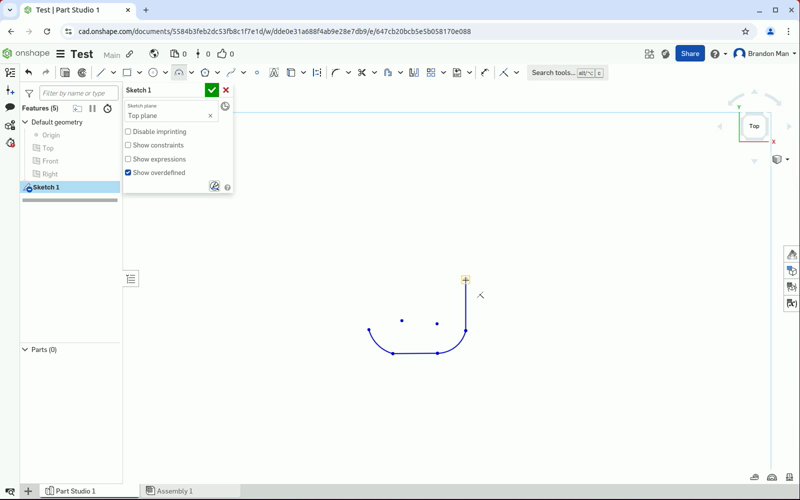
scroll(-6)
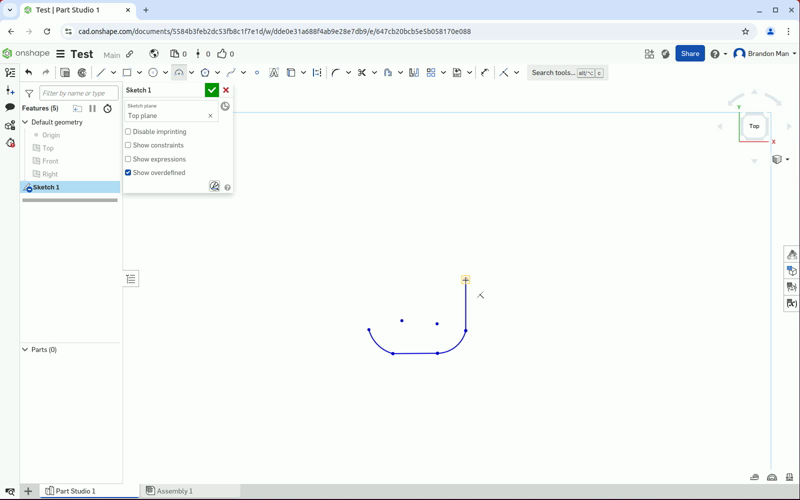
scroll(-6)
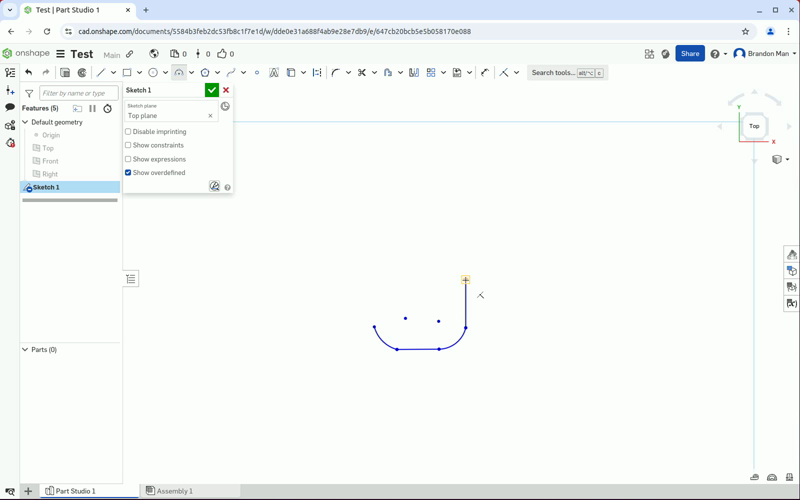
scroll(-6)
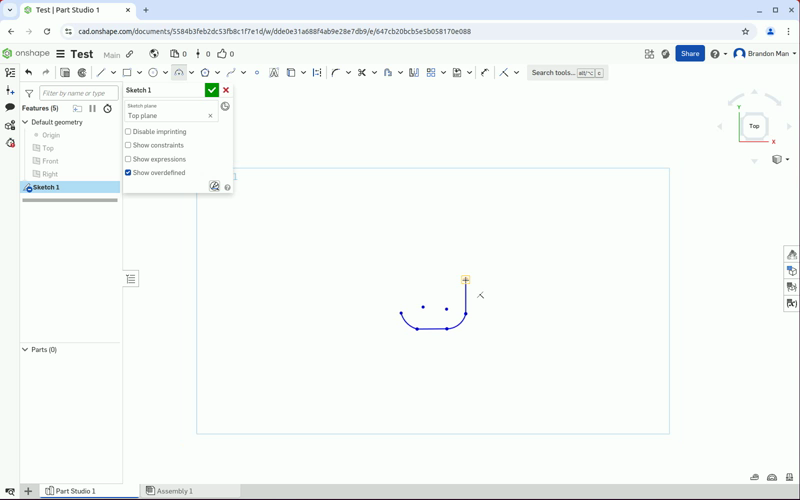
scroll(-6)
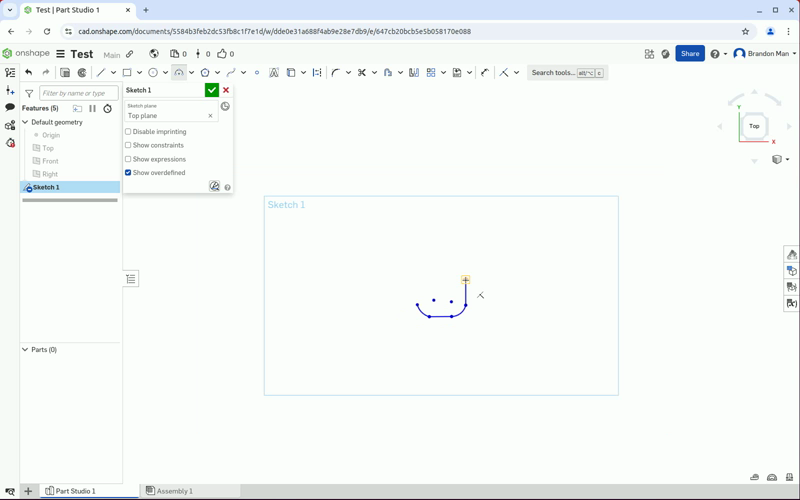
scroll(-6)
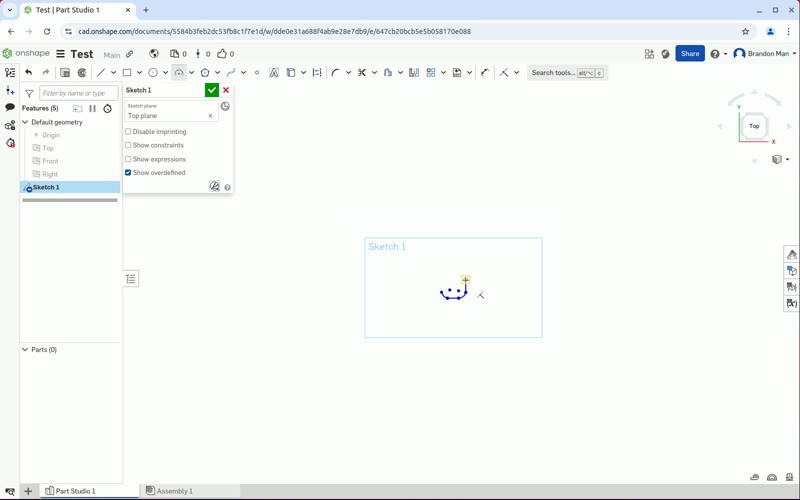
scroll(-6)
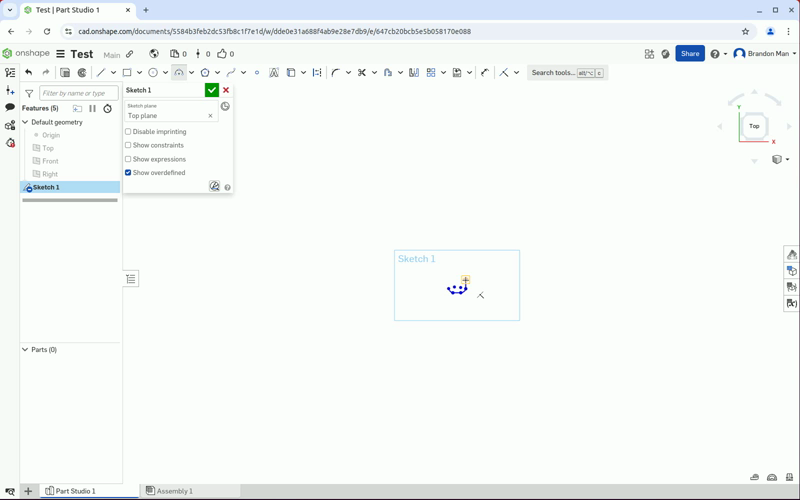
scroll(-6)
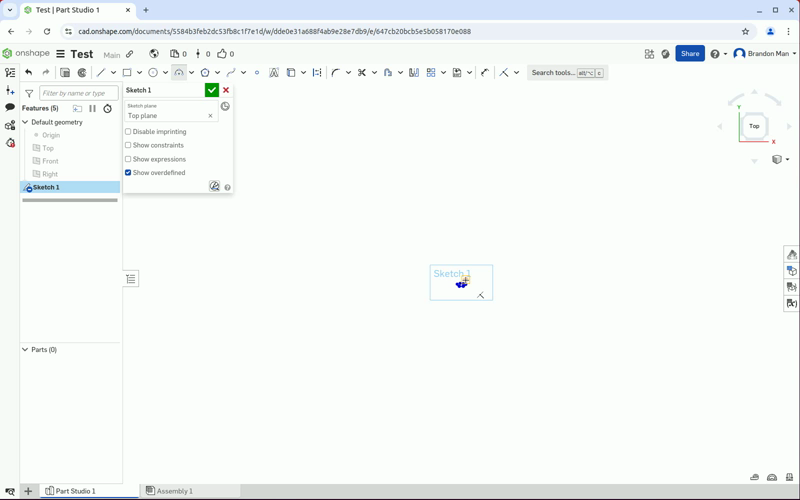
key_down(shift)
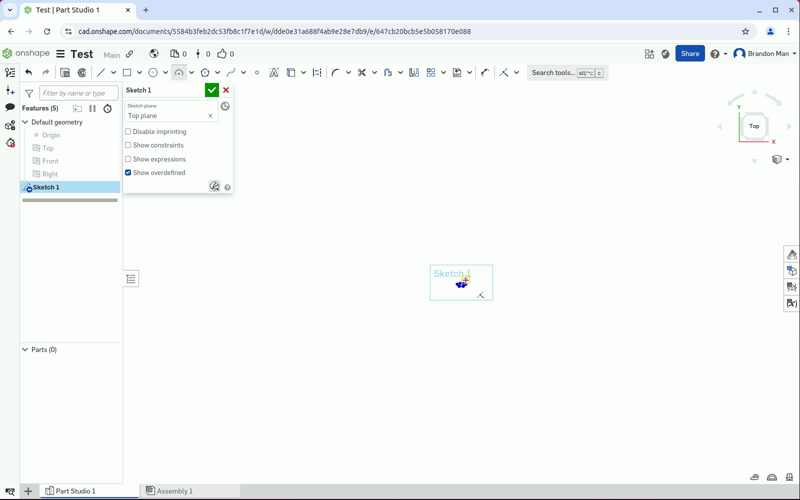
mouse_move(463, 278)
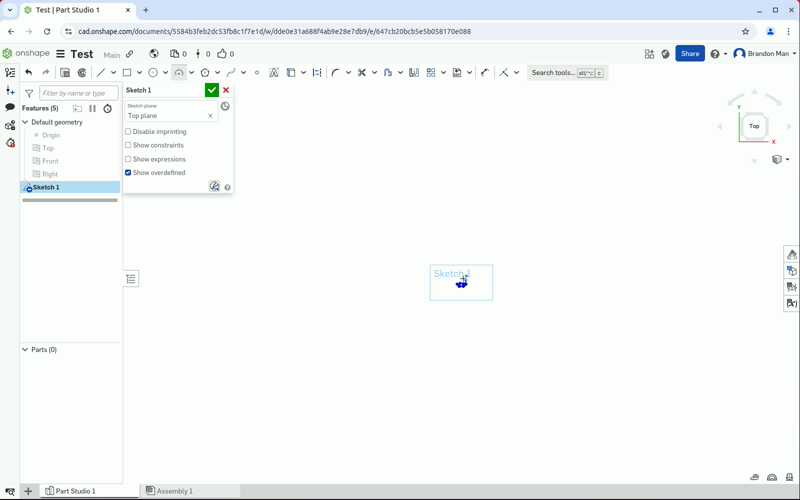
scroll(6)
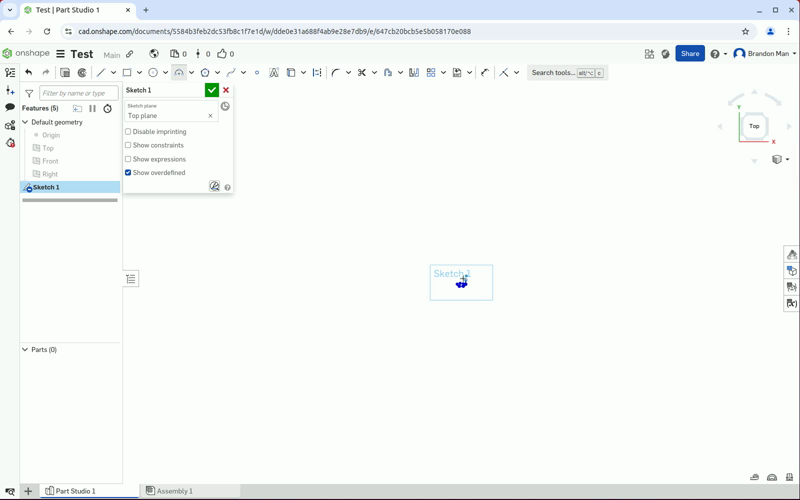
scroll(6)
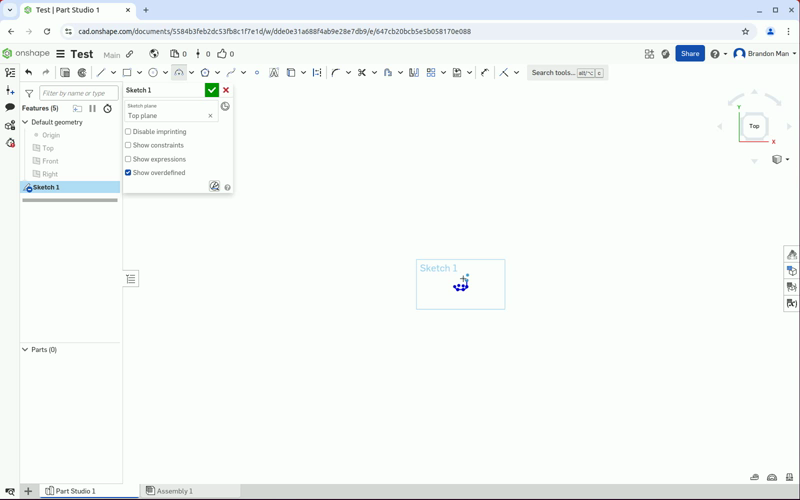
scroll(6)
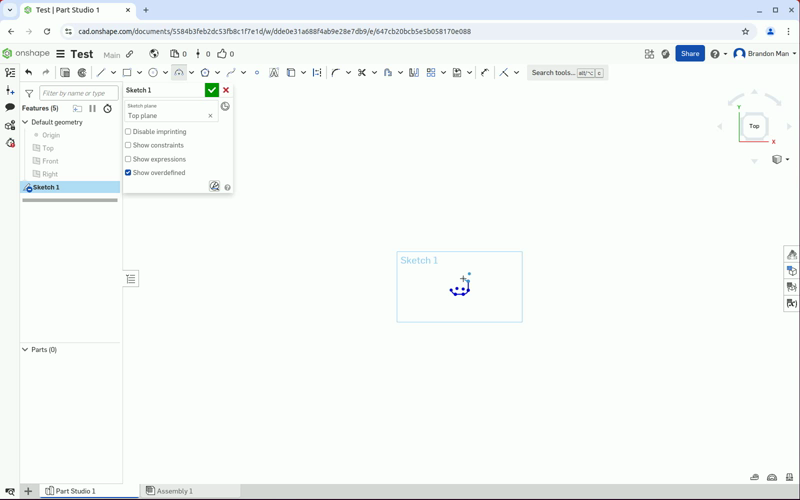
scroll(6)
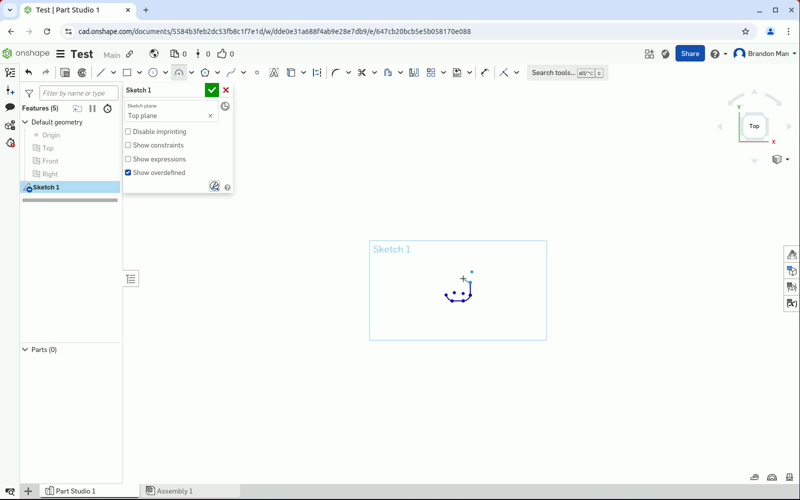
scroll(6)
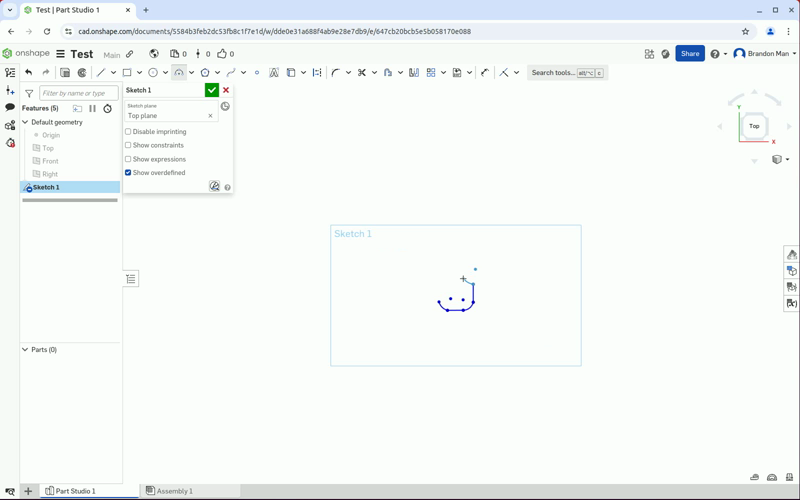
scroll(6)
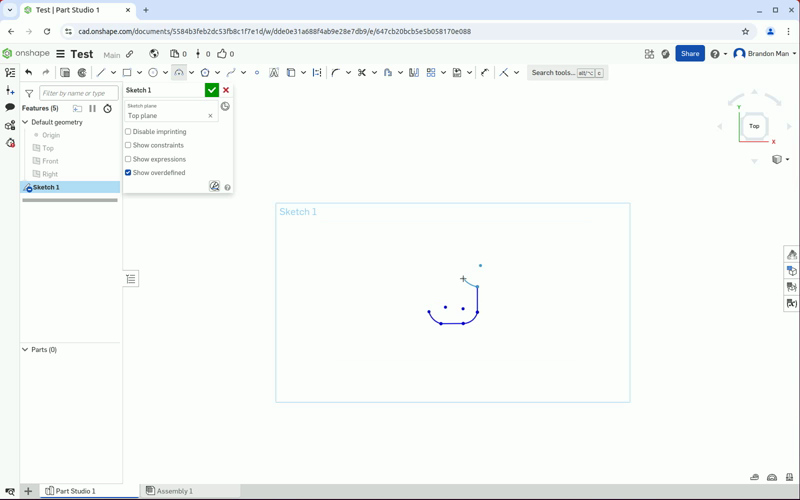
scroll(6)
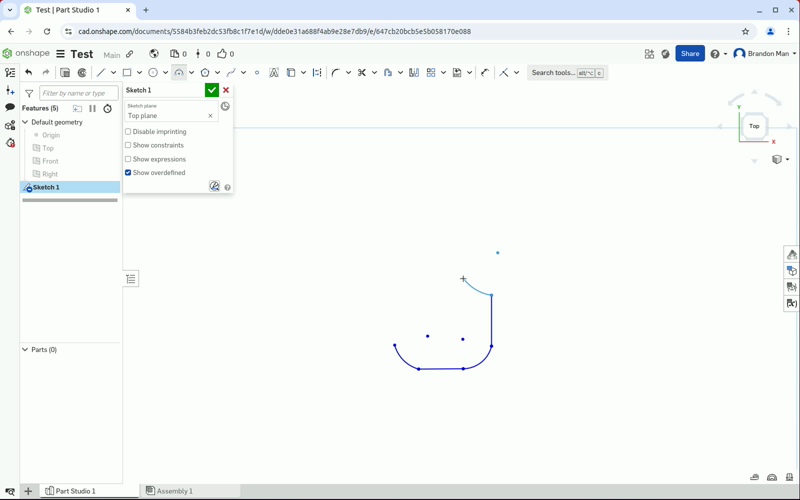
click(463, 278)
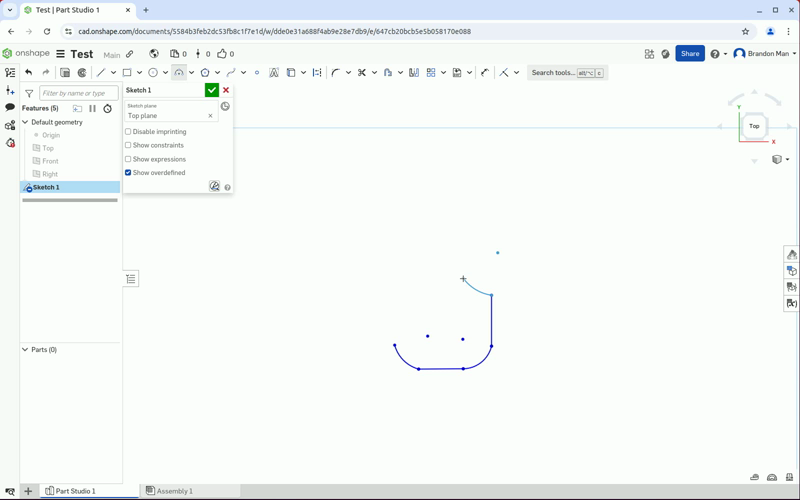
scroll(-6)
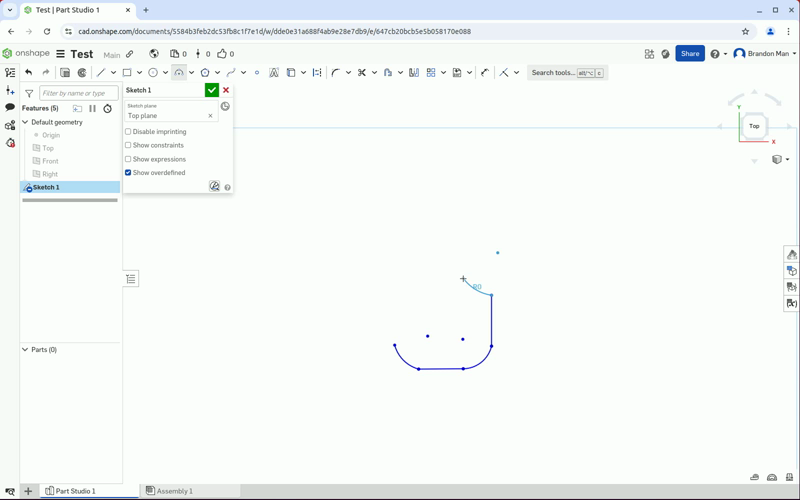
scroll(-6)
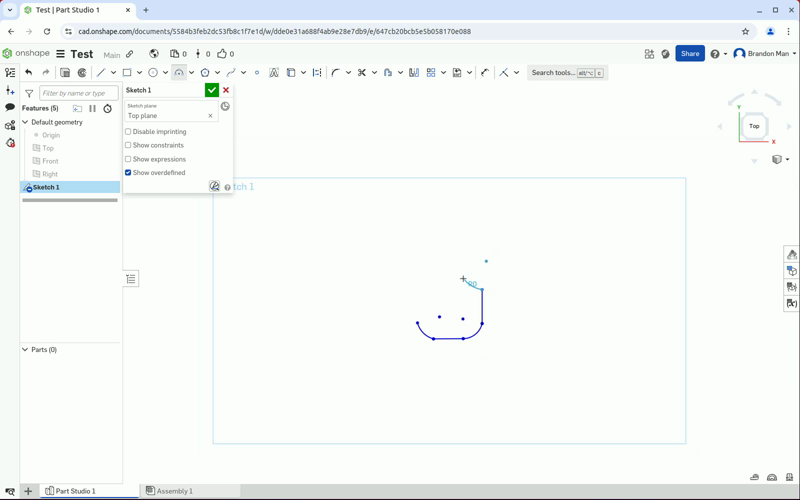
scroll(-6)
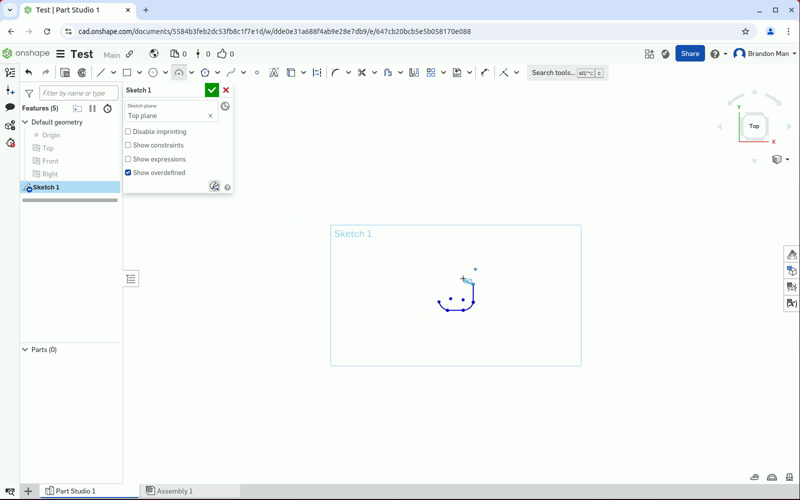
scroll(-6)
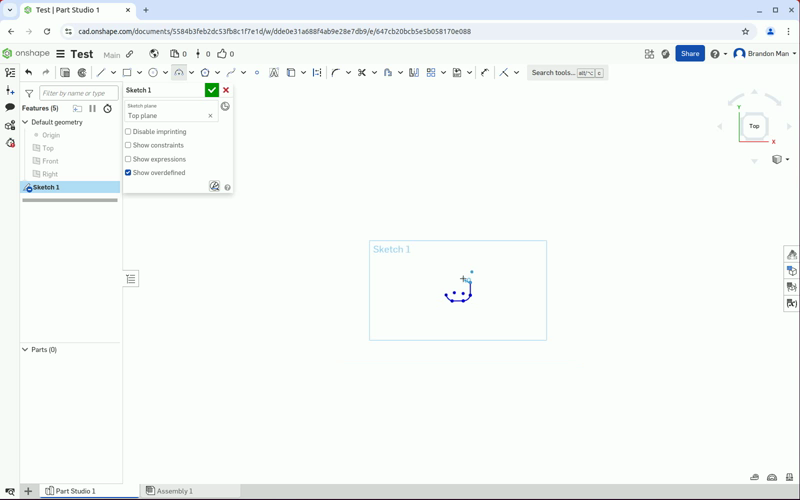
scroll(-6)
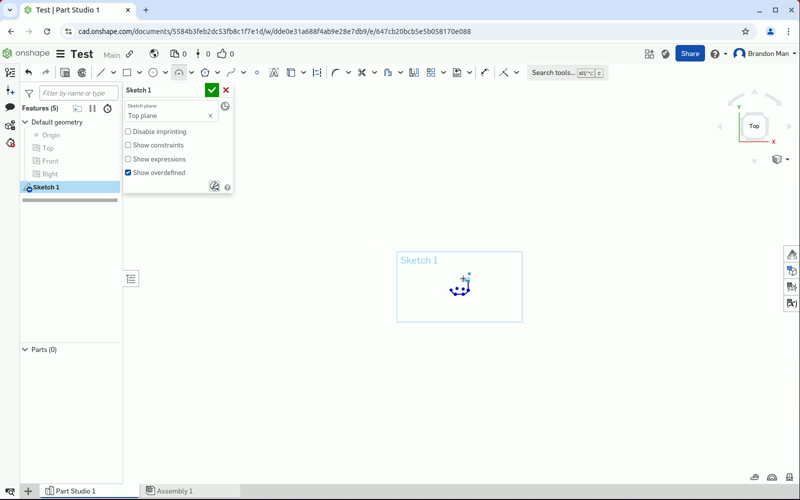
scroll(-6)
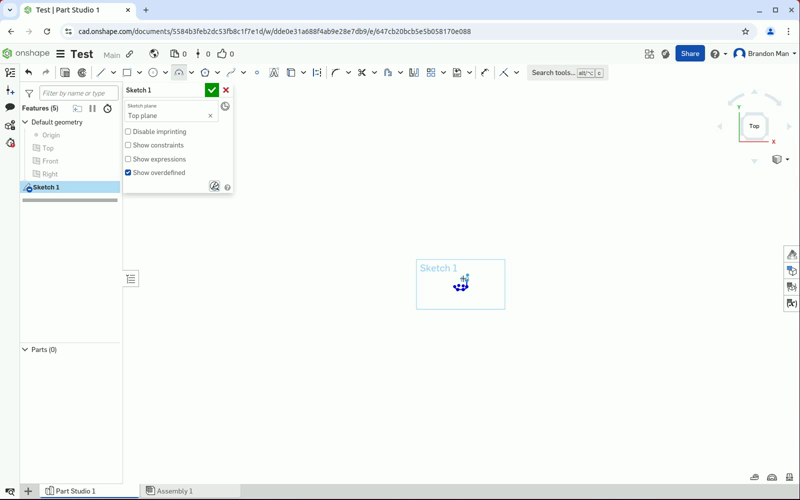
scroll(-6)
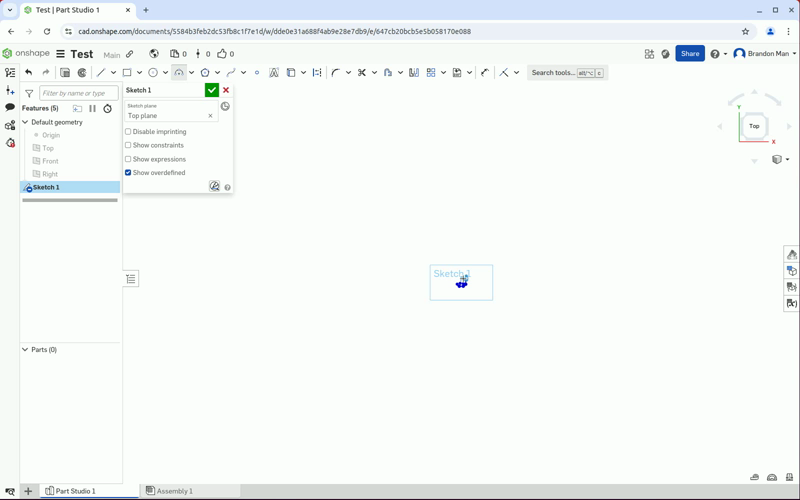
mouse_move(464, 278)
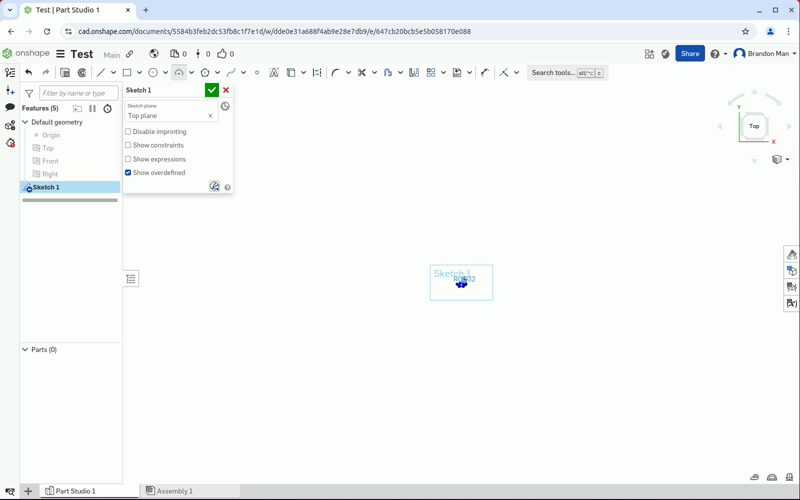
scroll(6)
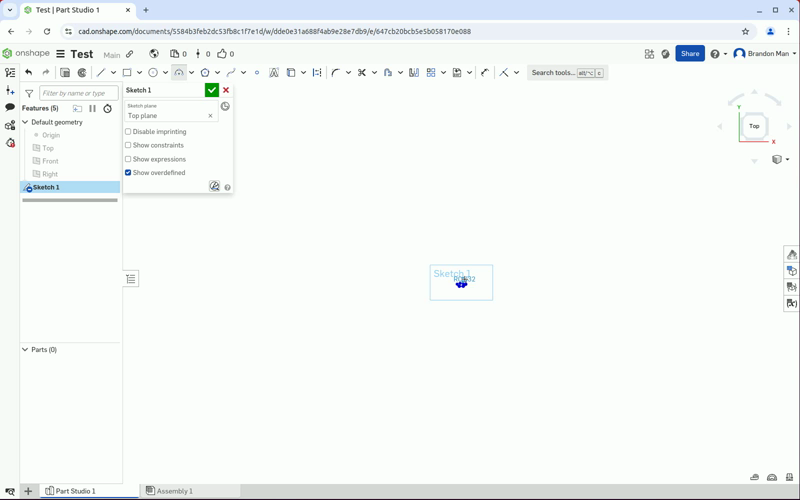
scroll(6)
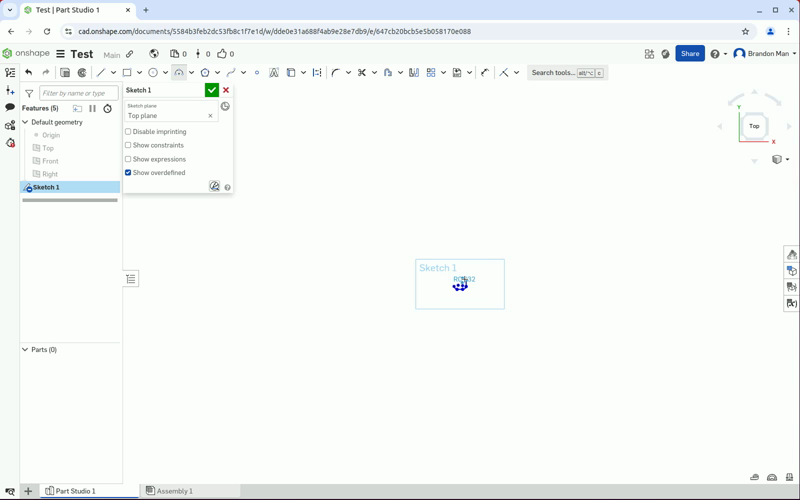
scroll(6)
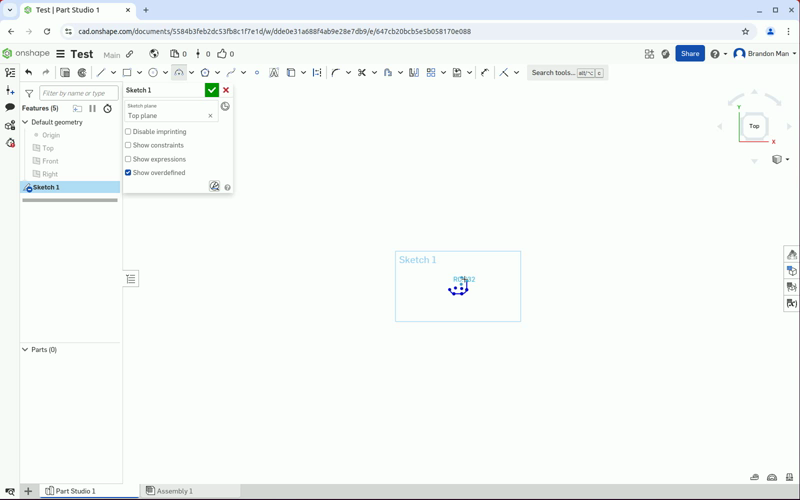
scroll(6)
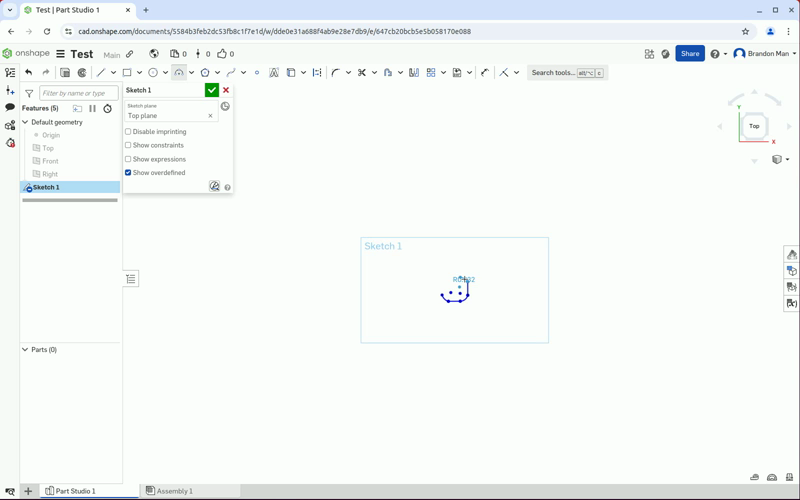
scroll(6)
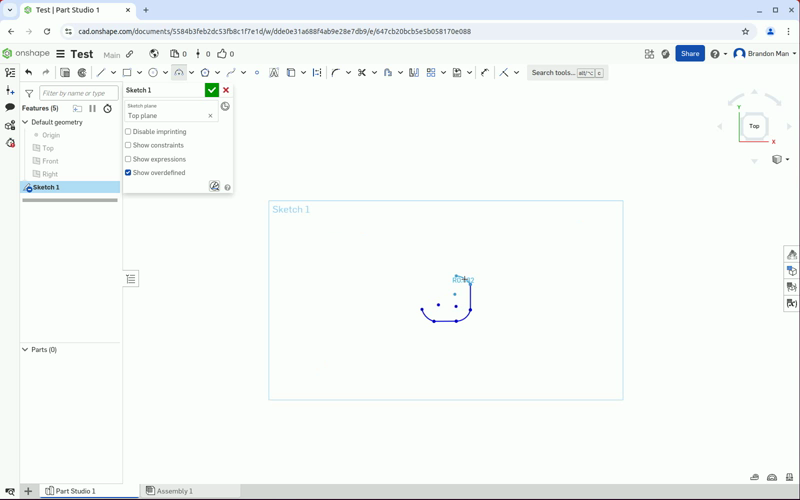
scroll(6)
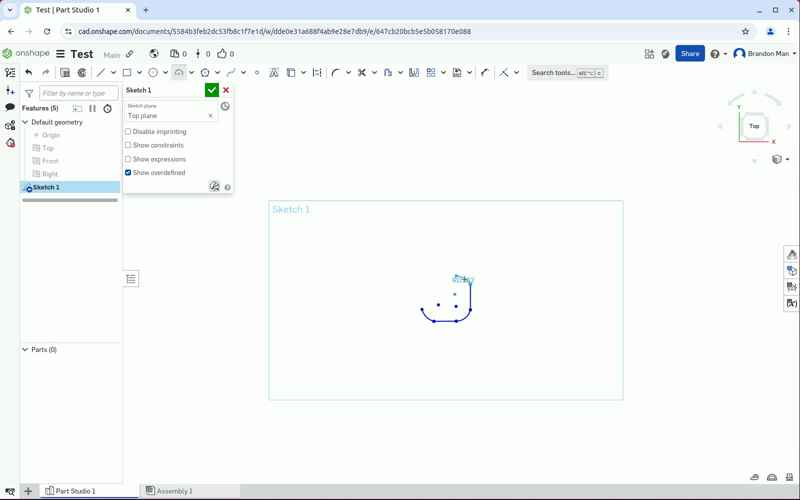
scroll(6)
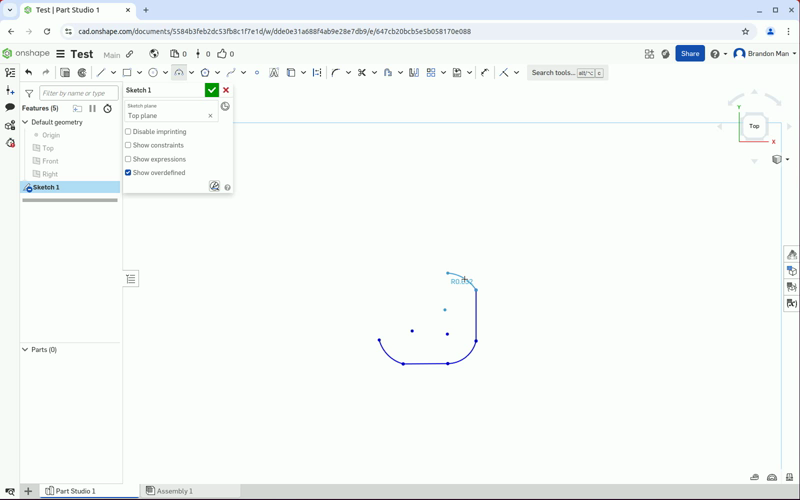
click(464, 278)
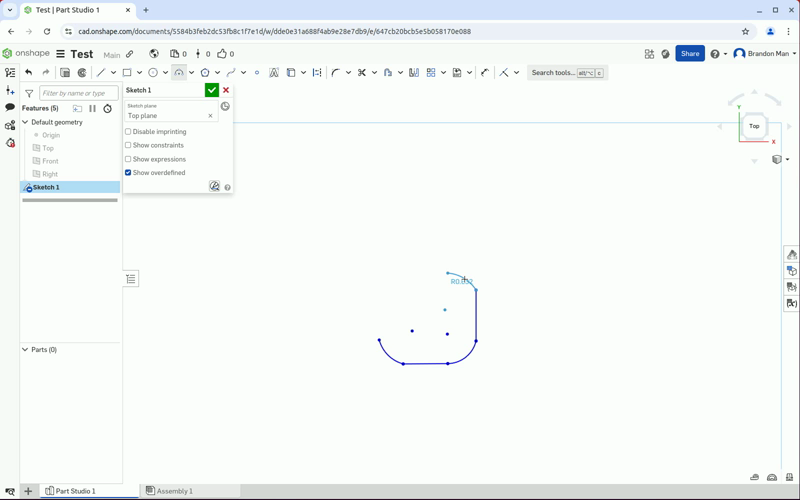
scroll(-6)
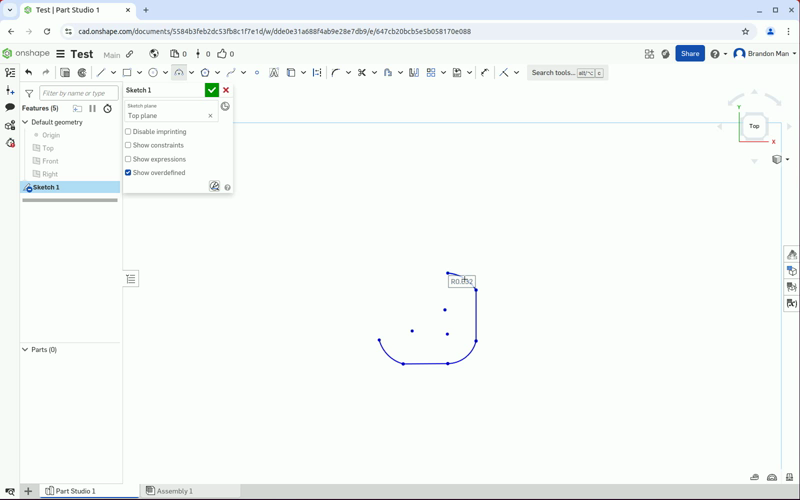
scroll(-6)
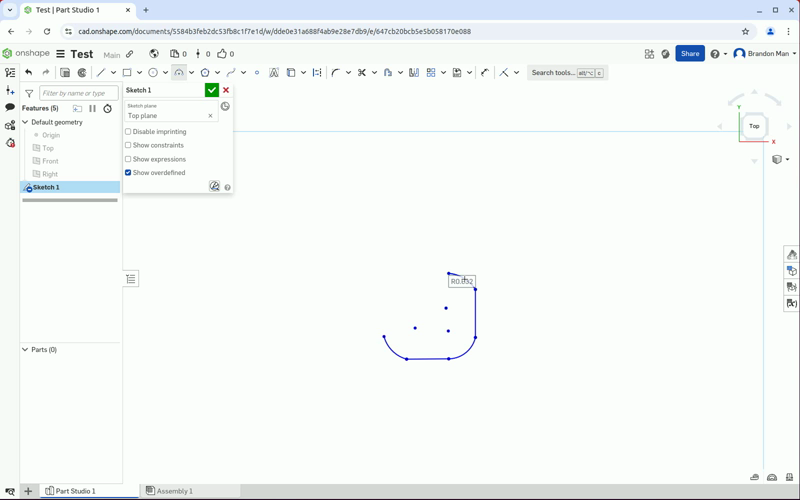
scroll(-6)
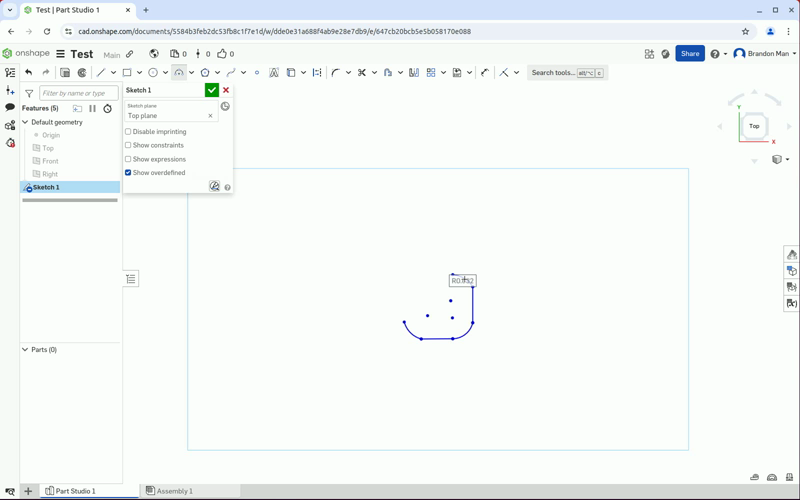
scroll(-6)
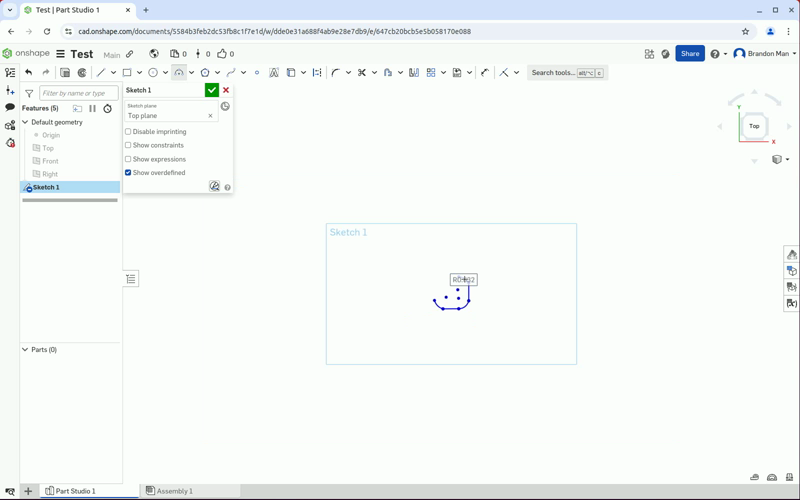
scroll(-6)
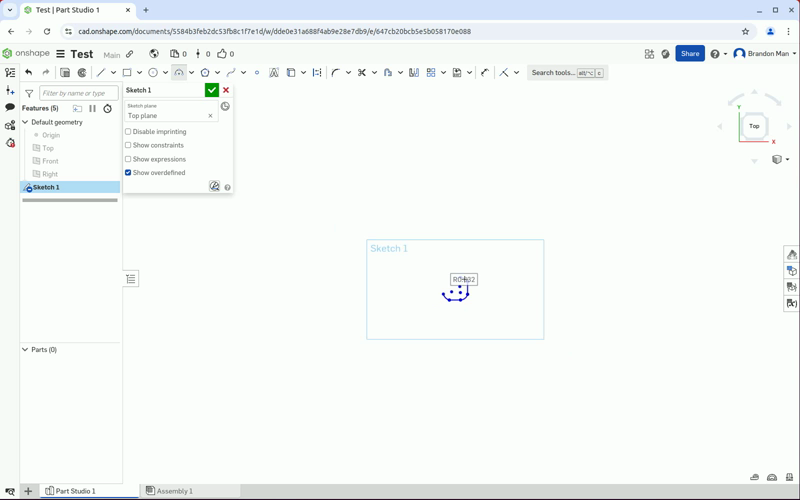
scroll(-6)
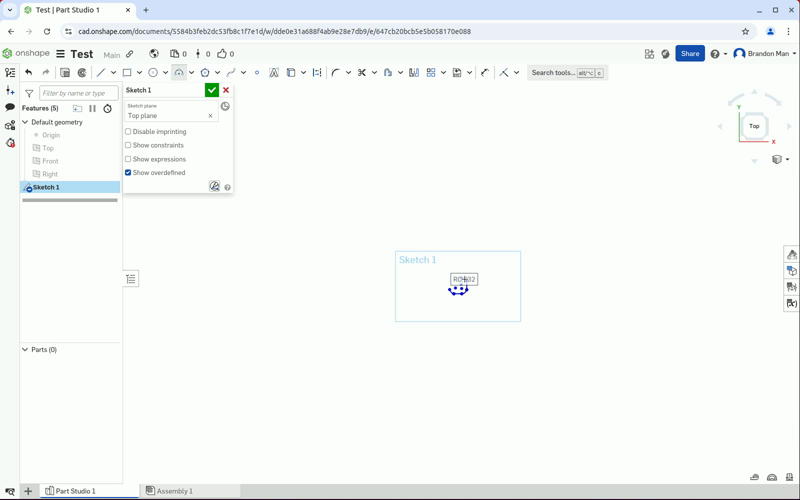
scroll(-6)
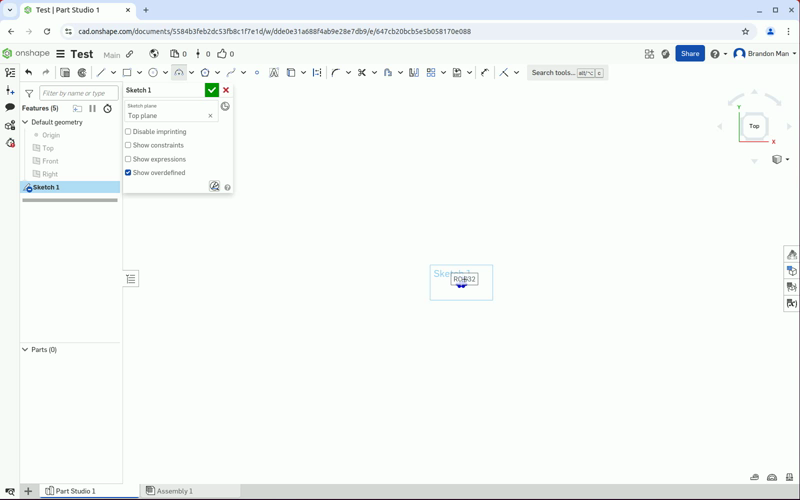
key_up(shift)
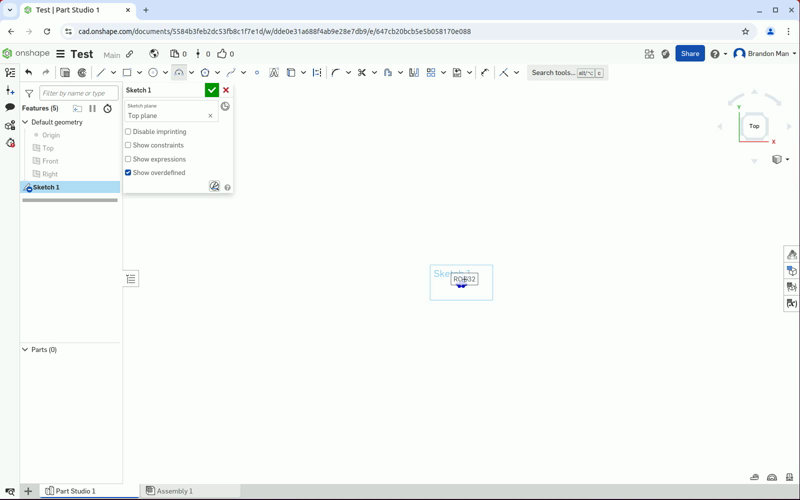
key(esc)
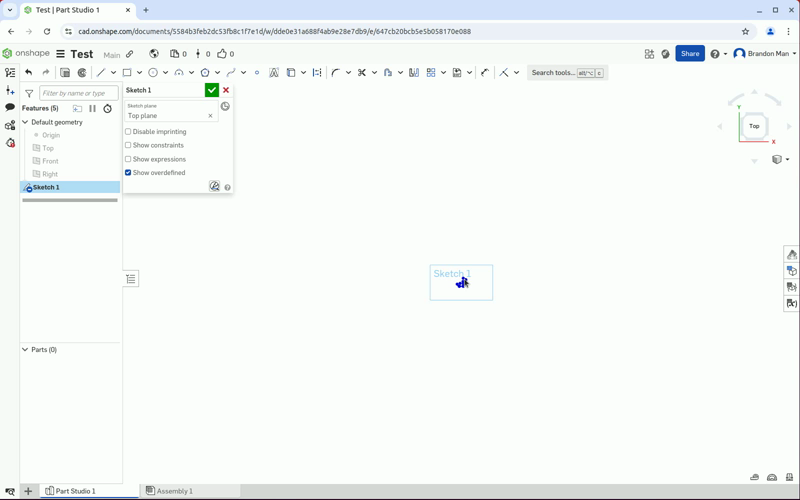
key(l)
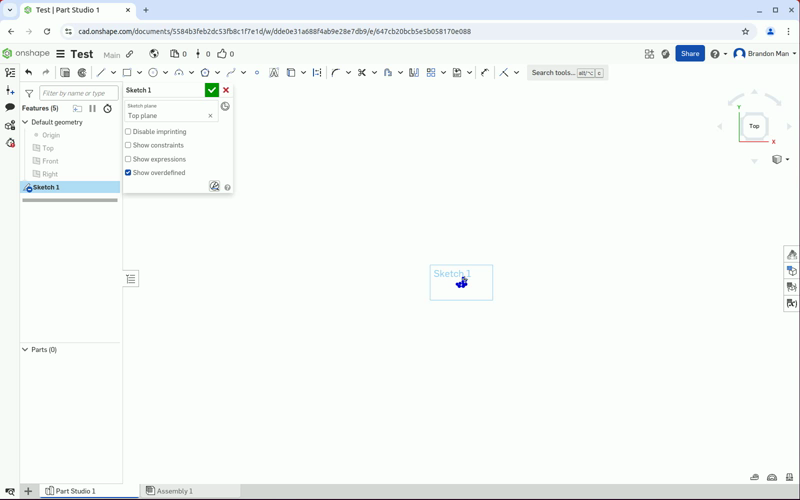
mouse_move(463, 278)
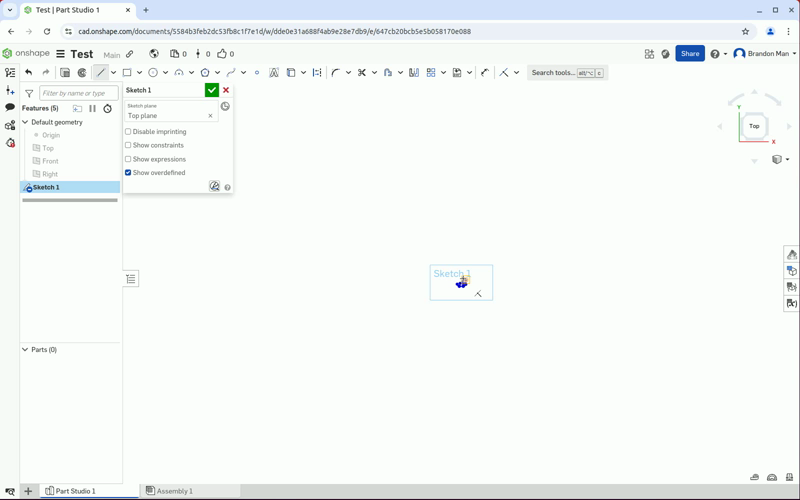
scroll(6)
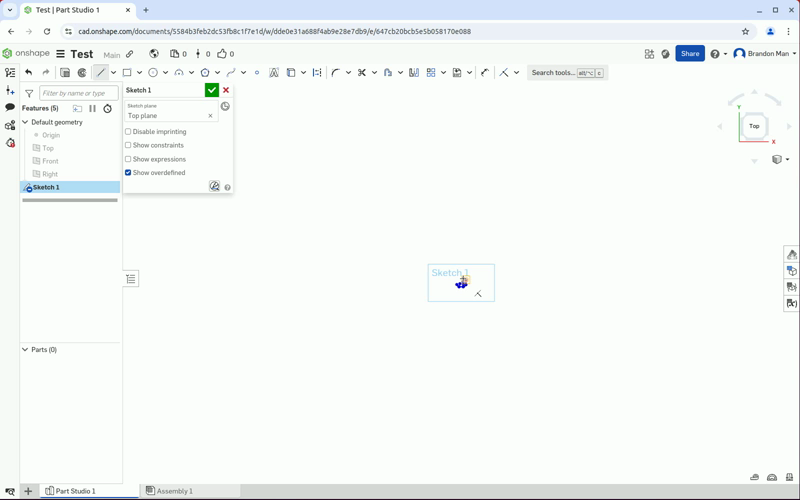
scroll(6)
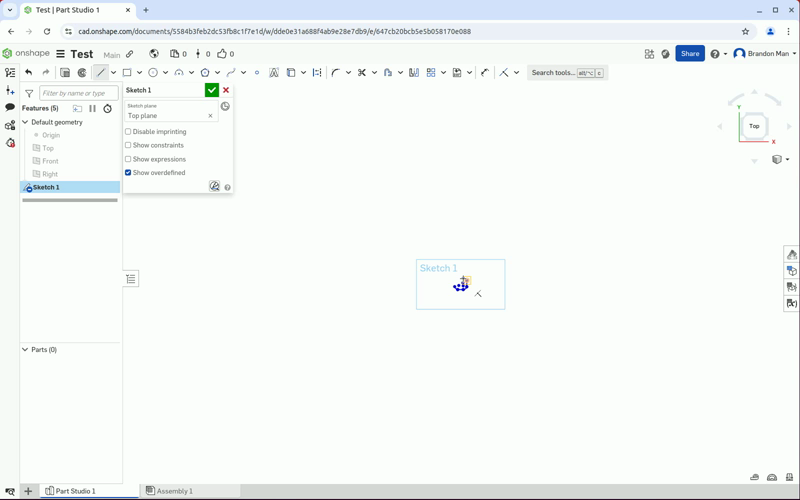
scroll(6)
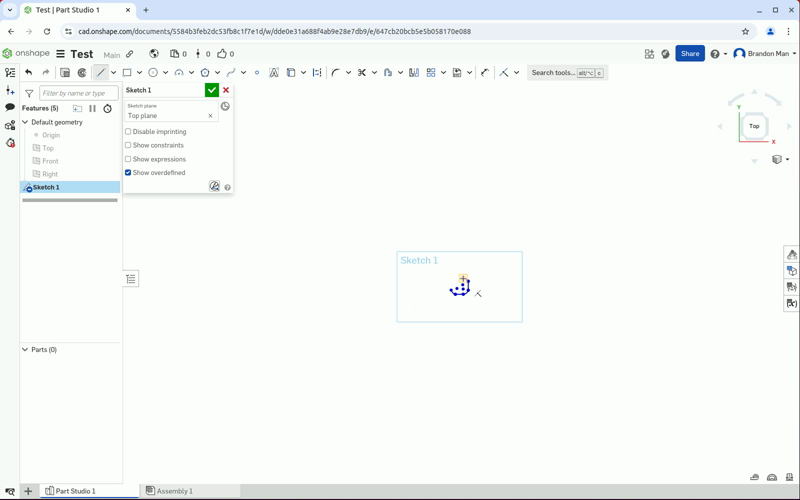
scroll(6)
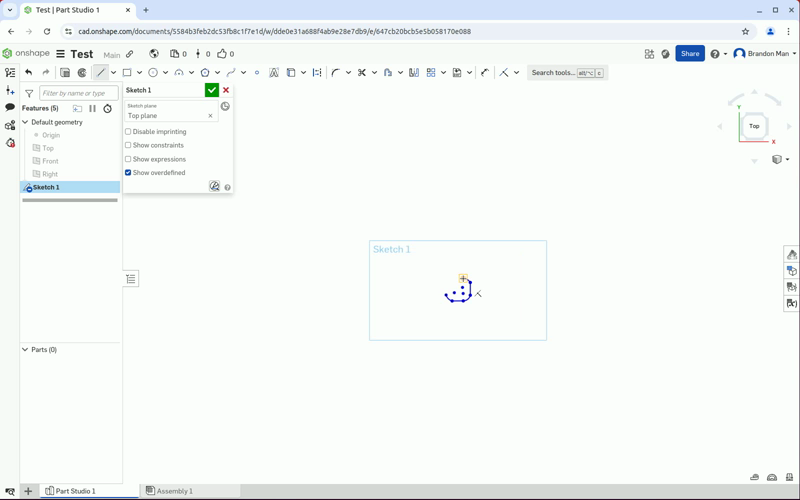
scroll(6)
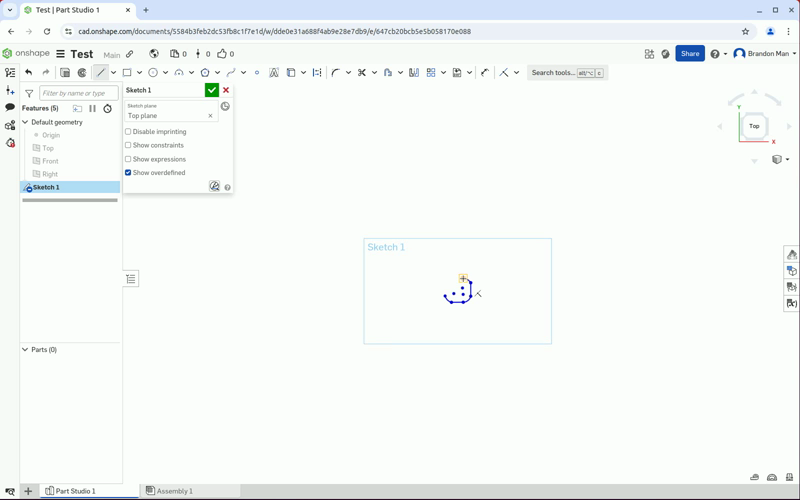
scroll(6)
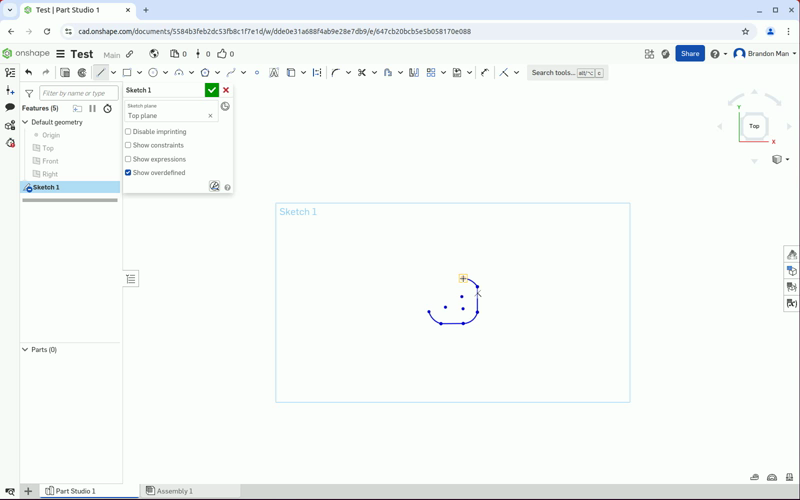
scroll(6)
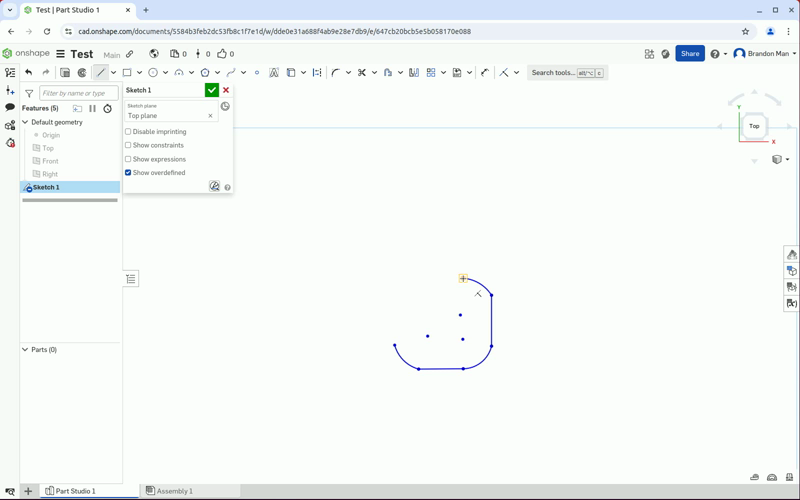
click(463, 278)
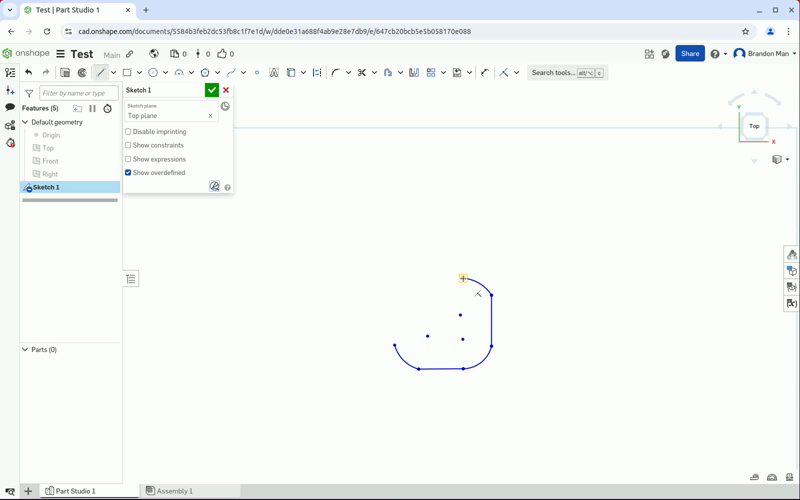
scroll(-6)
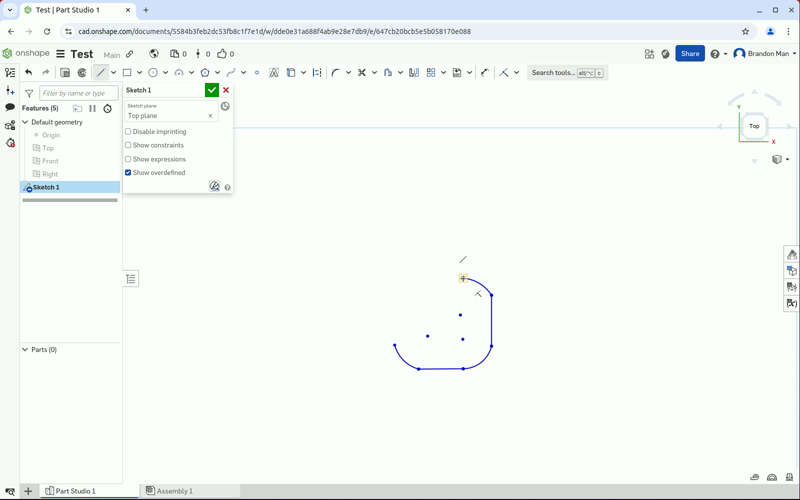
scroll(-6)
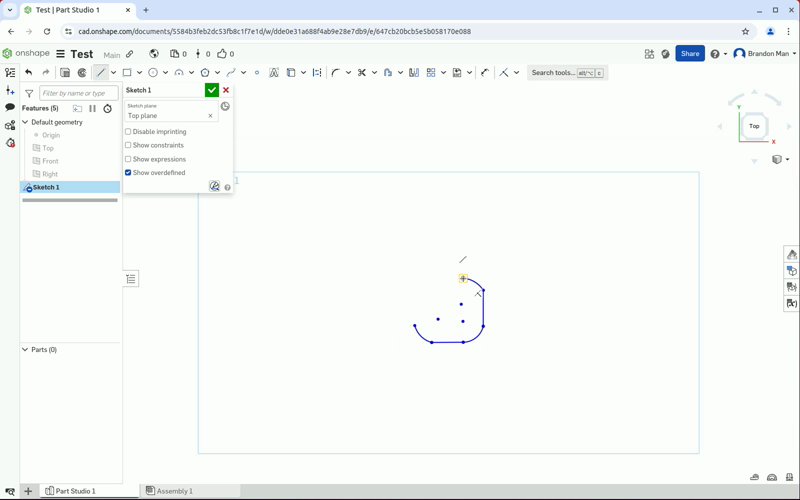
scroll(-6)
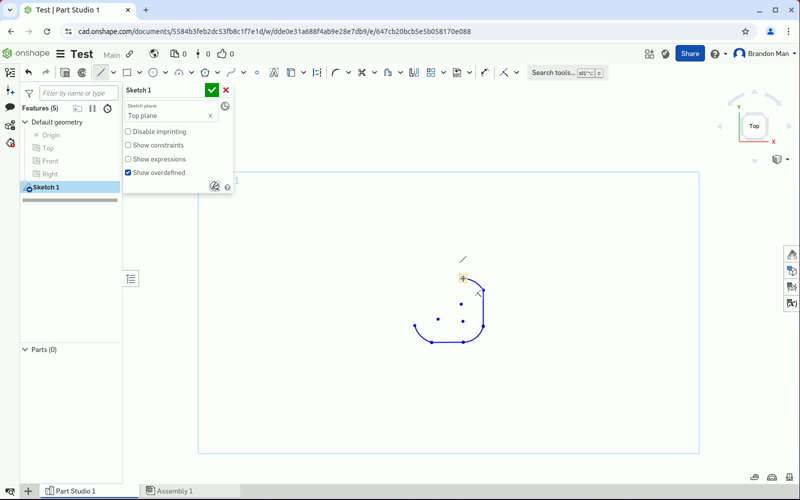
scroll(-6)
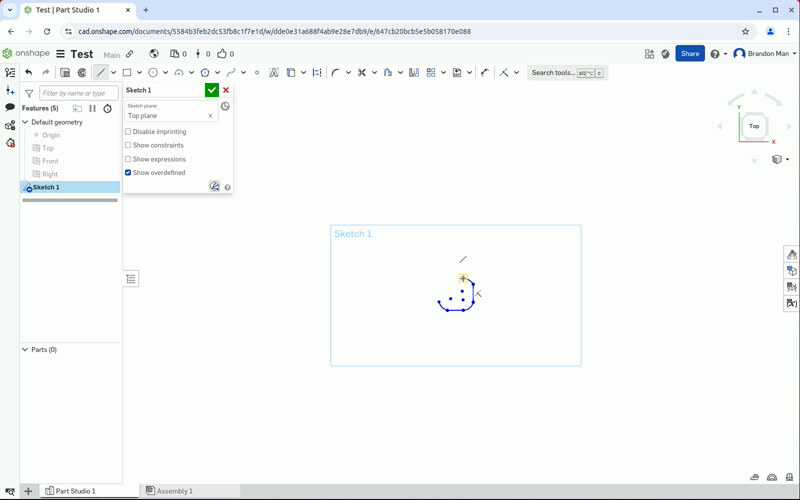
scroll(-6)
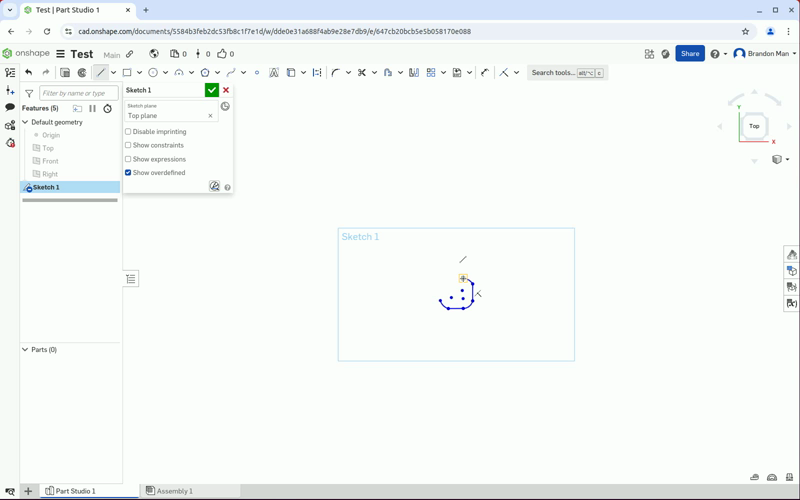
scroll(-6)
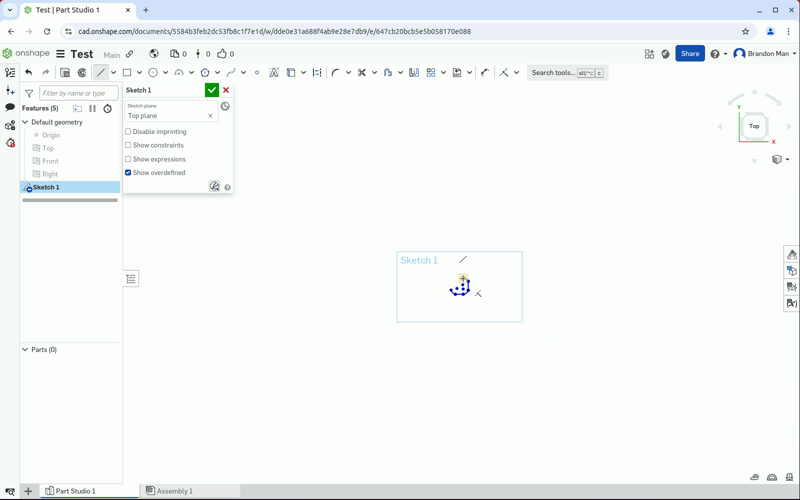
scroll(-6)
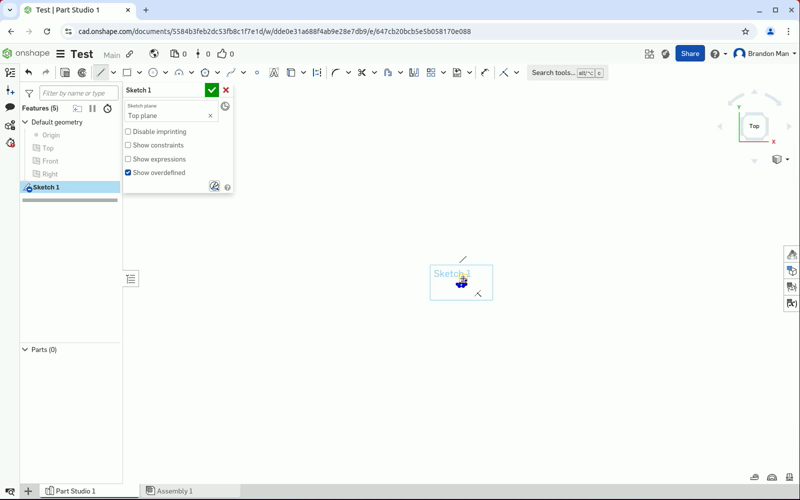
key_down(shift)
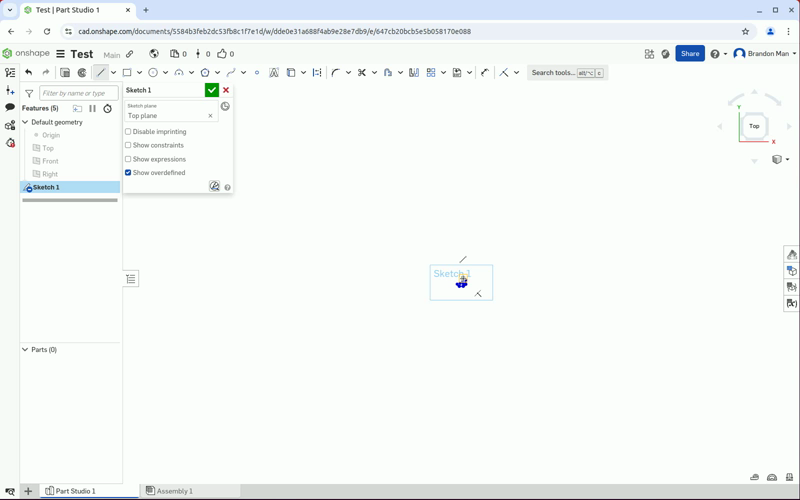
mouse_move(493, 278)
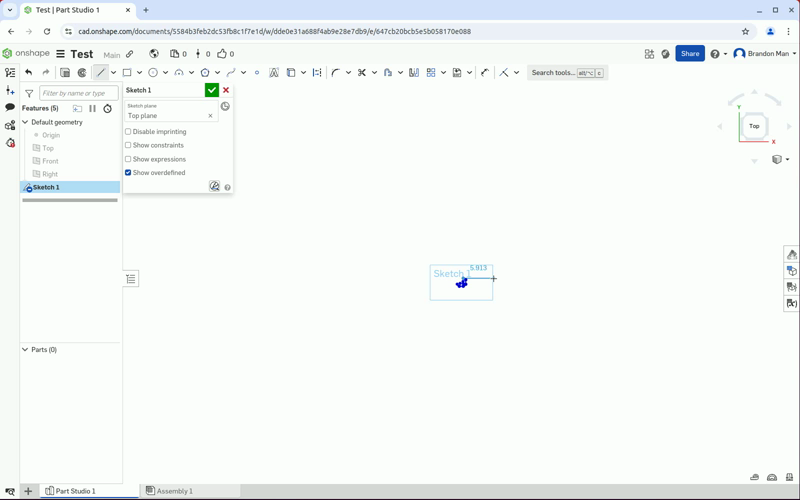
mouse_move(459, 278)
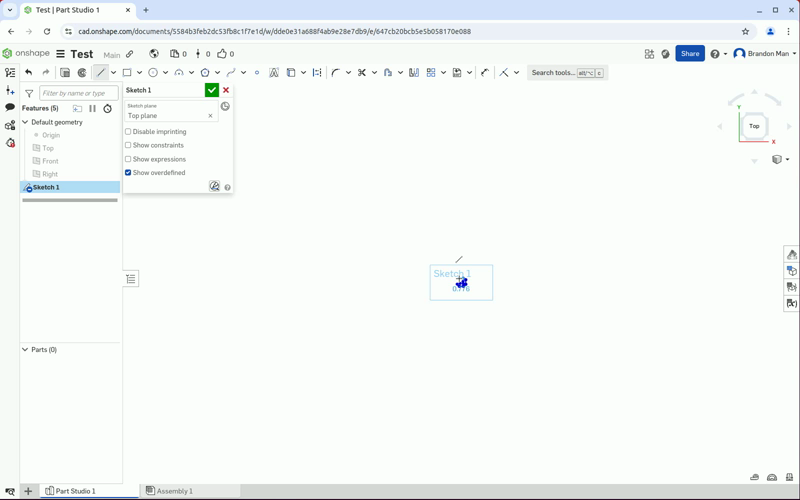
scroll(6)
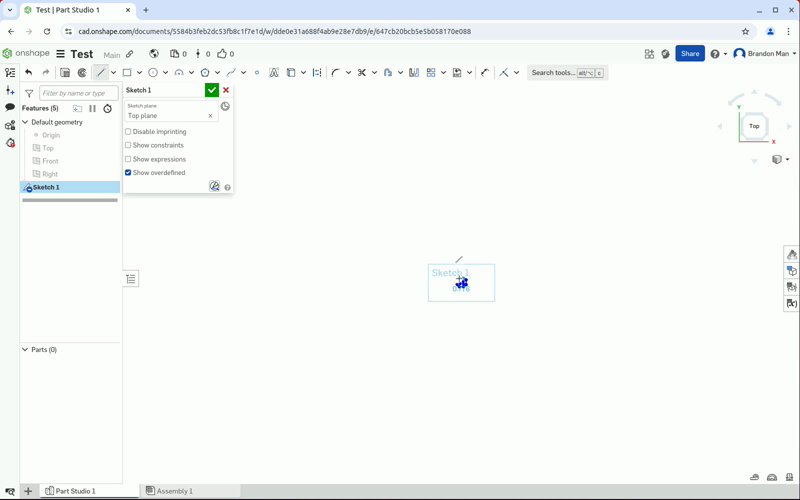
scroll(6)
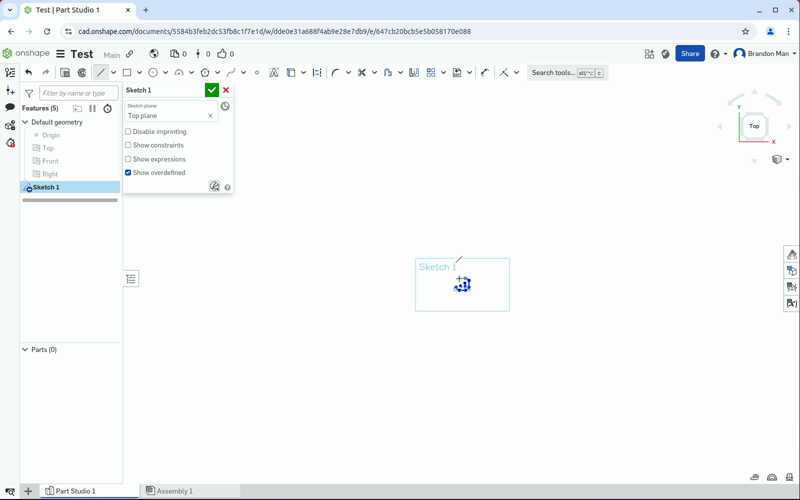
scroll(6)
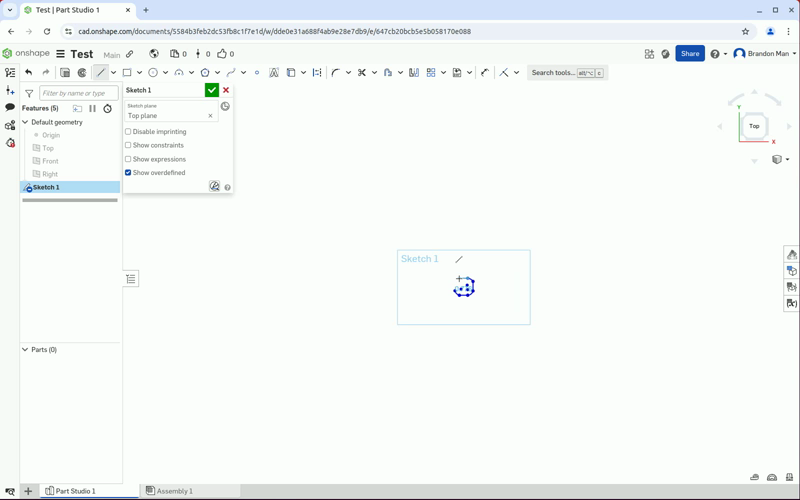
scroll(6)
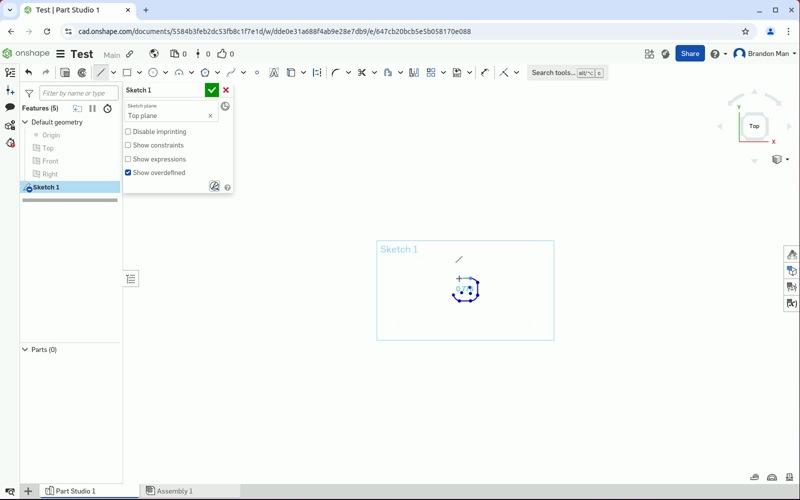
scroll(6)
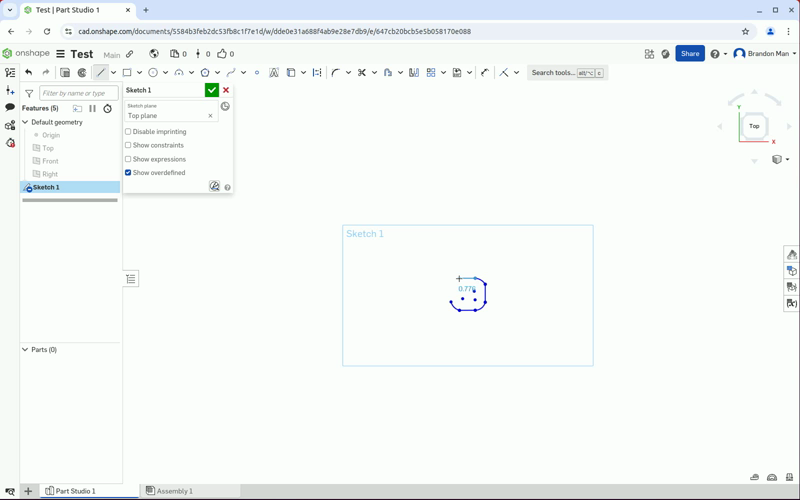
scroll(6)
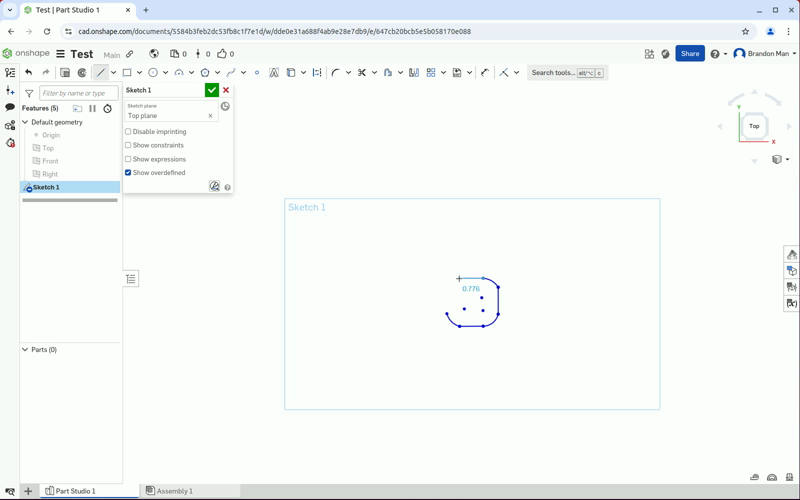
scroll(6)
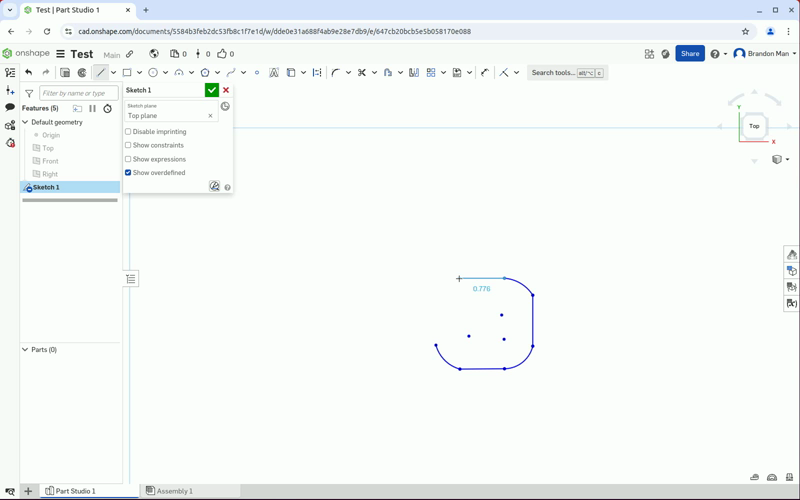
click(459, 278)
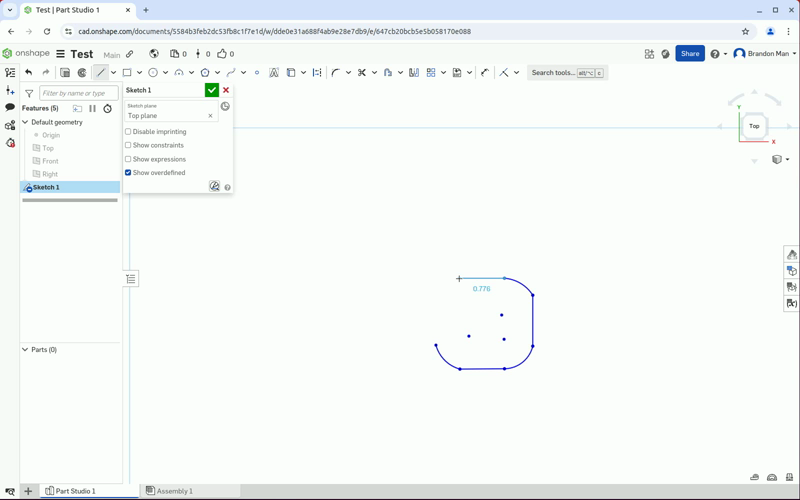
scroll(-6)
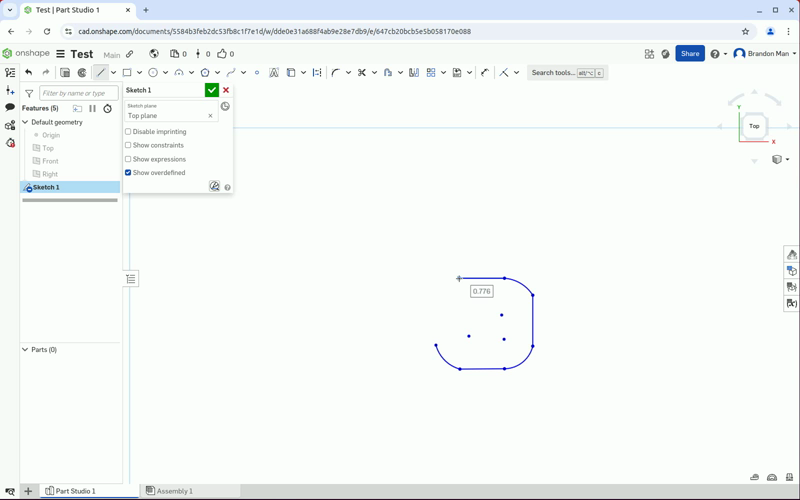
scroll(-6)
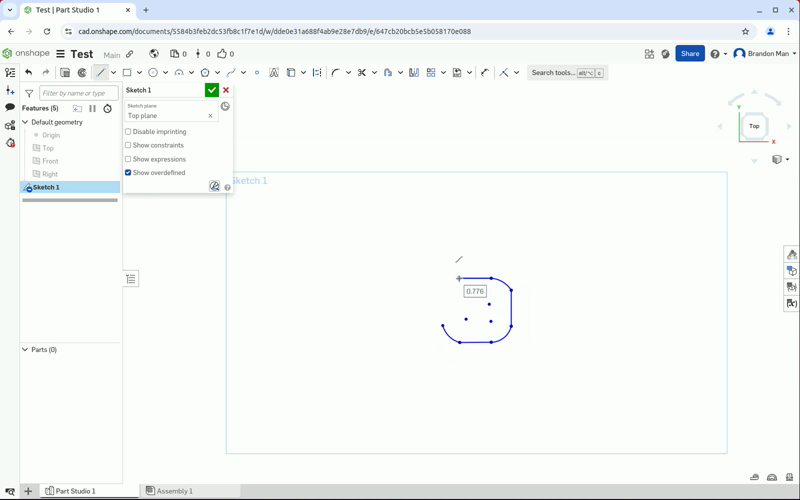
scroll(-6)
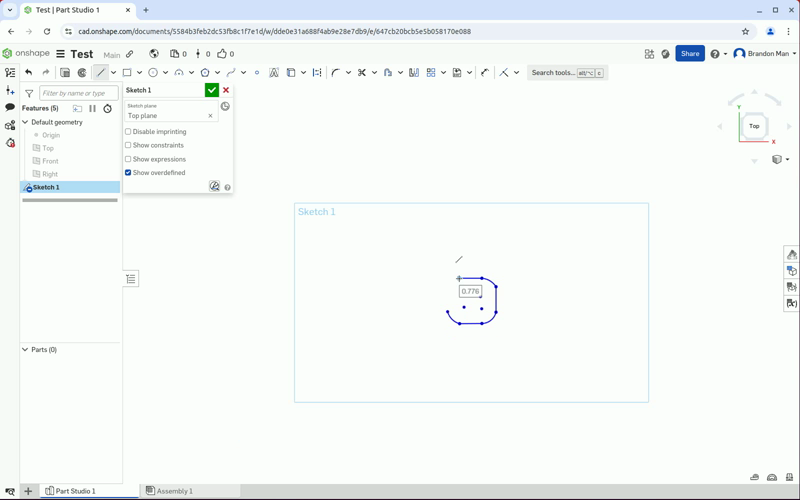
scroll(-6)
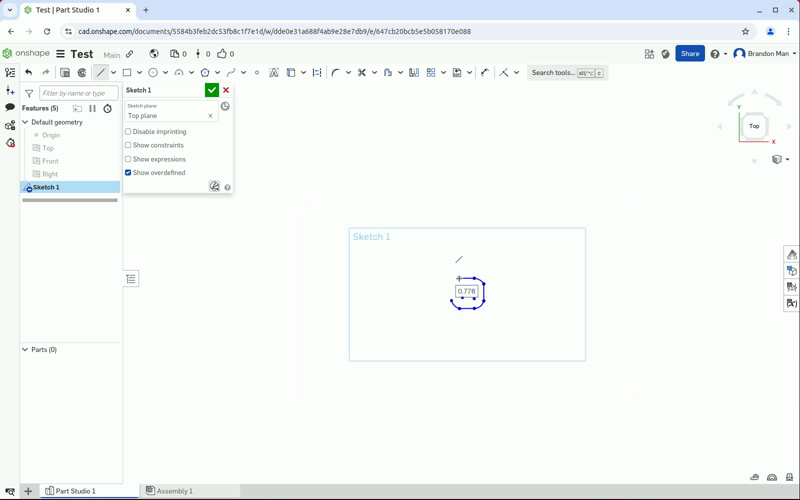
scroll(-6)
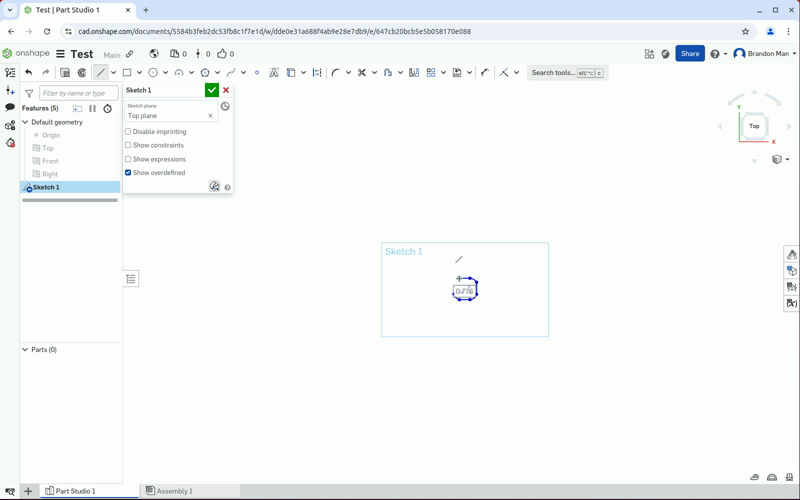
scroll(-6)
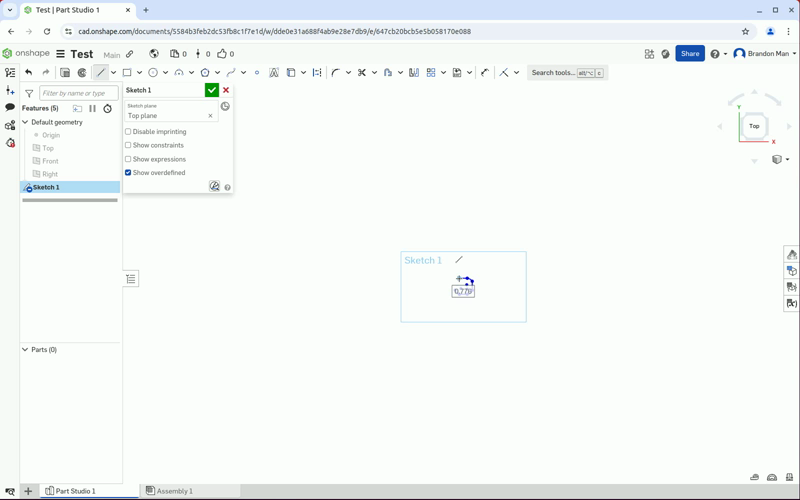
scroll(-6)
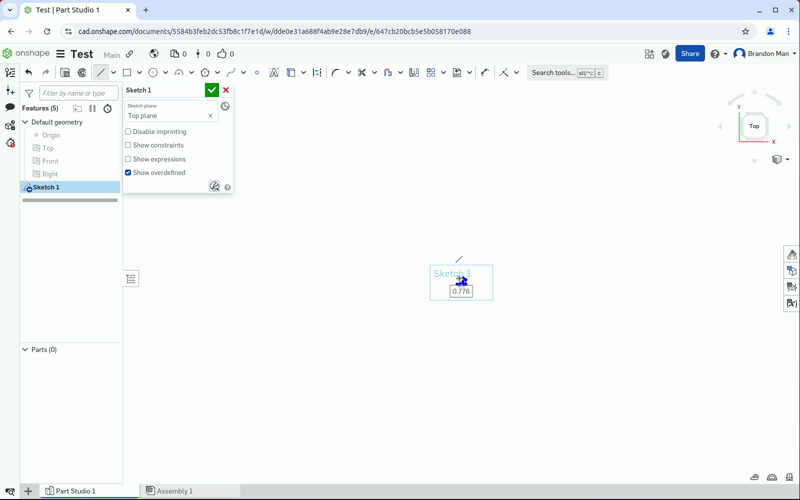
key_up(shift)
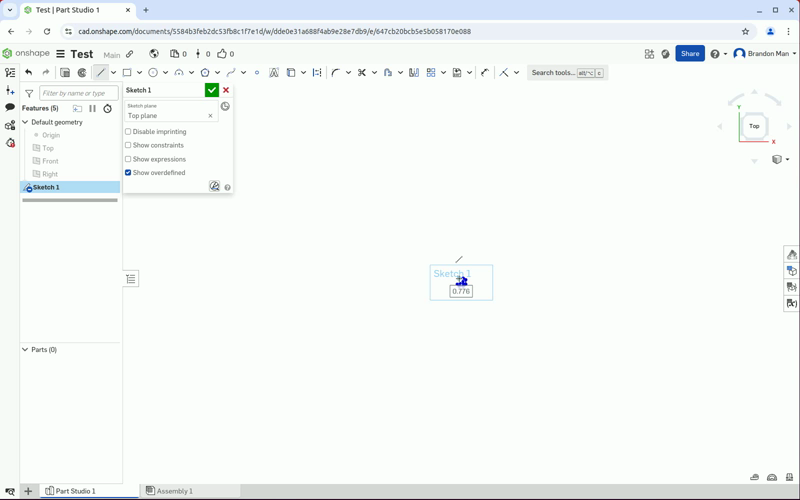
key(esc)
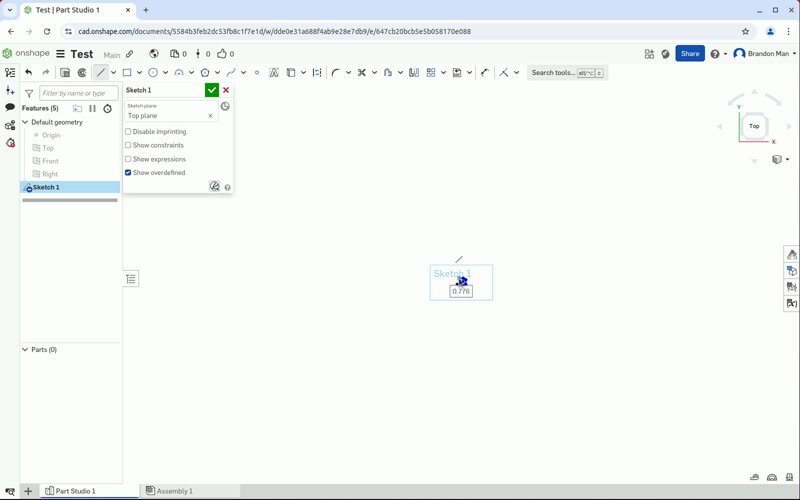
key(a)
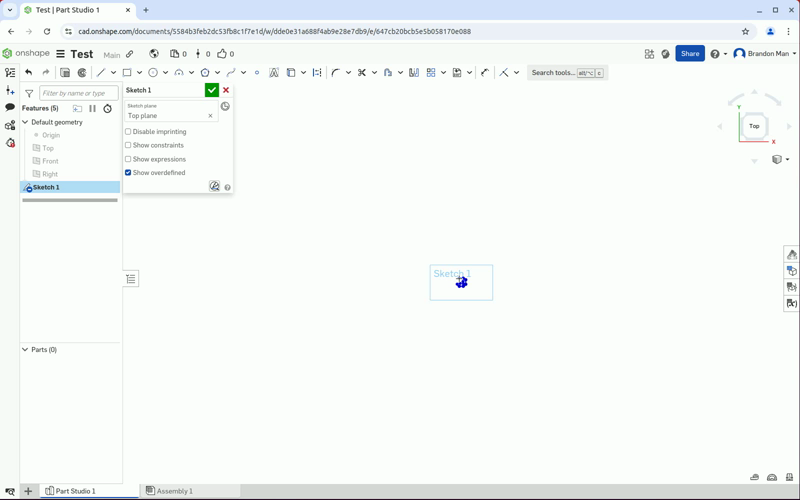
mouse_move(459, 278)
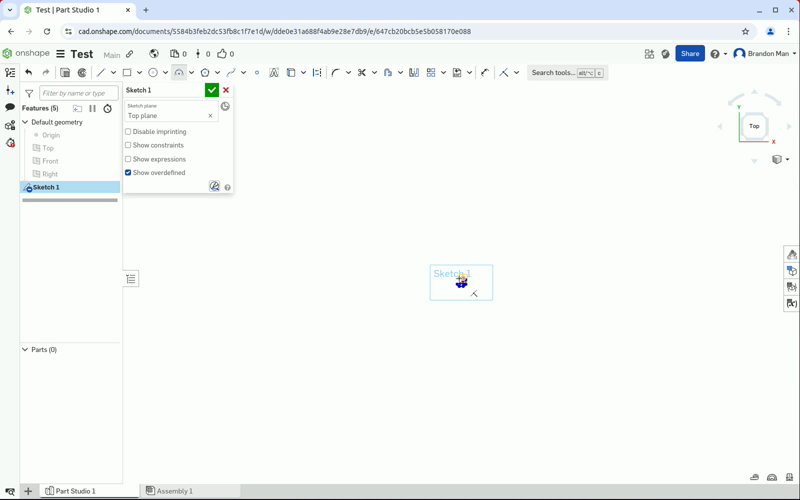
scroll(6)
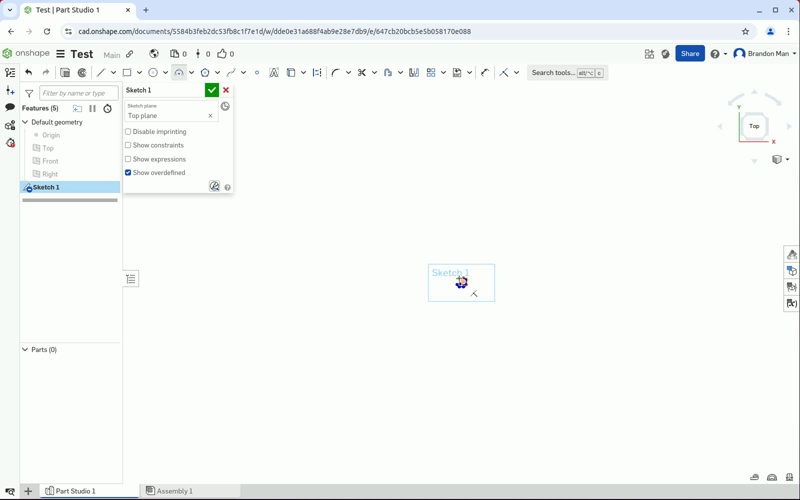
scroll(6)
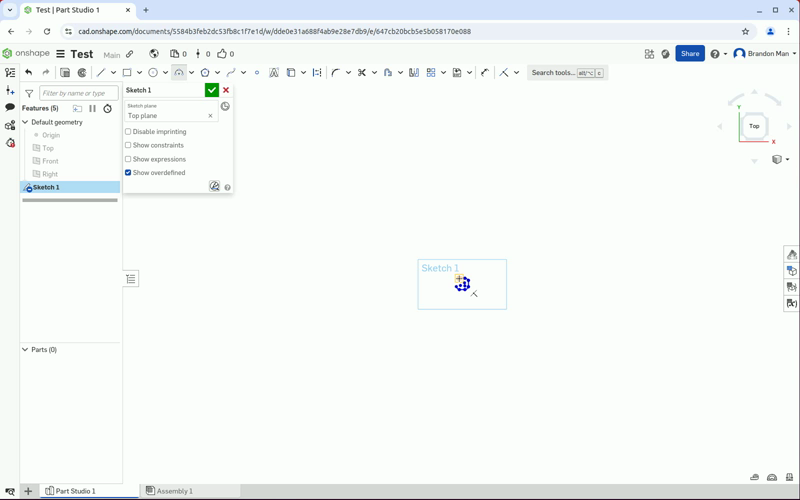
scroll(6)
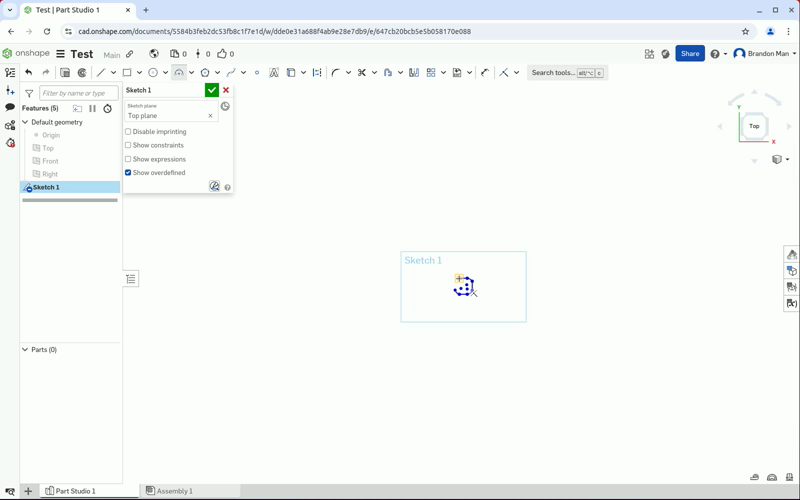
scroll(6)
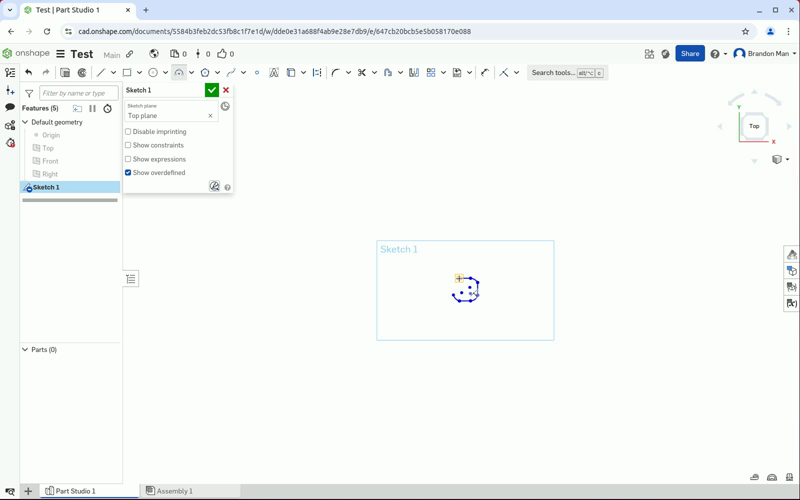
scroll(6)
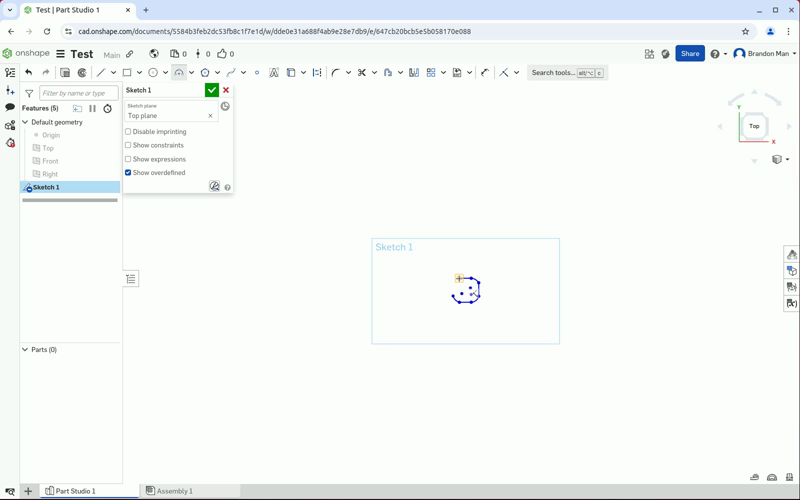
scroll(6)
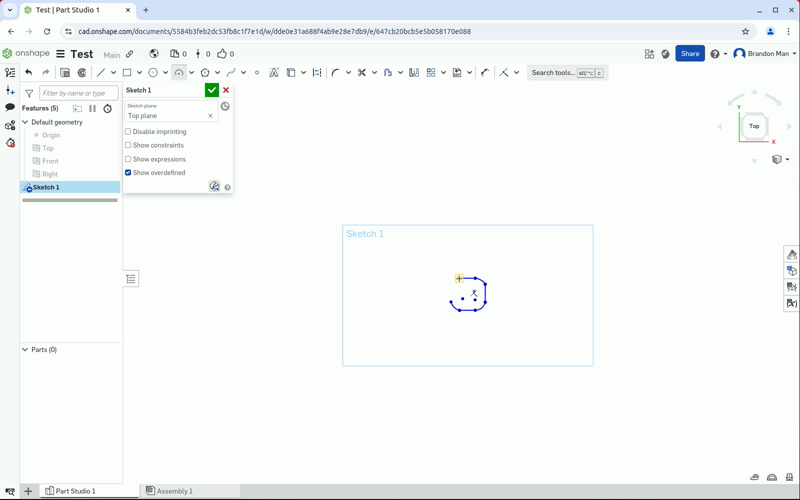
scroll(6)
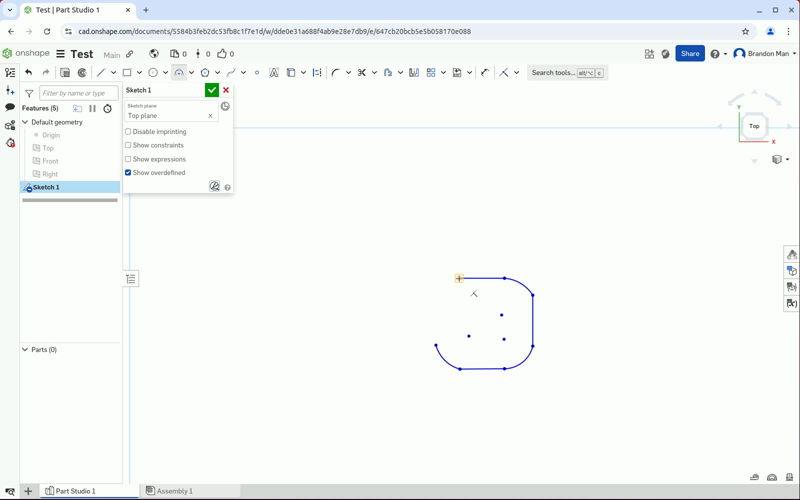
click(459, 278)
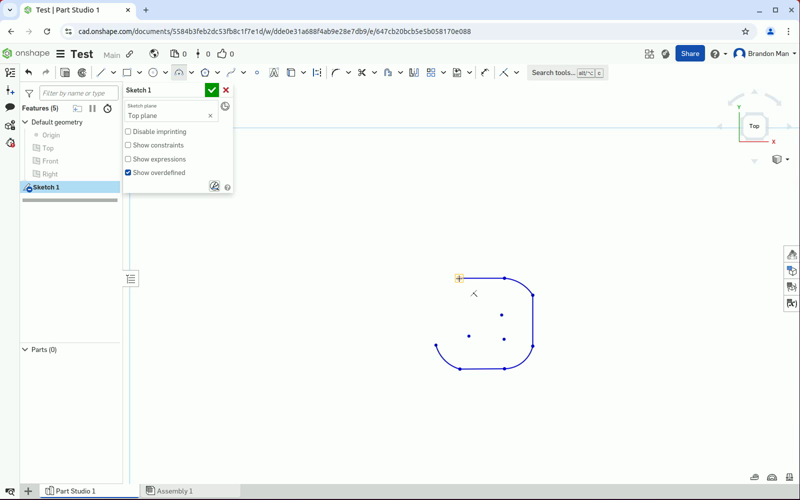
scroll(-6)
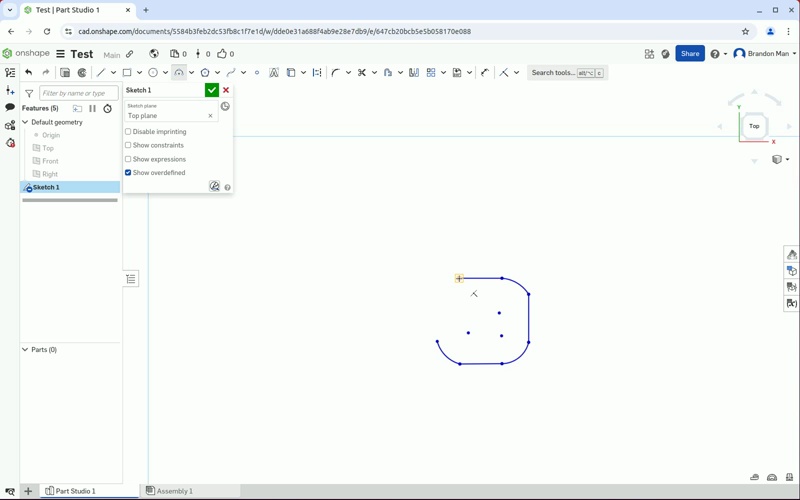
scroll(-6)
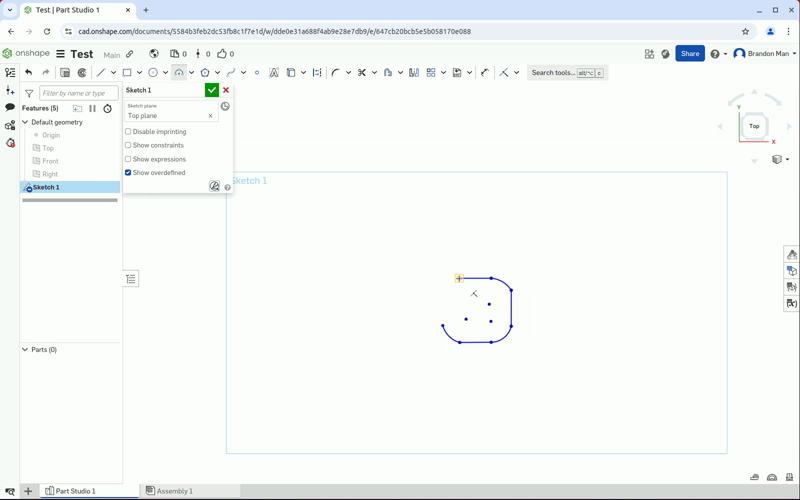
scroll(-6)
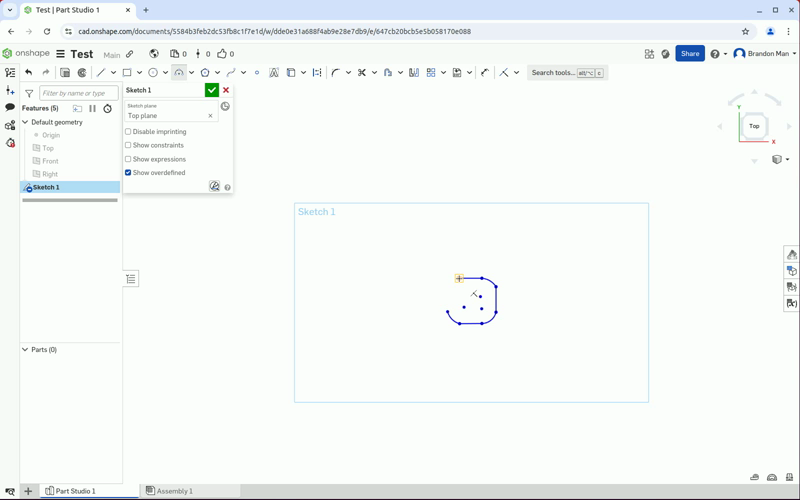
scroll(-6)
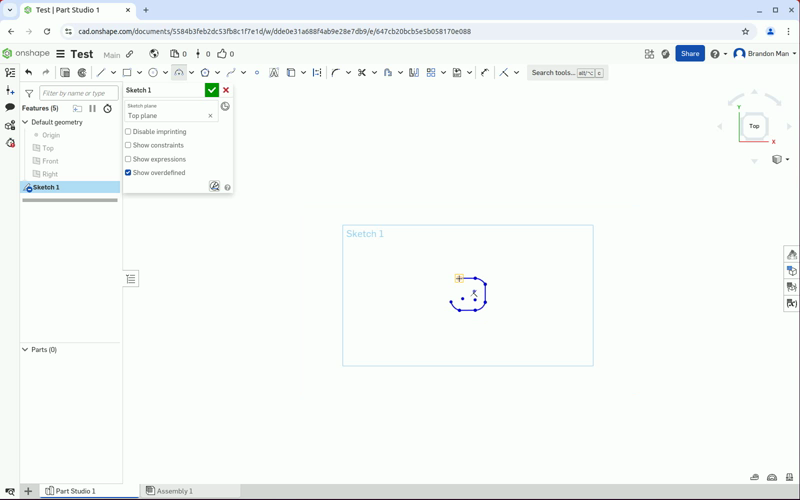
scroll(-6)
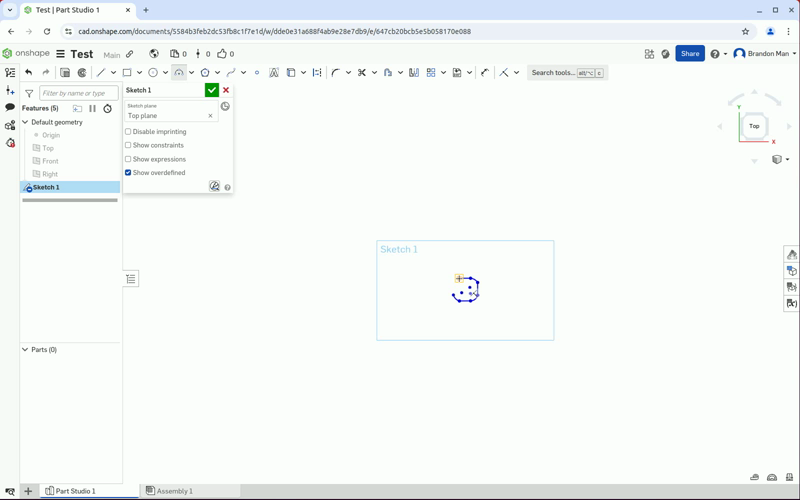
scroll(-6)
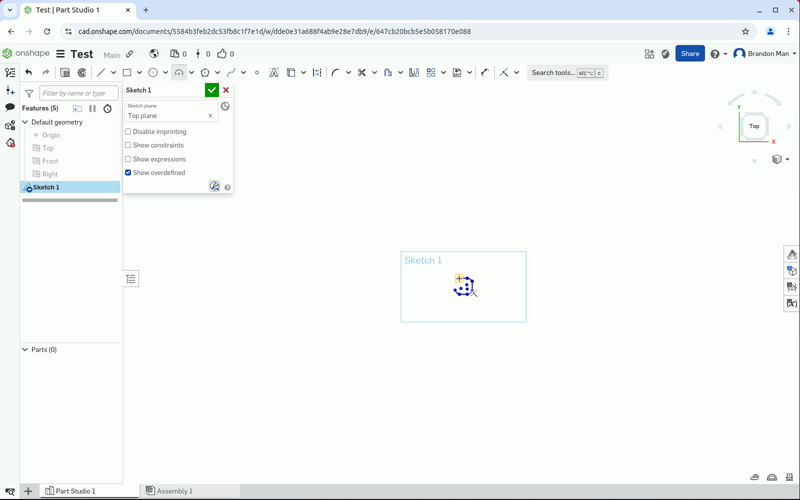
scroll(-6)
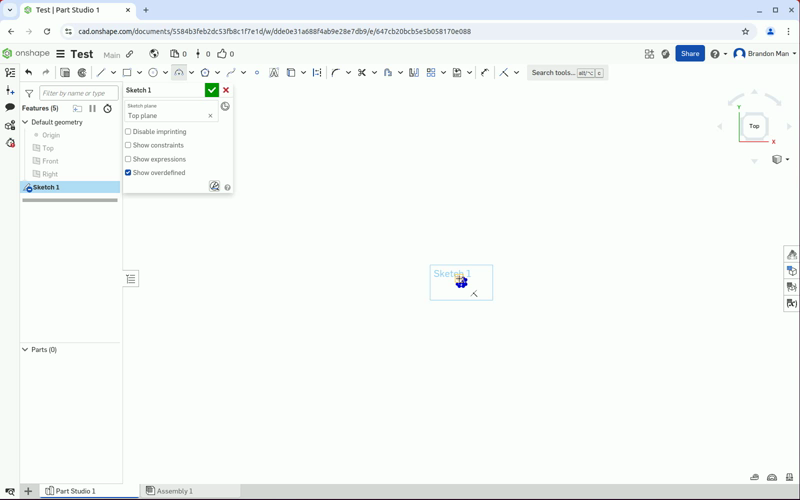
key_down(shift)
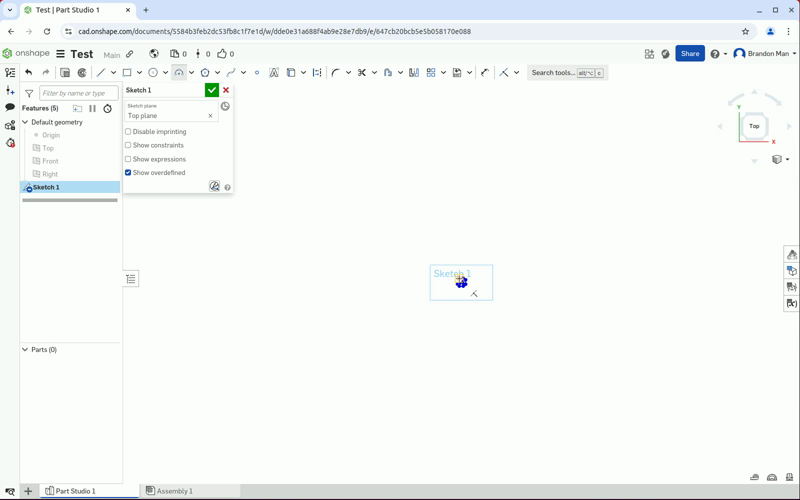
mouse_move(457, 279)
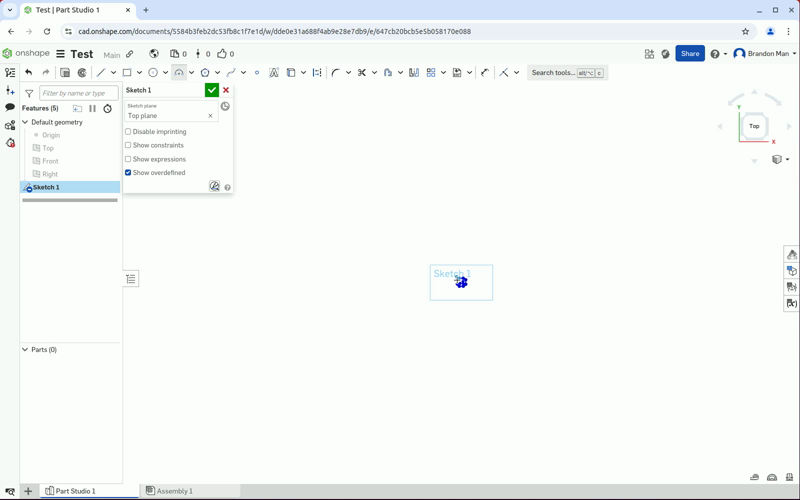
scroll(6)
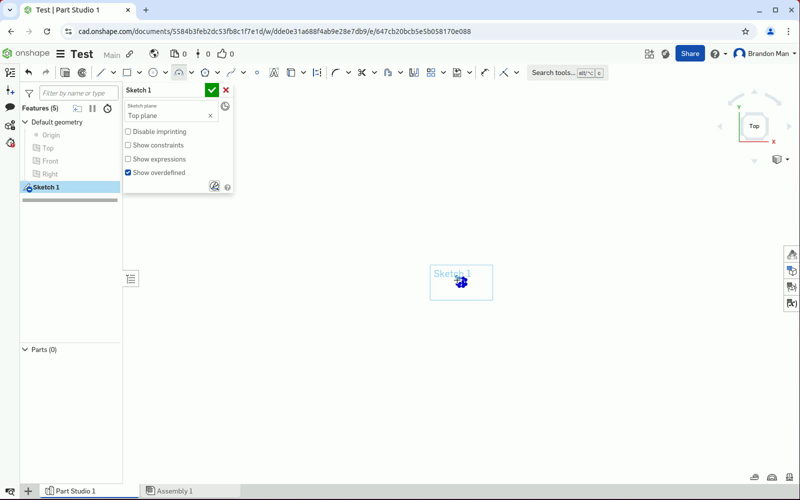
scroll(6)
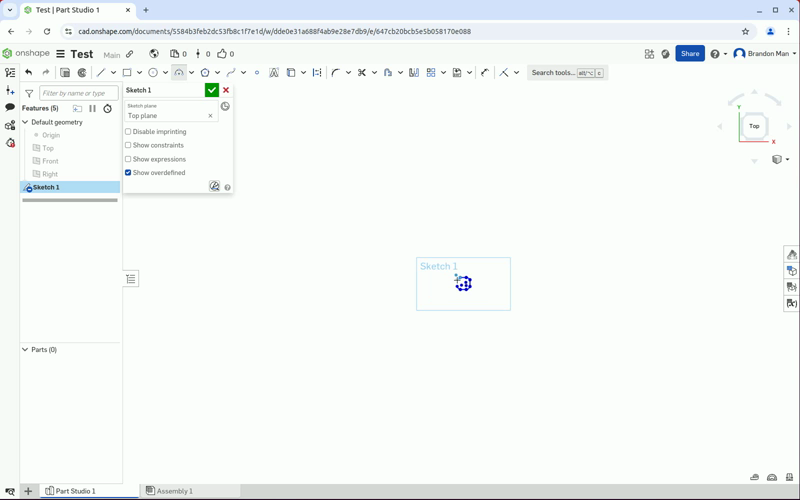
scroll(6)
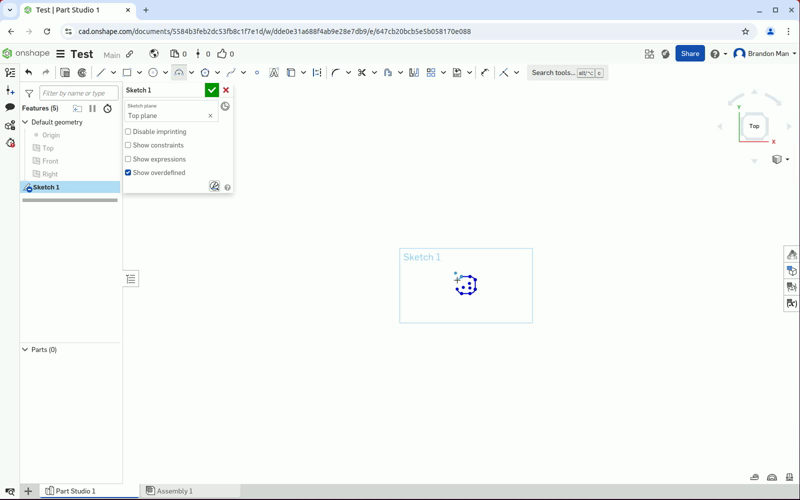
scroll(6)
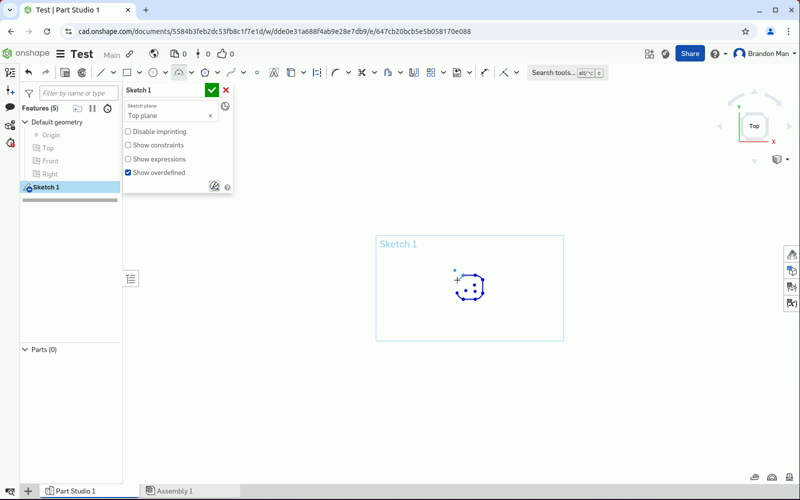
scroll(6)
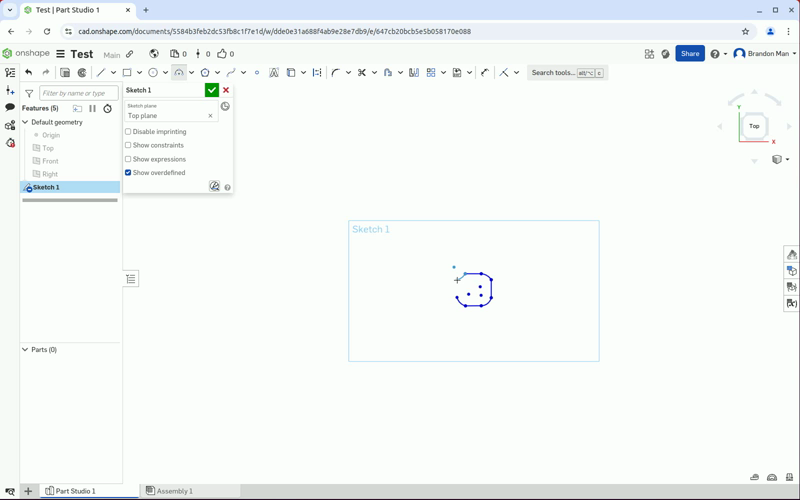
scroll(6)
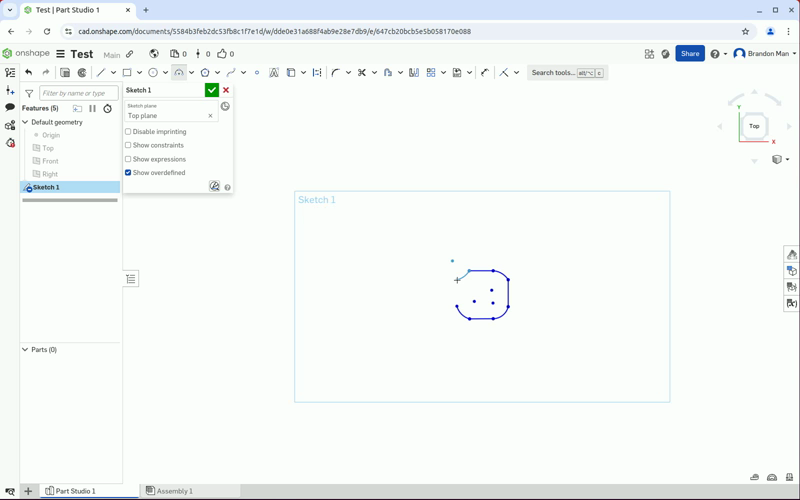
scroll(6)
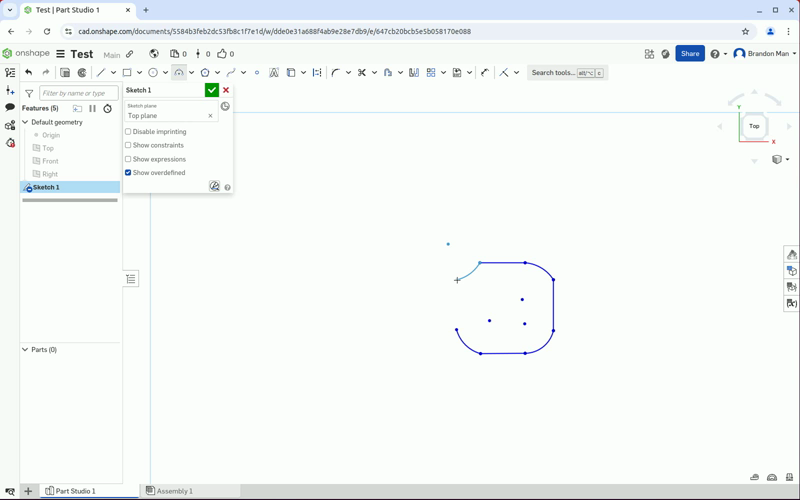
click(457, 279)
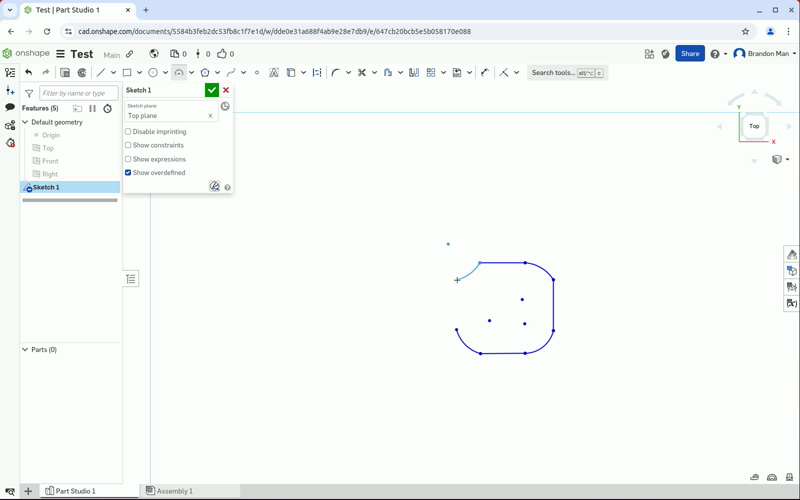
scroll(-6)
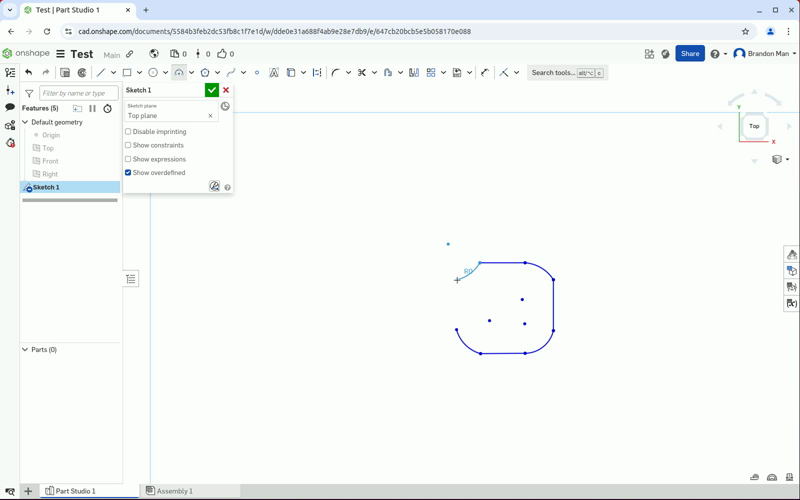
scroll(-6)
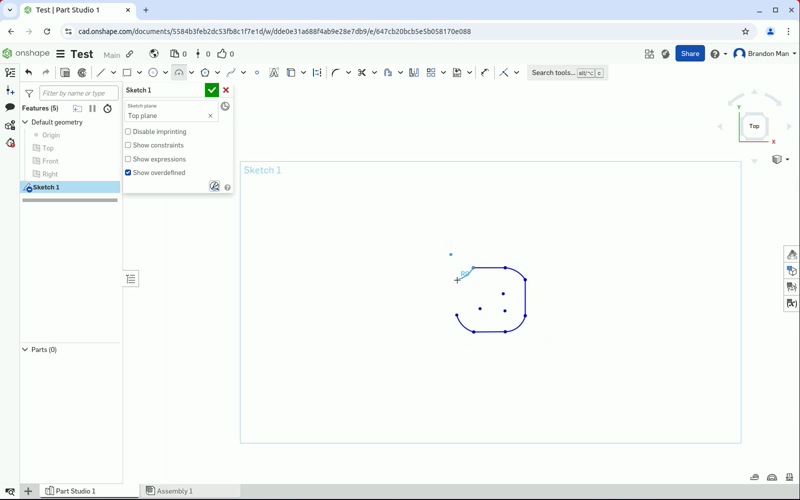
scroll(-6)
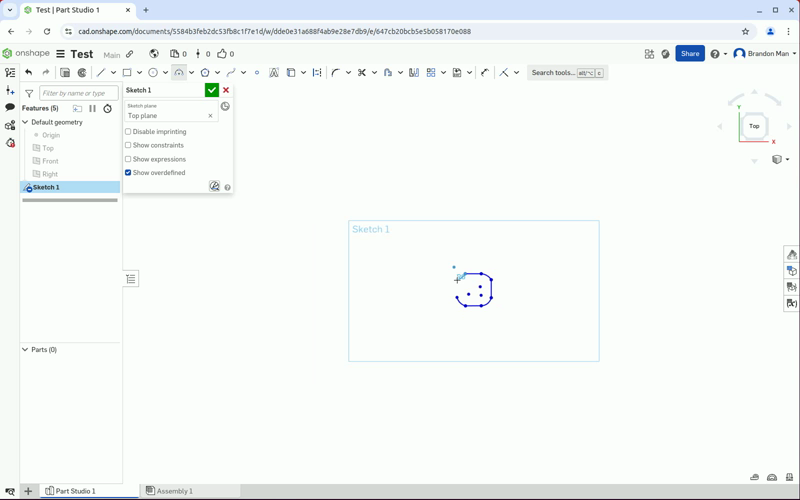
scroll(-6)
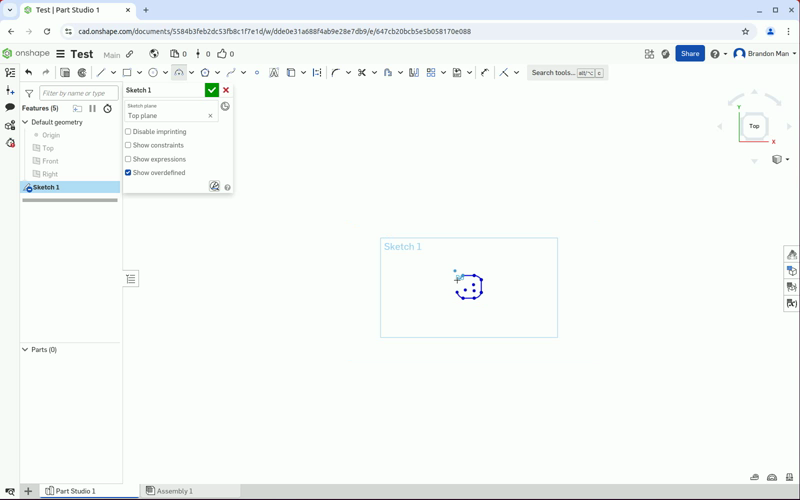
scroll(-6)
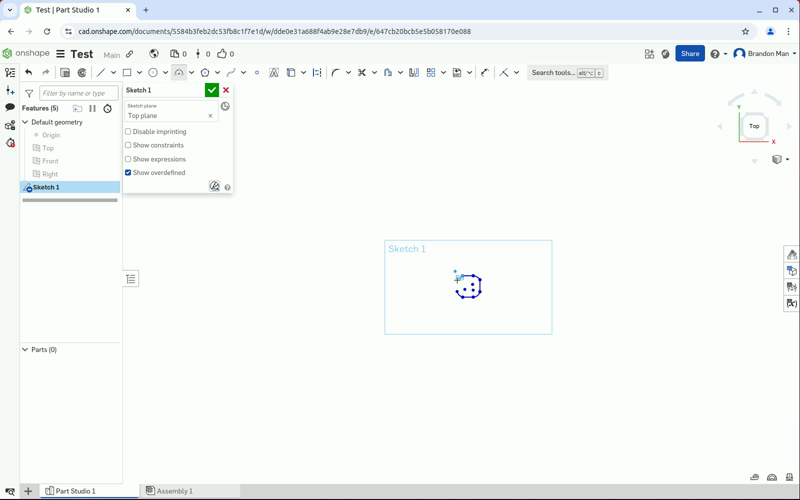
scroll(-6)
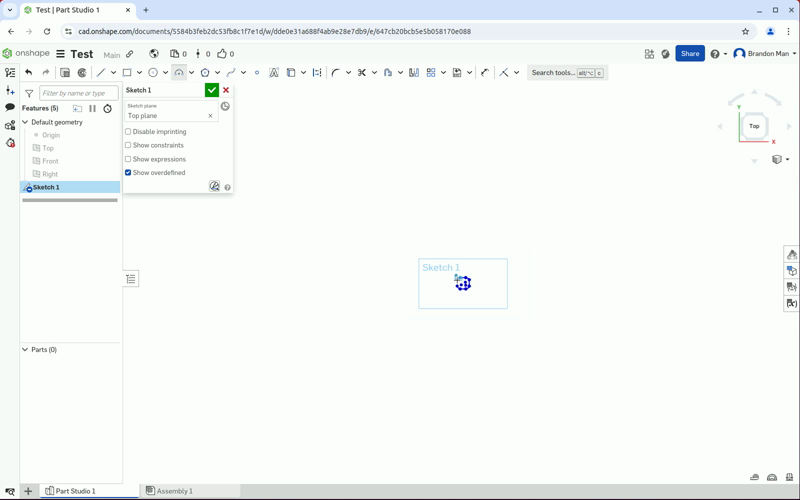
scroll(-6)
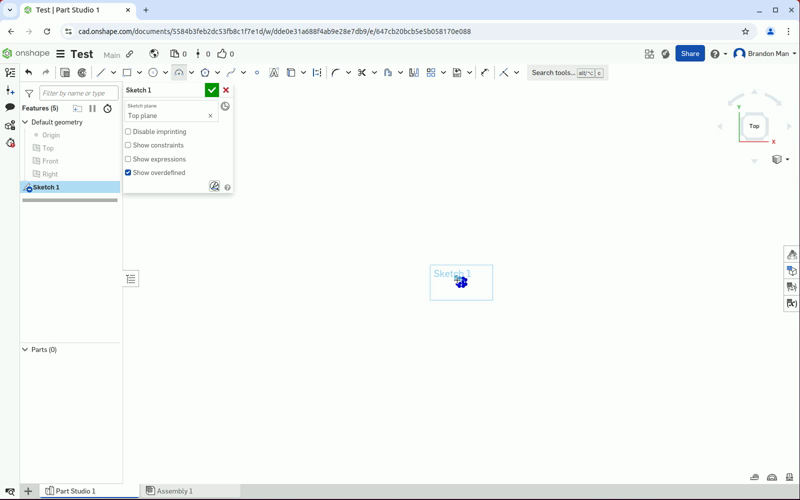
mouse_move(458, 278)
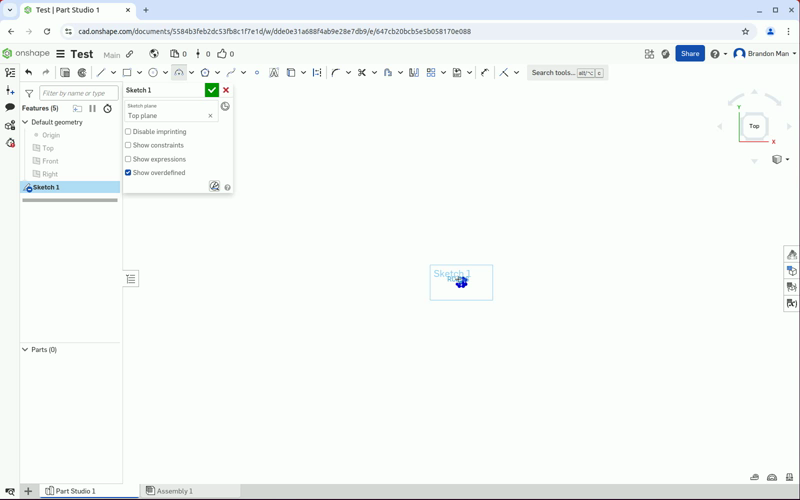
scroll(6)
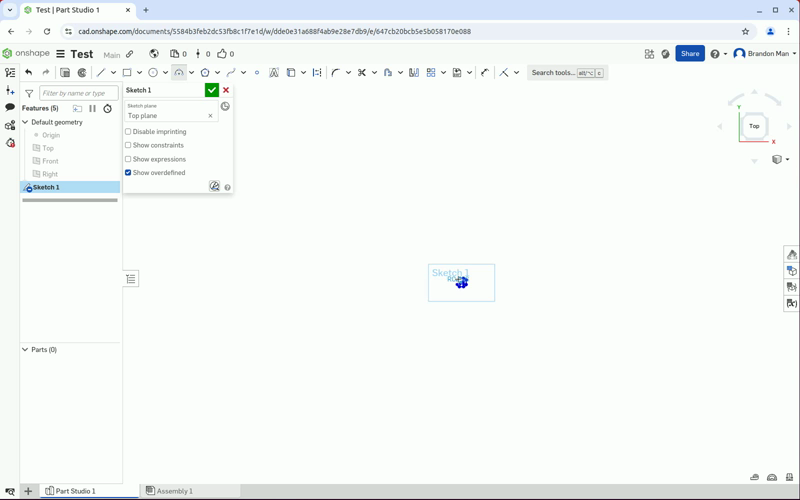
scroll(6)
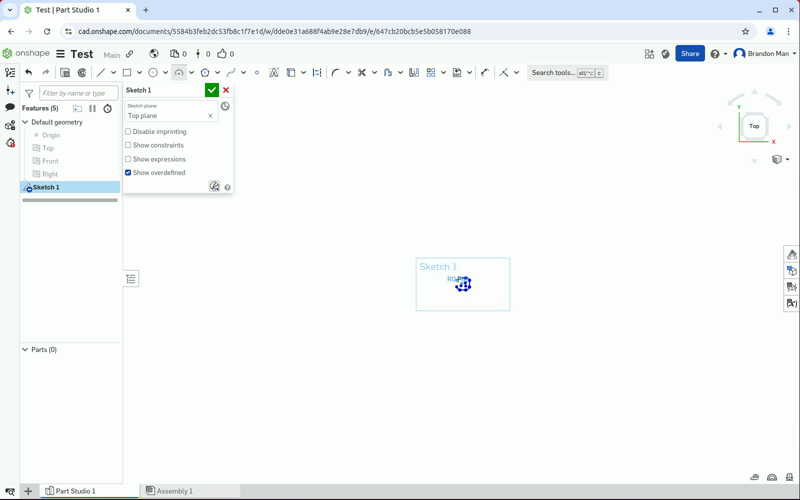
scroll(6)
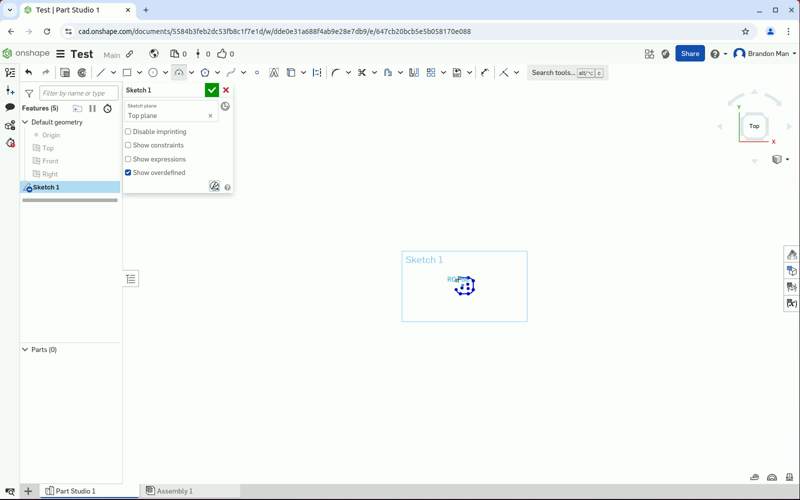
scroll(6)
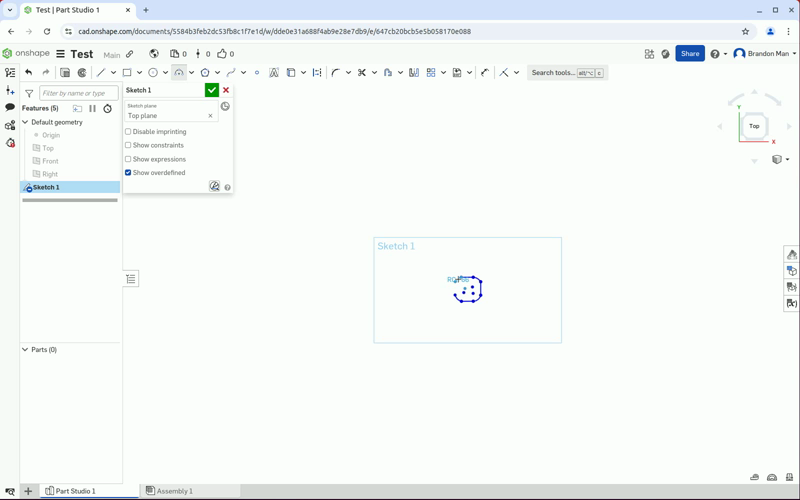
scroll(6)
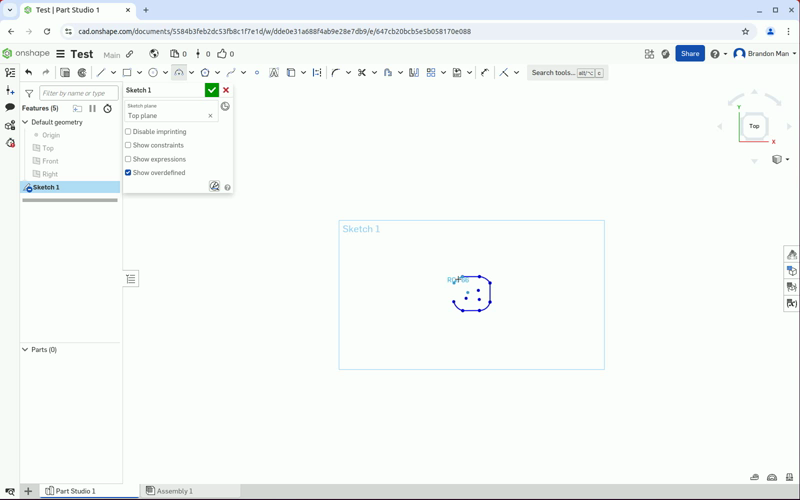
scroll(6)
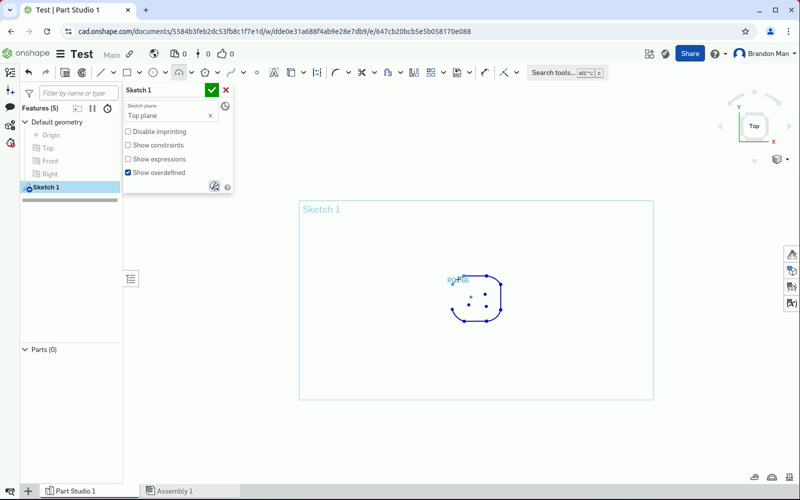
scroll(6)
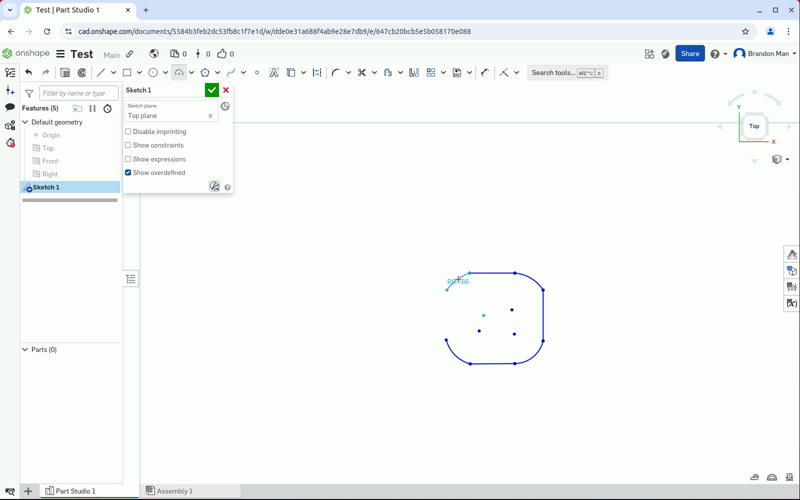
click(458, 278)
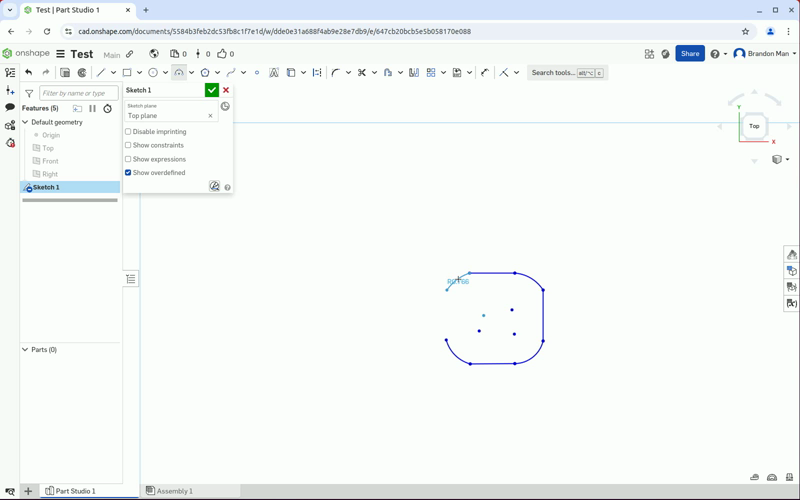
scroll(-6)
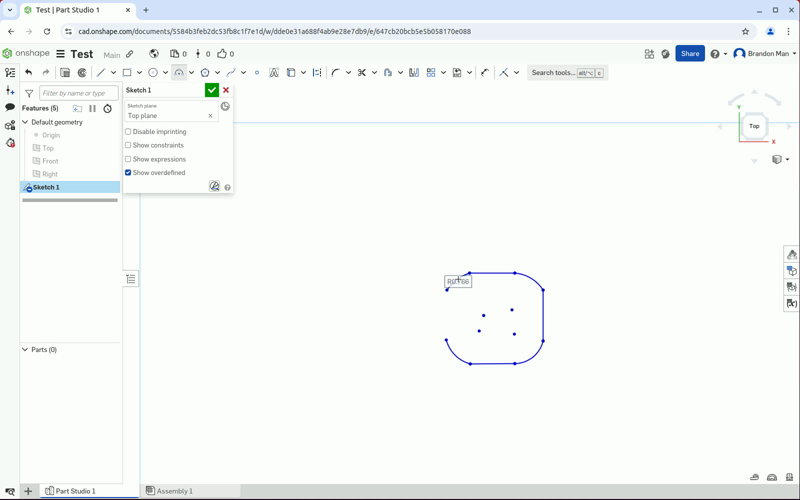
scroll(-6)
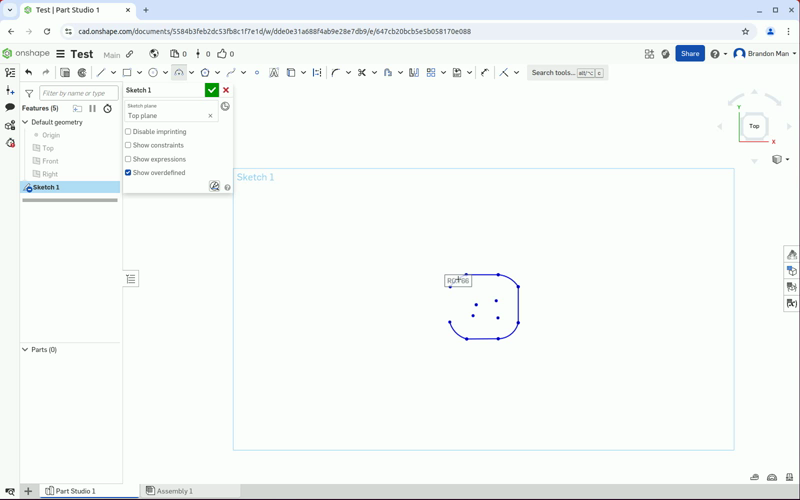
scroll(-6)
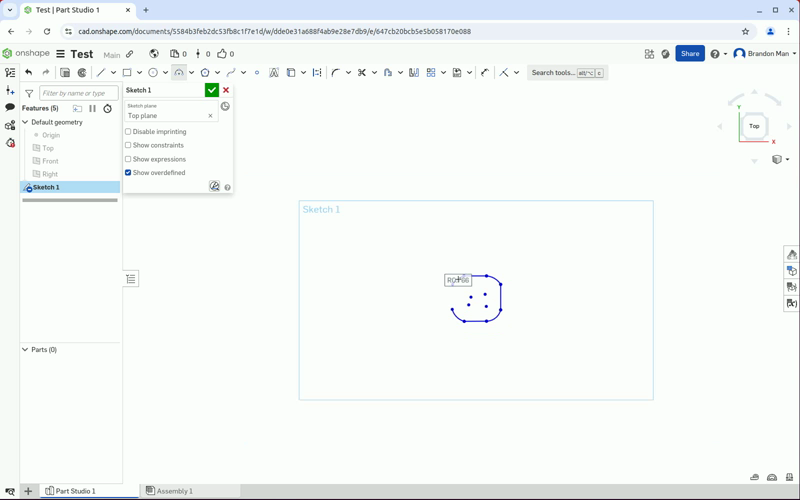
scroll(-6)
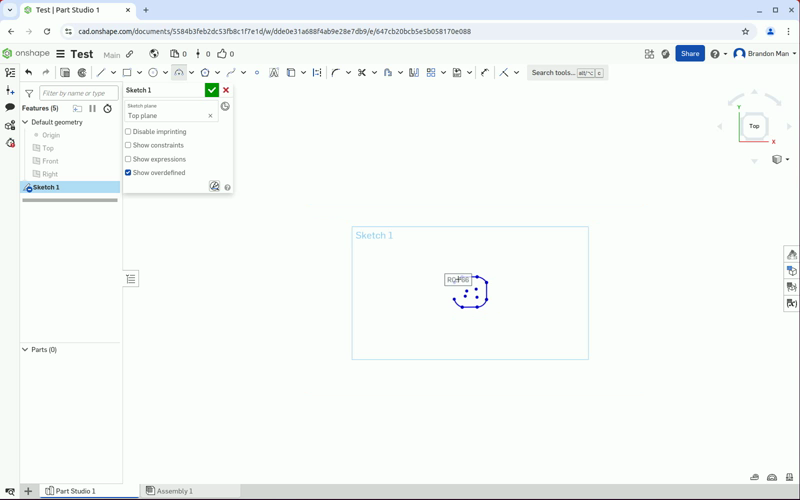
scroll(-6)
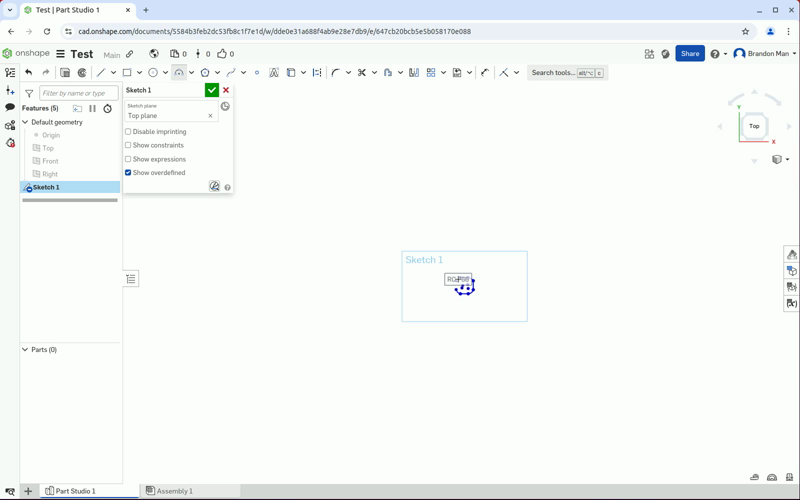
scroll(-6)
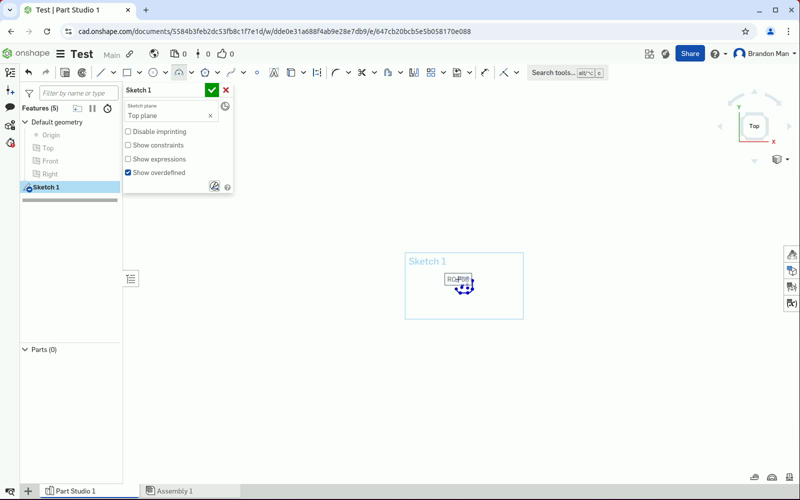
scroll(-6)
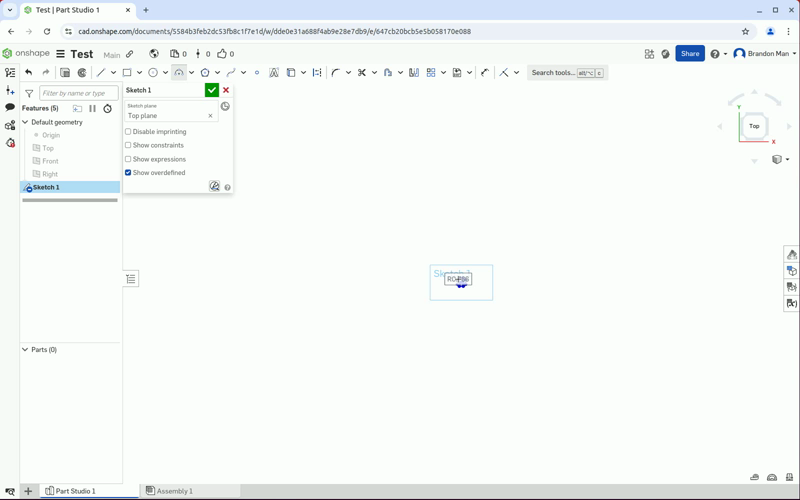
key_up(shift)
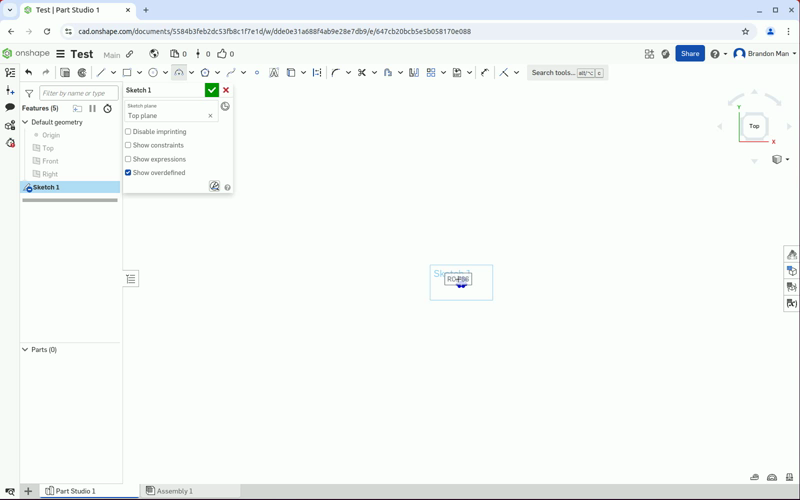
key(esc)
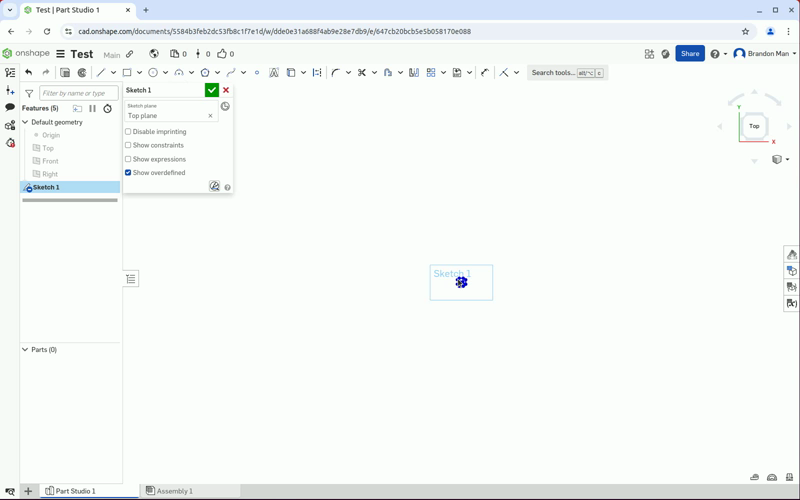
key(l)
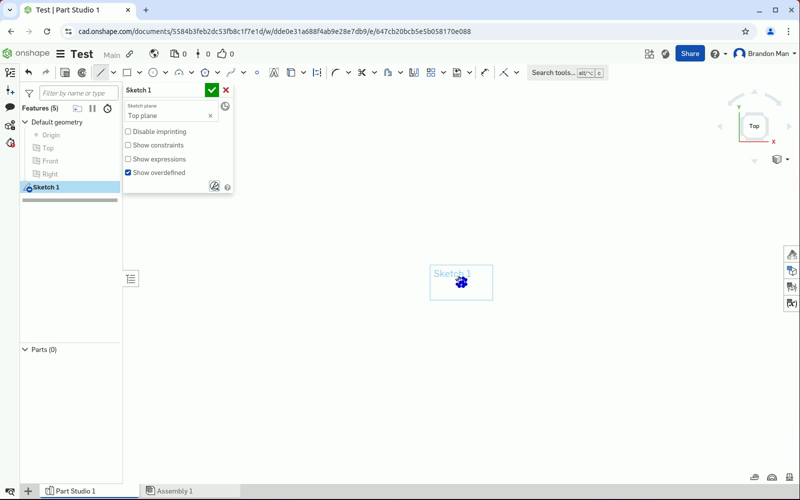
mouse_move(457, 279)
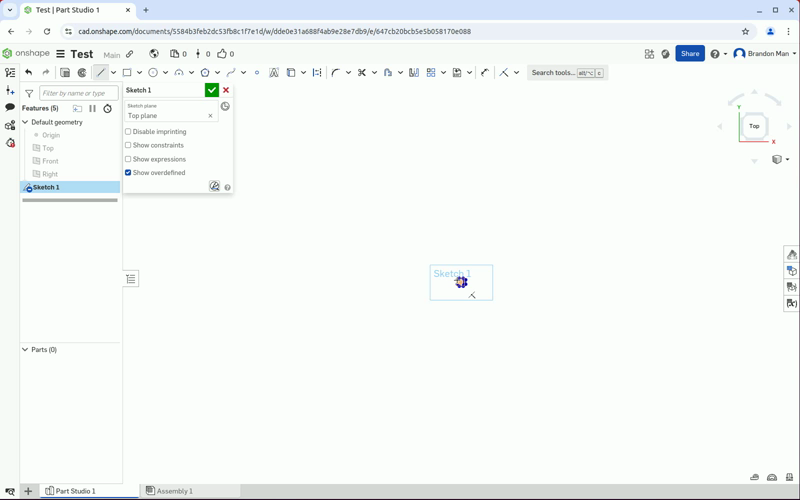
scroll(6)
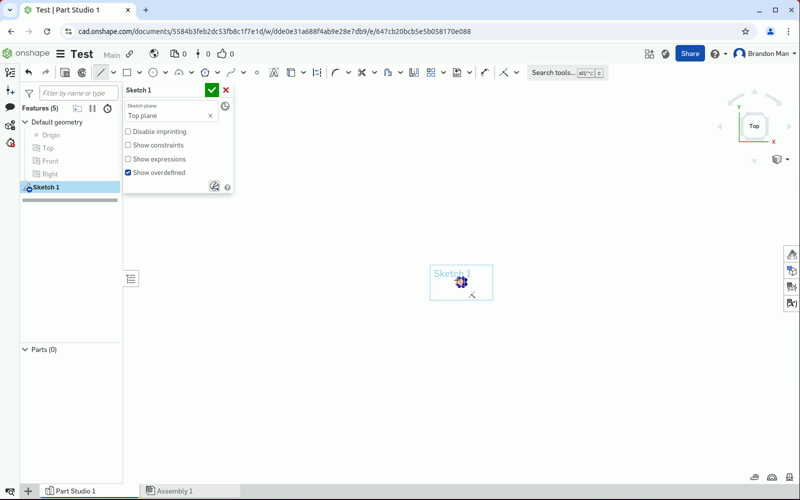
scroll(6)
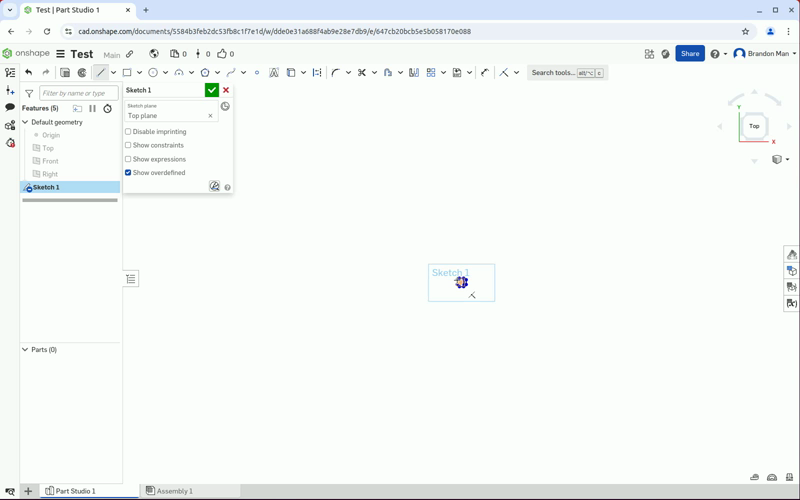
scroll(6)
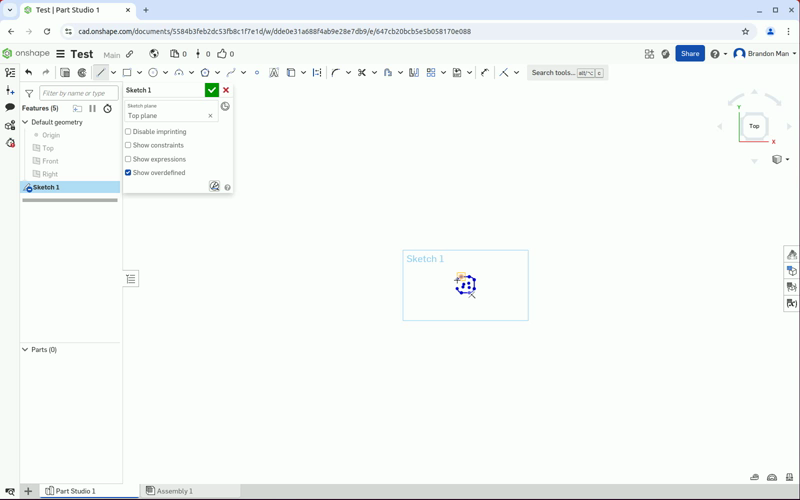
scroll(6)
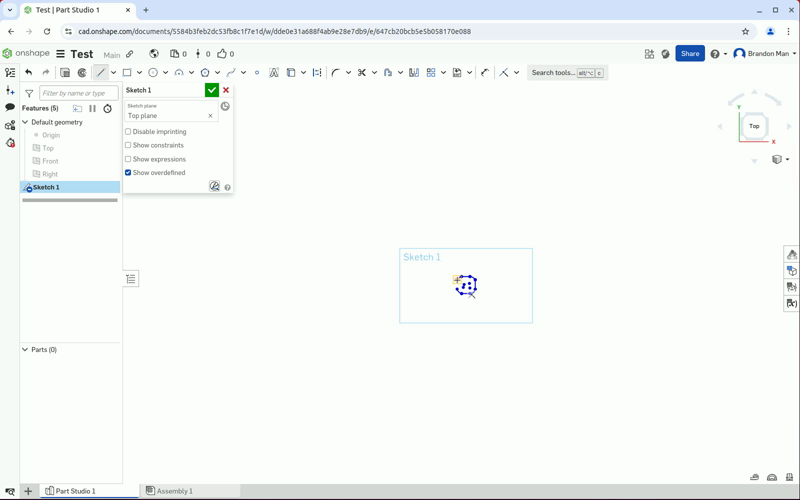
scroll(6)
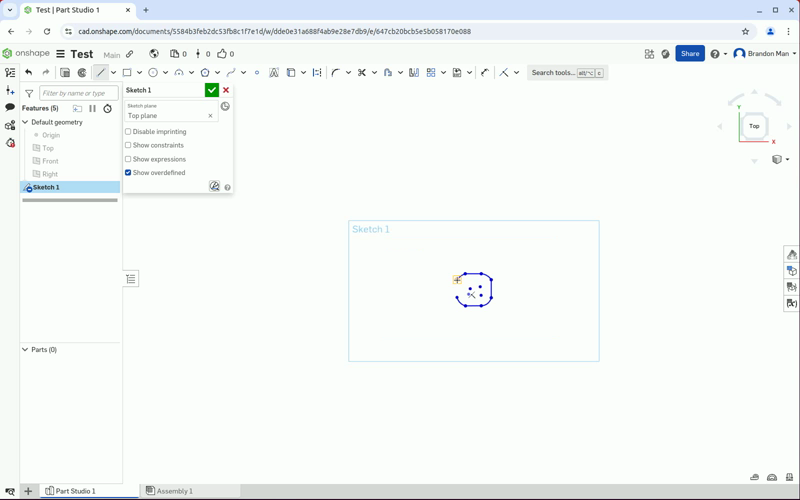
scroll(6)
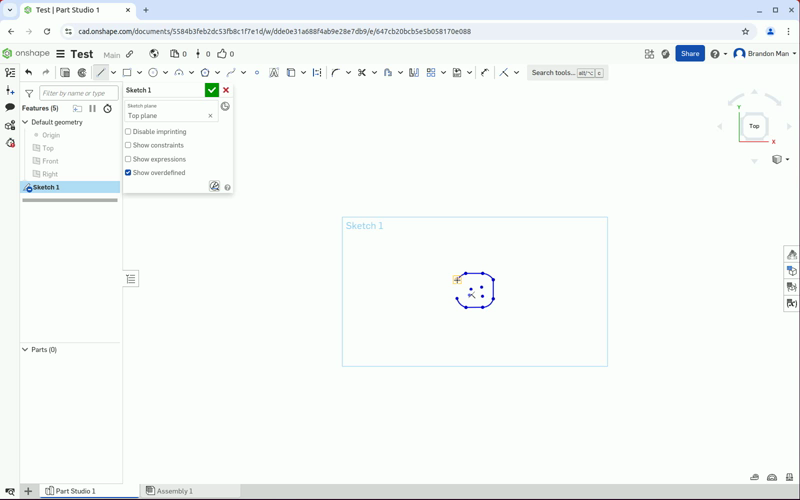
scroll(6)
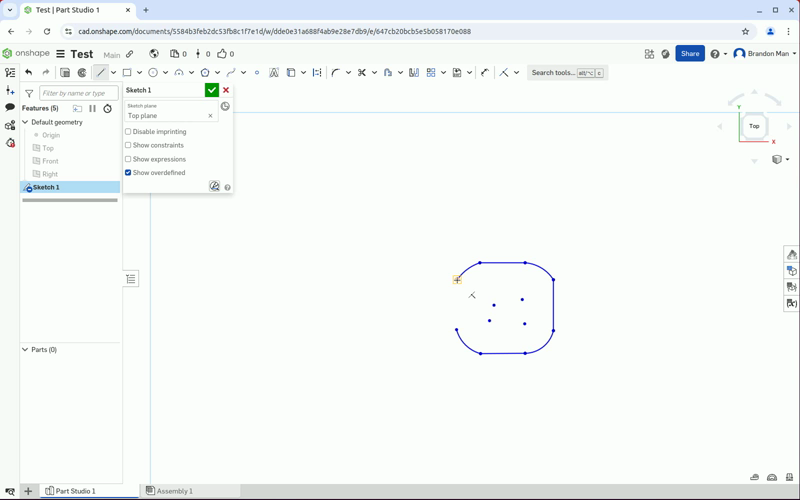
click(457, 279)
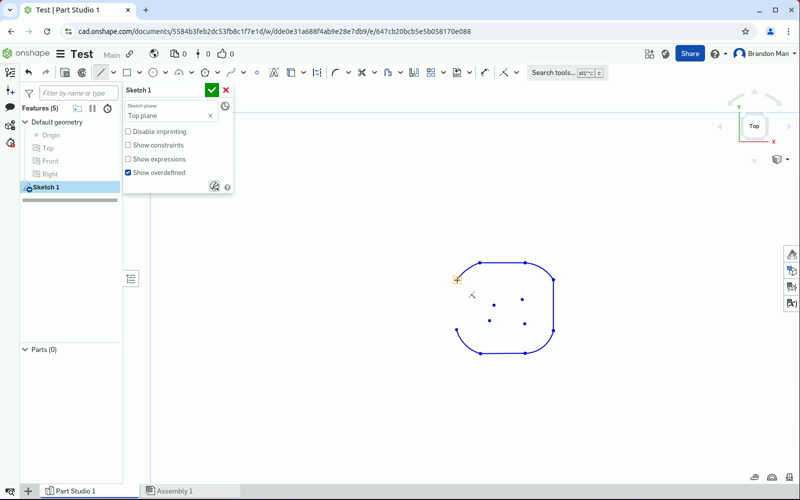
scroll(-6)
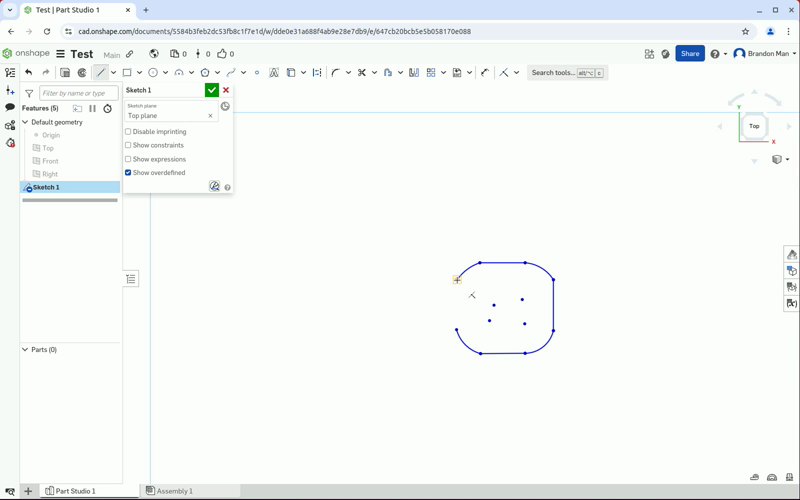
scroll(-6)
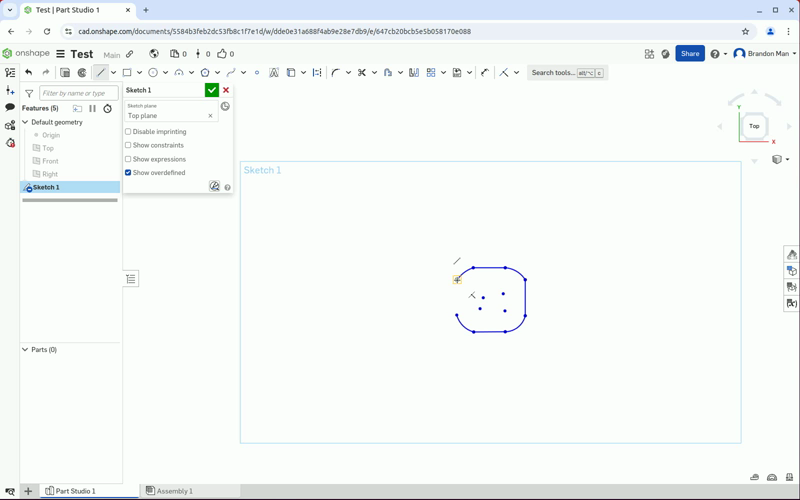
scroll(-6)
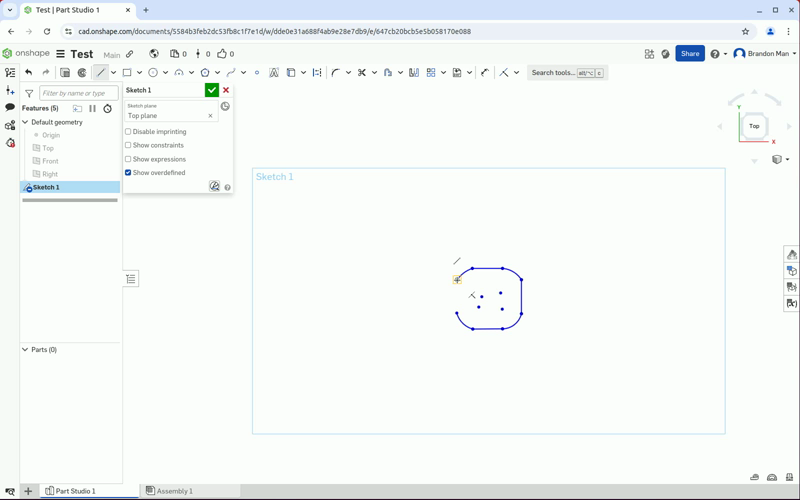
scroll(-6)
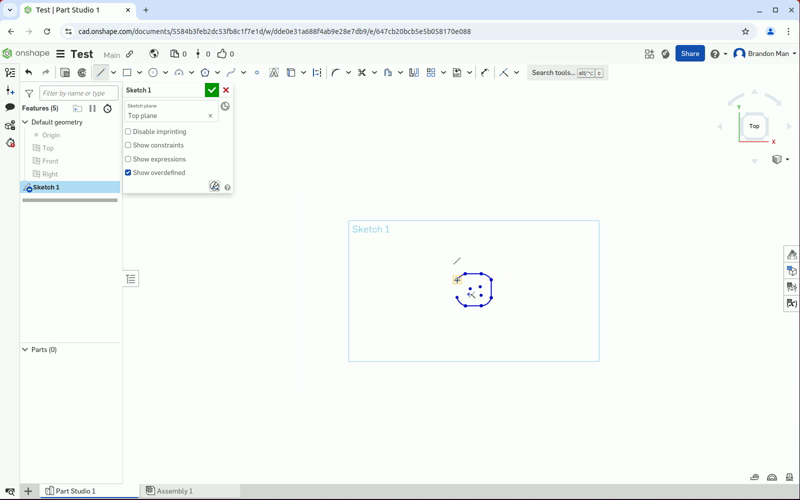
scroll(-6)
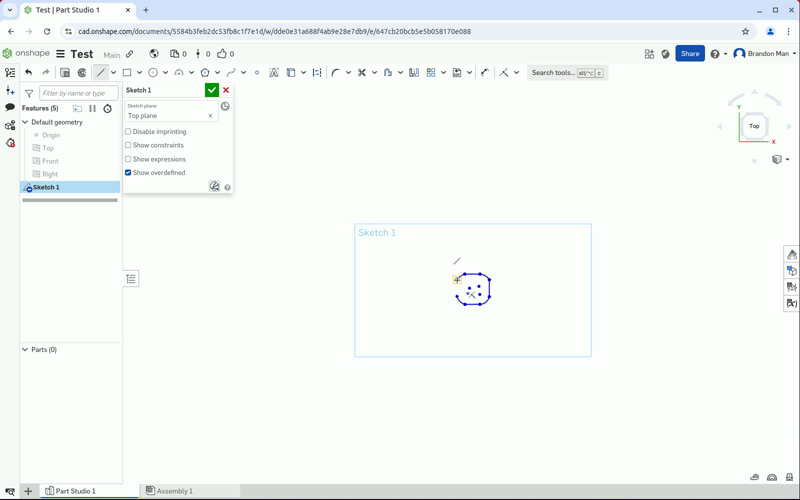
scroll(-6)
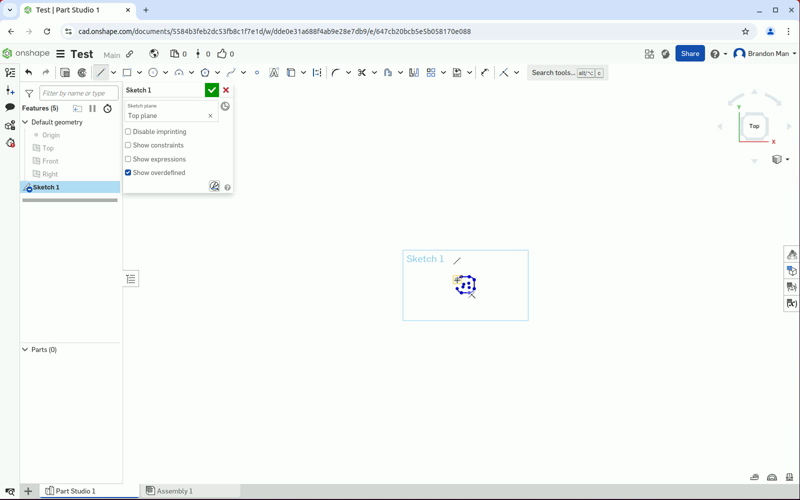
scroll(-6)
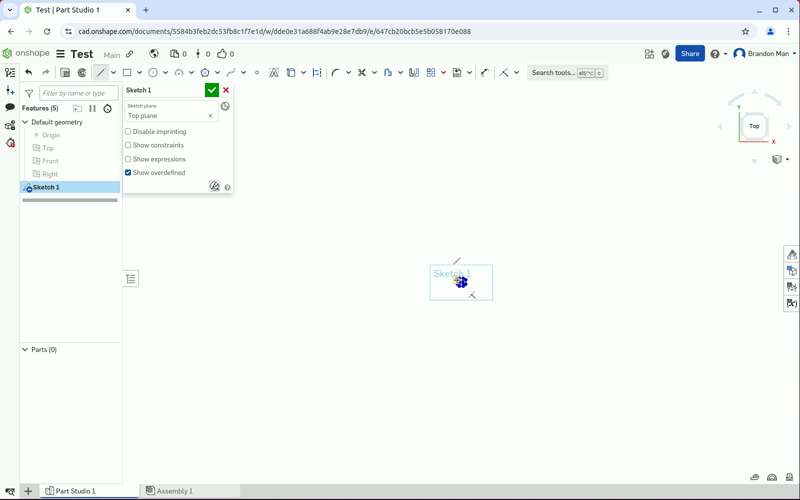
mouse_move(487, 279)
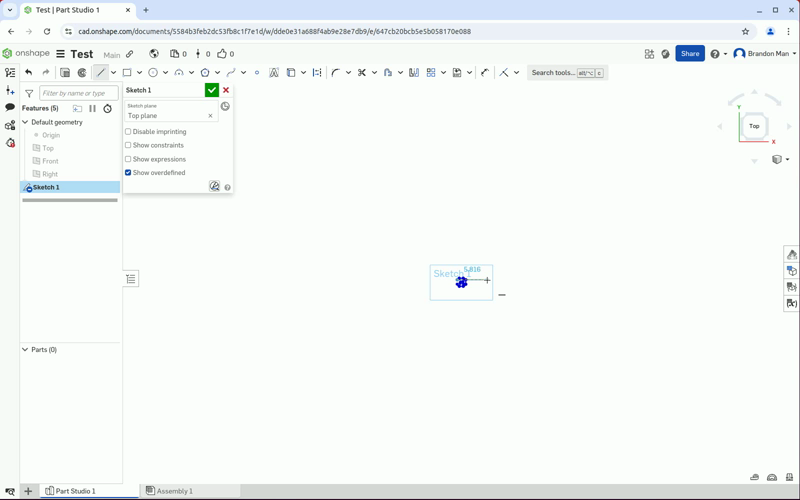
key_down(shift)
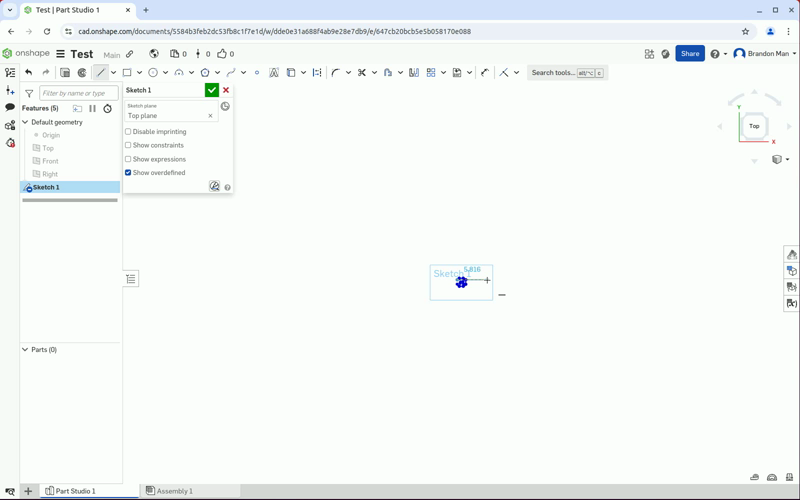
mouse_move(457, 284)
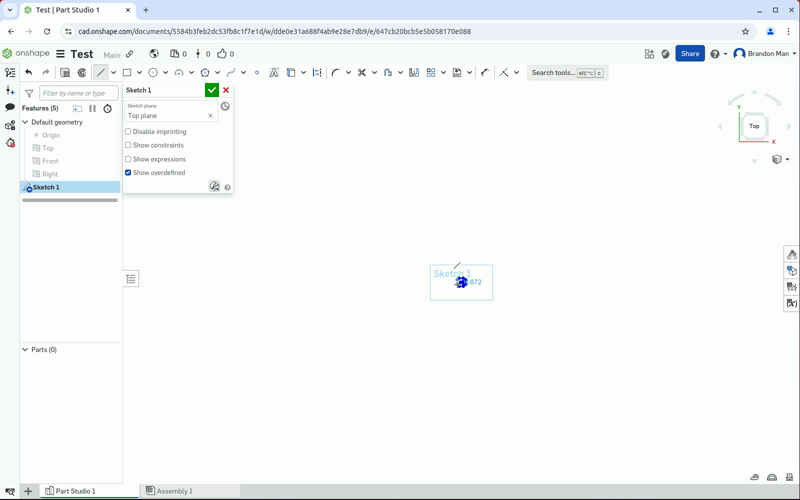
scroll(6)
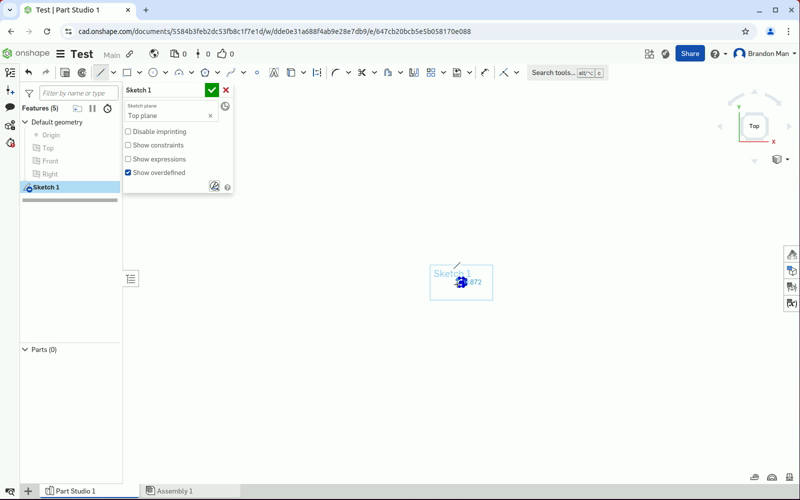
scroll(6)
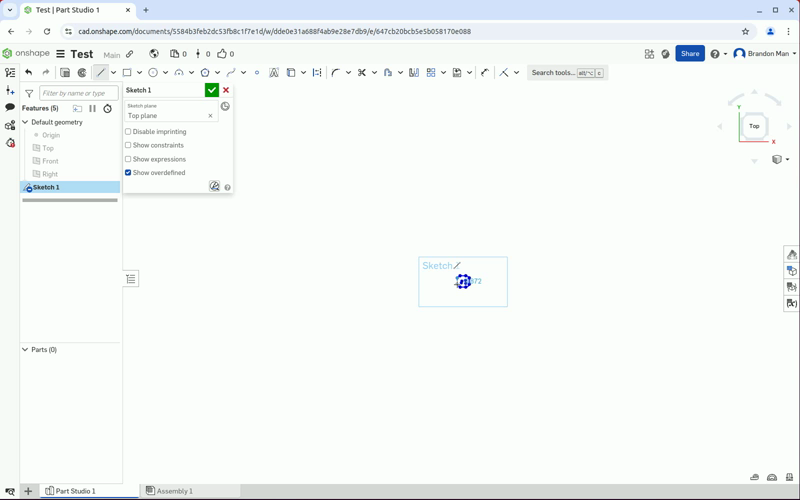
scroll(6)
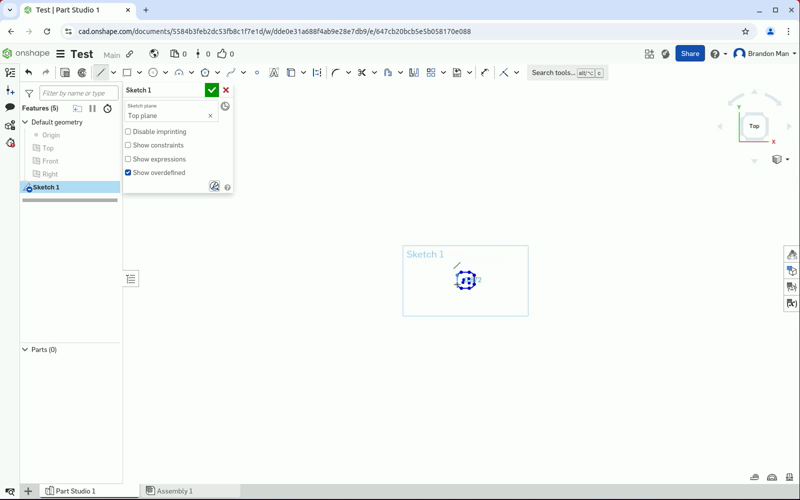
scroll(6)
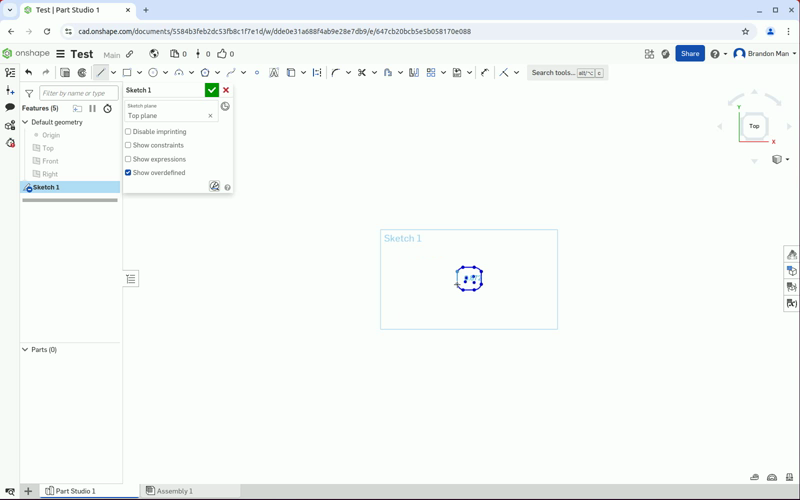
scroll(6)
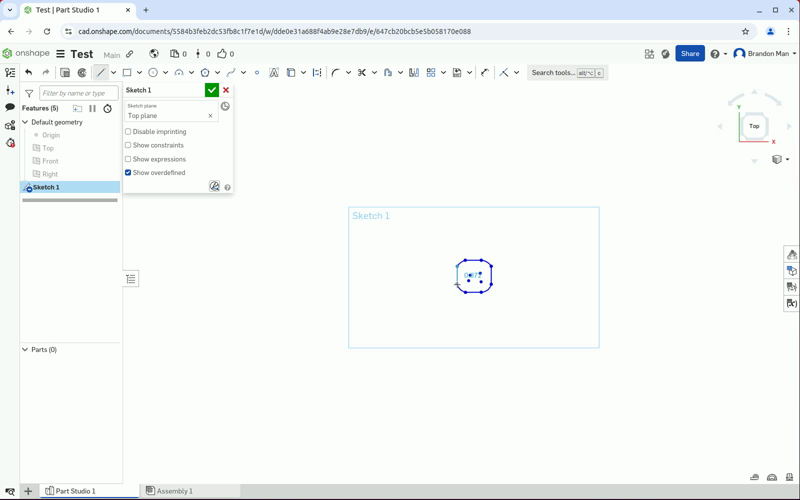
scroll(6)
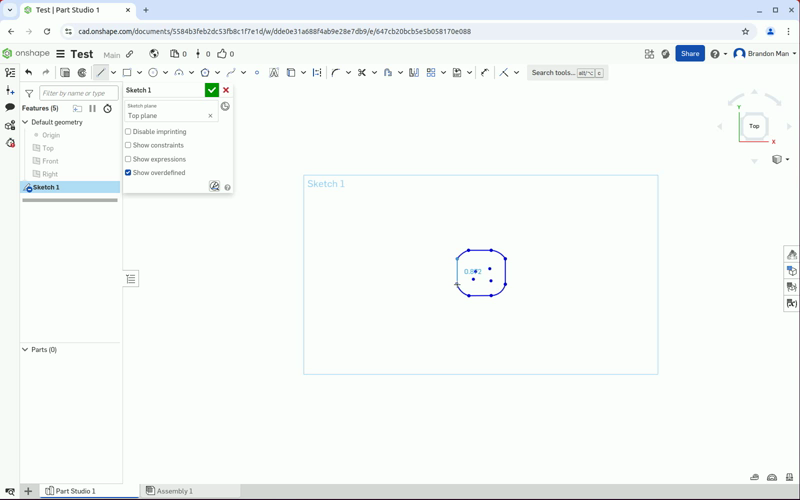
scroll(6)
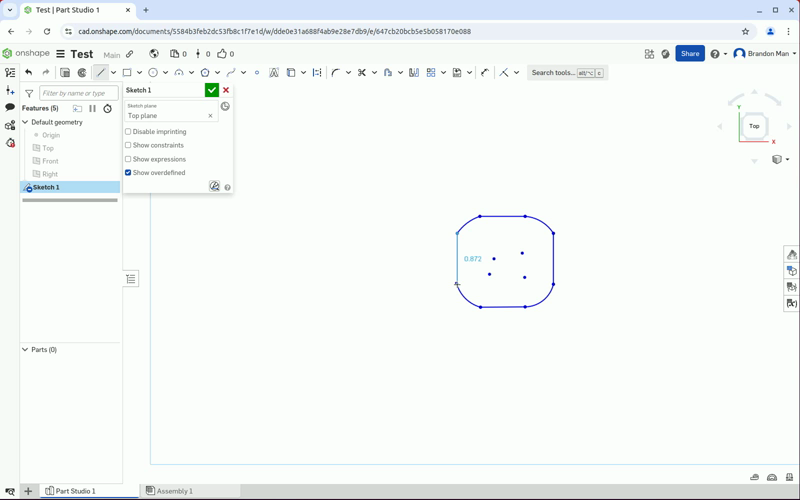
key_up(shift)
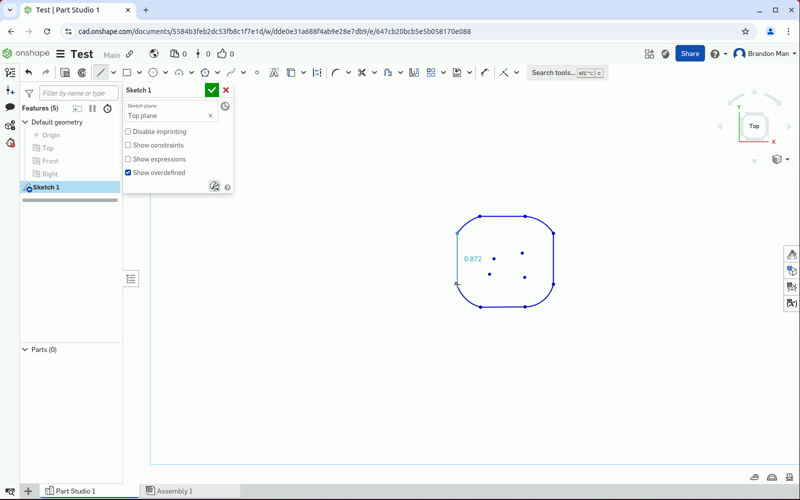
click(457, 284)
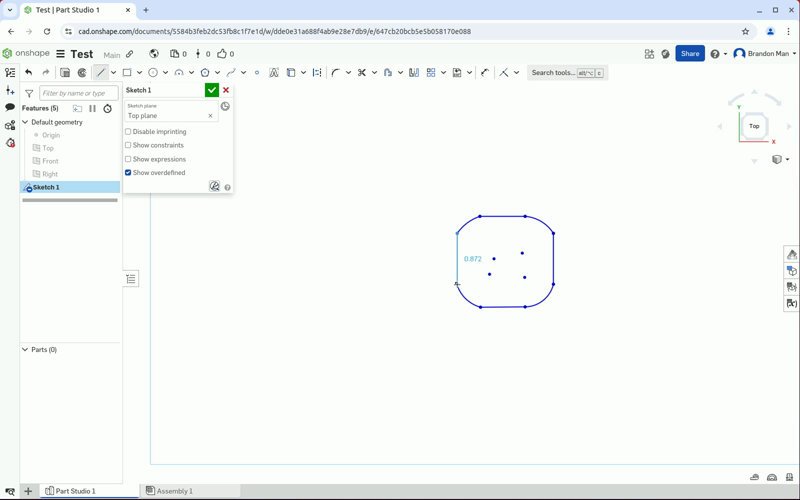
scroll(-6)
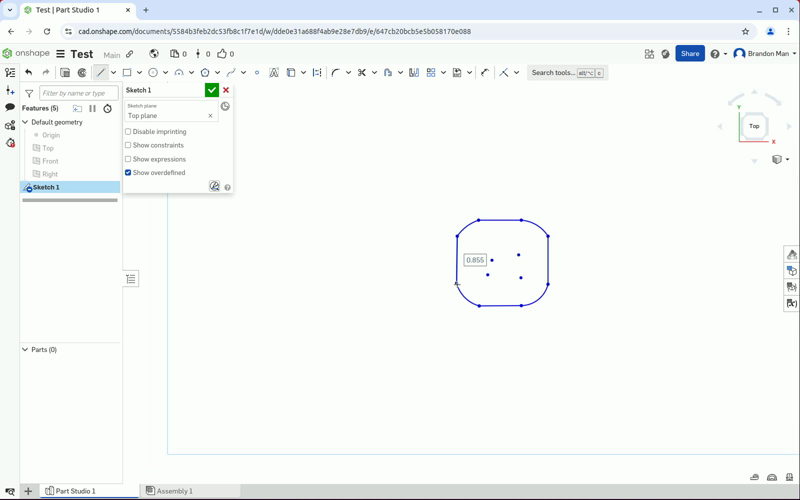
scroll(-6)
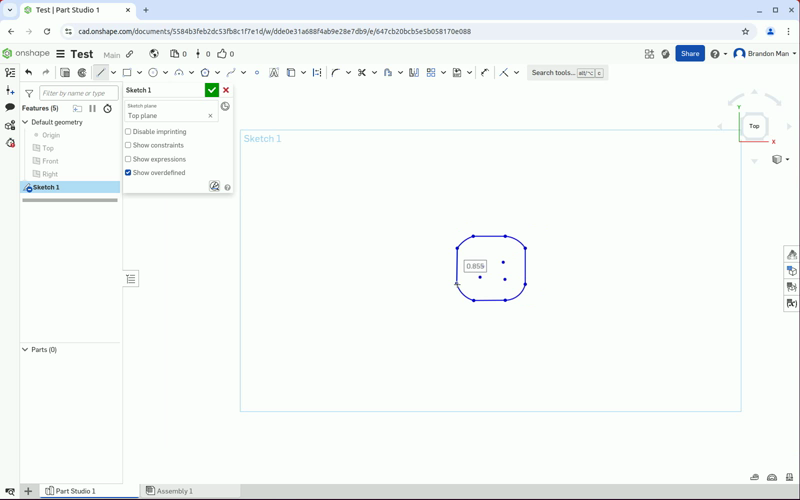
scroll(-6)
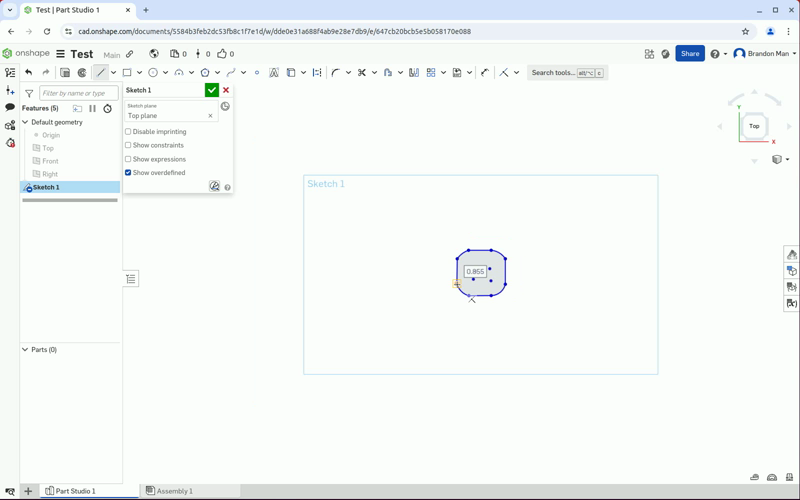
scroll(-6)
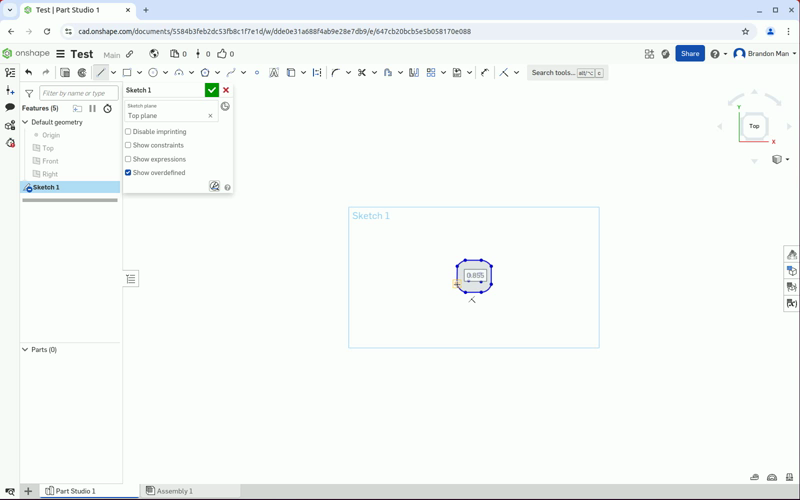
scroll(-6)
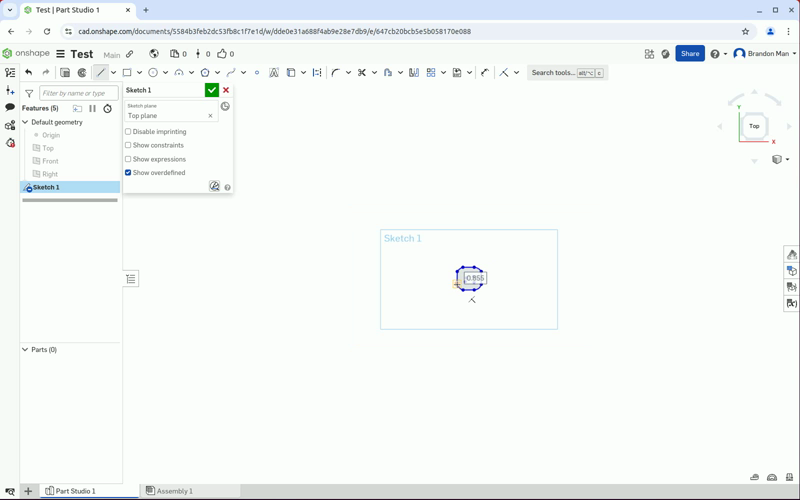
scroll(-6)
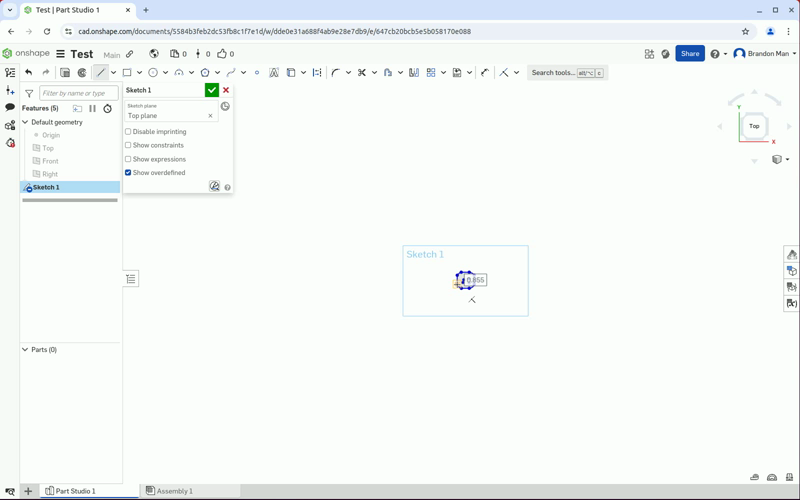
scroll(-6)
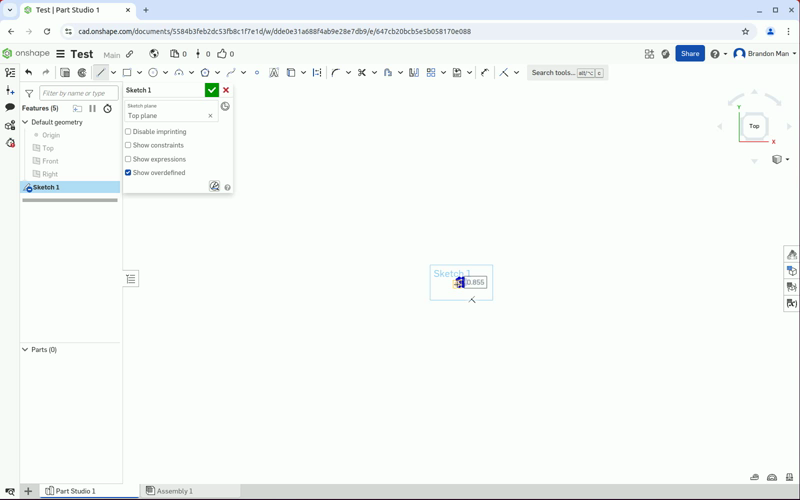
key(esc)
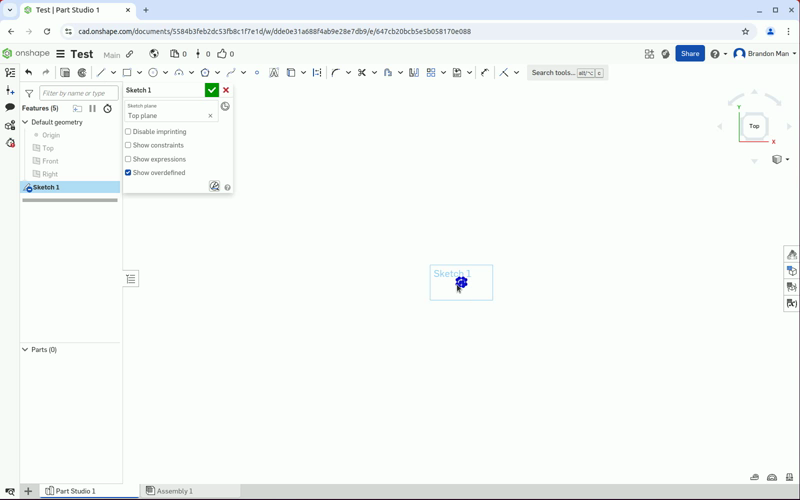
mouse_move(457, 281)
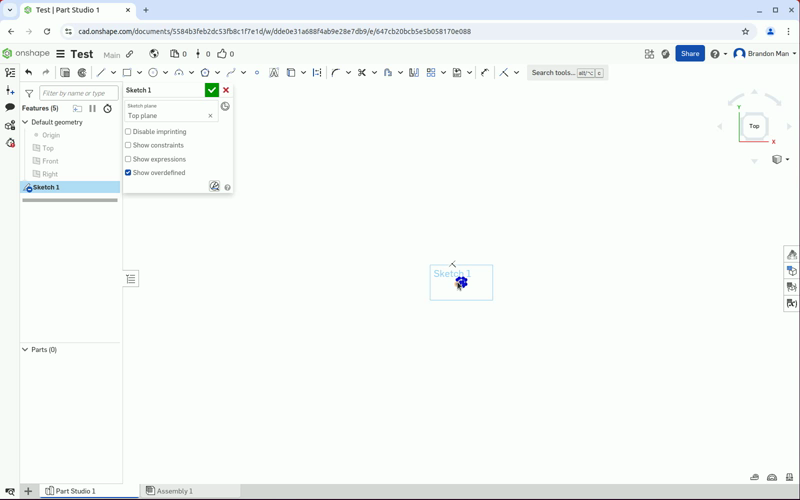
scroll(6)
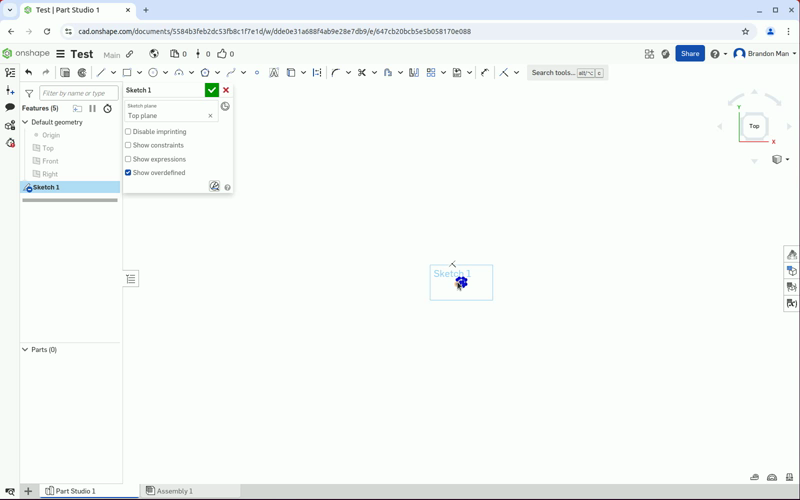
scroll(6)
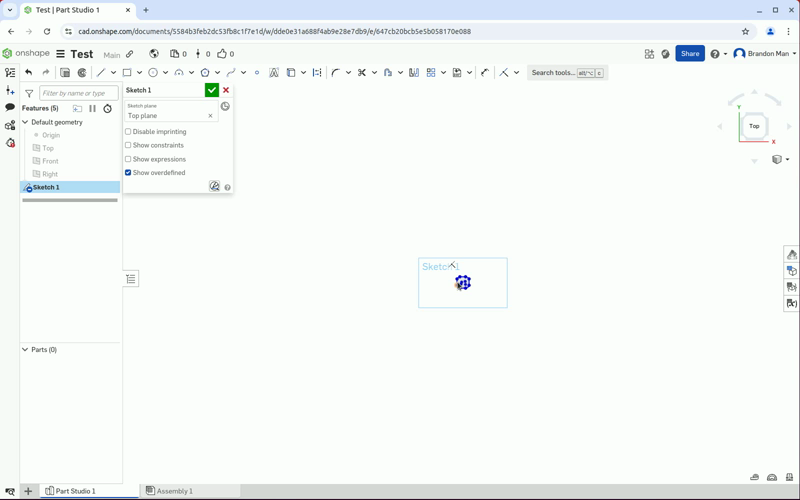
scroll(6)
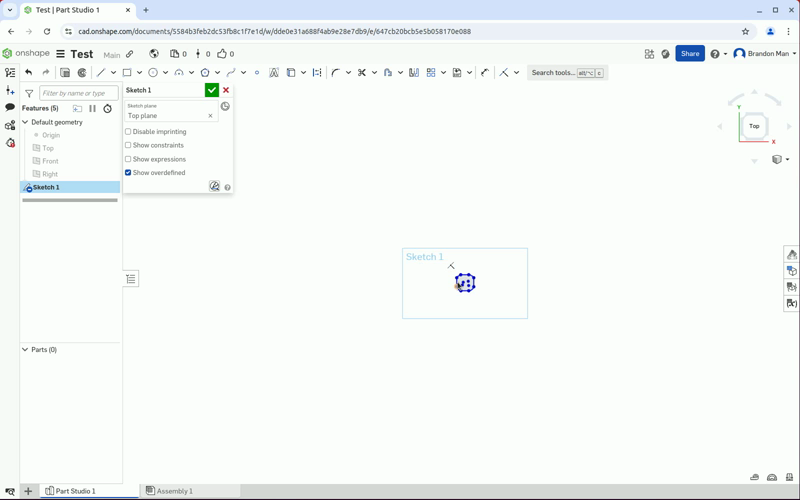
scroll(6)
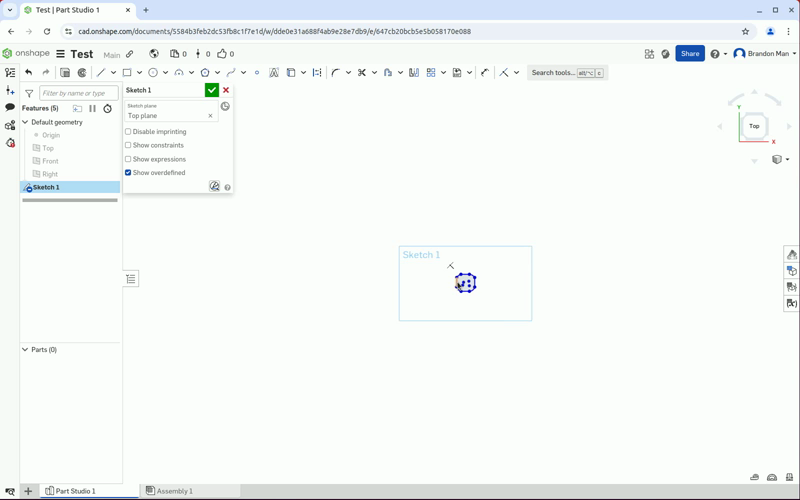
scroll(6)
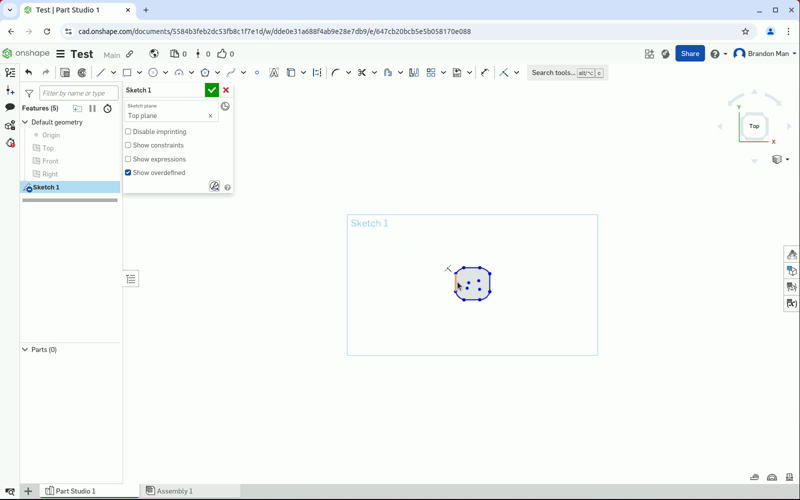
scroll(6)
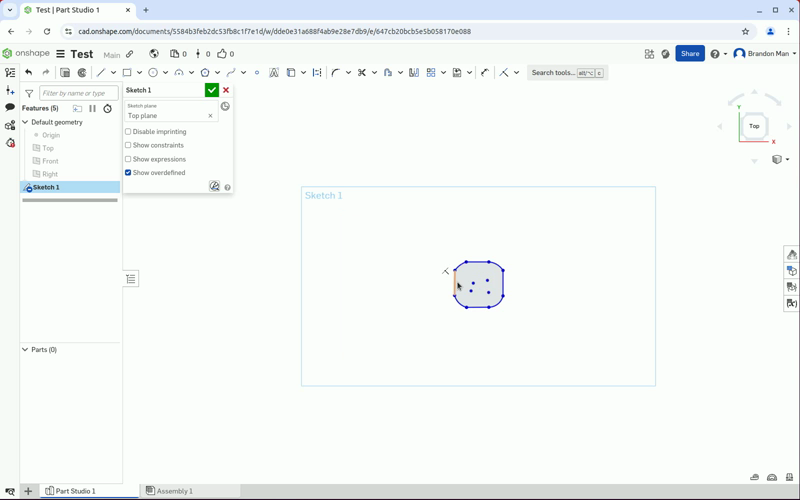
scroll(6)
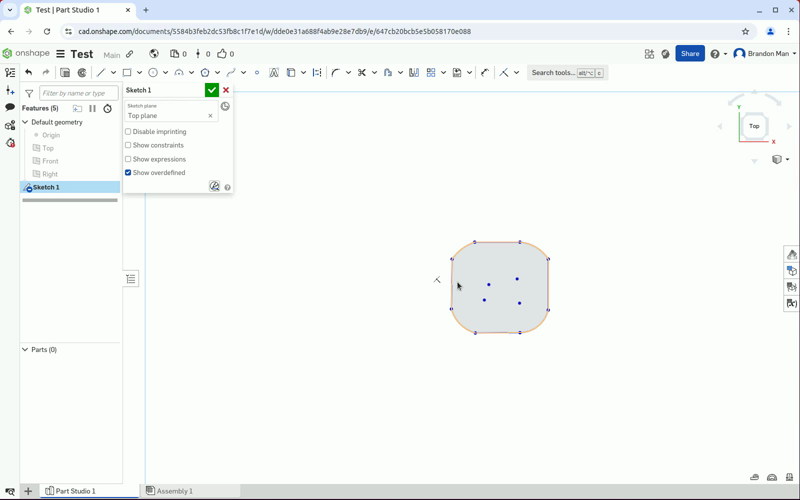
click(457, 281)
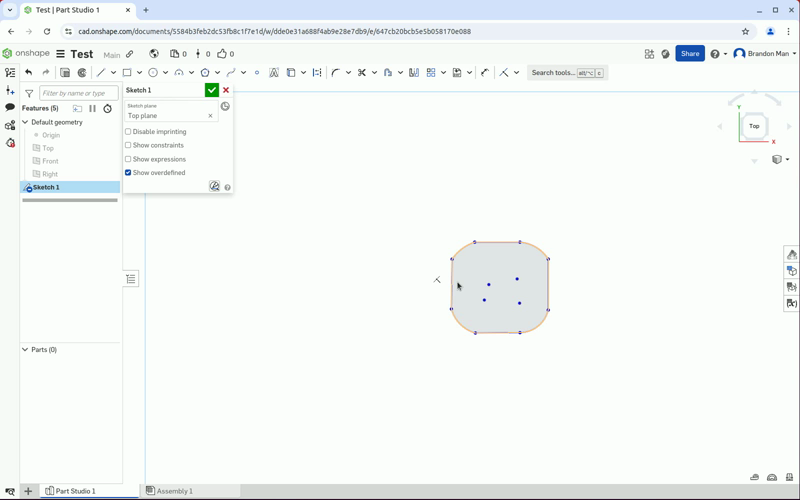
scroll(-6)
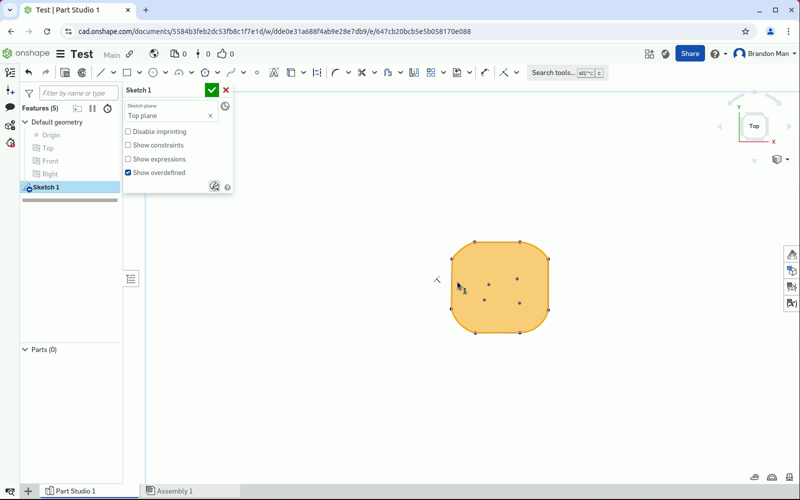
scroll(-6)
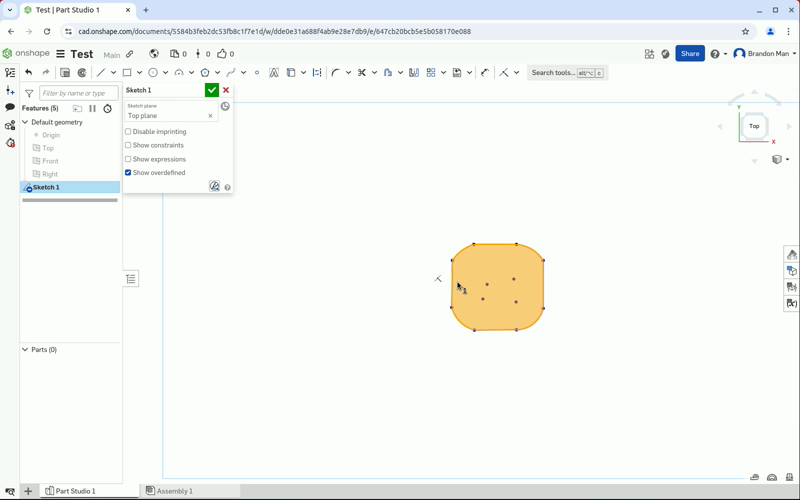
scroll(-6)
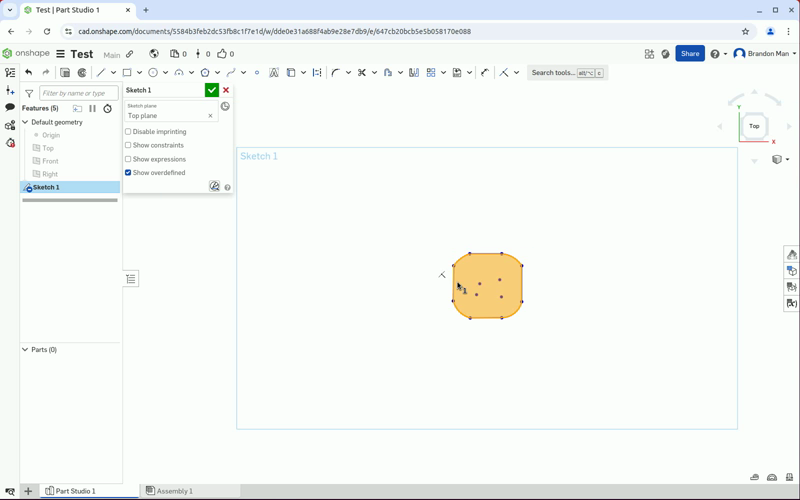
scroll(-6)
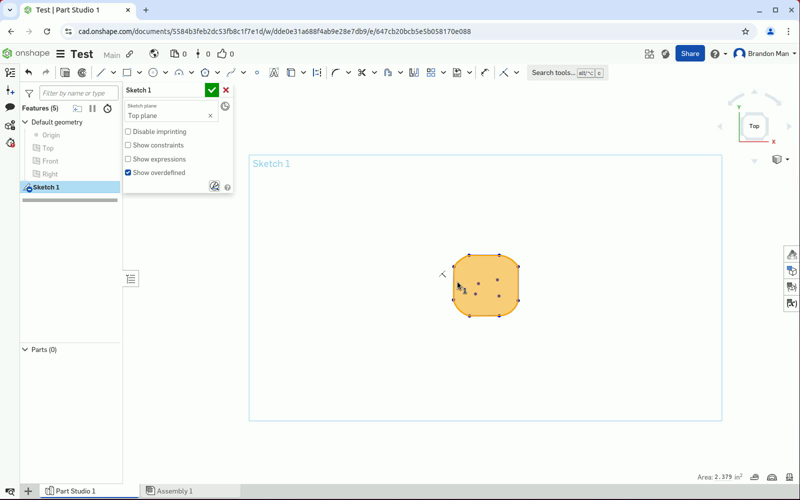
scroll(-6)
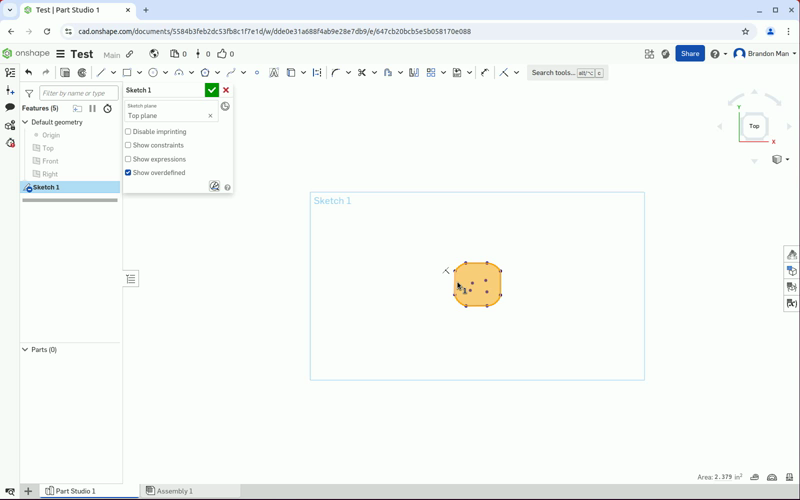
scroll(-6)
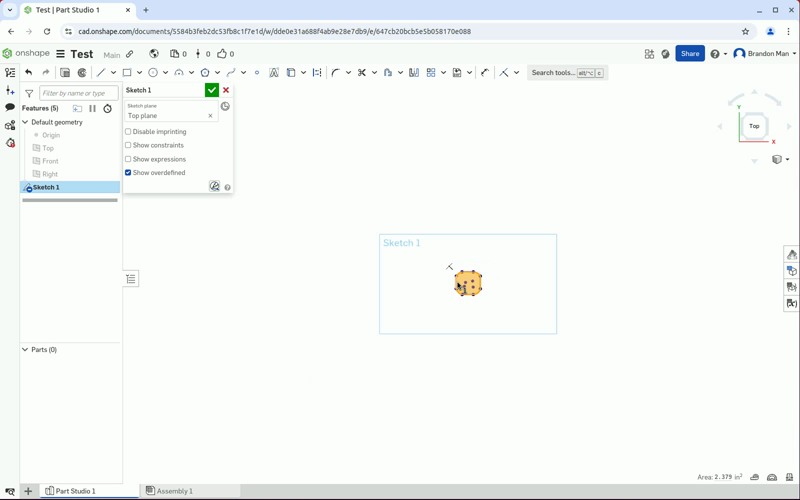
scroll(-6)
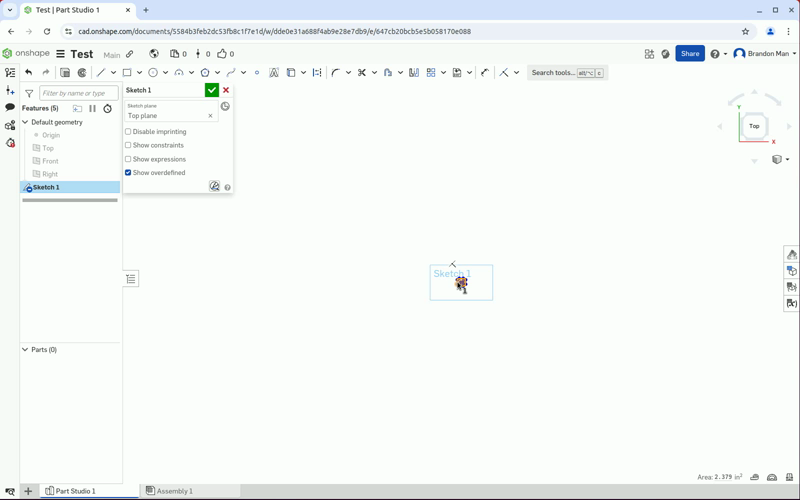
mouse_move(73, 352)
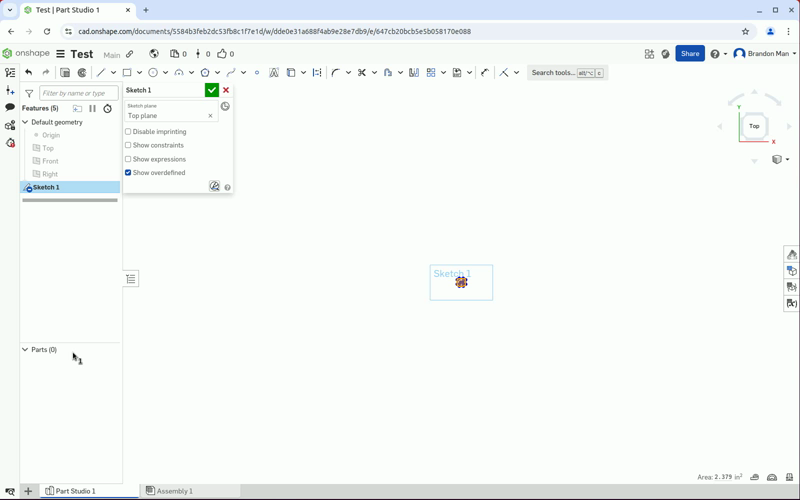
key(shift+y)
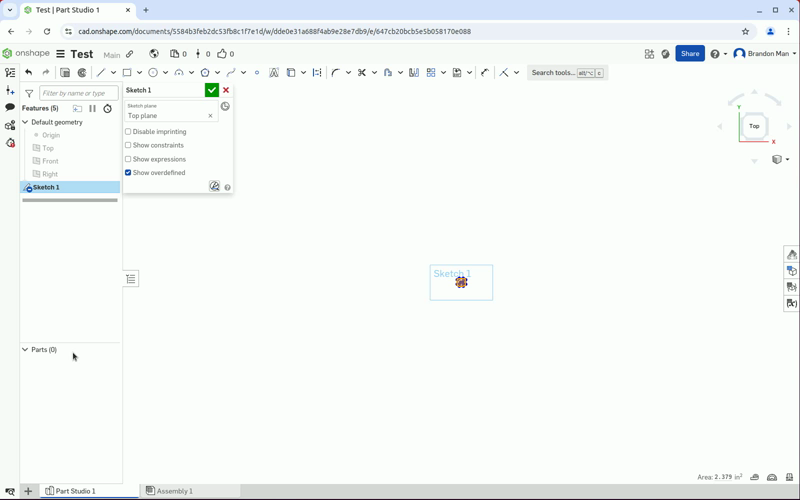
key(shift+e)
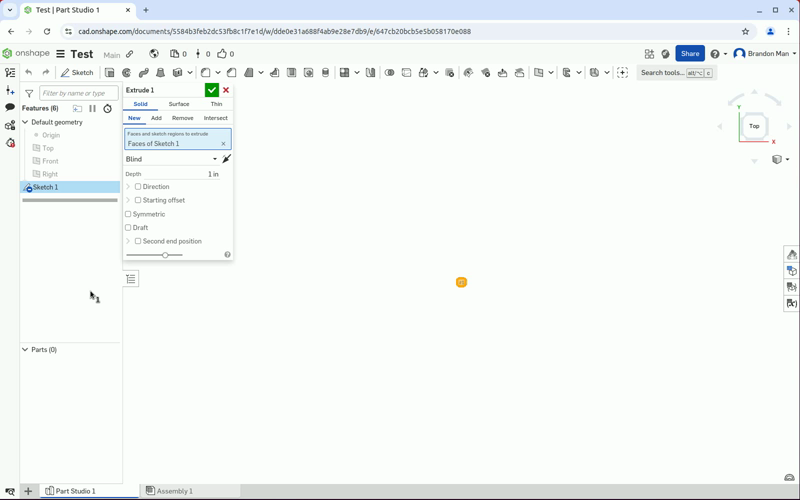
mouse_move(143, 106)
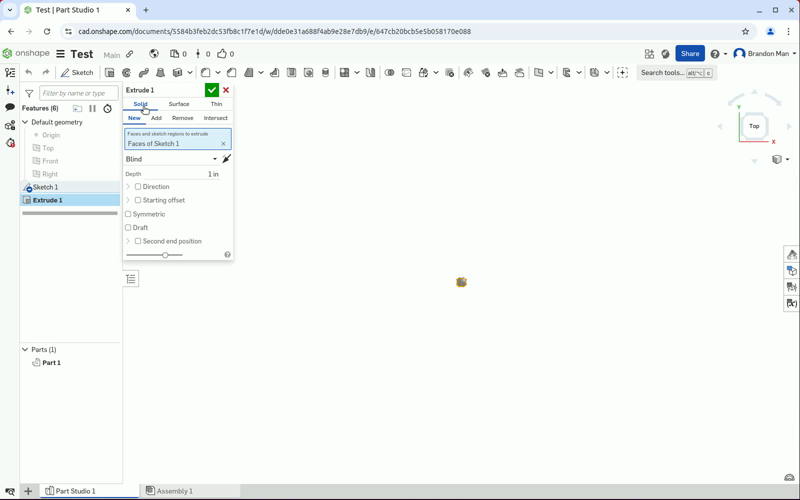
click(143, 106)
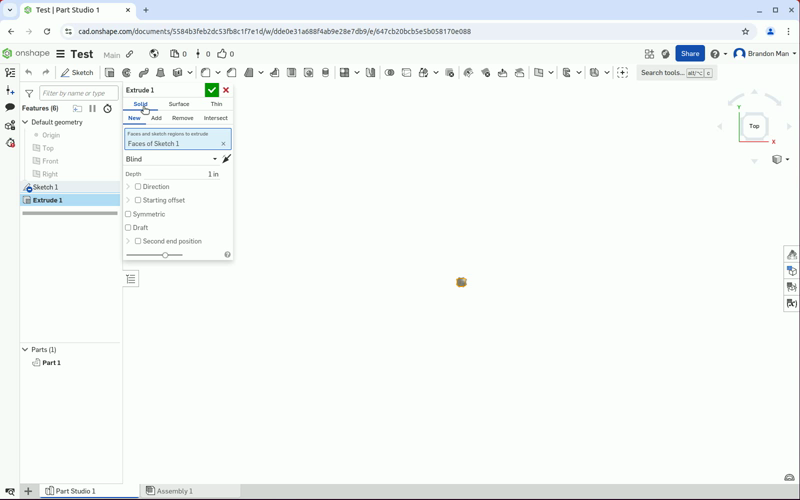
mouse_move(137, 120)
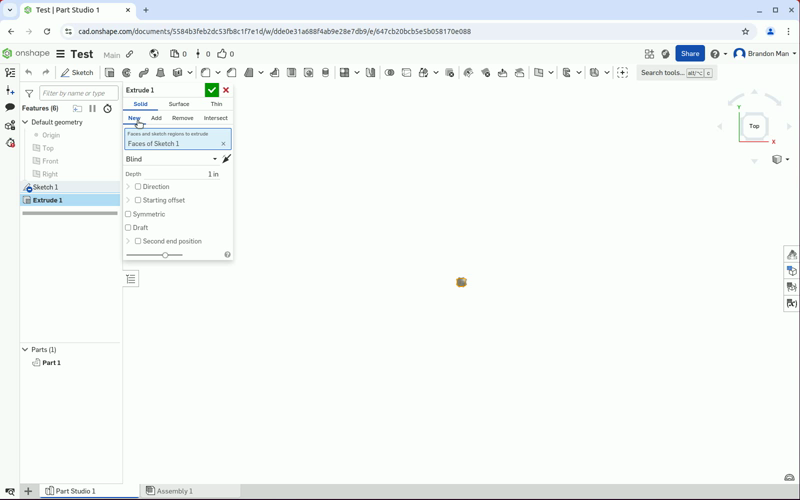
click(137, 120)
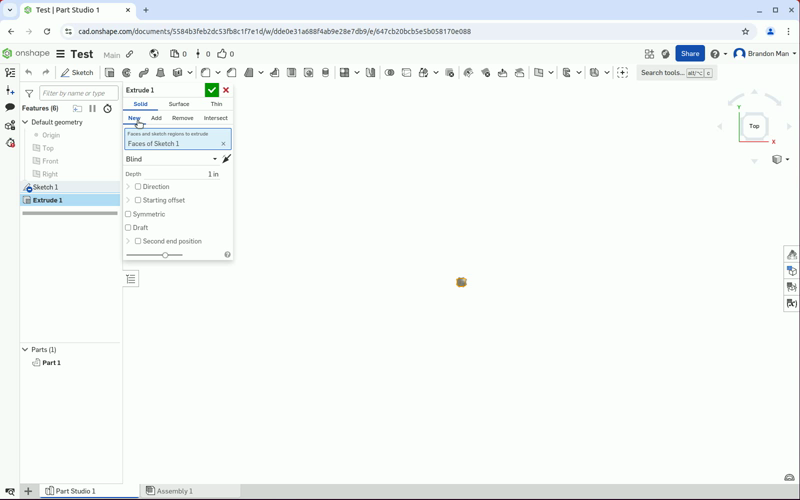
key(tab, 4)
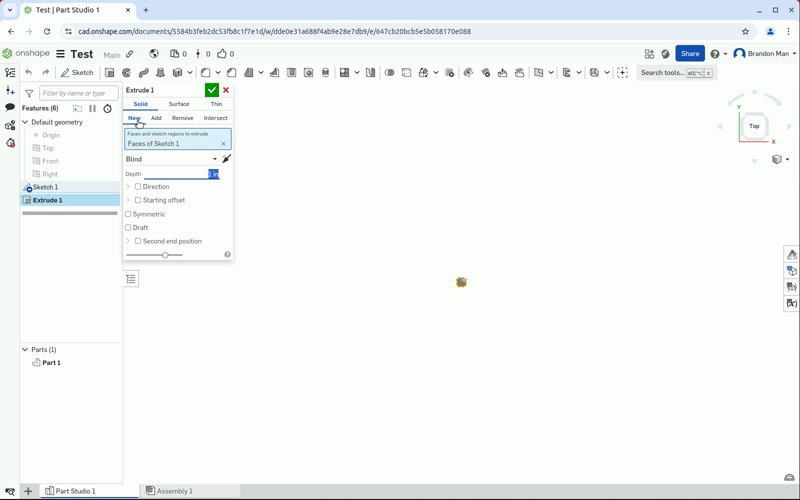
text(22.627)
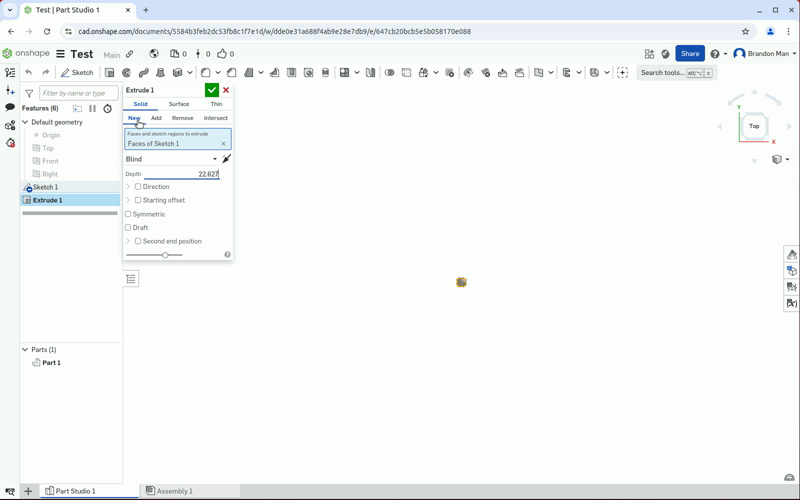
key(enter)
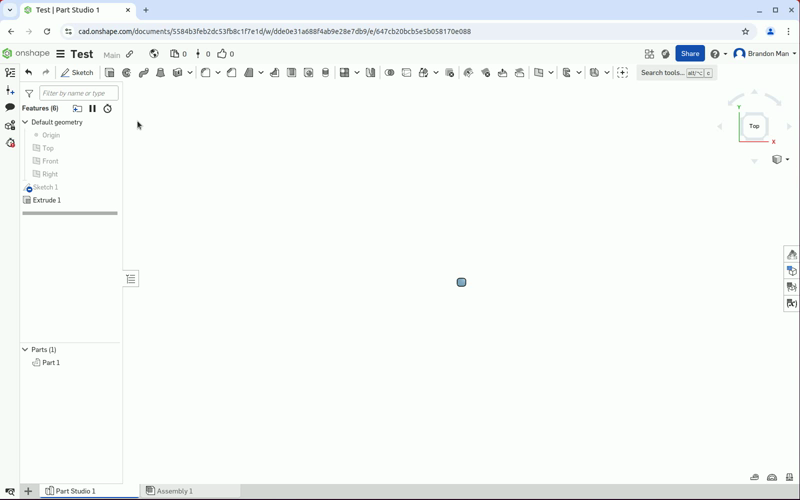
key(shift+h)
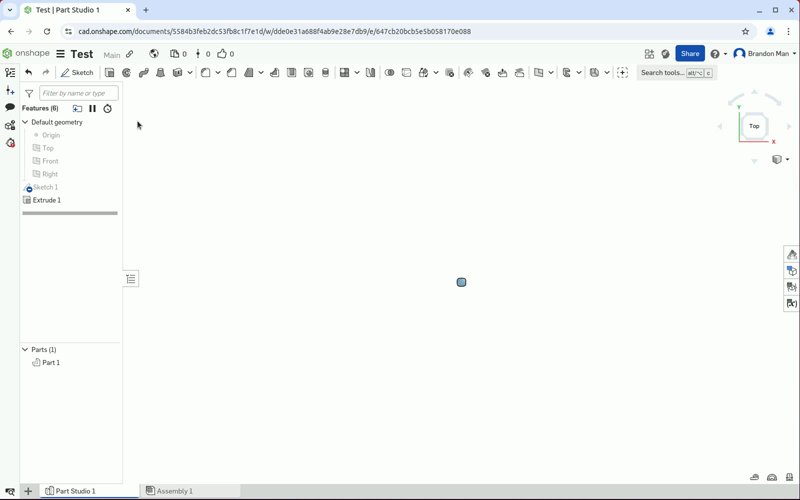
key(shift+h)
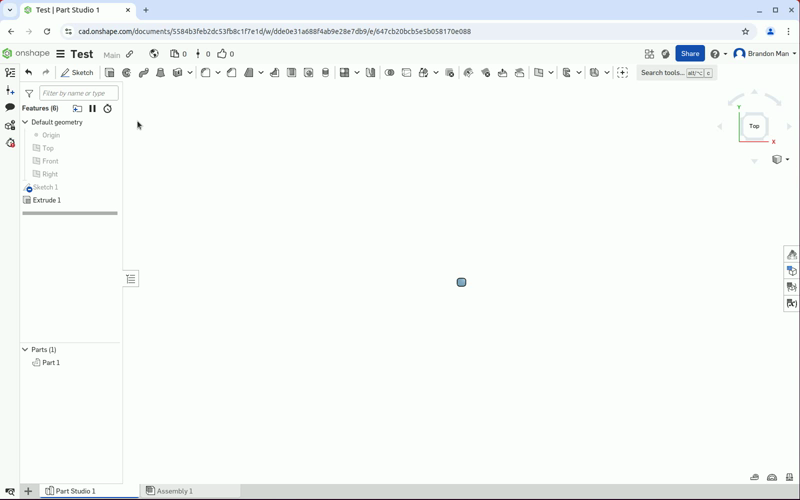
mouse_move(73, 189)
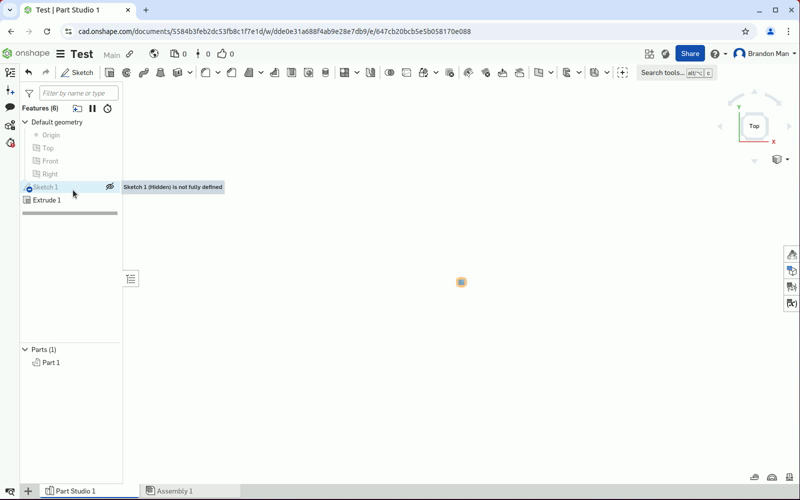
click(73, 189)
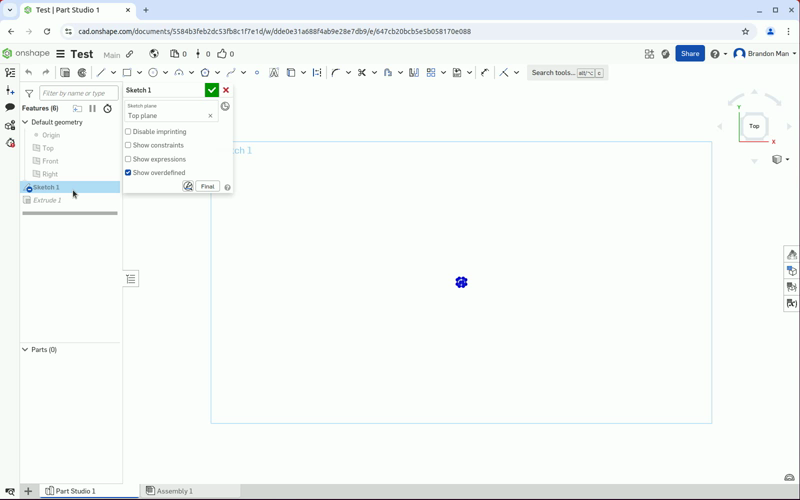
mouse_move(229, 92)
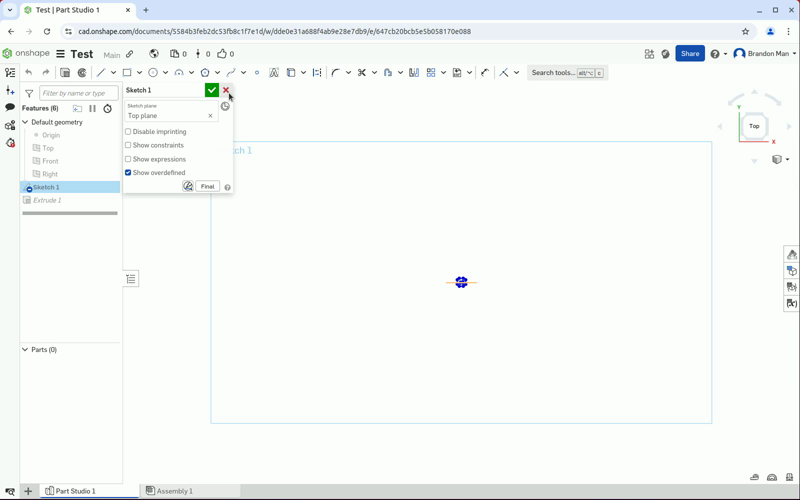
click(229, 92)
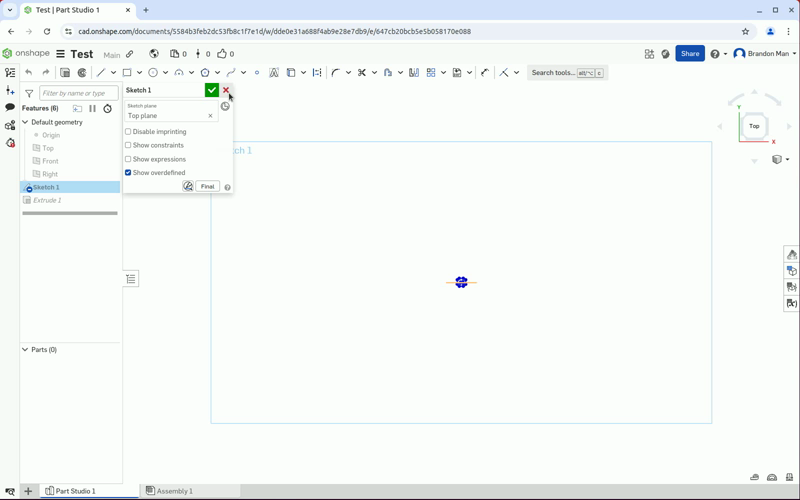
mouse_move(73, 352)
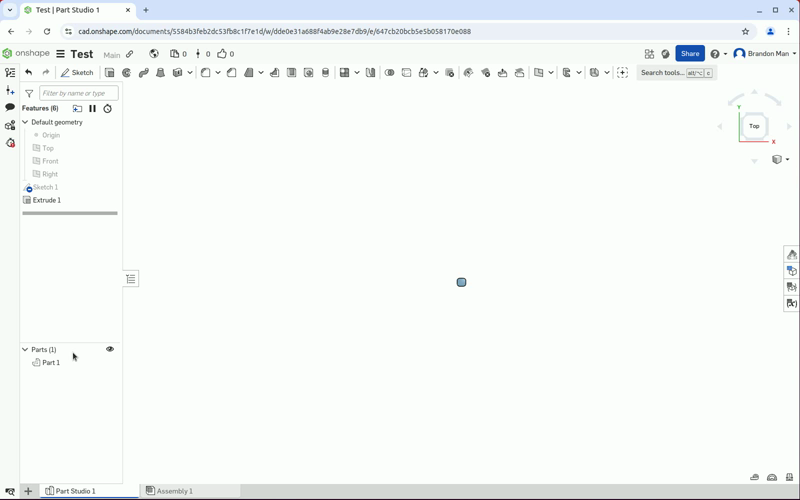
key(y)
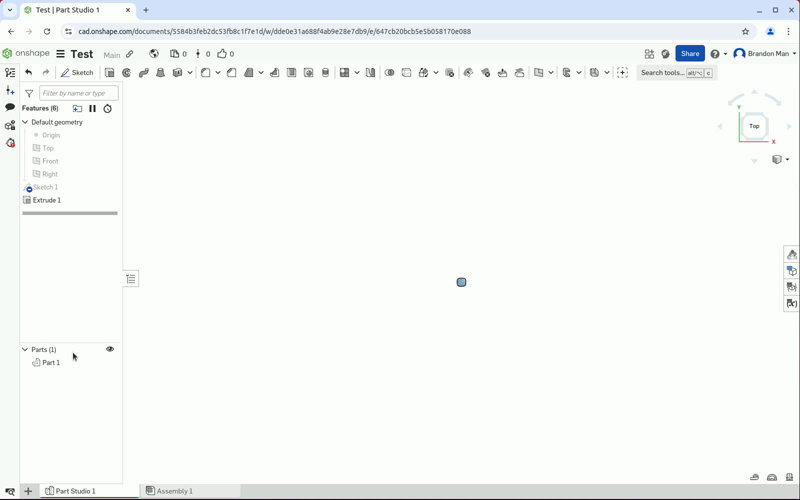
key(shift+p)
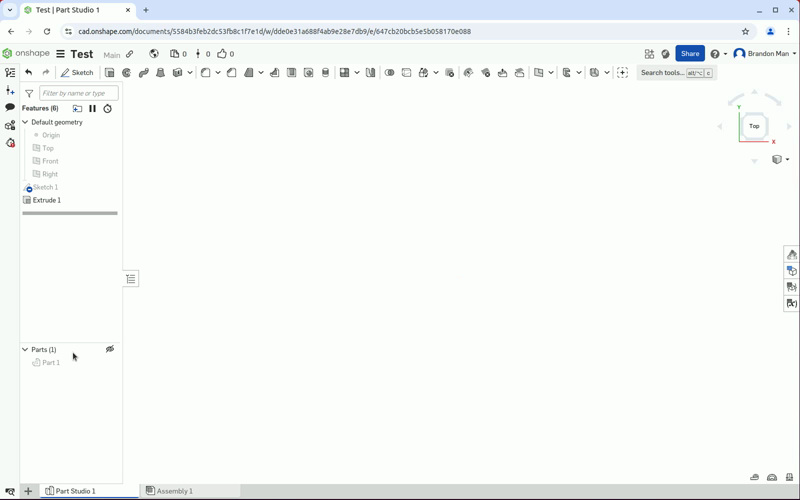
key(space)
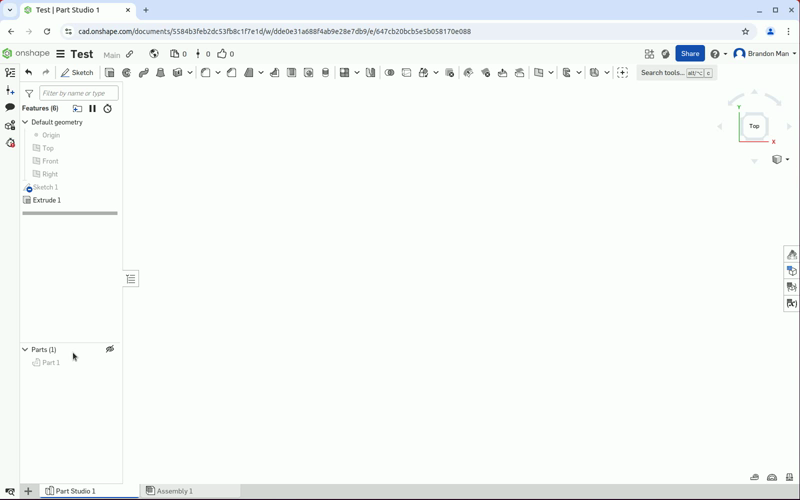
key_down(shift)
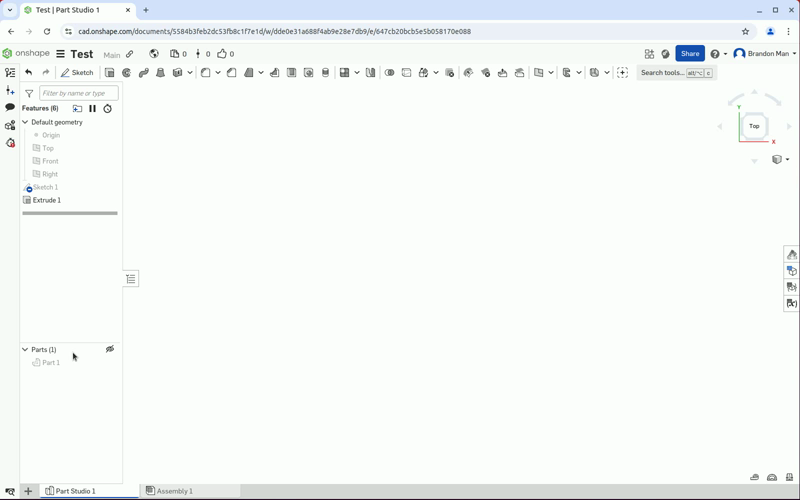
key(up)
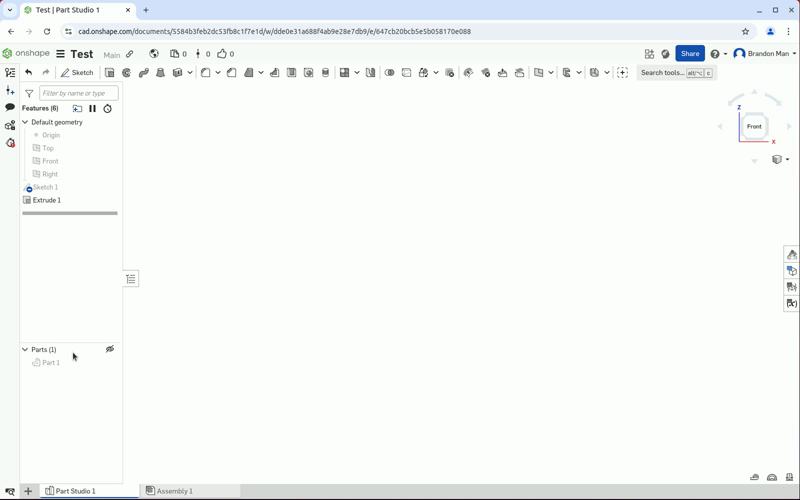
key_up(shift)
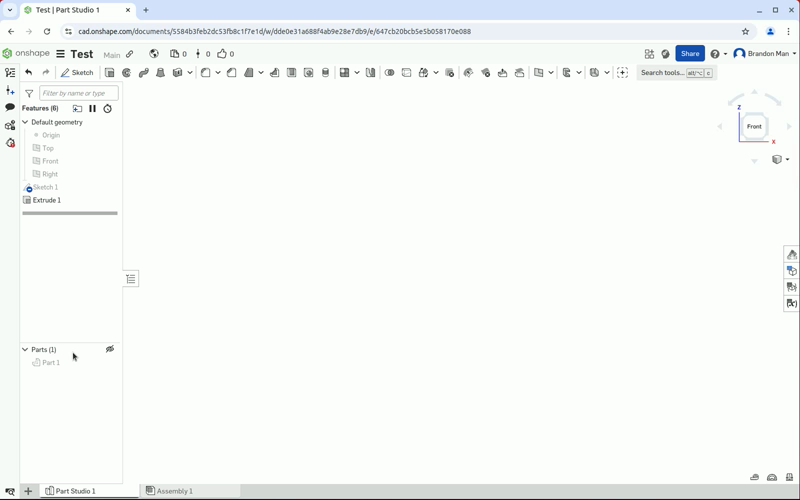
key(space)
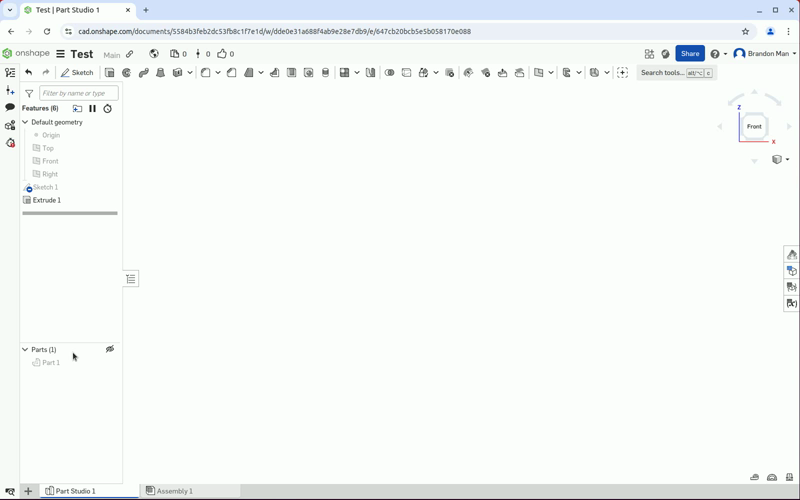
key_down(shift)
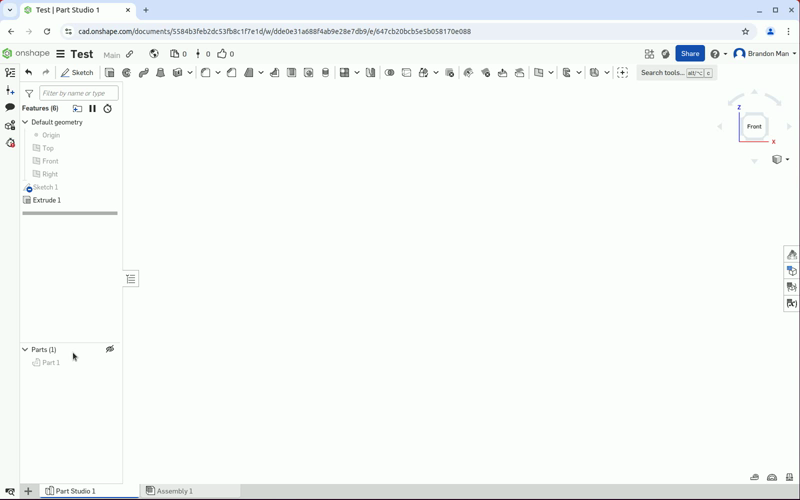
key(left)
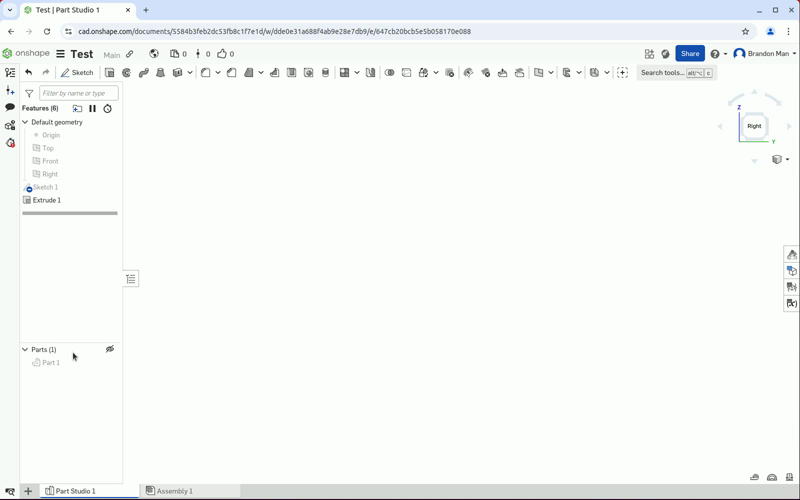
key_up(shift)
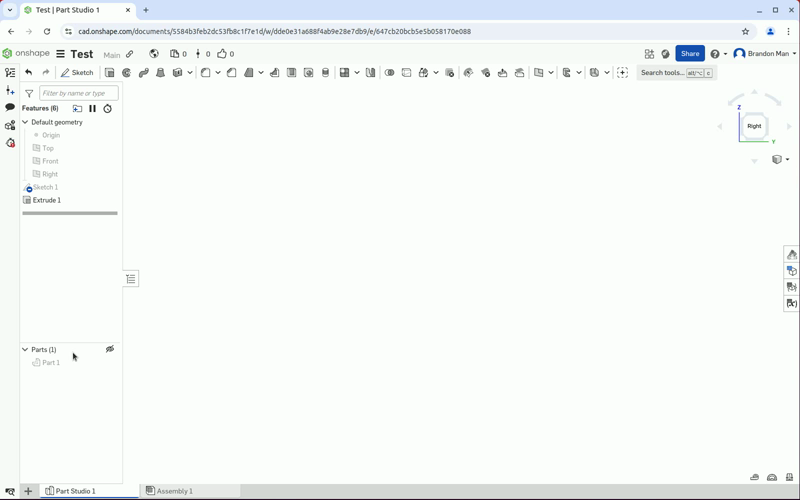
mouse_move(73, 352)
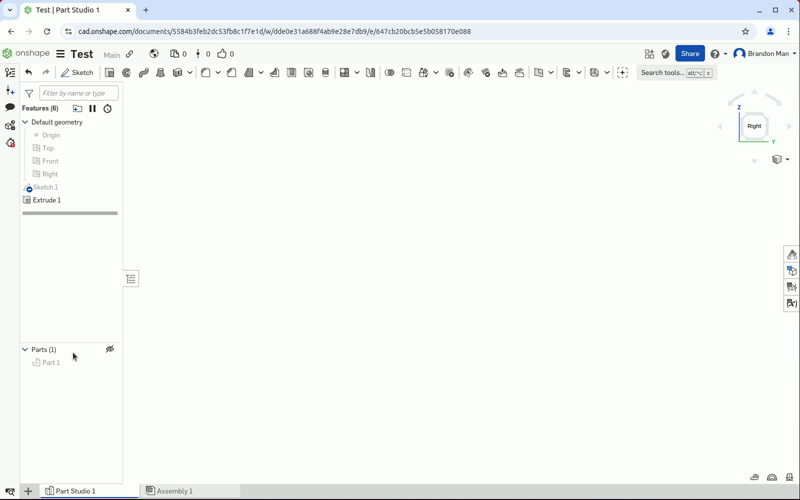
key(shift+y)
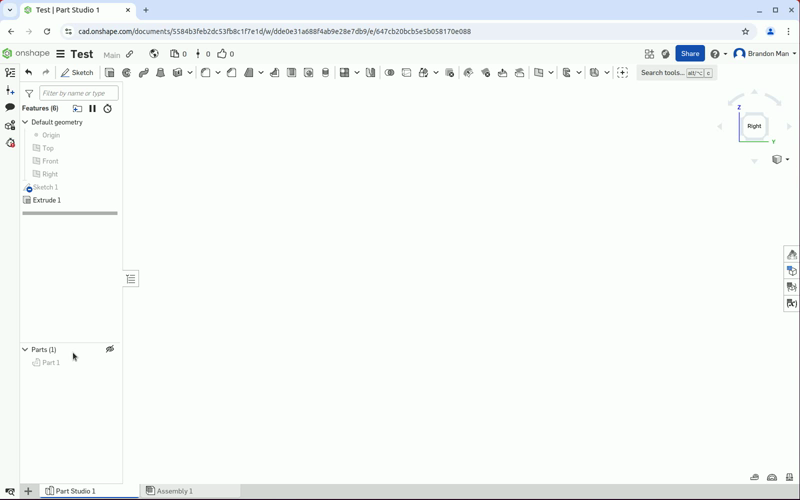
key(shift+s)
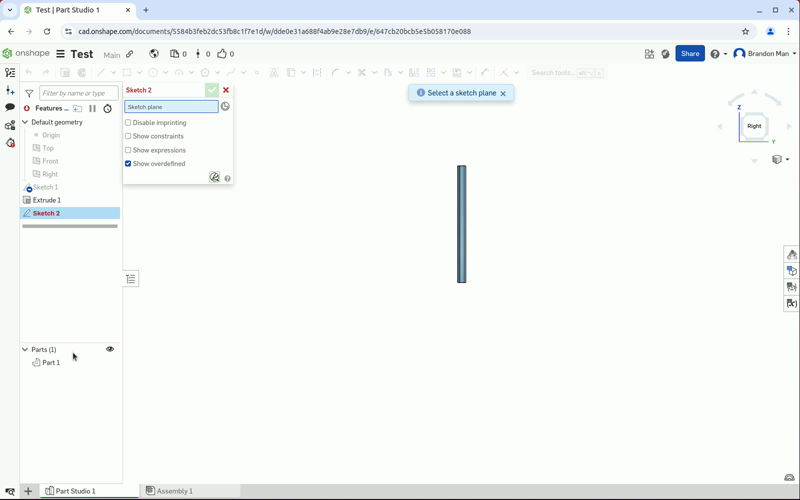
mouse_move(73, 176)
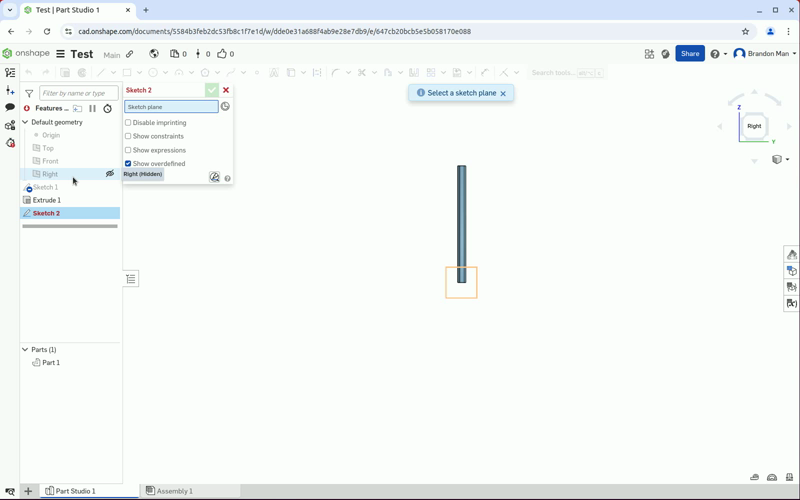
click(73, 176)
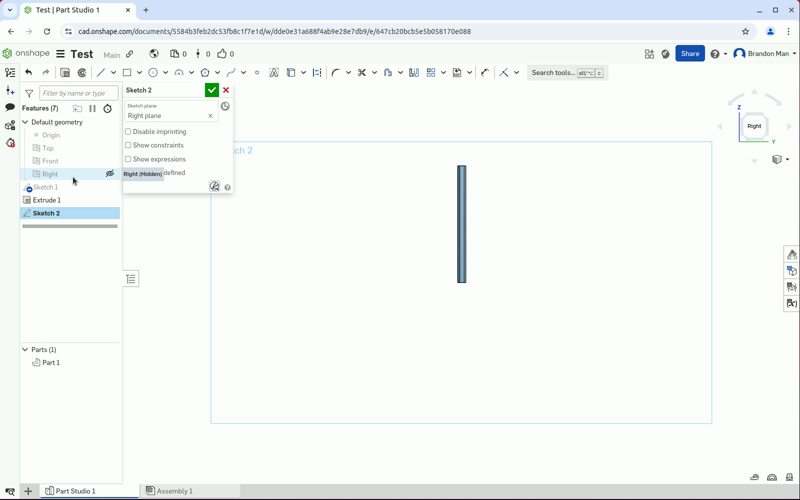
mouse_move(73, 352)
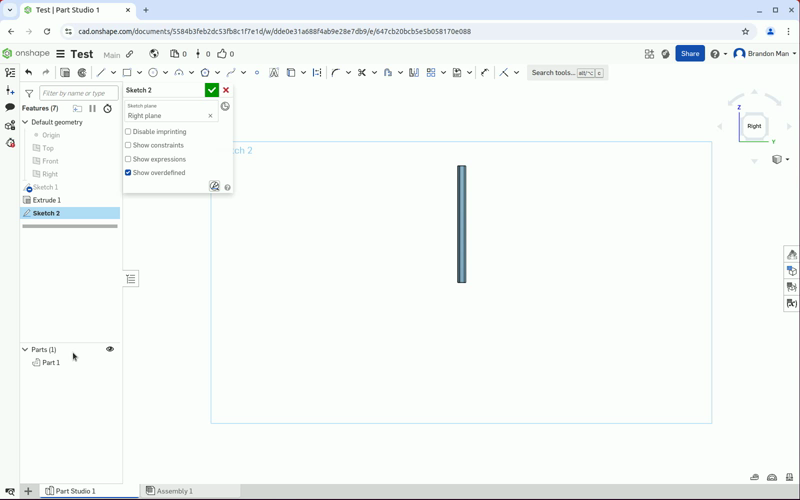
key(y)
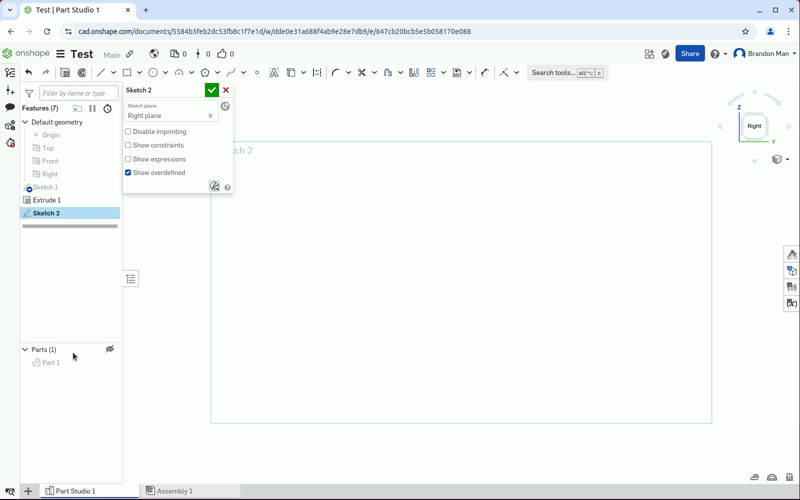
key(l)
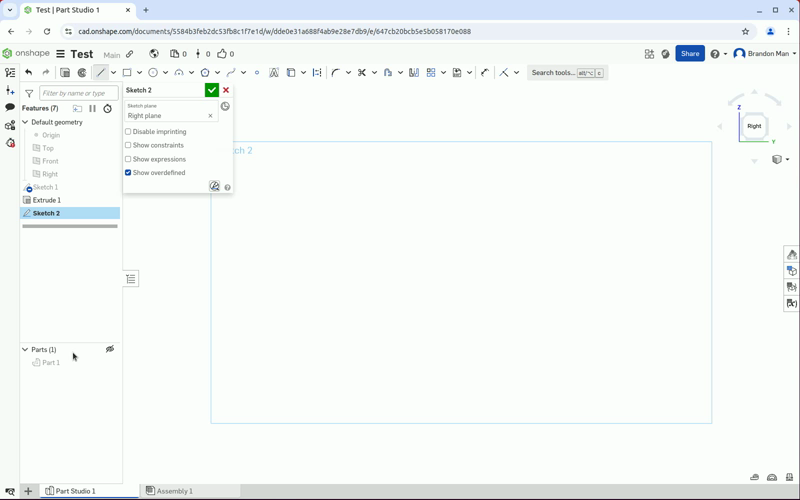
key_down(shift)
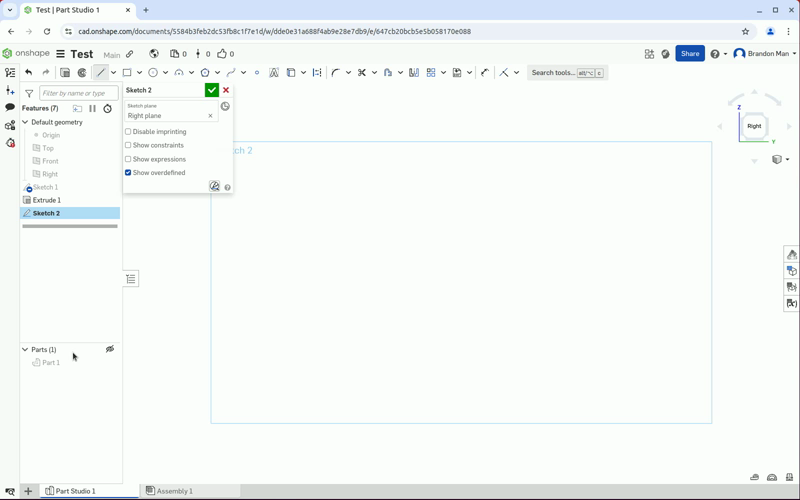
mouse_move(426, 293)
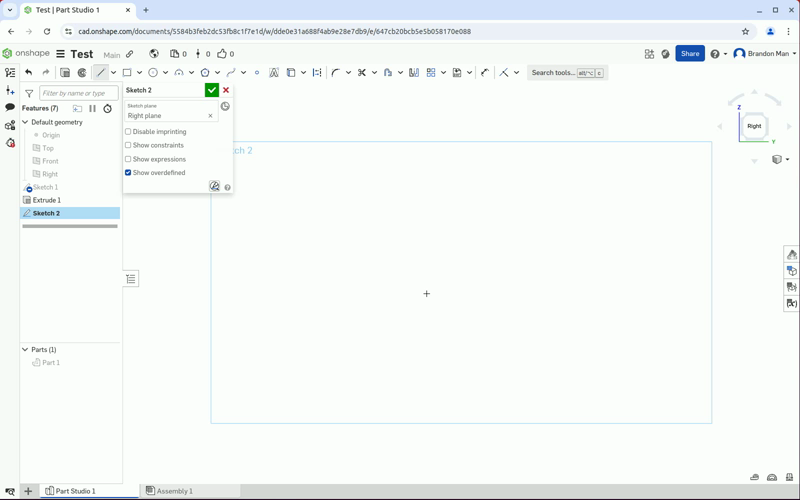
click(426, 293)
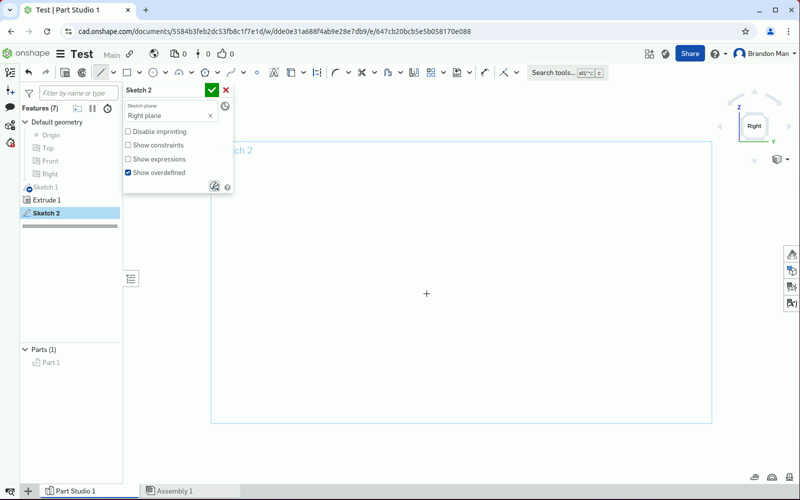
key_up(shift)
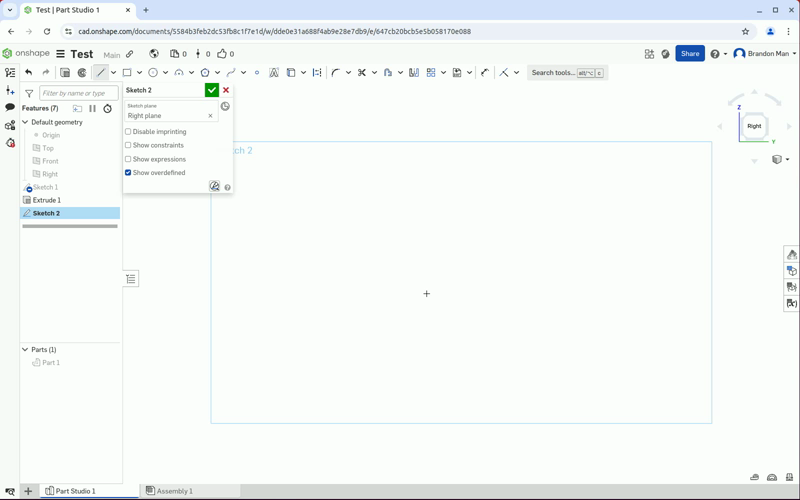
key_down(shift)
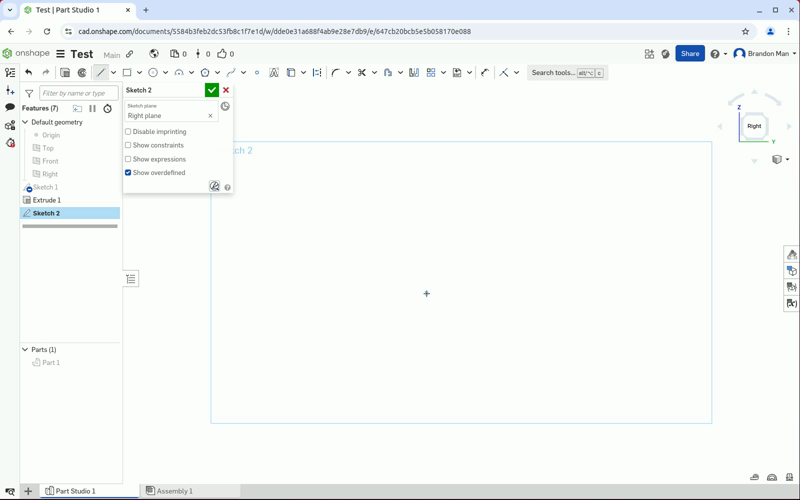
mouse_move(456, 293)
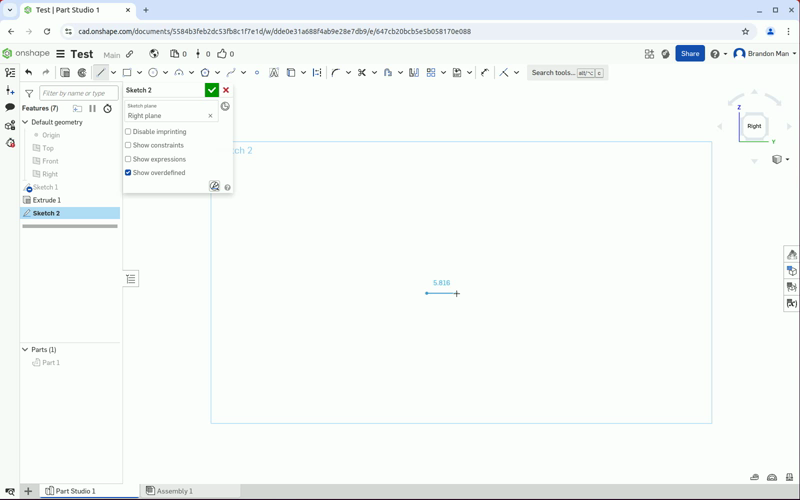
mouse_move(429, 293)
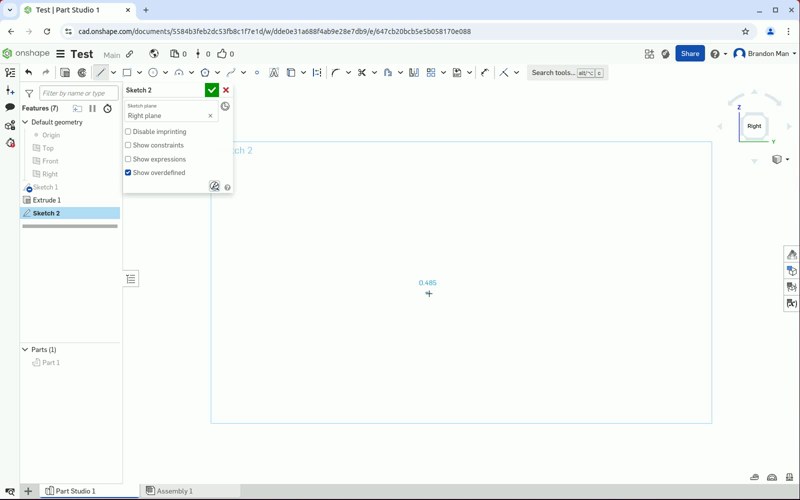
scroll(6)
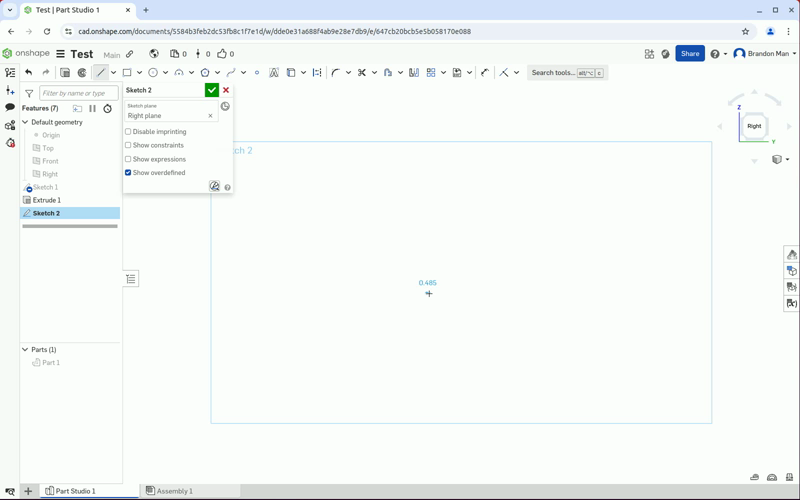
scroll(6)
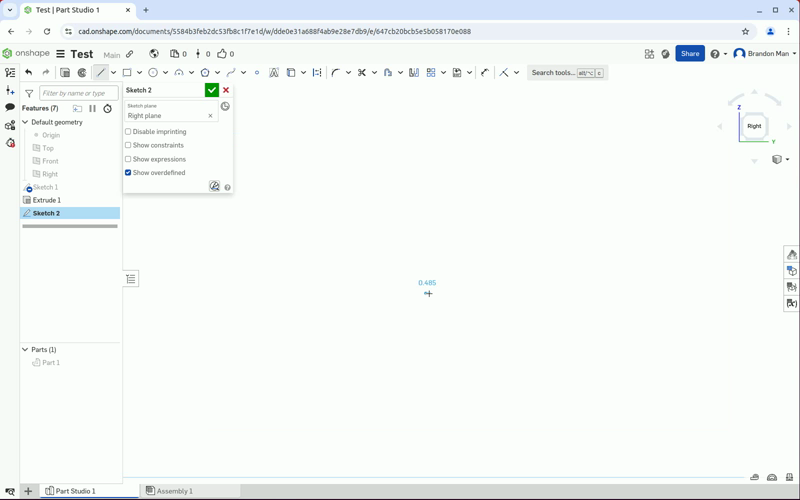
scroll(6)
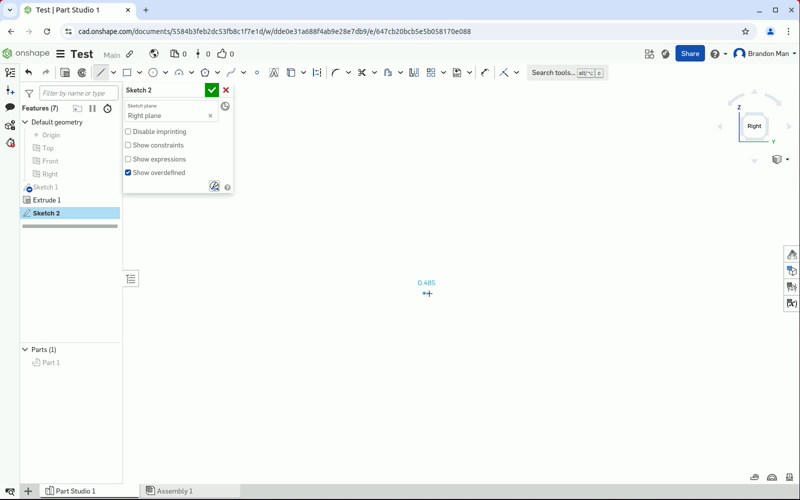
scroll(6)
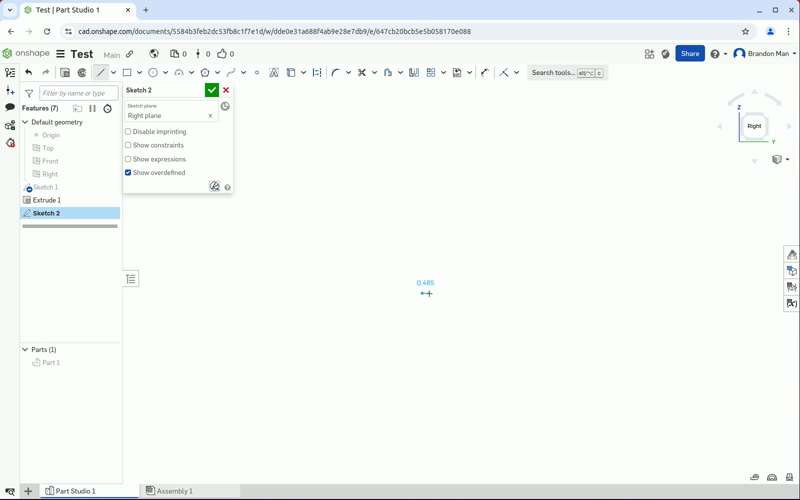
scroll(6)
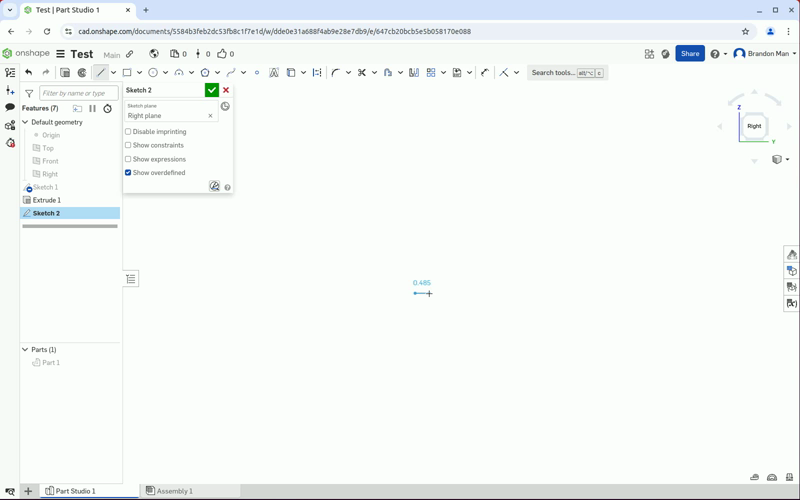
scroll(6)
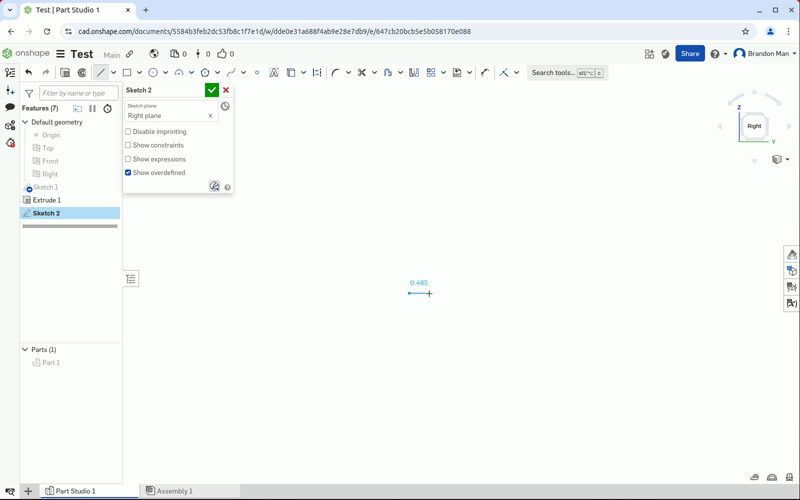
scroll(6)
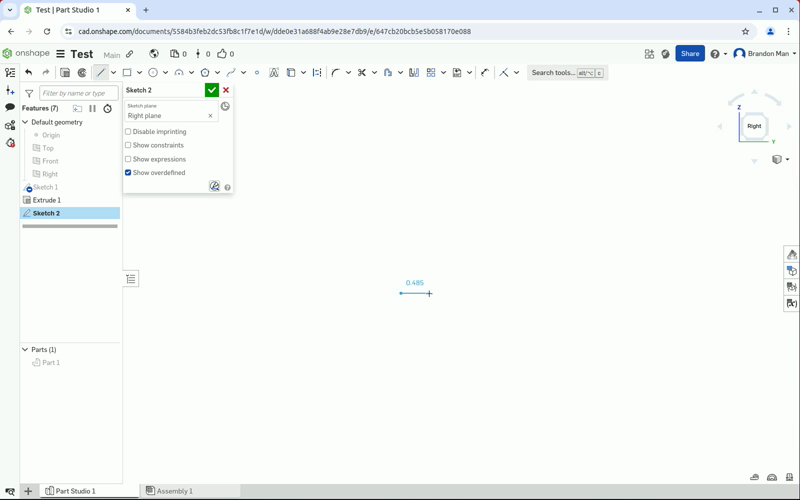
click(429, 293)
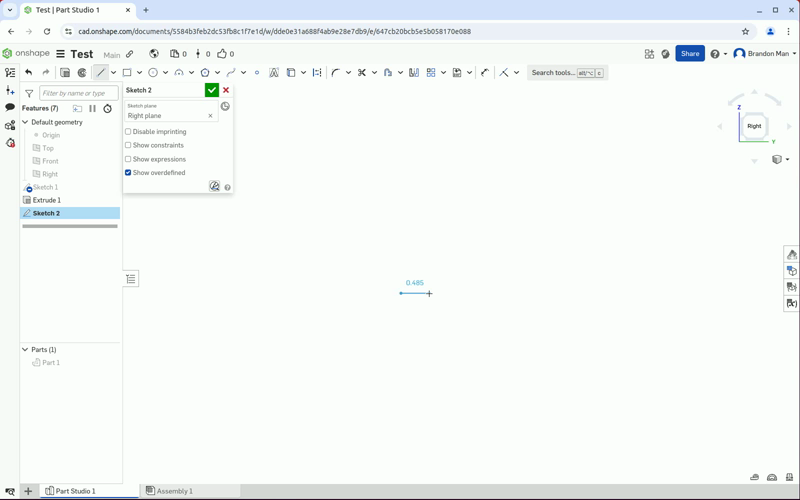
scroll(-6)
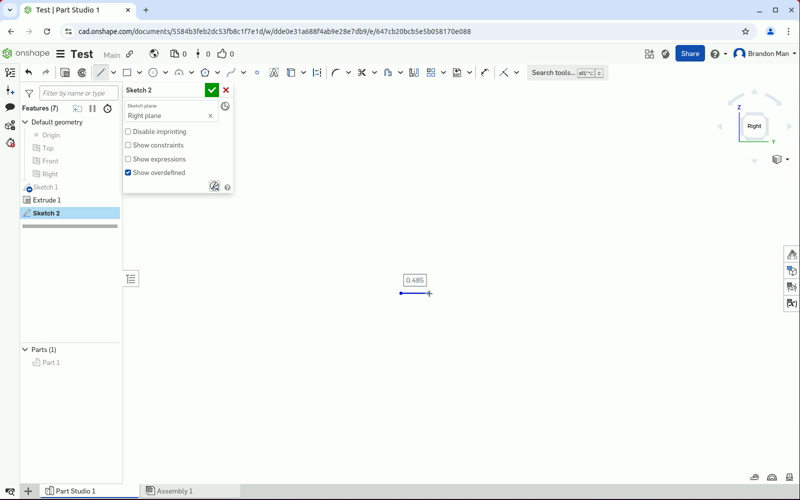
scroll(-6)
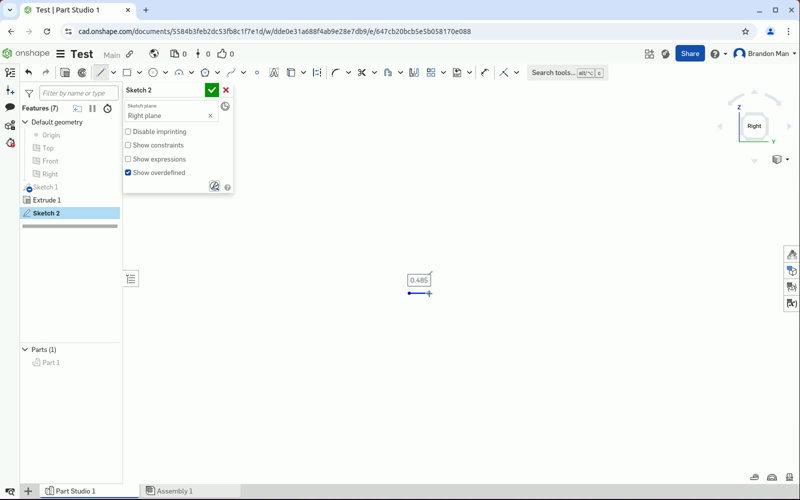
scroll(-6)
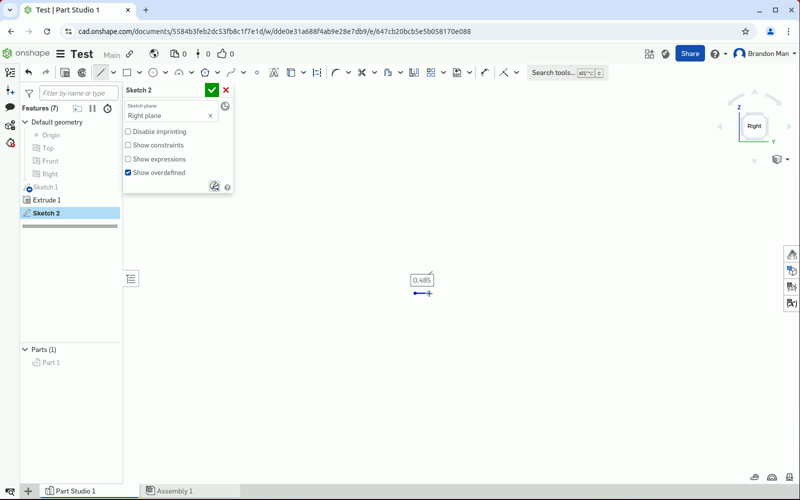
scroll(-6)
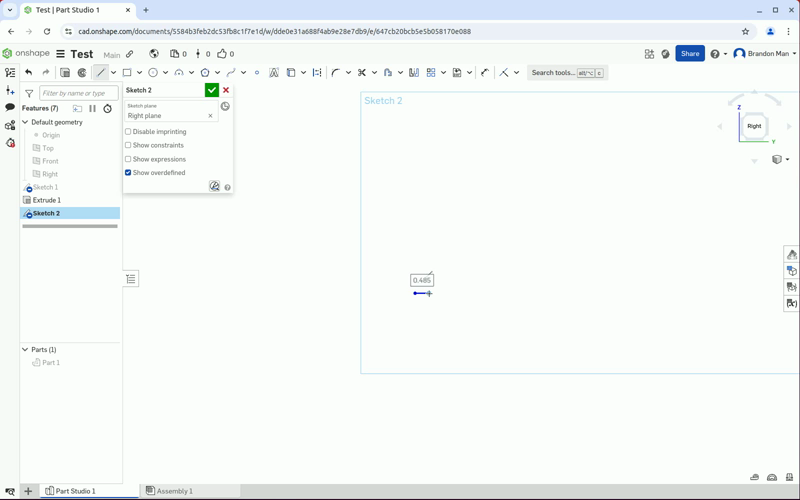
scroll(-6)
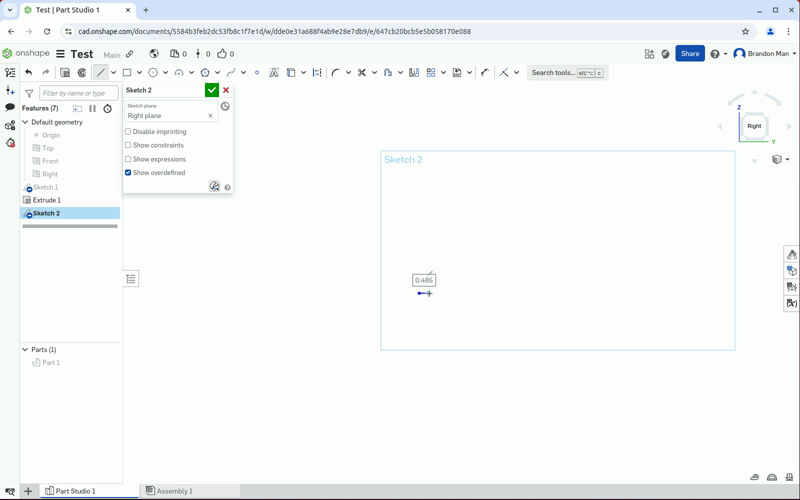
scroll(-6)
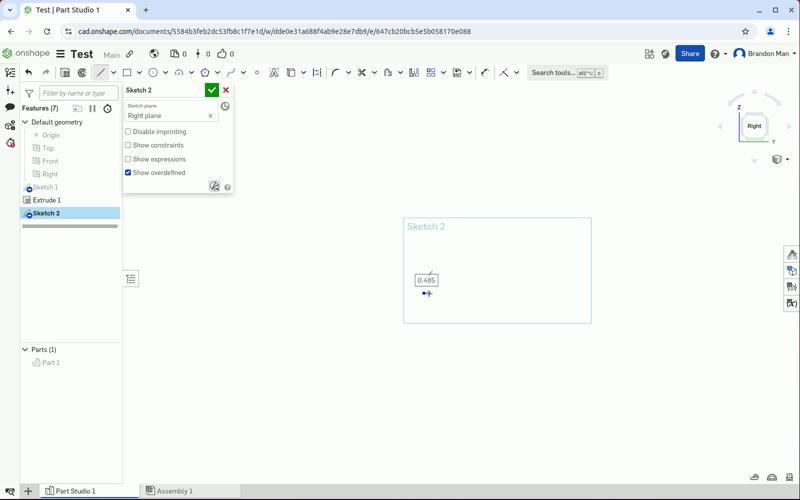
scroll(-6)
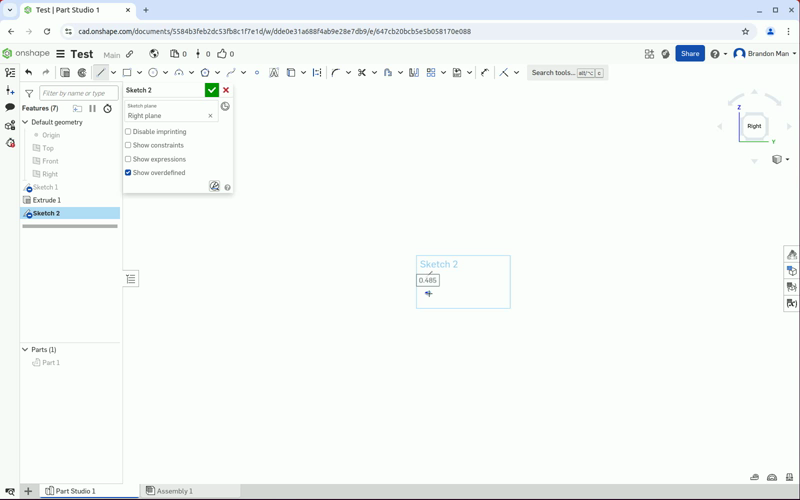
key_up(shift)
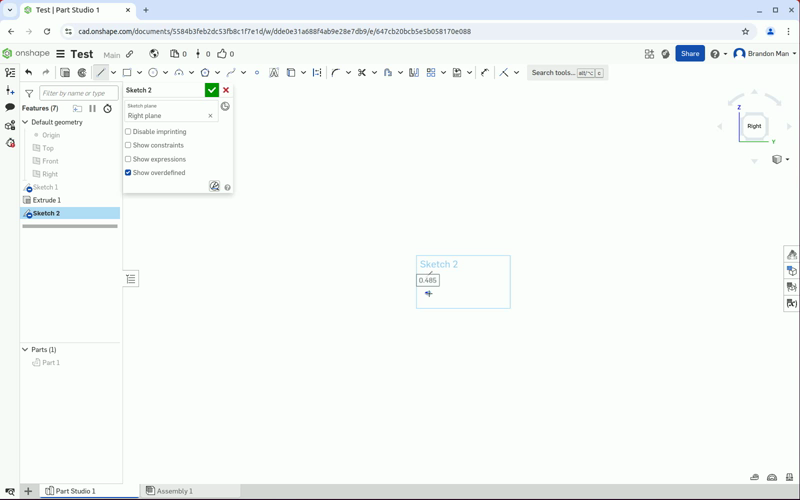
key_down(shift)
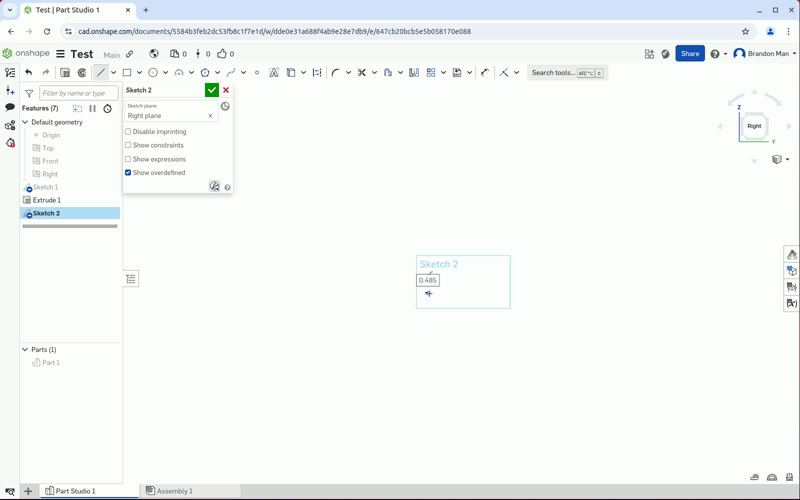
mouse_move(429, 183)
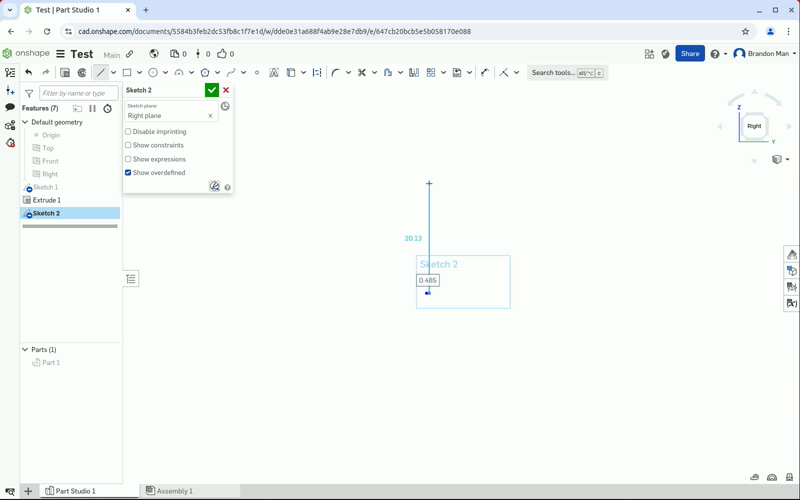
click(429, 183)
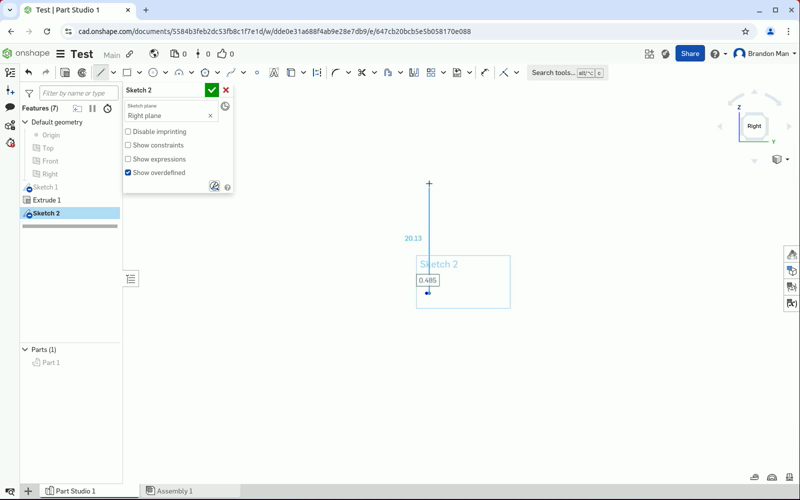
key_up(shift)
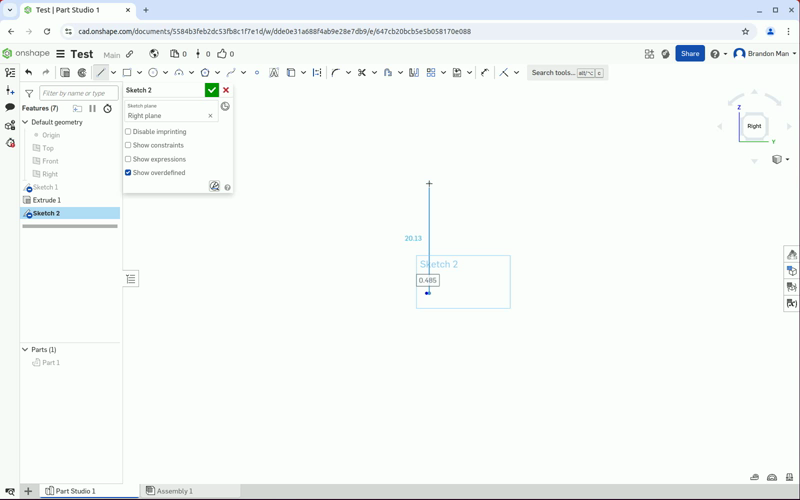
key_down(shift)
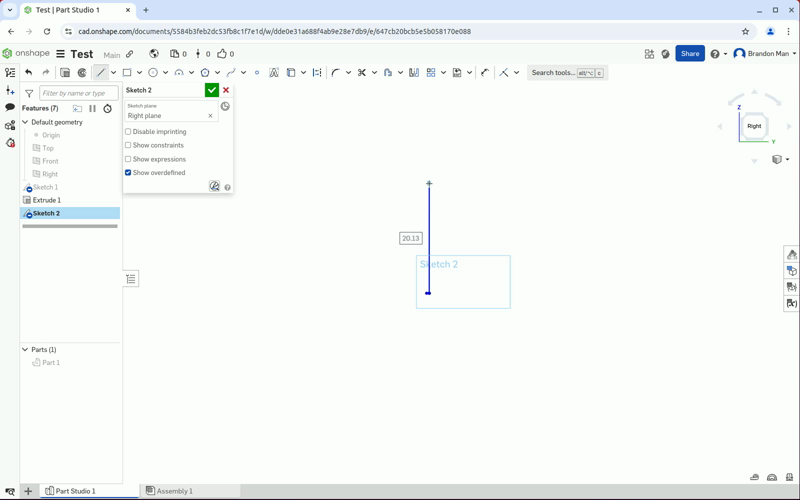
mouse_move(459, 183)
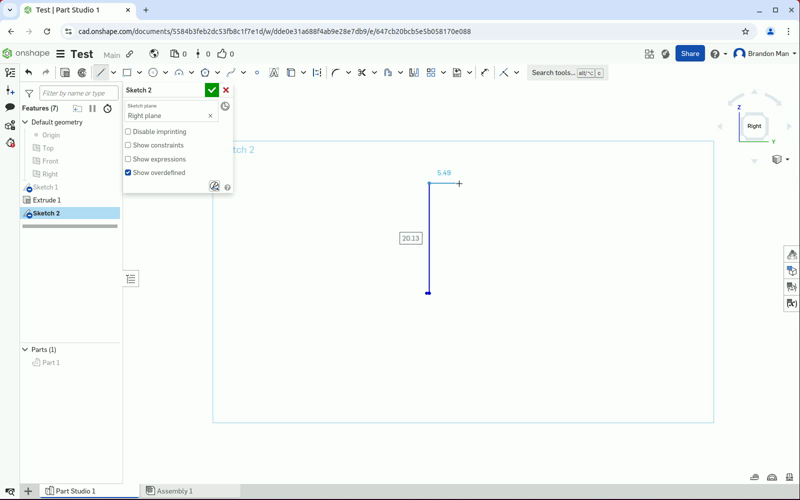
mouse_move(426, 183)
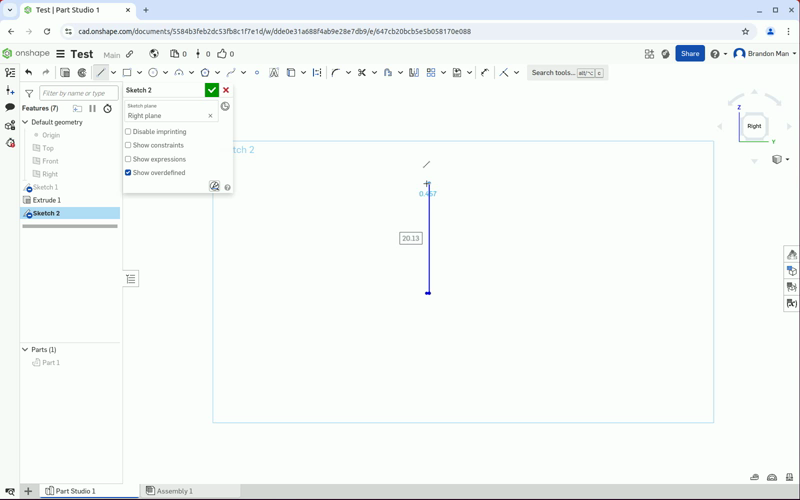
scroll(6)
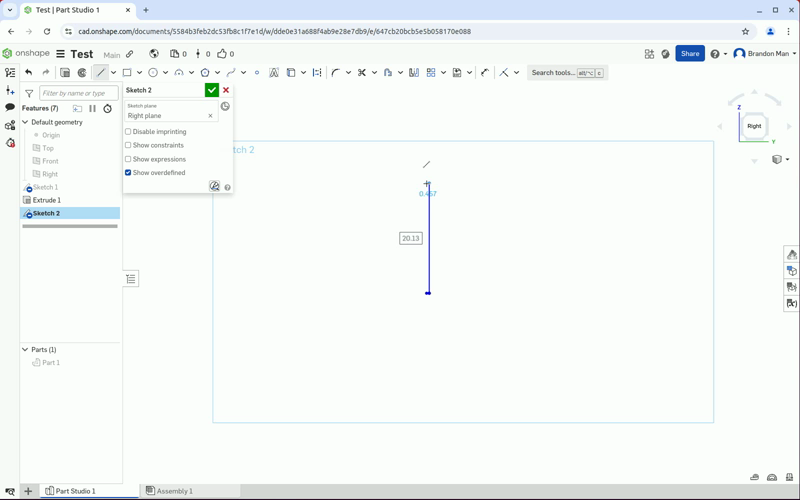
scroll(6)
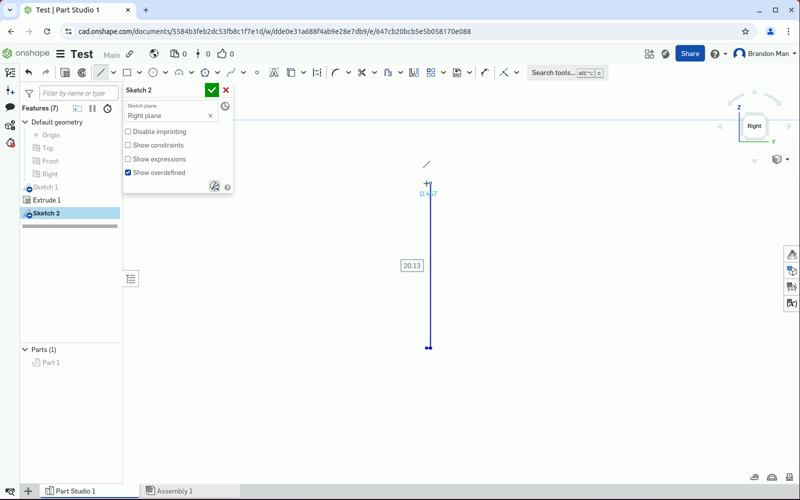
scroll(6)
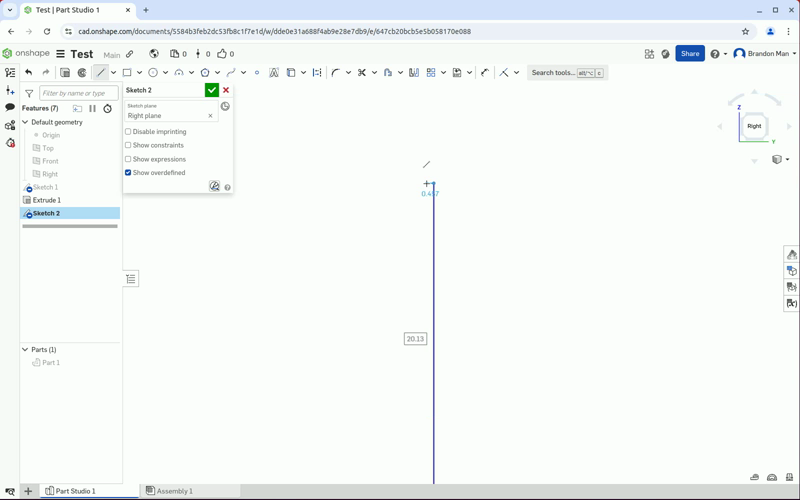
scroll(6)
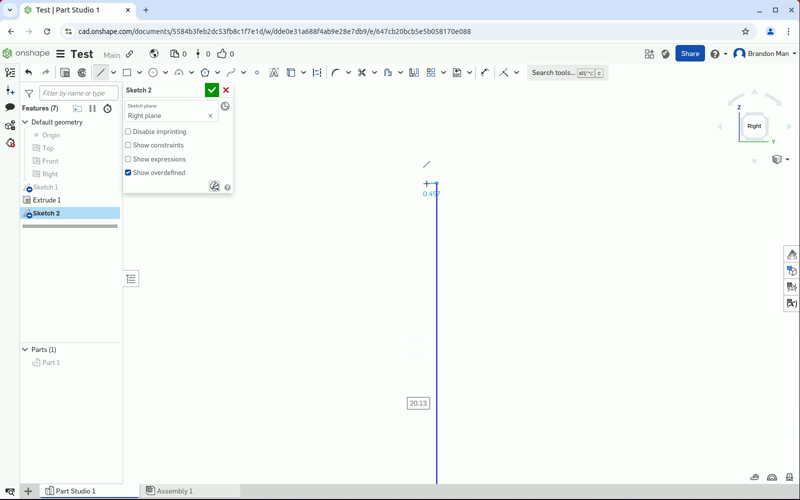
scroll(6)
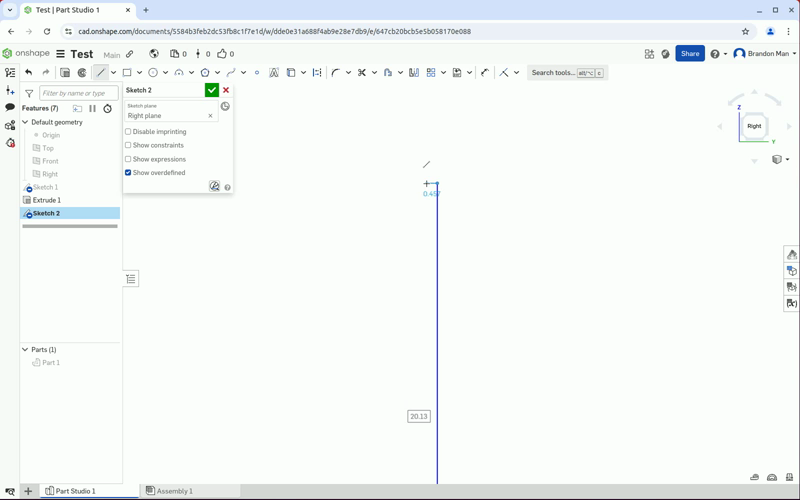
scroll(6)
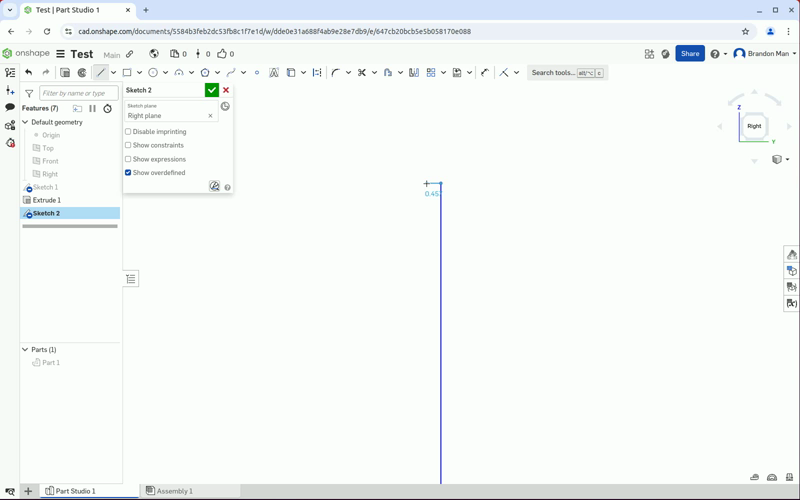
scroll(6)
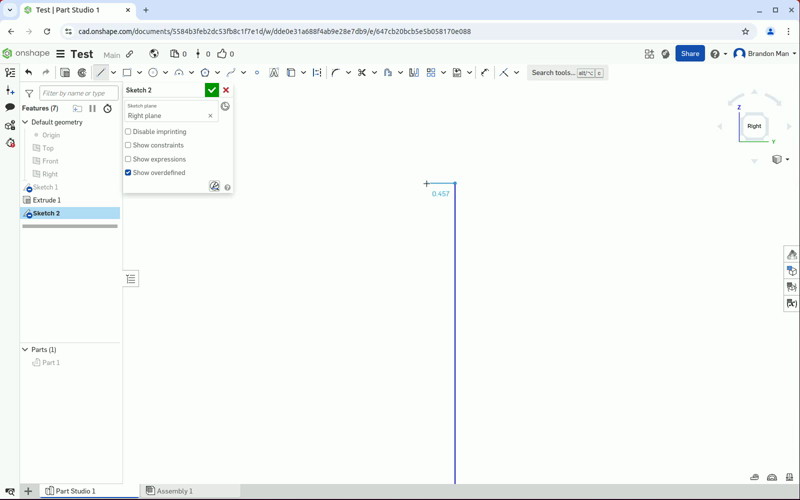
click(426, 183)
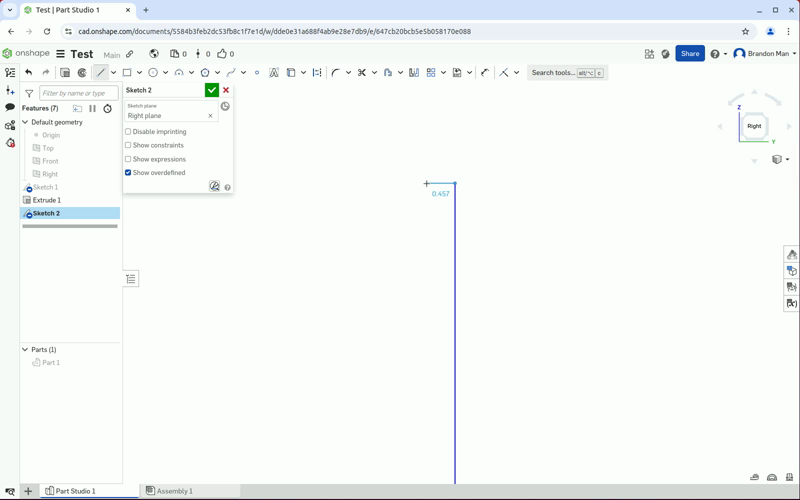
scroll(-6)
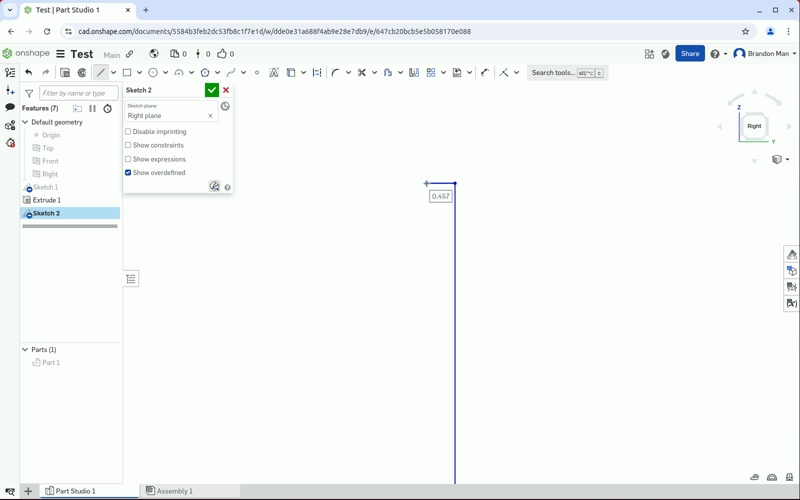
scroll(-6)
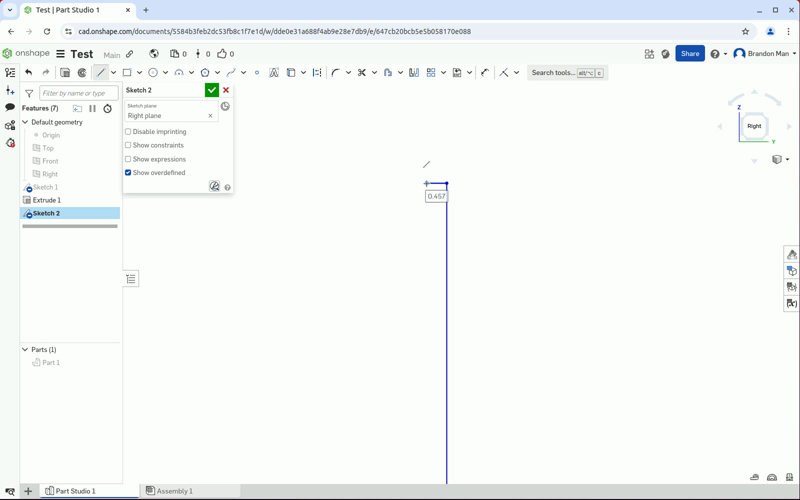
scroll(-6)
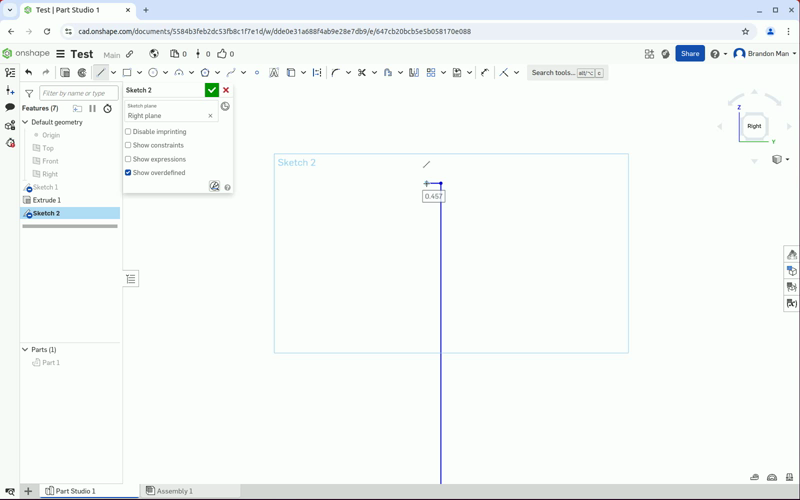
scroll(-6)
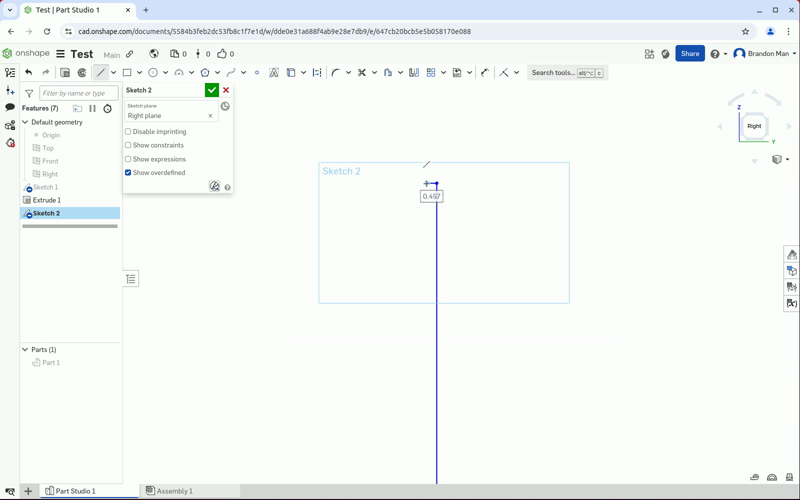
scroll(-6)
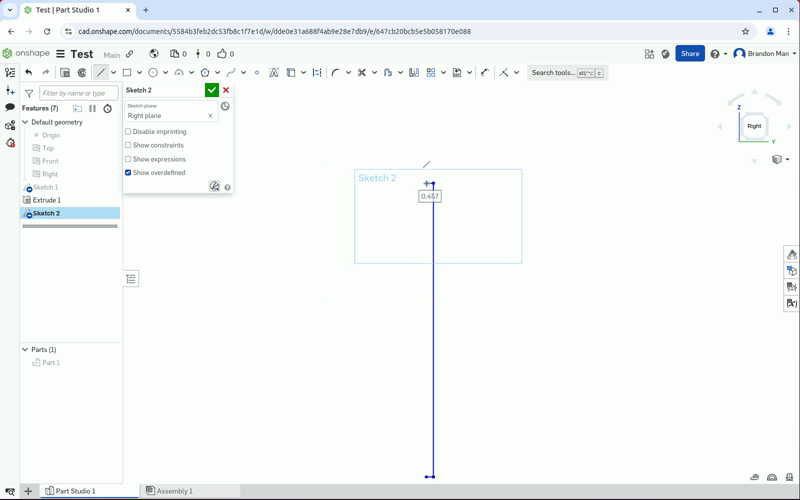
scroll(-6)
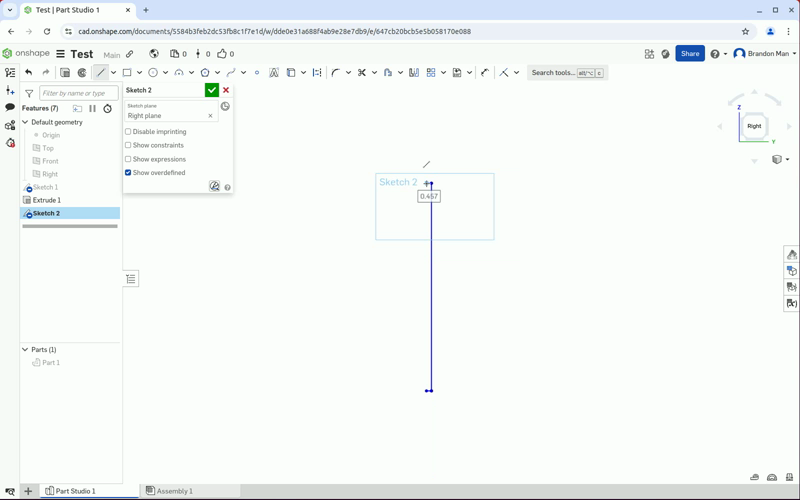
scroll(-6)
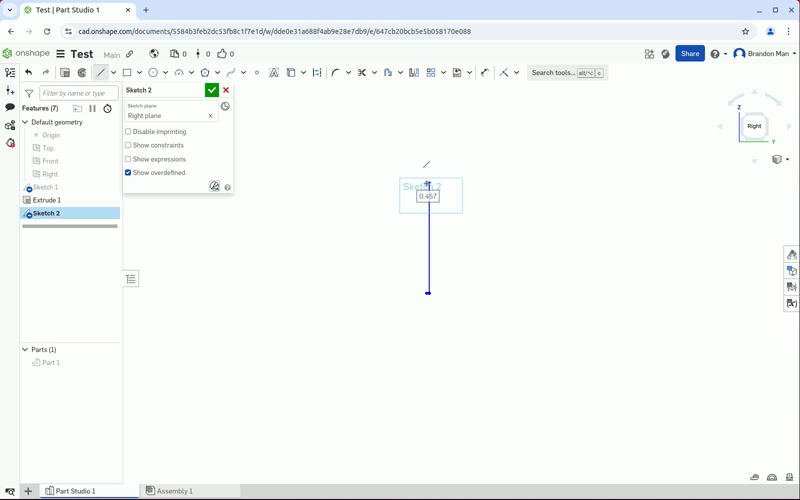
key_up(shift)
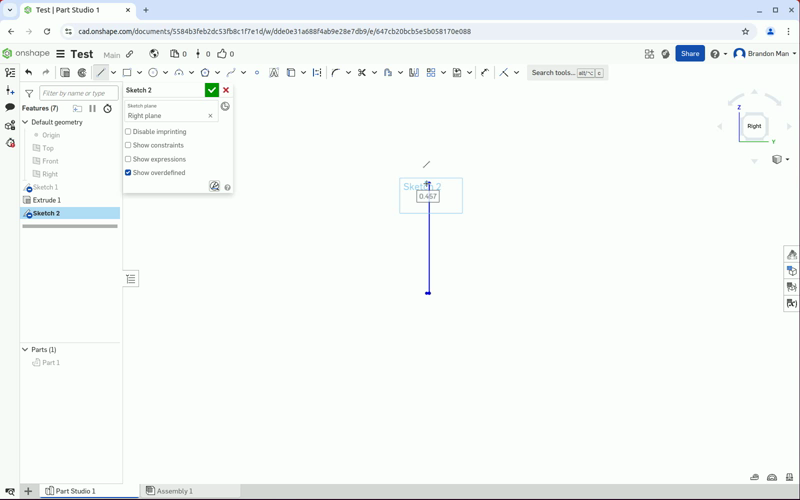
key_down(shift)
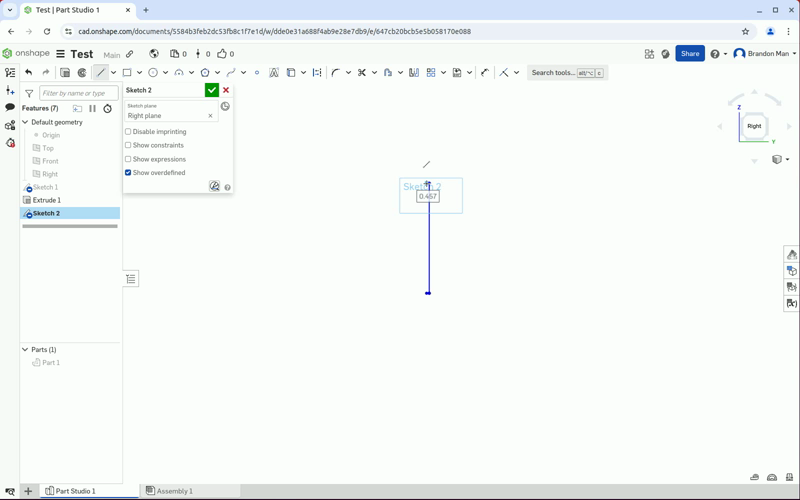
mouse_move(426, 293)
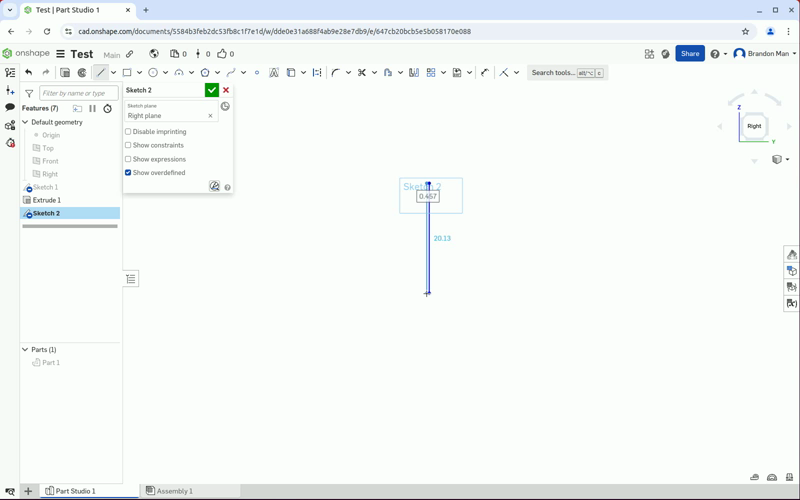
scroll(6)
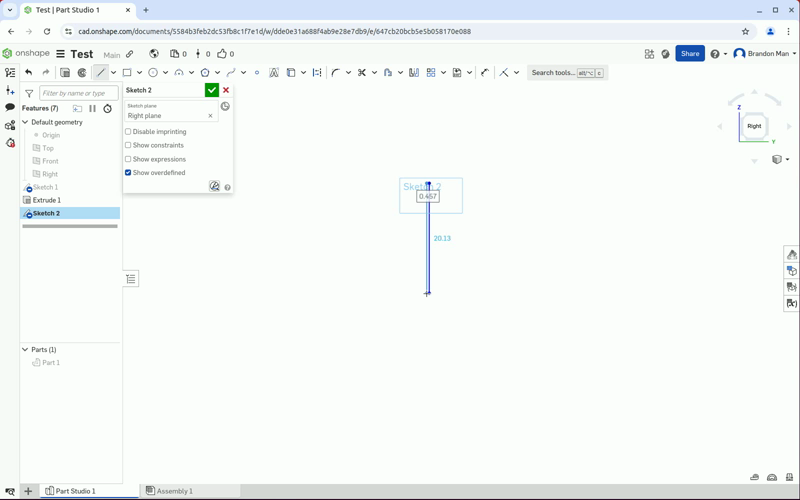
scroll(6)
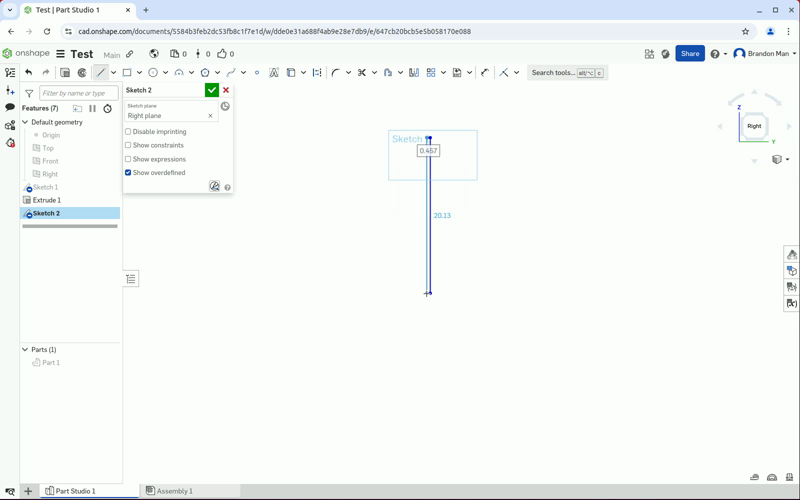
scroll(6)
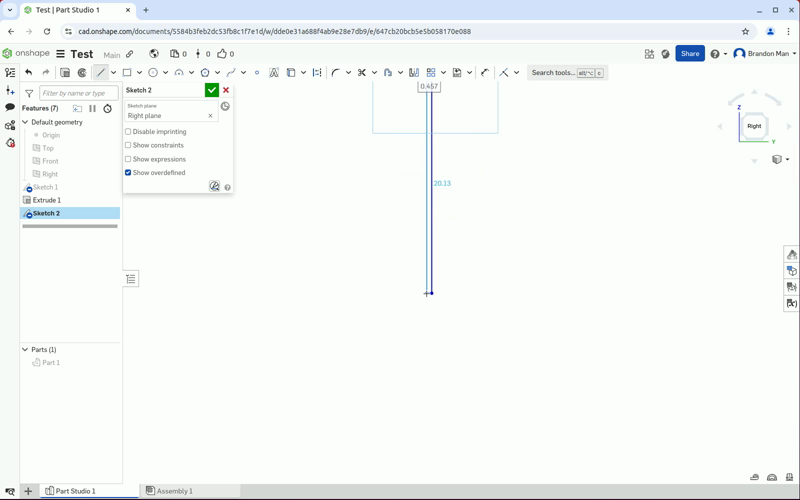
scroll(6)
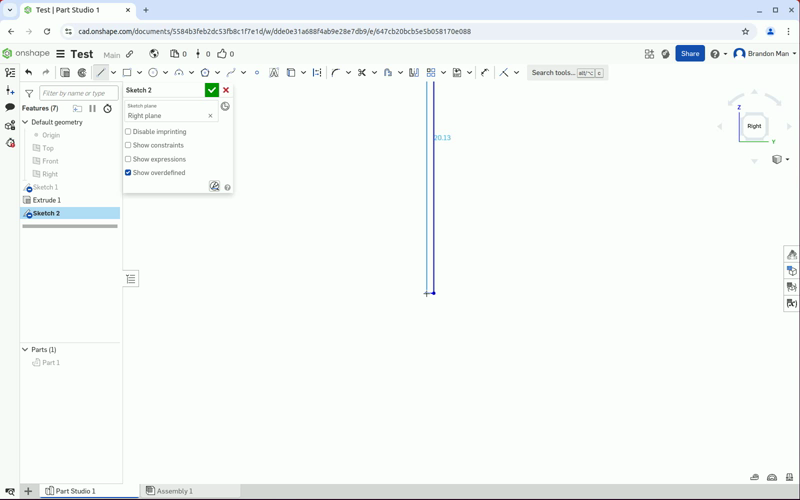
scroll(6)
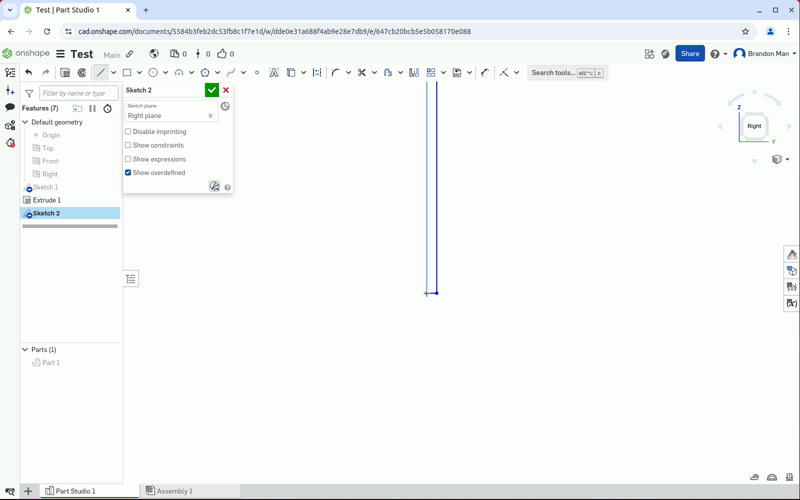
scroll(6)
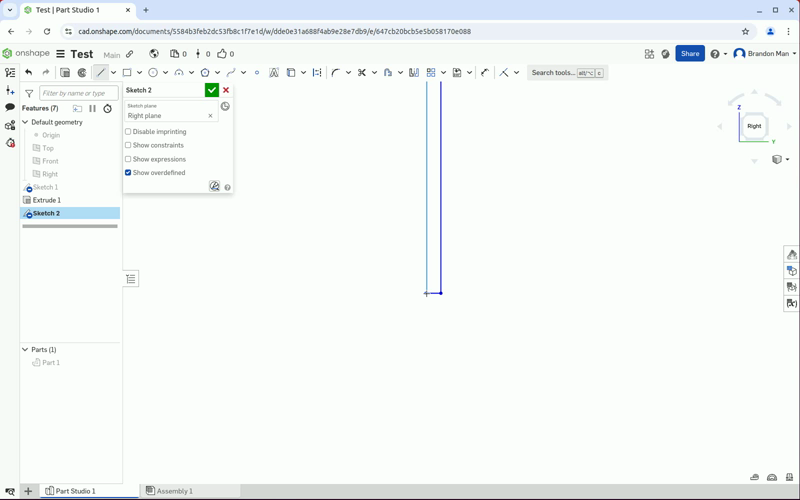
scroll(6)
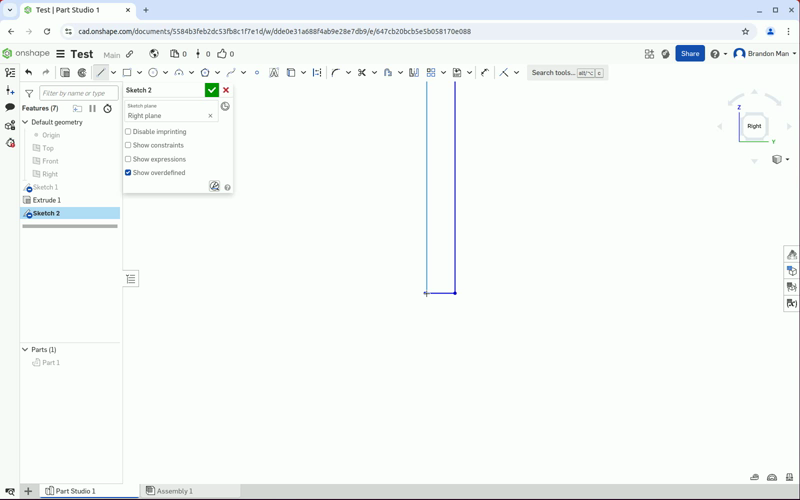
key_up(shift)
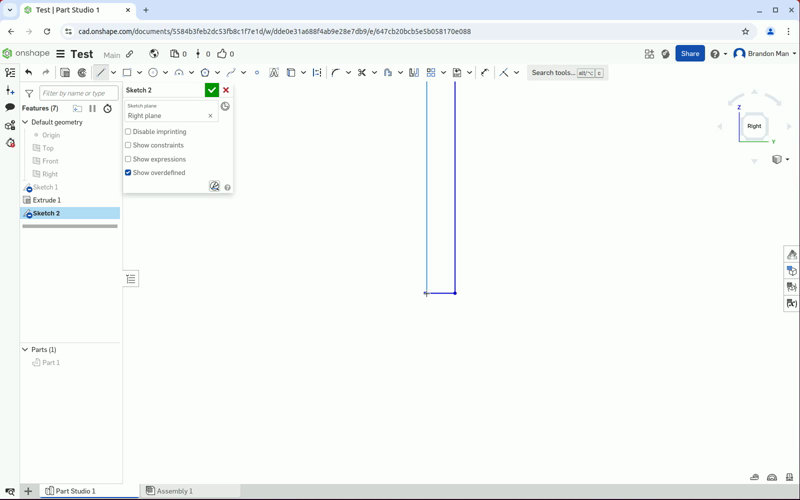
click(426, 293)
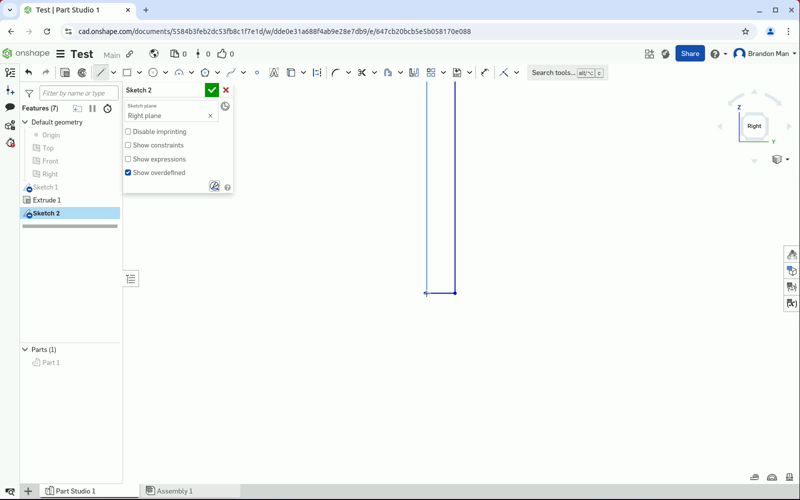
scroll(-6)
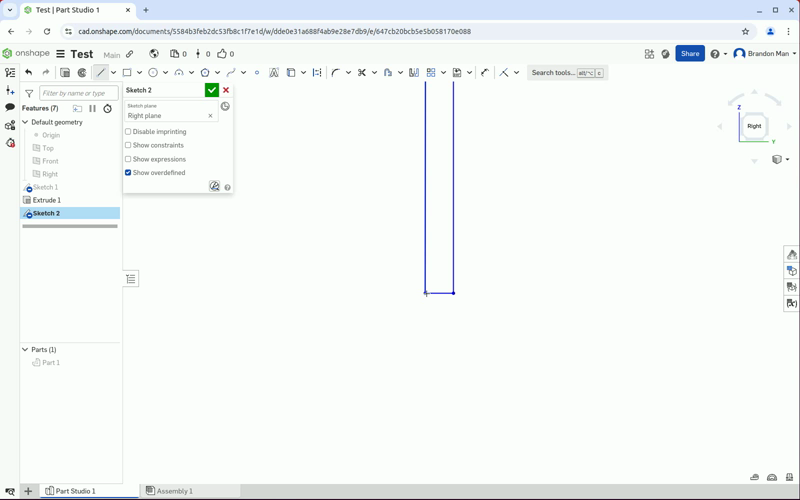
scroll(-6)
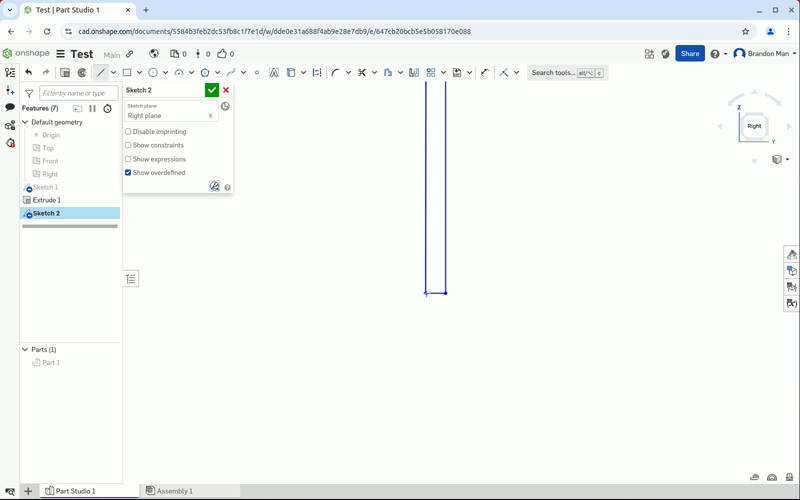
scroll(-6)
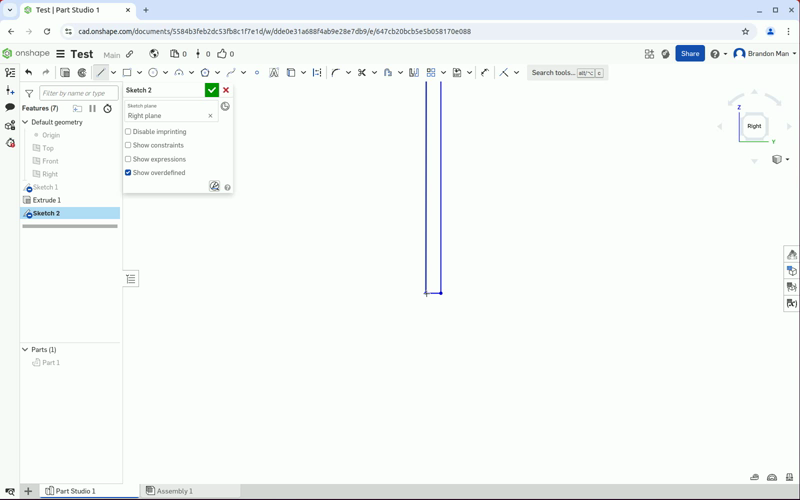
scroll(-6)
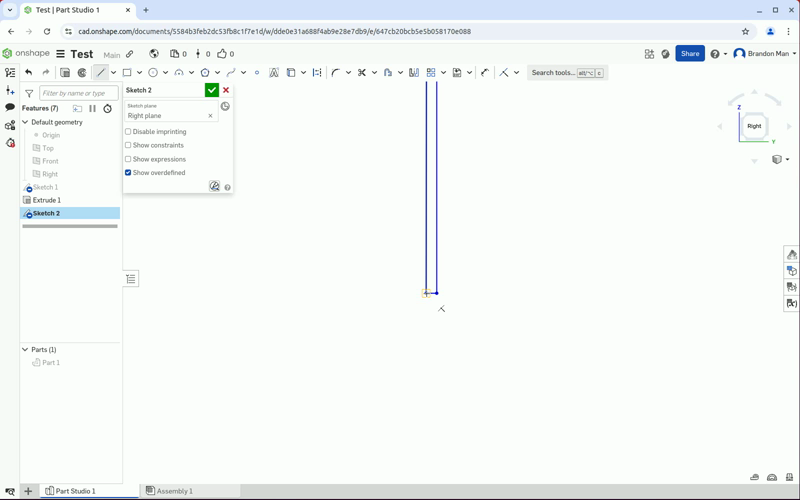
scroll(-6)
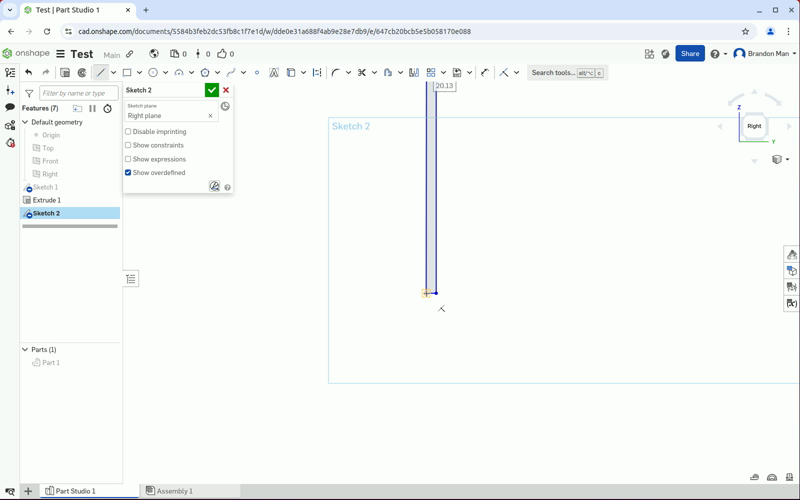
scroll(-6)
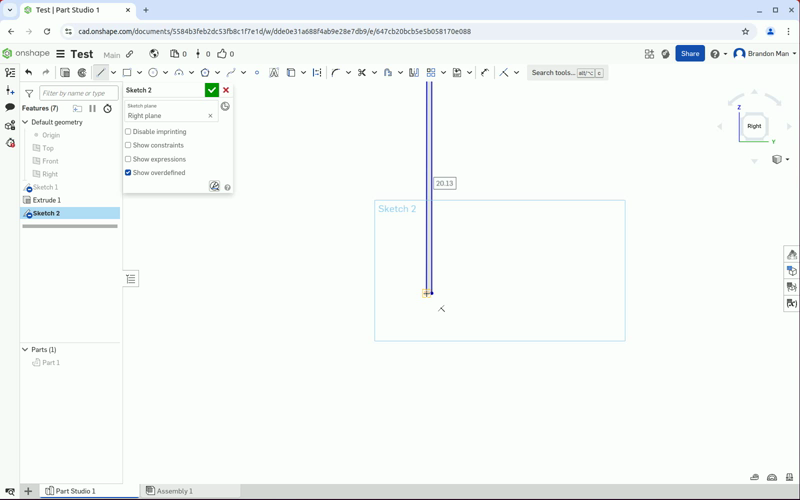
scroll(-6)
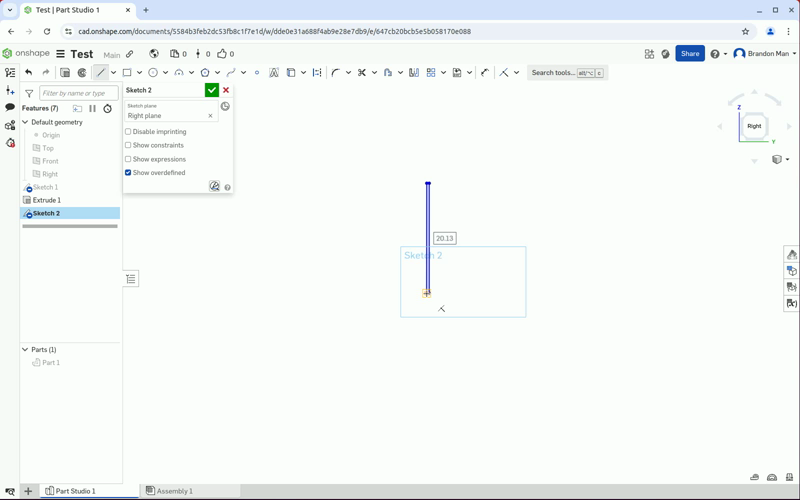
key(esc)
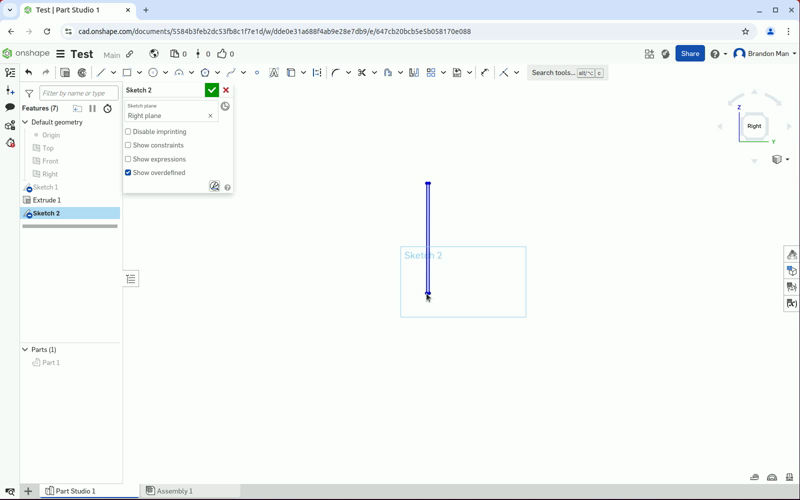
mouse_move(427, 229)
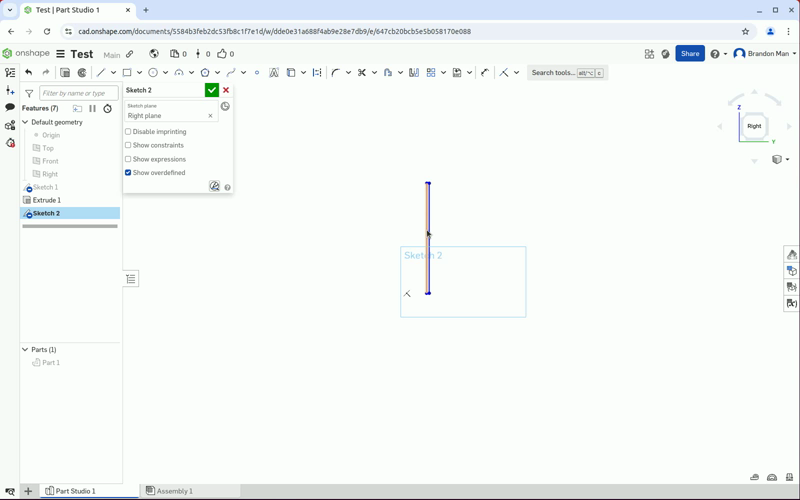
scroll(6)
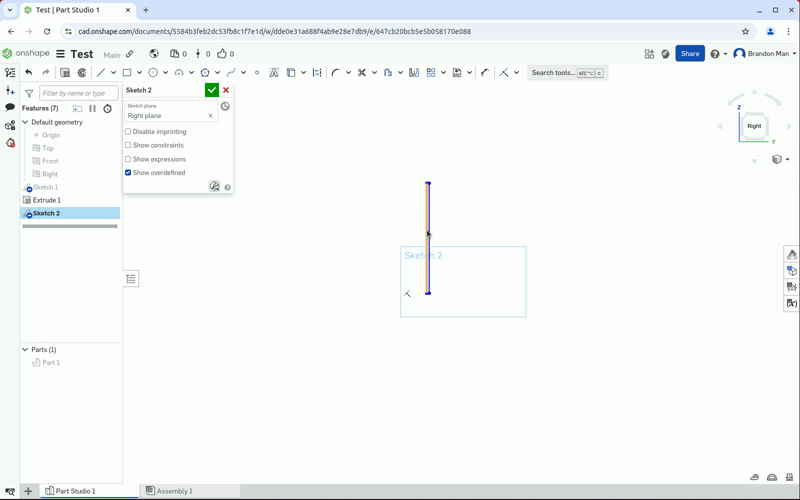
scroll(6)
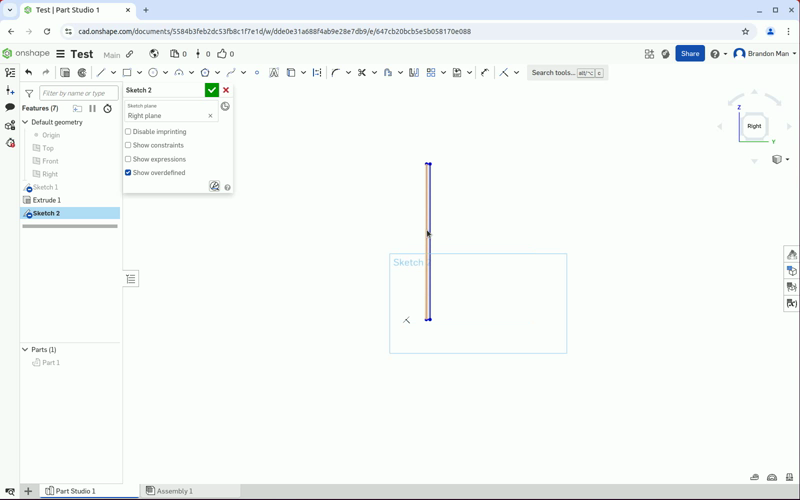
scroll(6)
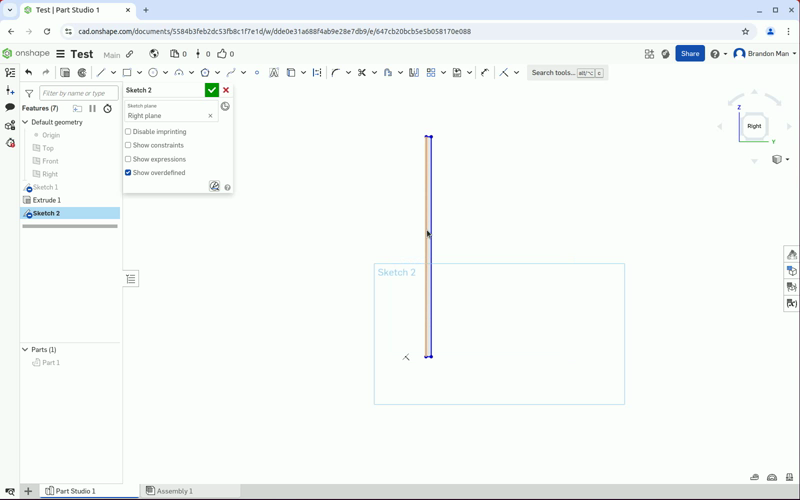
scroll(6)
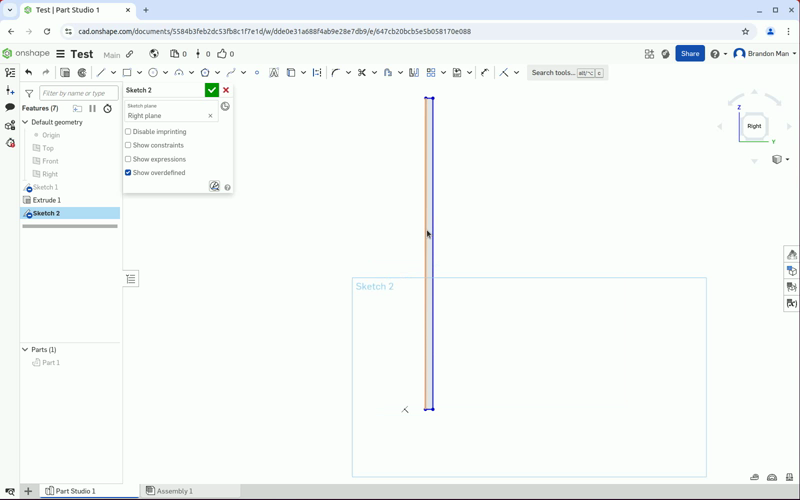
scroll(6)
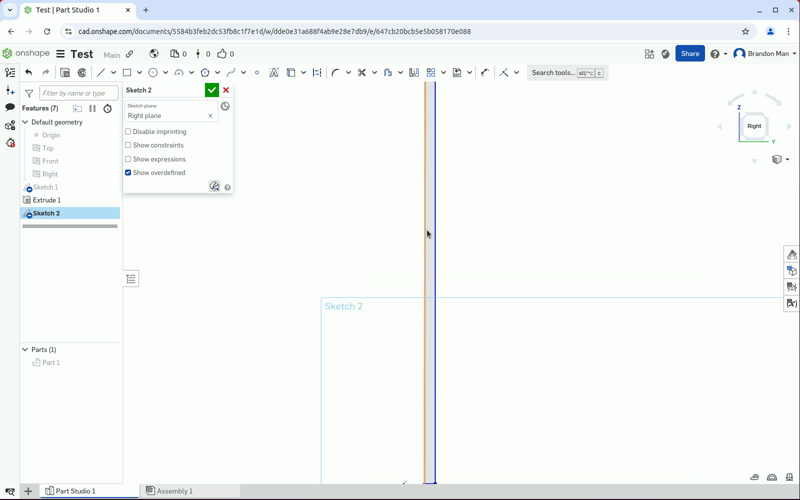
scroll(6)
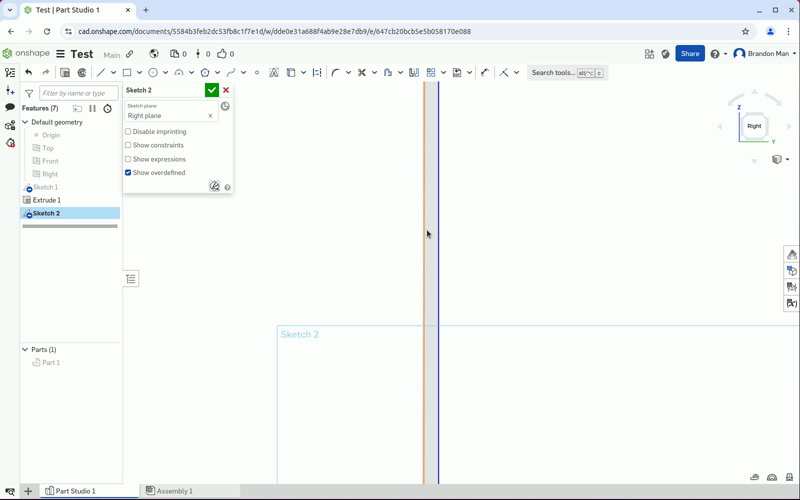
scroll(6)
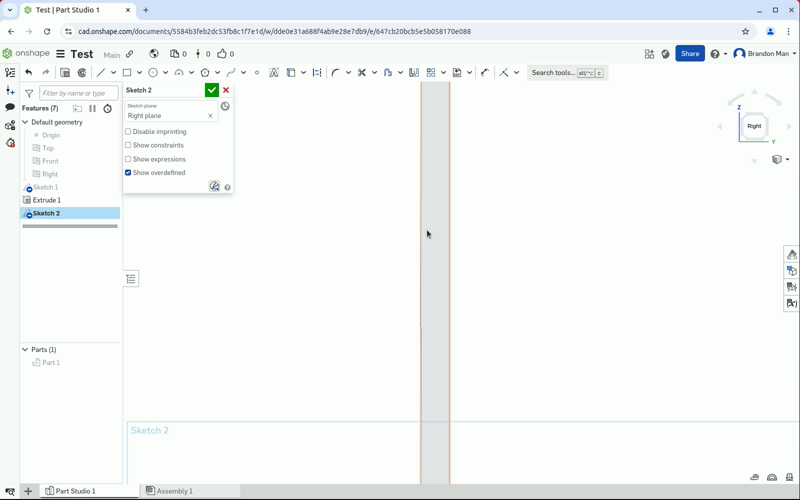
click(427, 229)
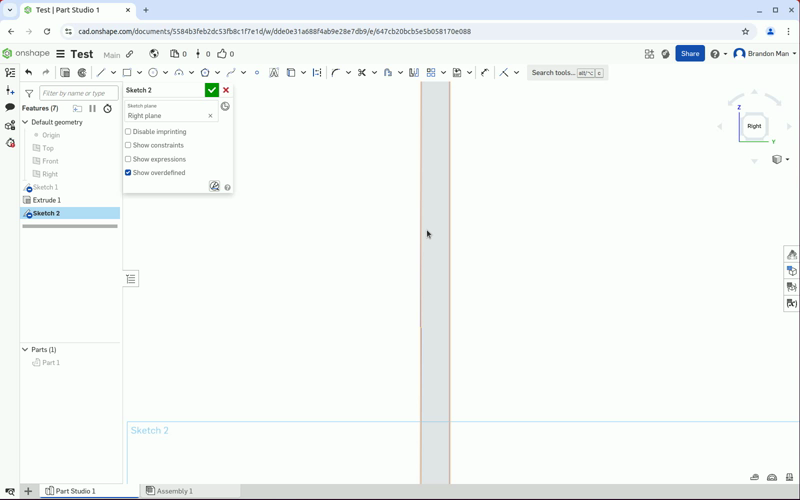
scroll(-6)
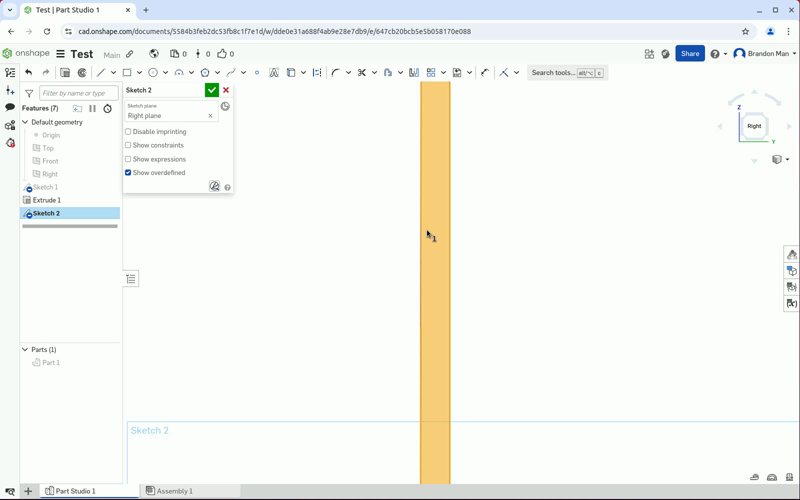
scroll(-6)
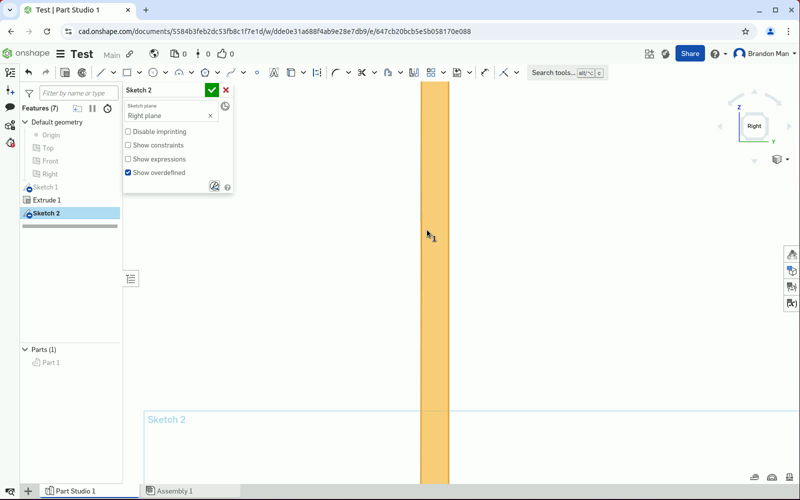
scroll(-6)
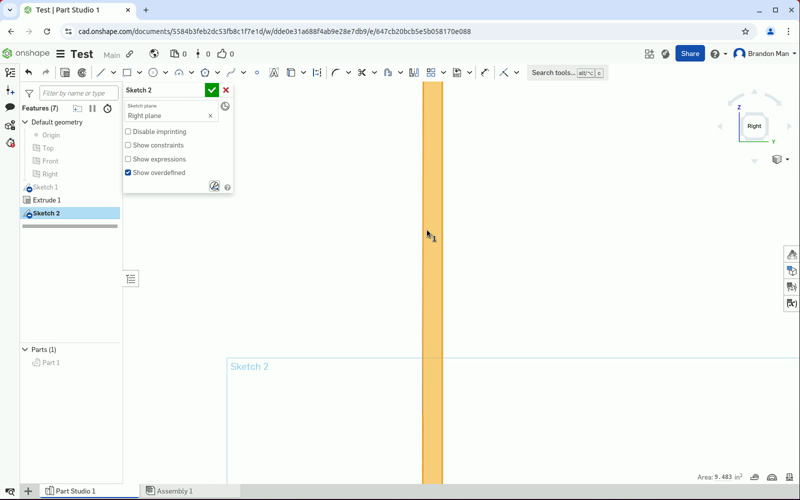
scroll(-6)
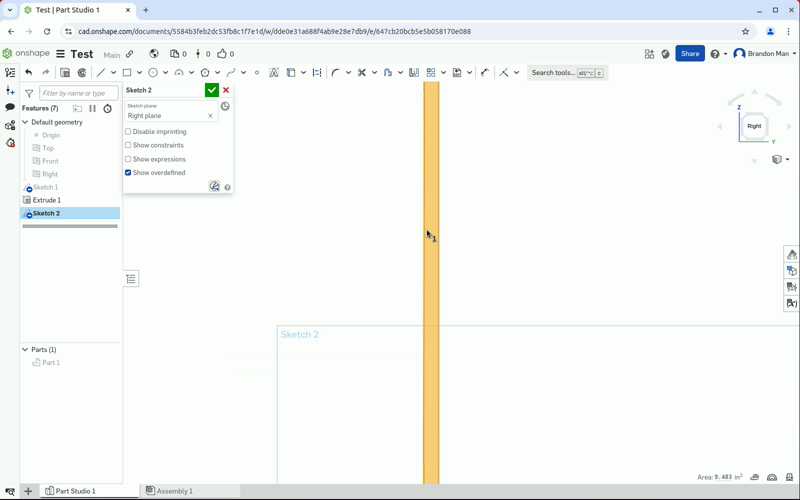
scroll(-6)
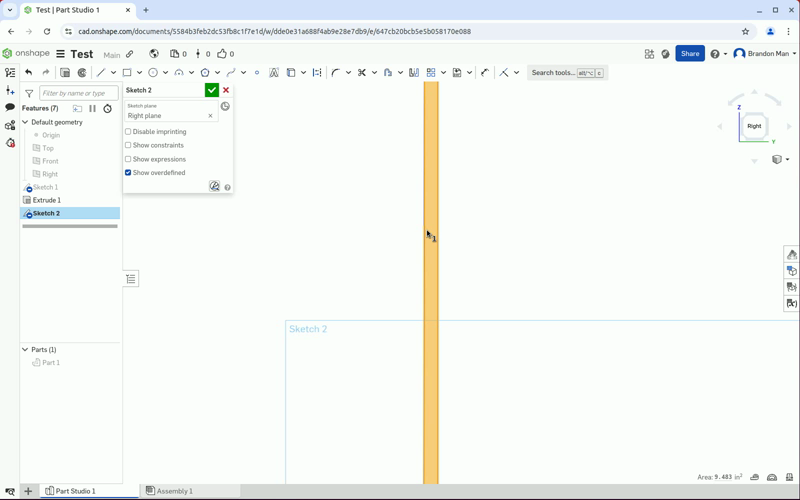
scroll(-6)
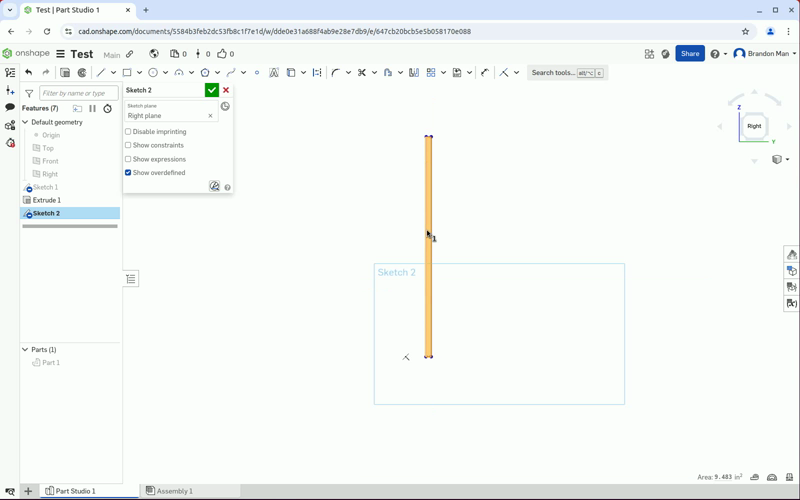
scroll(-6)
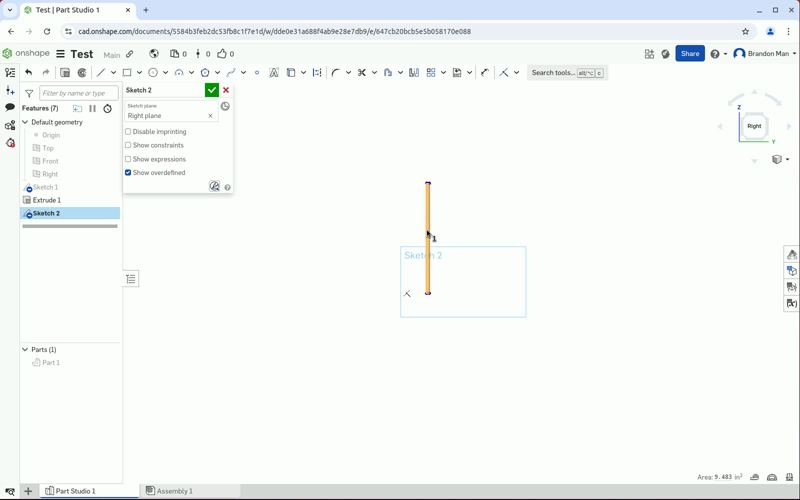
mouse_move(73, 352)
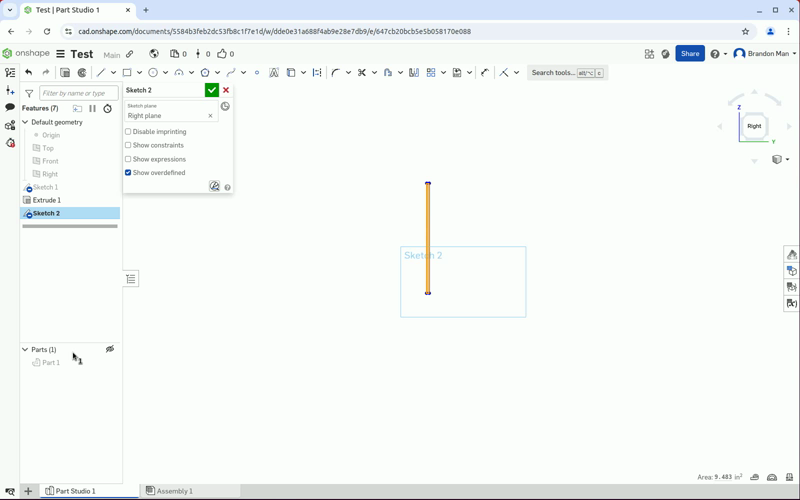
key(shift+y)
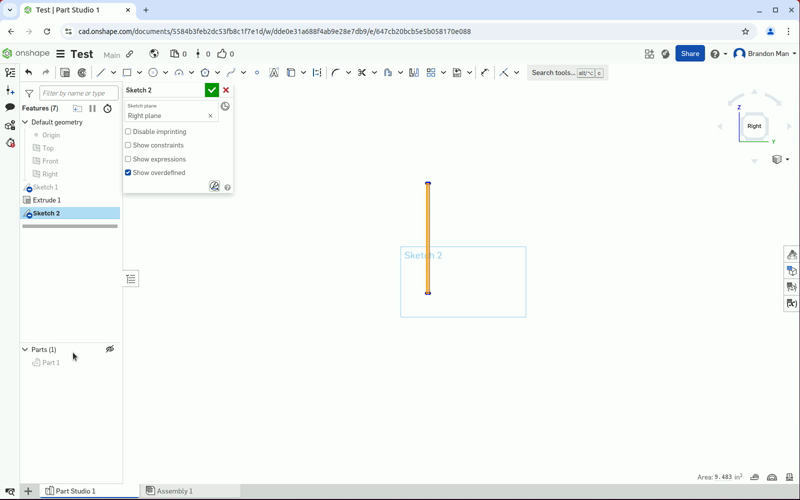
key(shift+e)
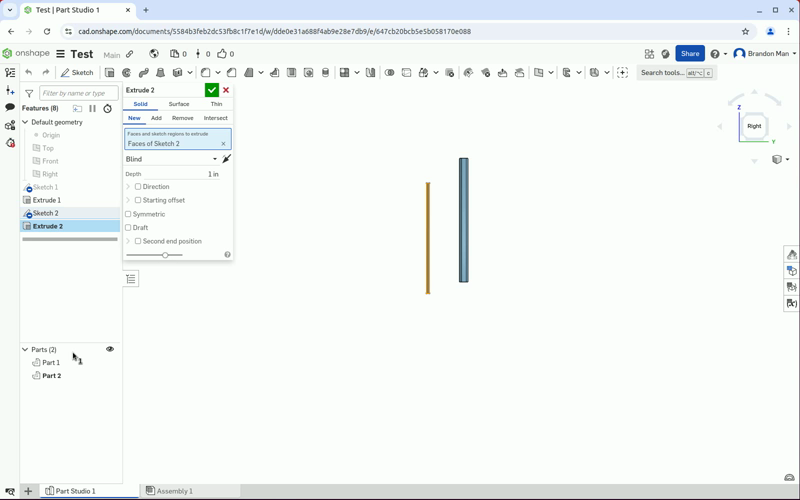
mouse_move(143, 106)
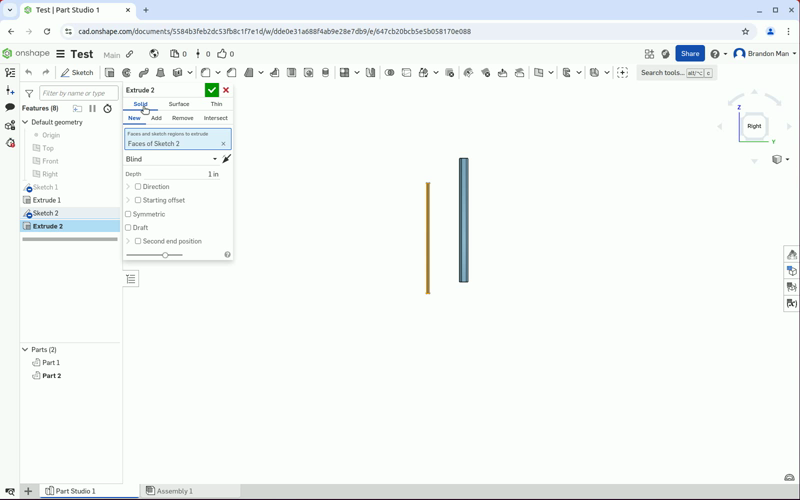
click(143, 106)
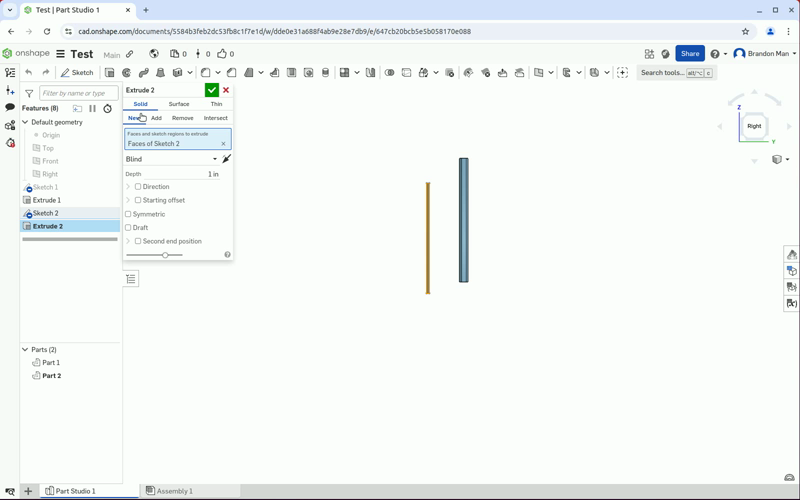
mouse_move(137, 120)
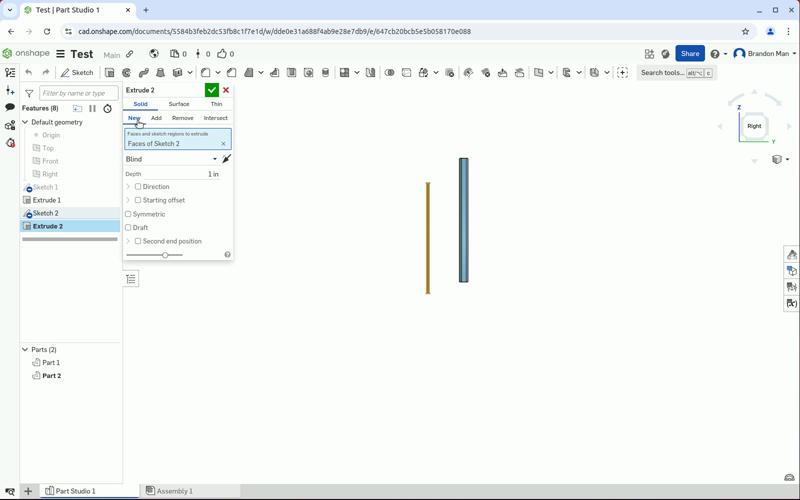
click(137, 120)
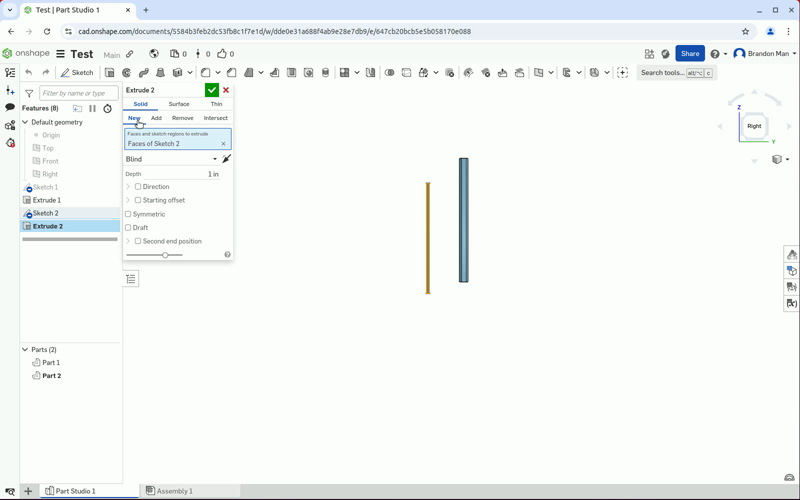
key(tab, 4)
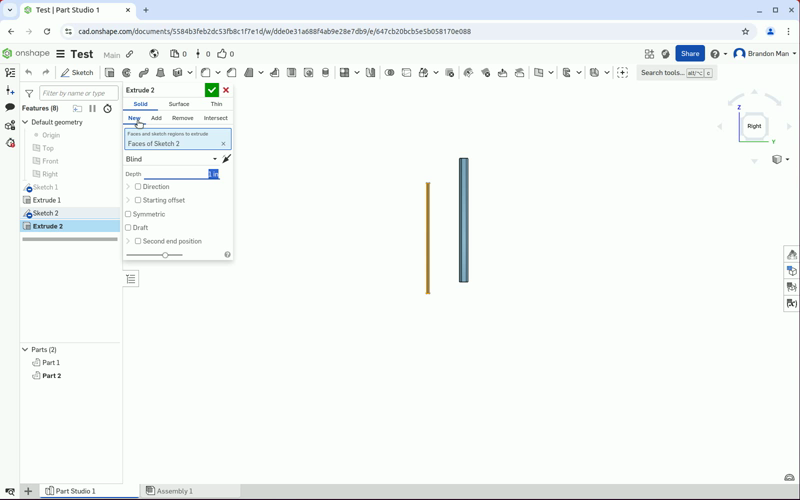
text(-0.241)
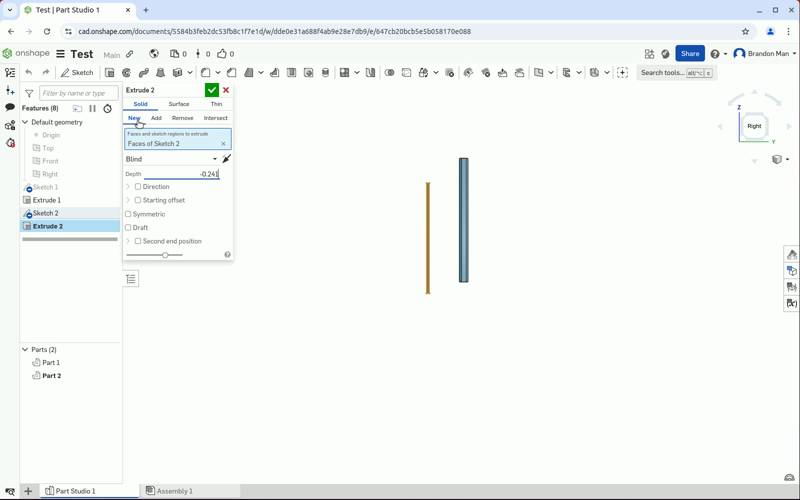
key(enter)
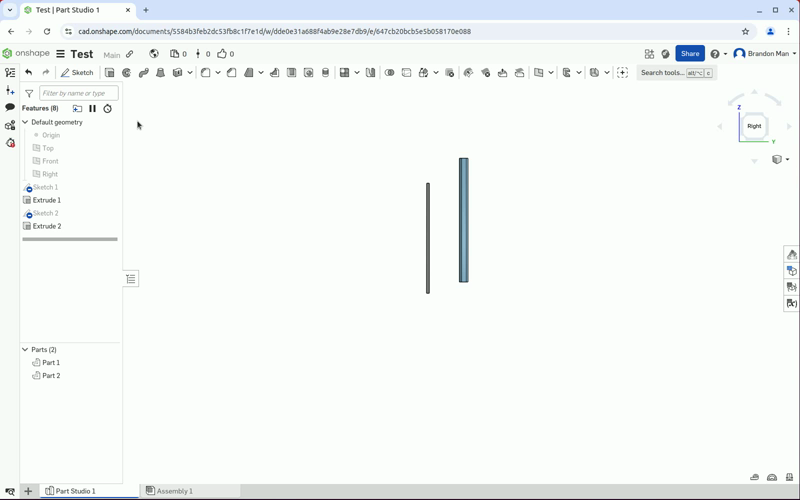
key(shift+h)
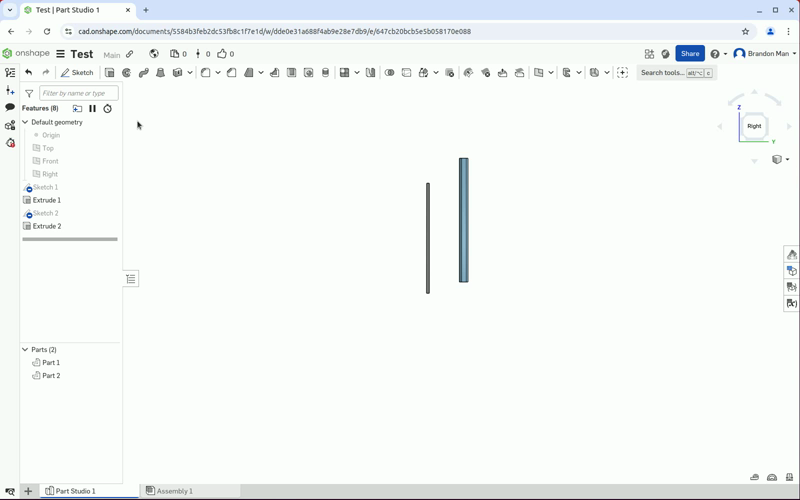
key(shift+h)
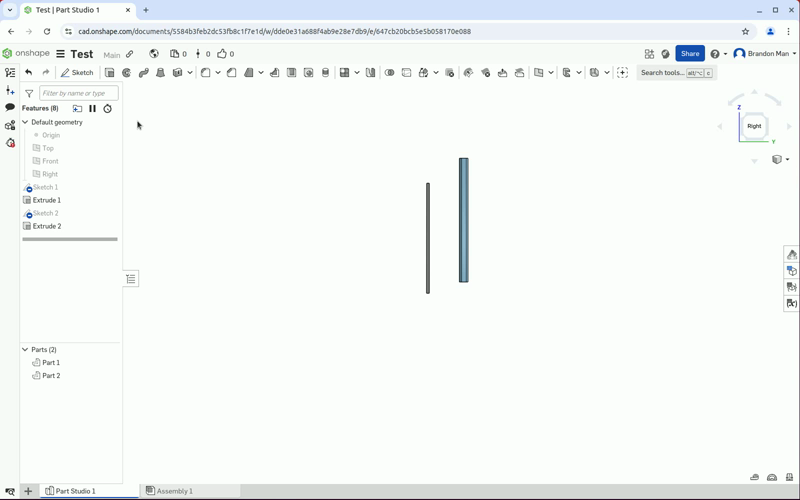
mouse_move(73, 189)
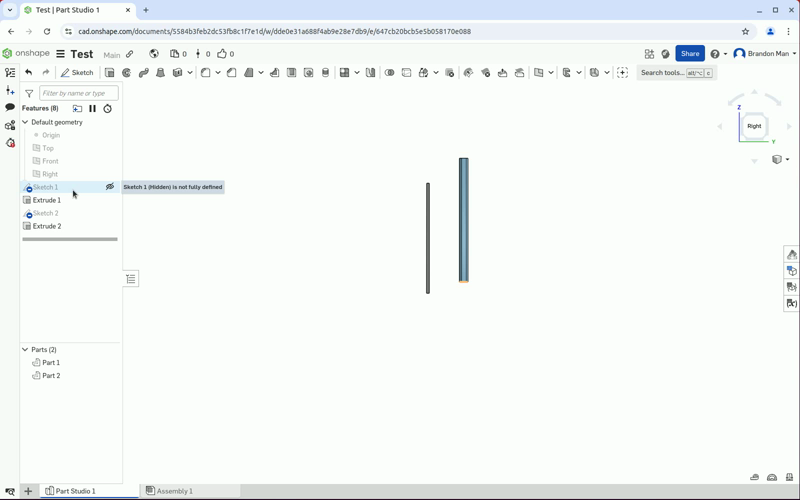
click(73, 189)
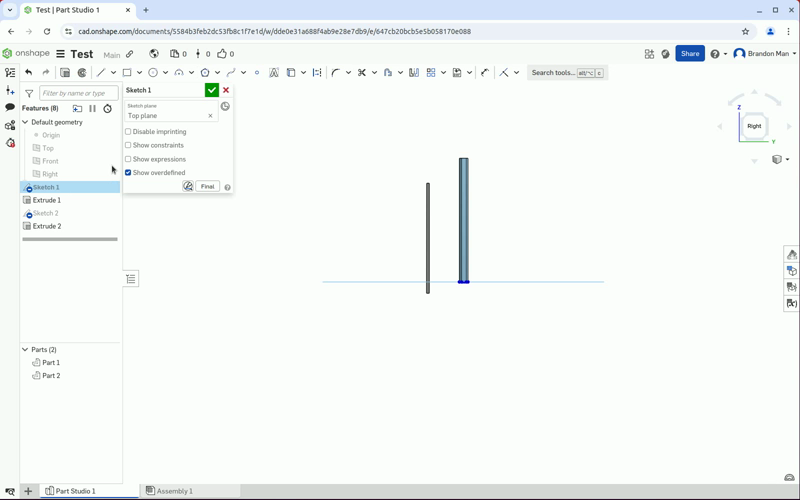
mouse_move(229, 92)
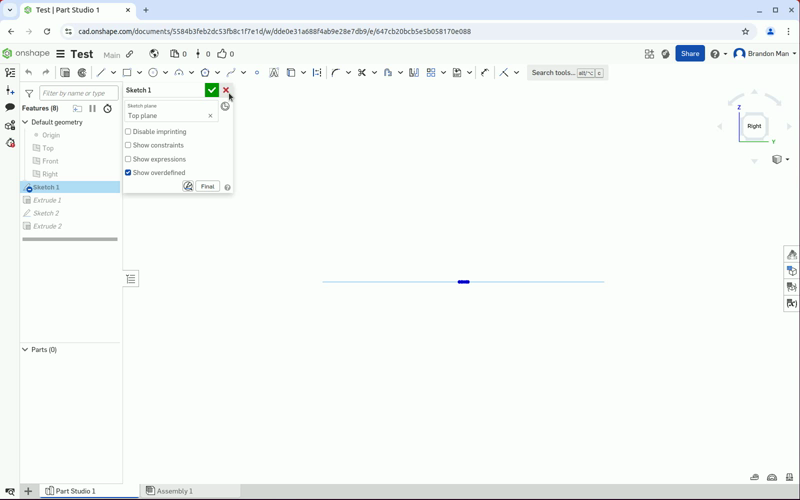
click(229, 92)
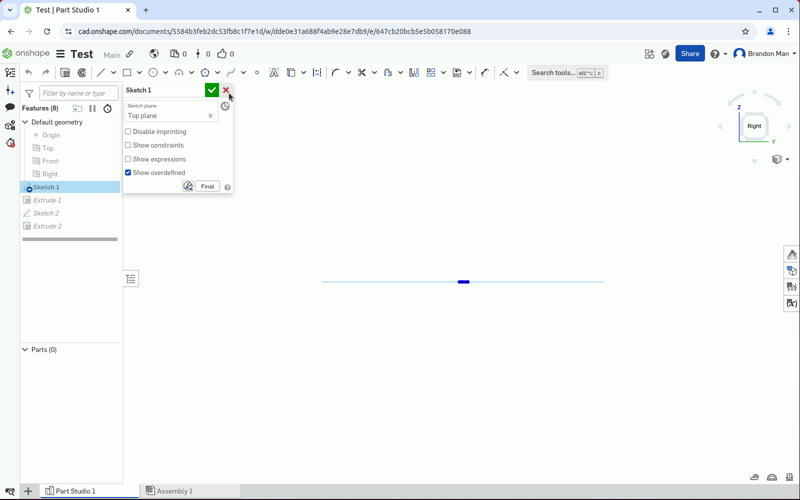
key(shift+s)
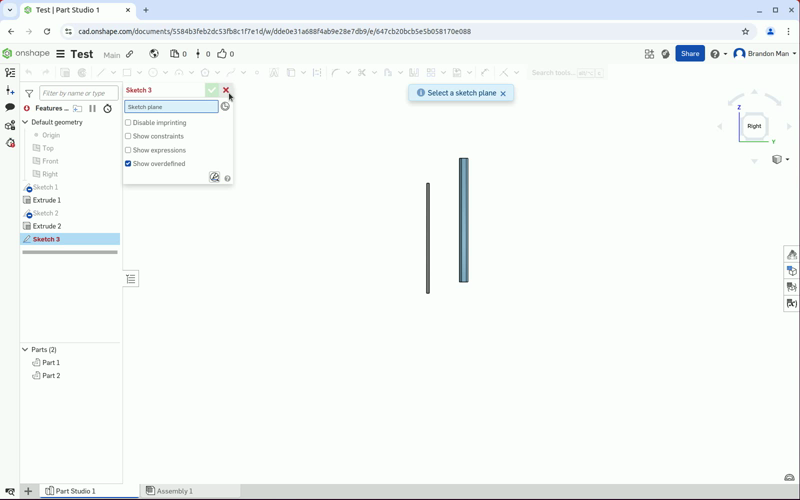
mouse_move(73, 176)
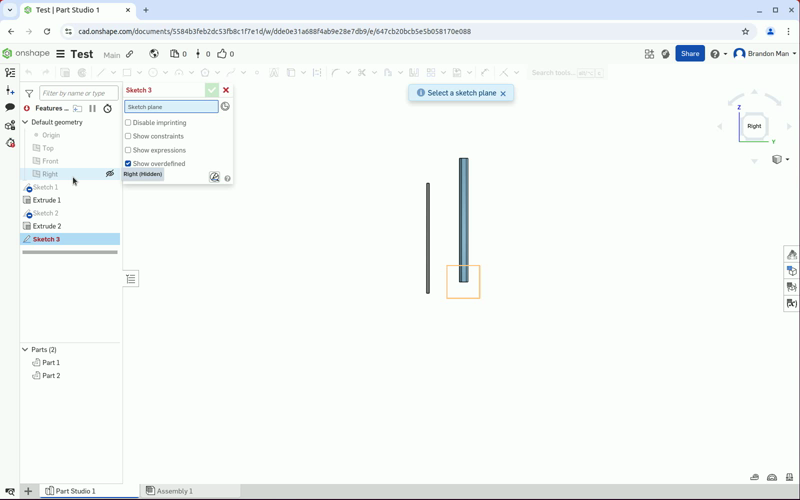
click(73, 176)
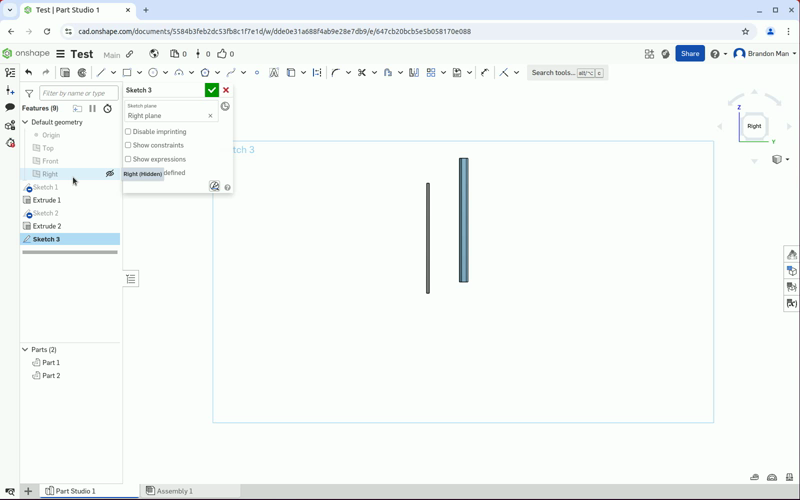
mouse_move(73, 352)
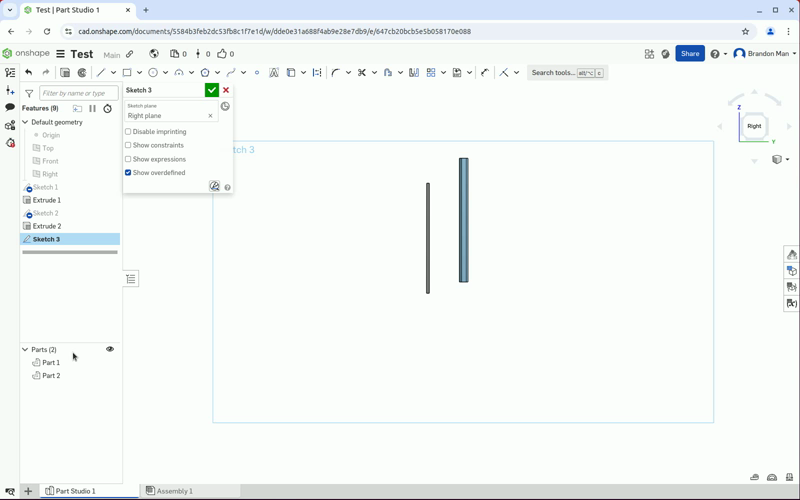
key(y)
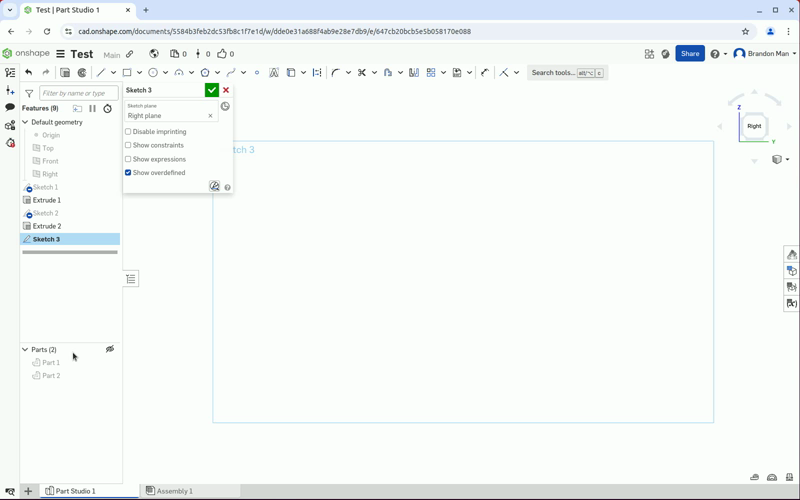
key(l)
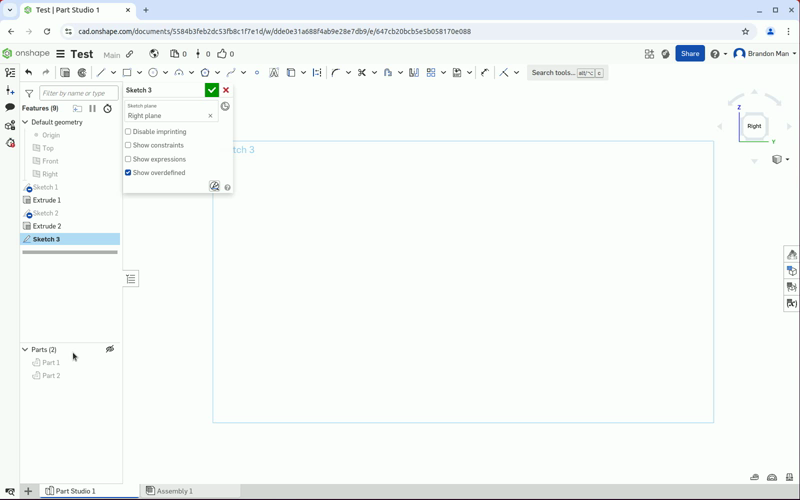
key_down(shift)
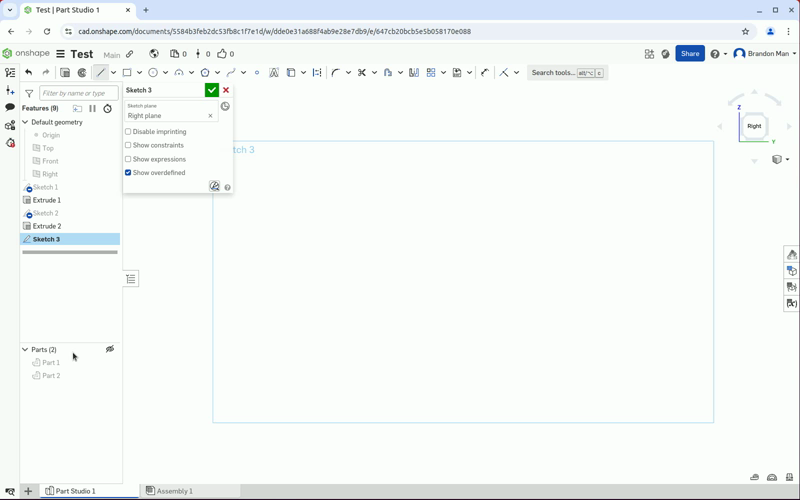
mouse_move(489, 280)
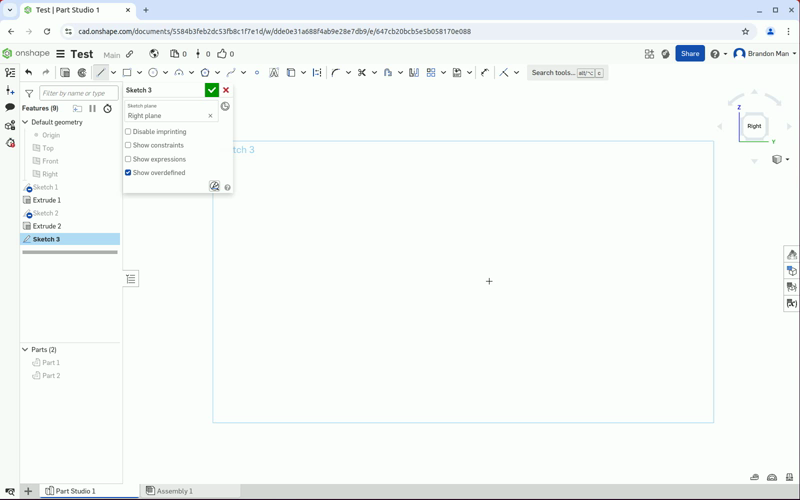
click(489, 280)
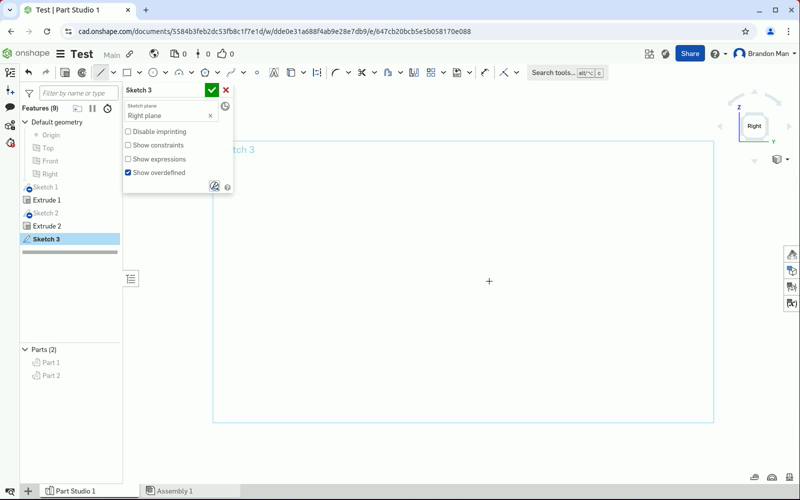
key_up(shift)
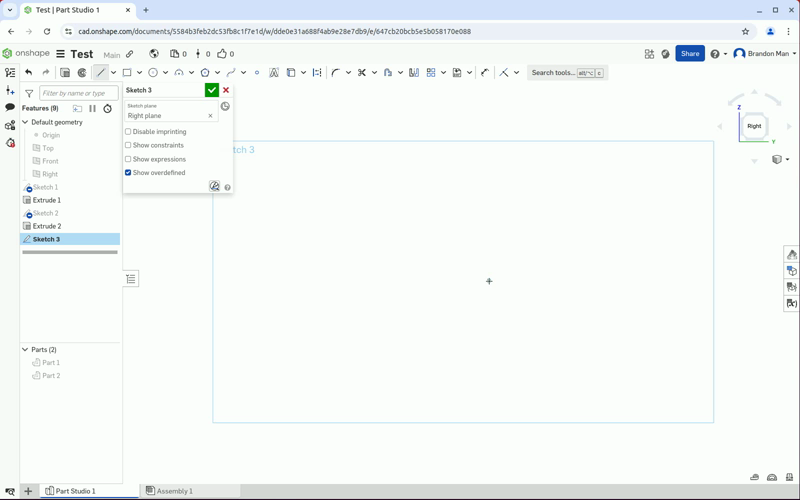
key_down(shift)
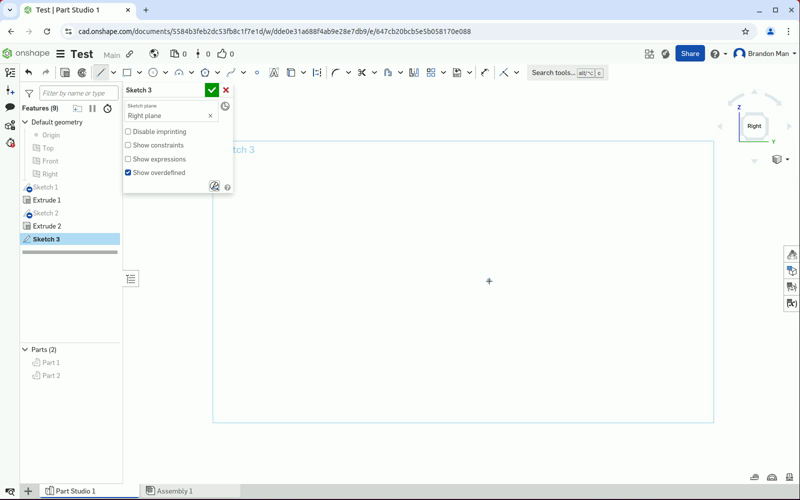
mouse_move(519, 280)
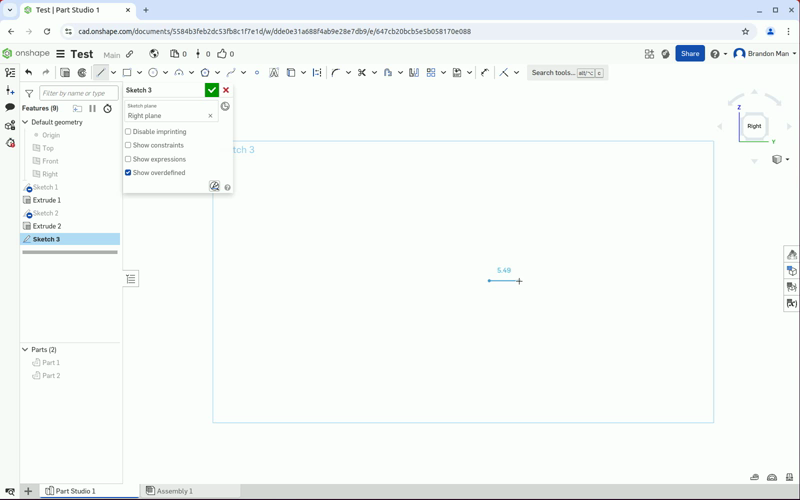
mouse_move(491, 280)
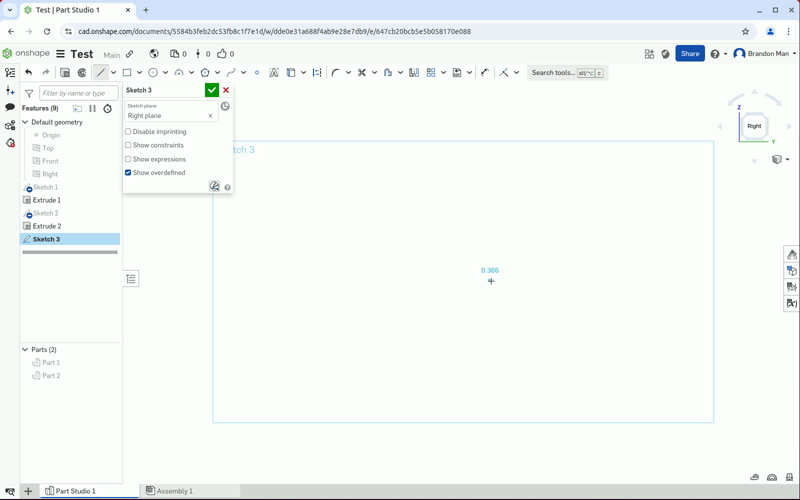
scroll(6)
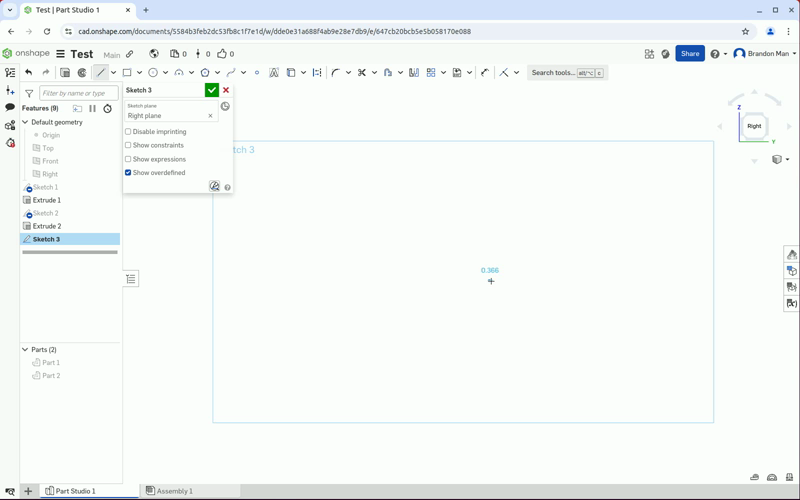
scroll(6)
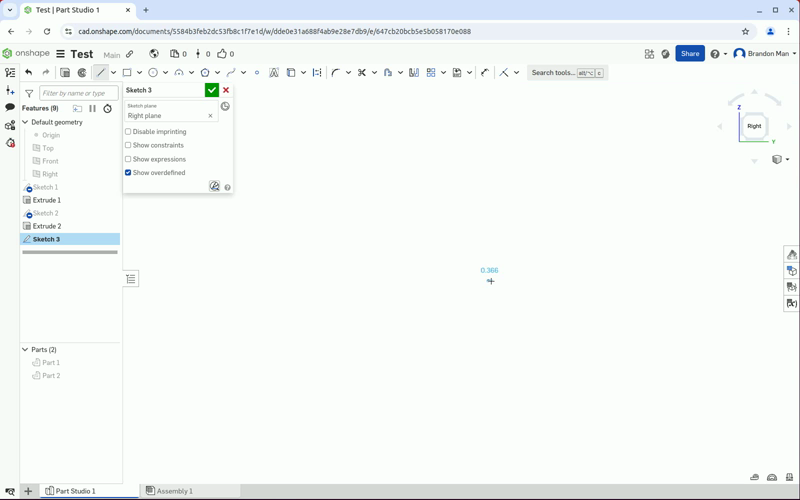
scroll(6)
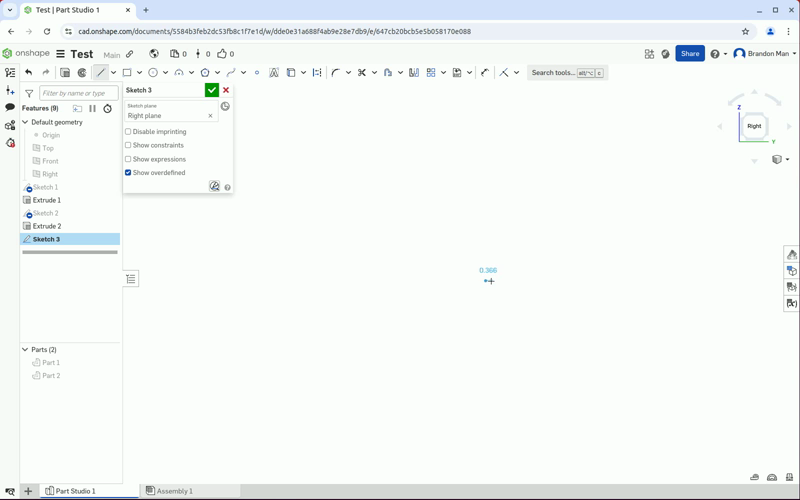
scroll(6)
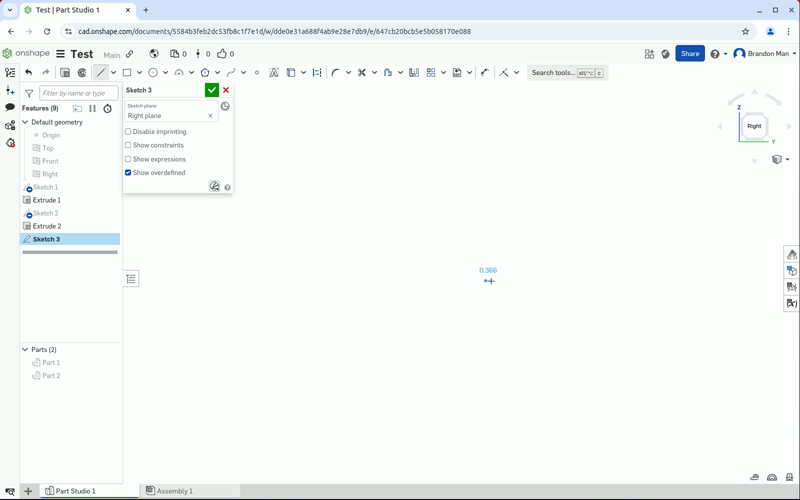
scroll(6)
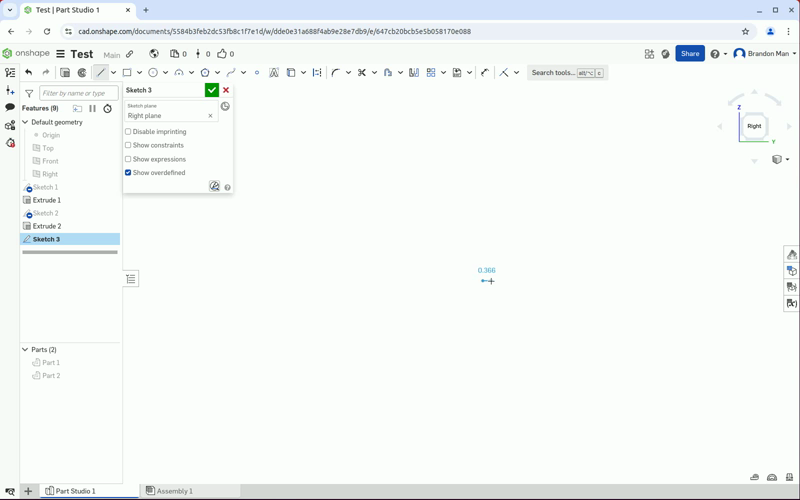
scroll(6)
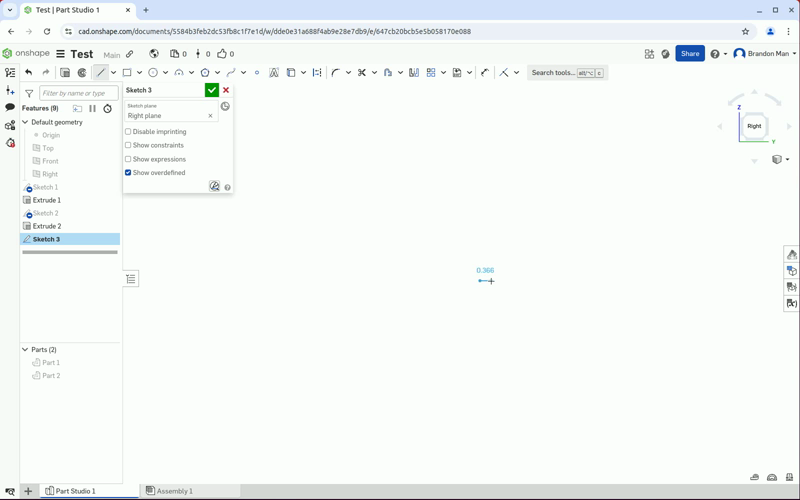
scroll(6)
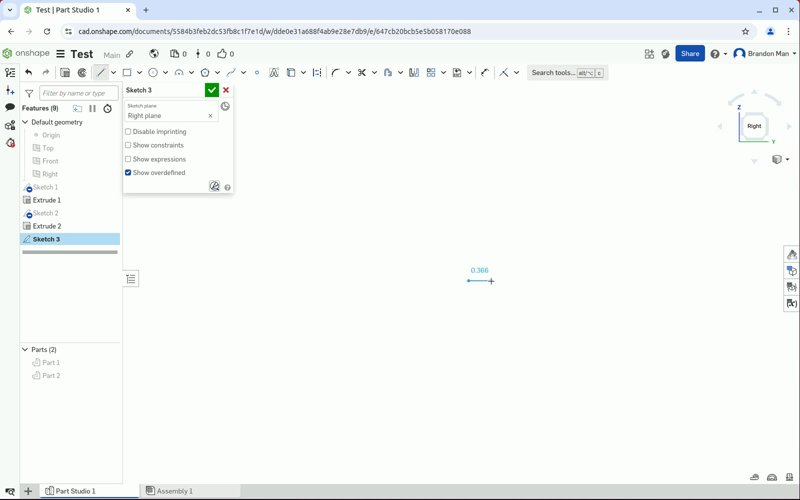
click(491, 280)
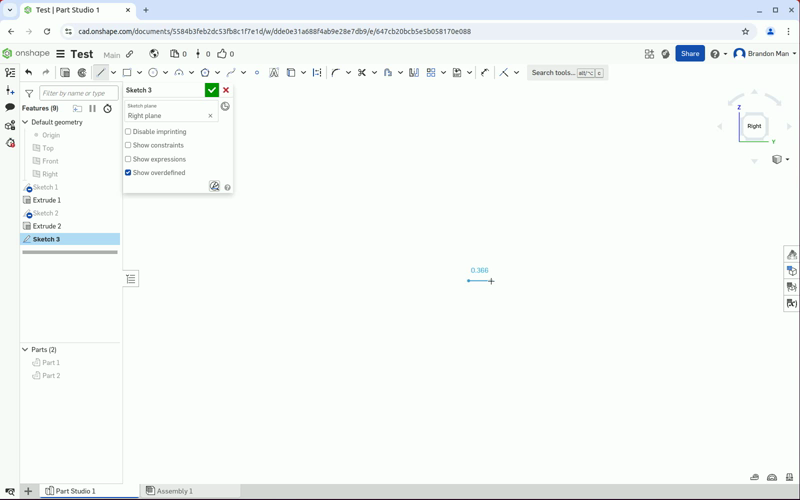
scroll(-6)
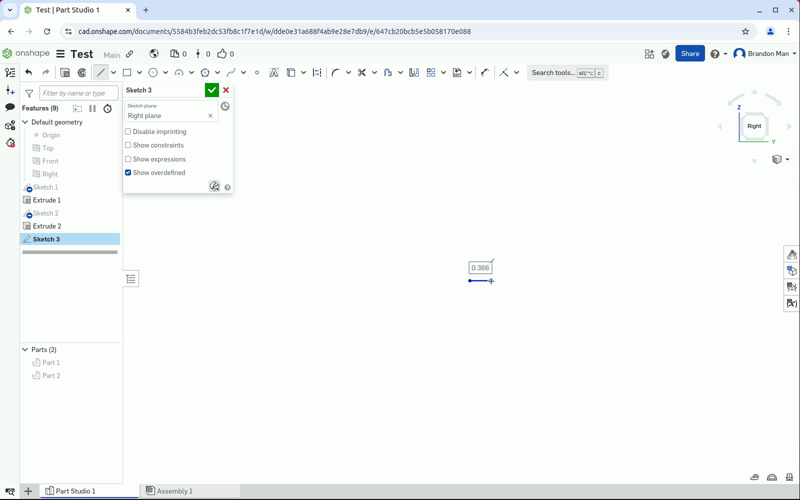
scroll(-6)
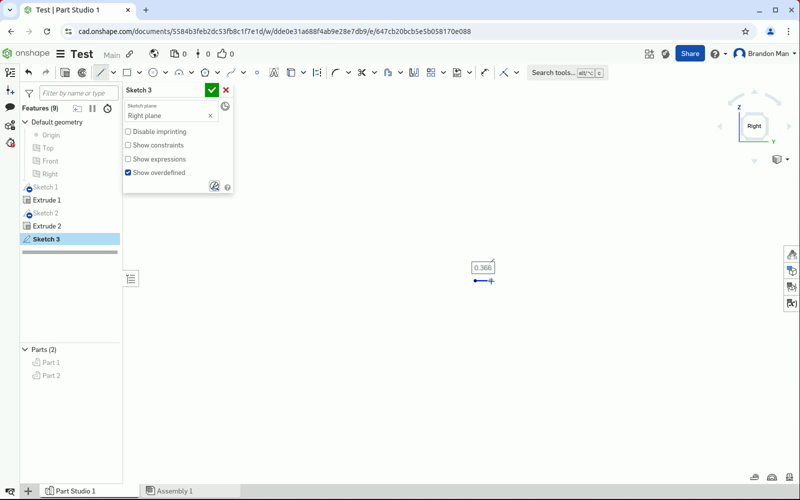
scroll(-6)
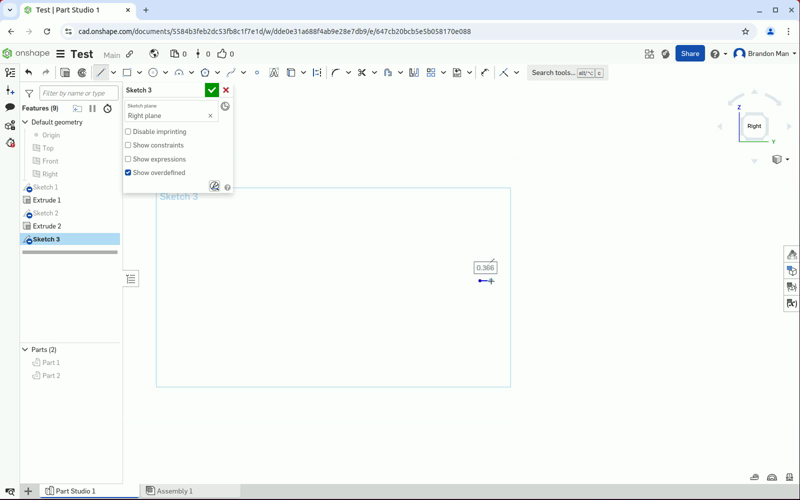
scroll(-6)
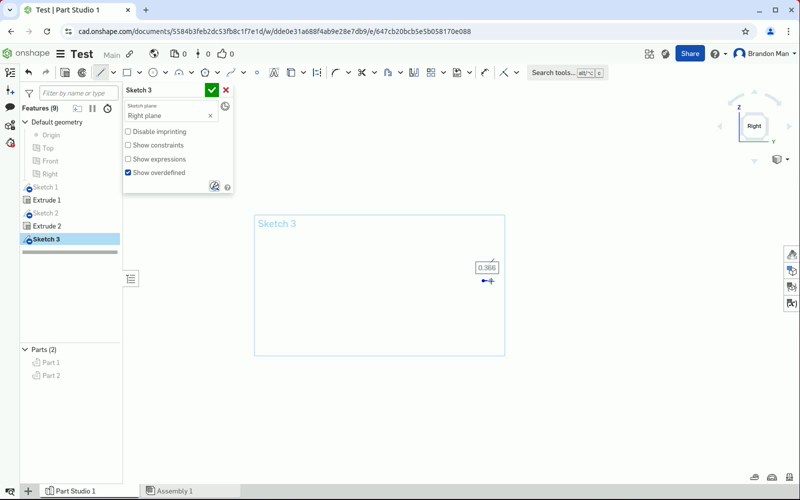
scroll(-6)
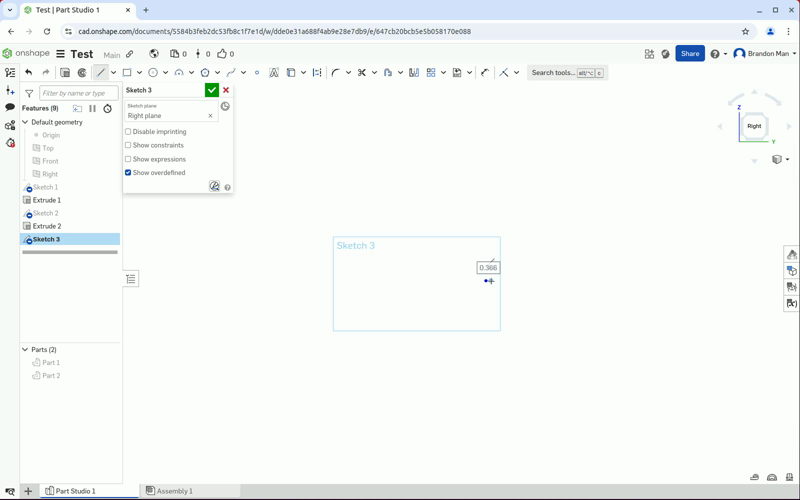
scroll(-6)
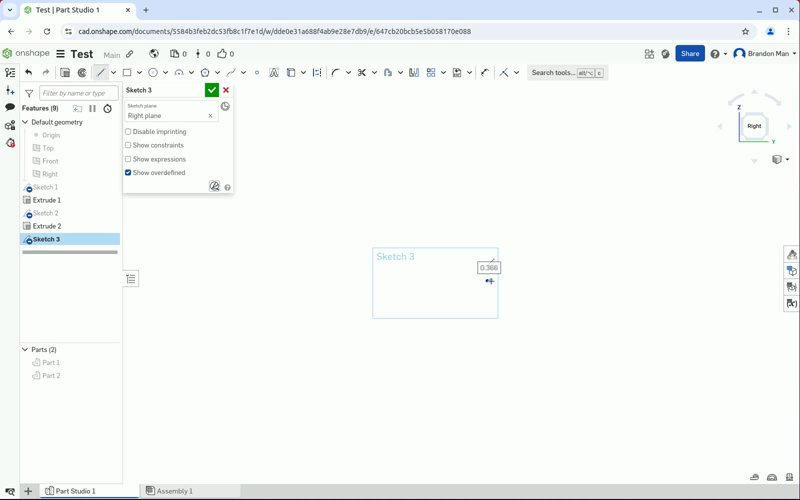
scroll(-6)
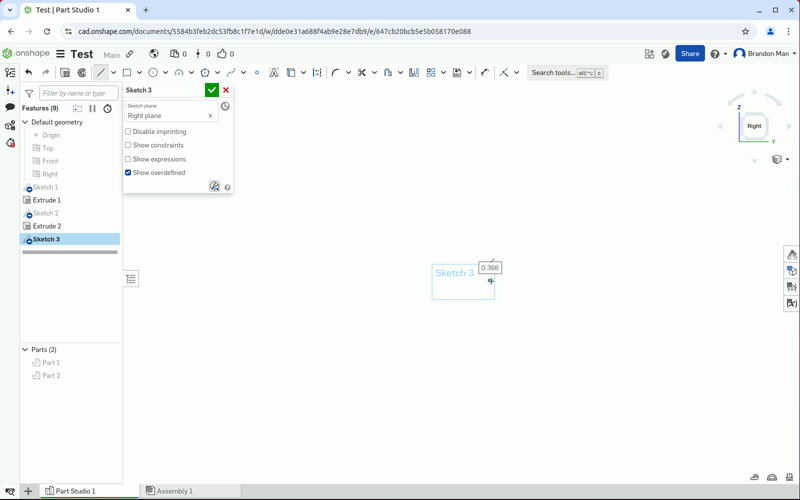
key_up(shift)
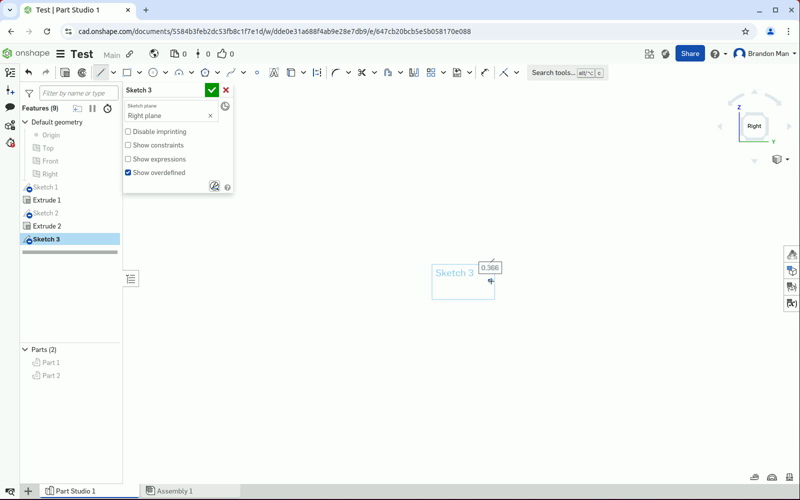
key_down(shift)
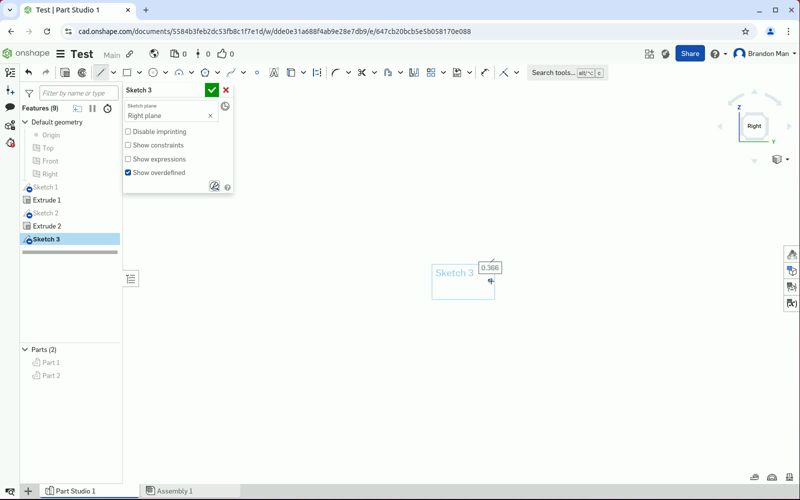
mouse_move(491, 170)
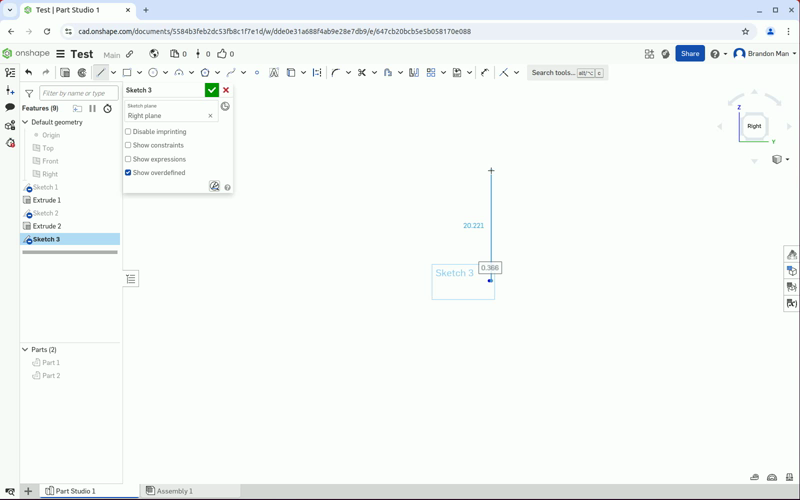
click(491, 170)
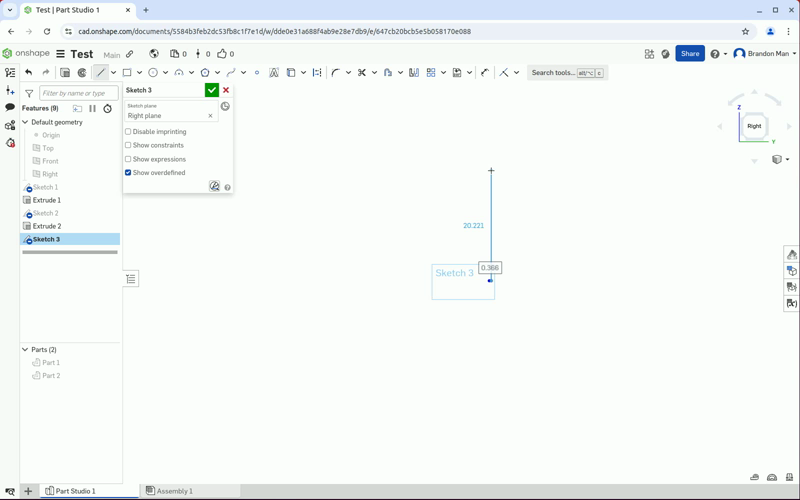
key_up(shift)
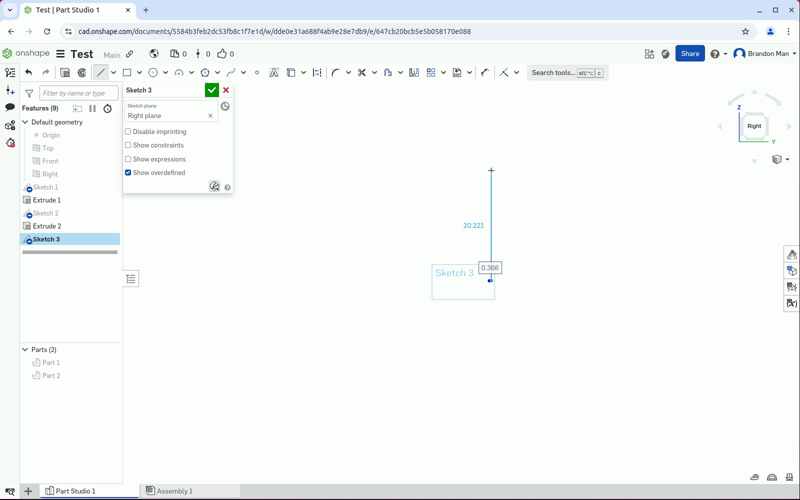
key_down(shift)
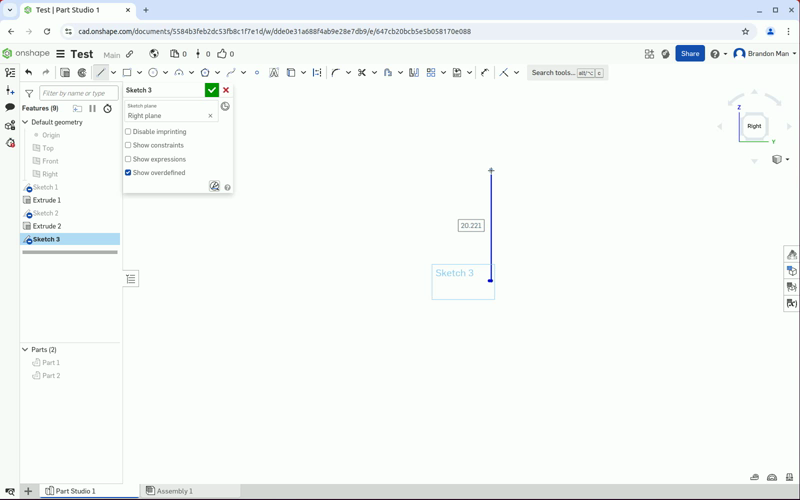
mouse_move(521, 170)
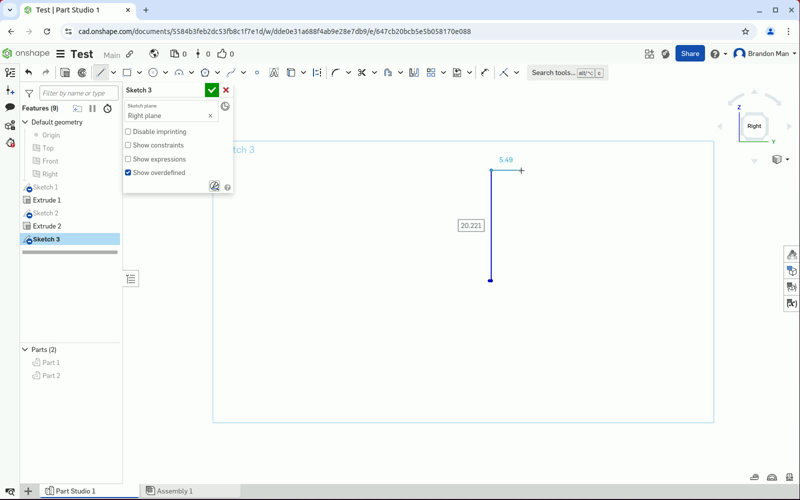
mouse_move(489, 170)
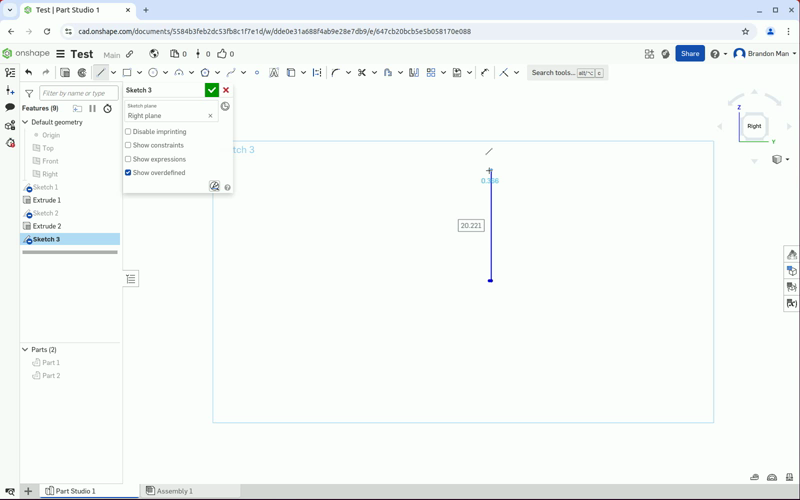
scroll(6)
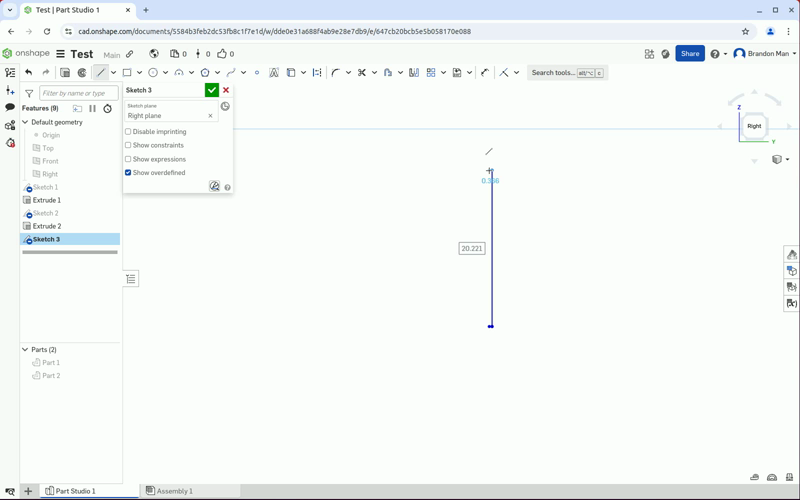
scroll(6)
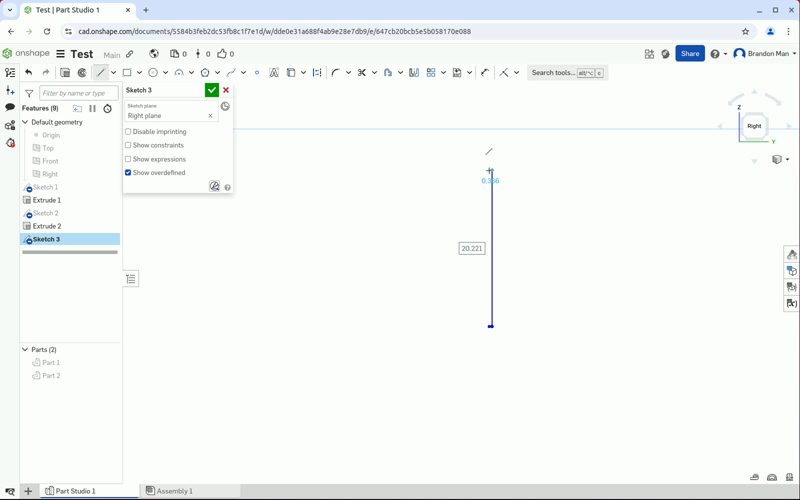
scroll(6)
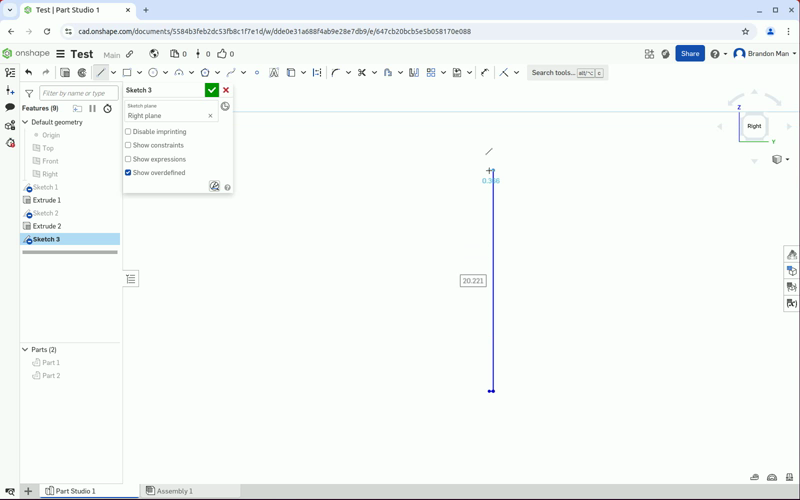
scroll(6)
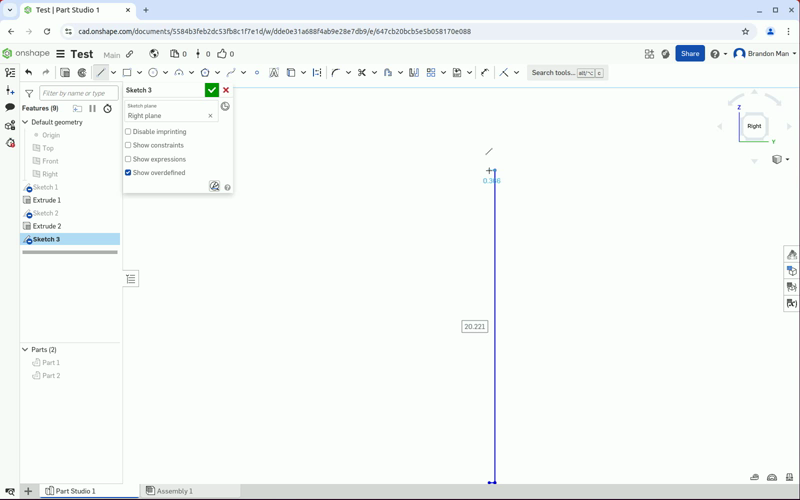
scroll(6)
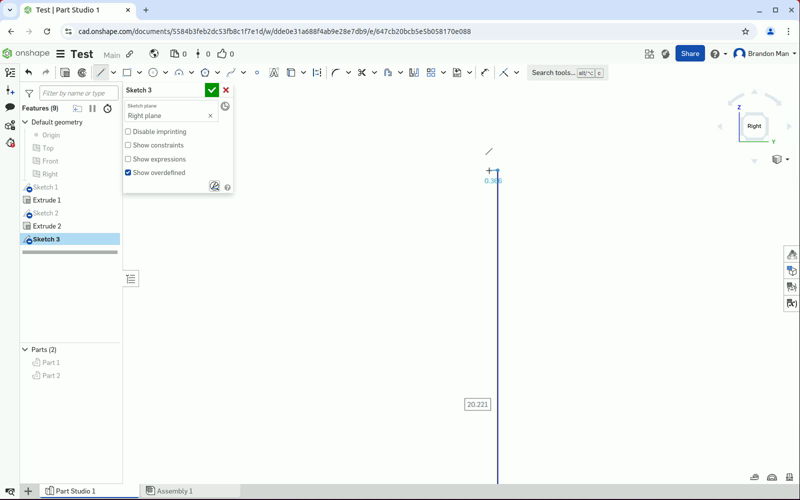
scroll(6)
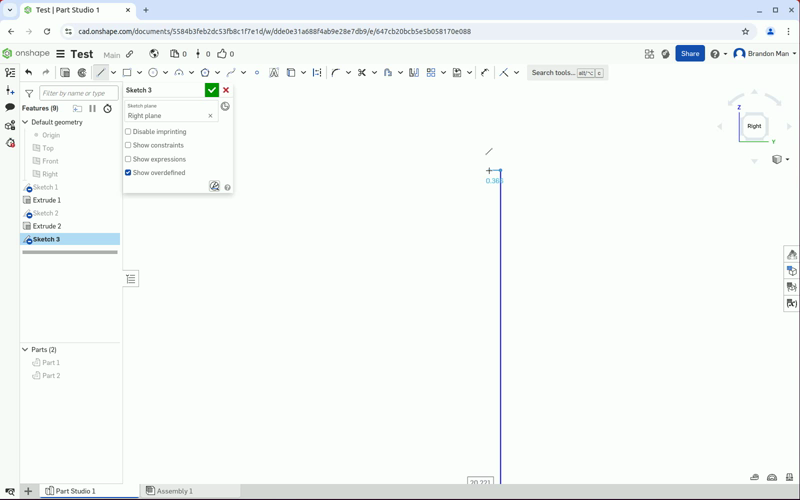
scroll(6)
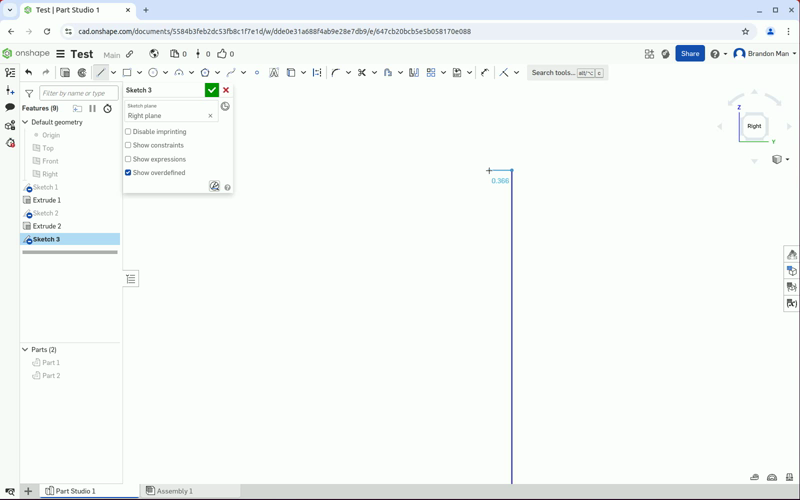
click(489, 170)
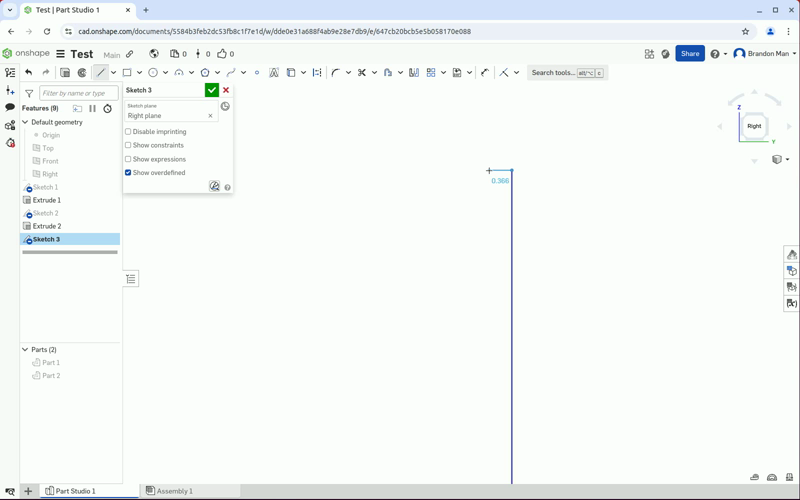
scroll(-6)
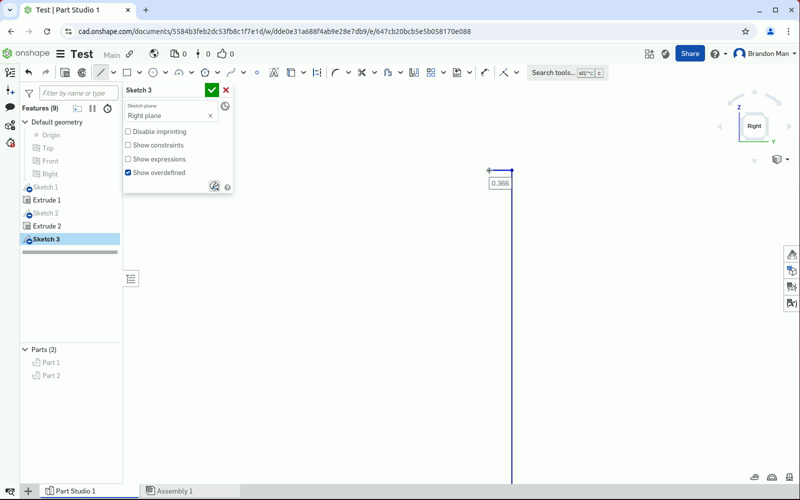
scroll(-6)
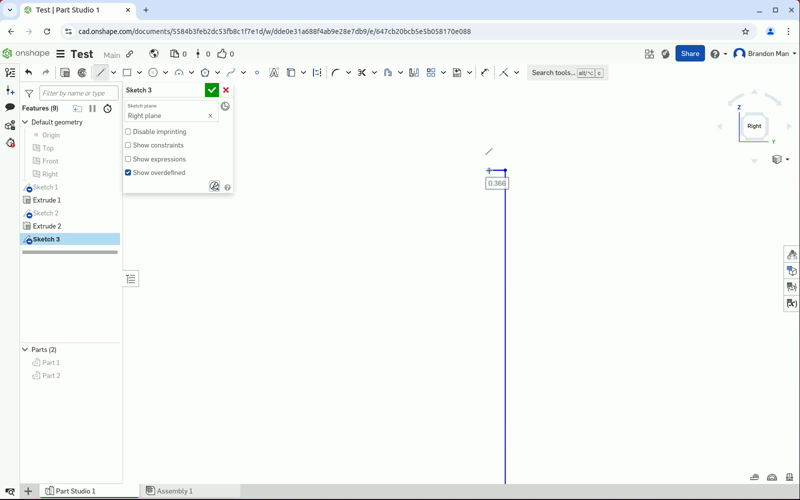
scroll(-6)
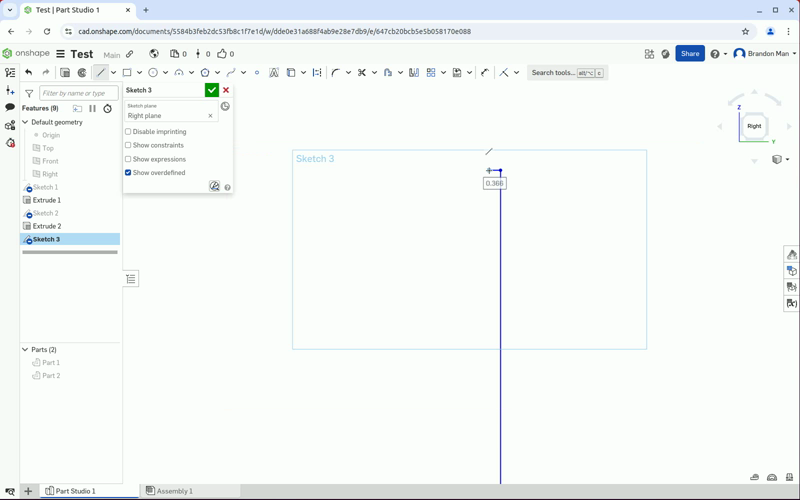
scroll(-6)
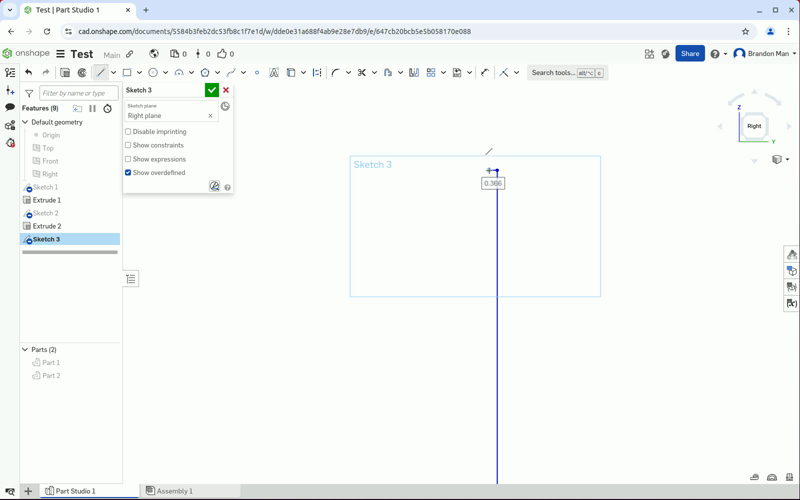
scroll(-6)
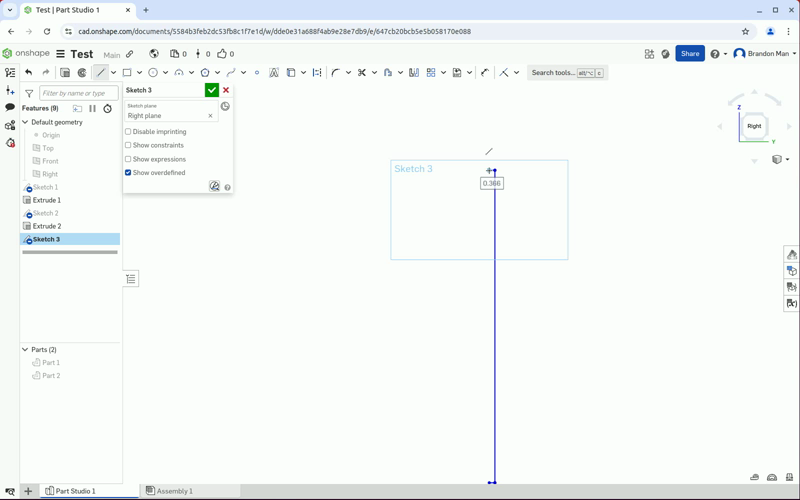
scroll(-6)
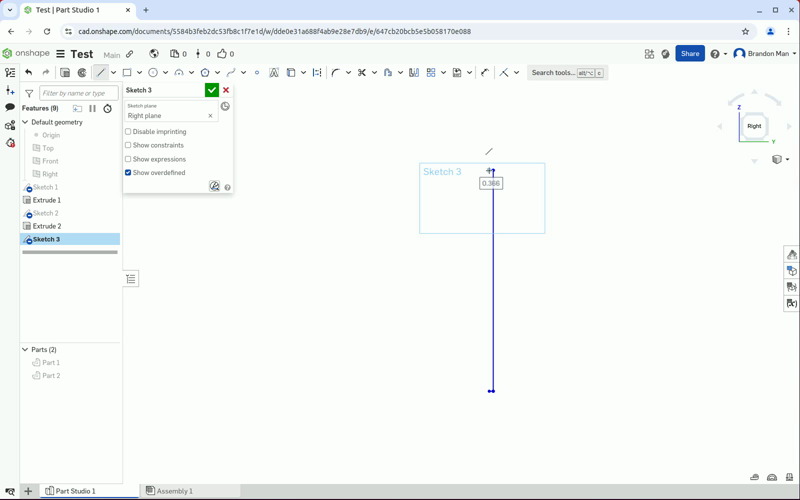
scroll(-6)
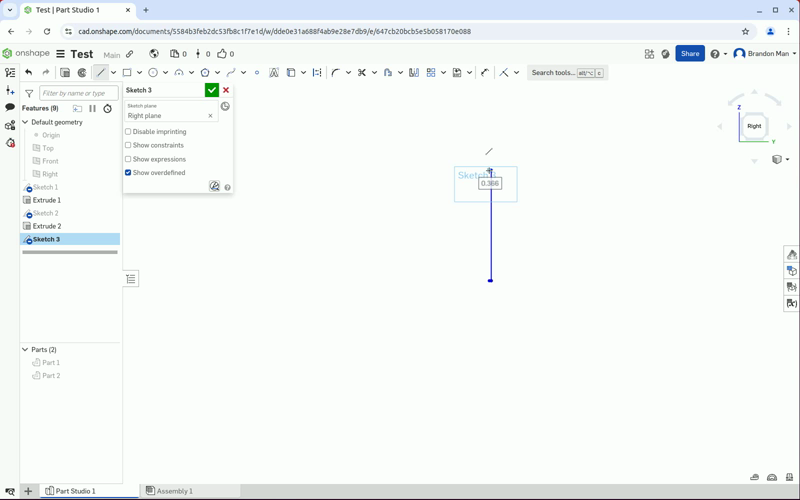
key_up(shift)
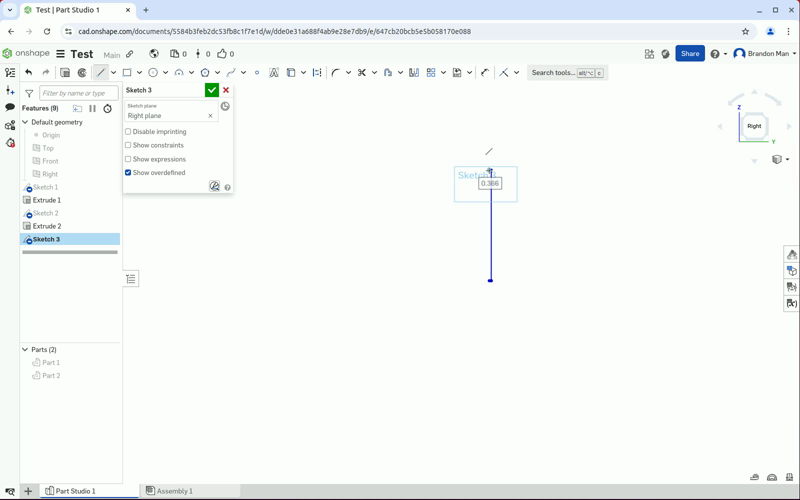
key_down(shift)
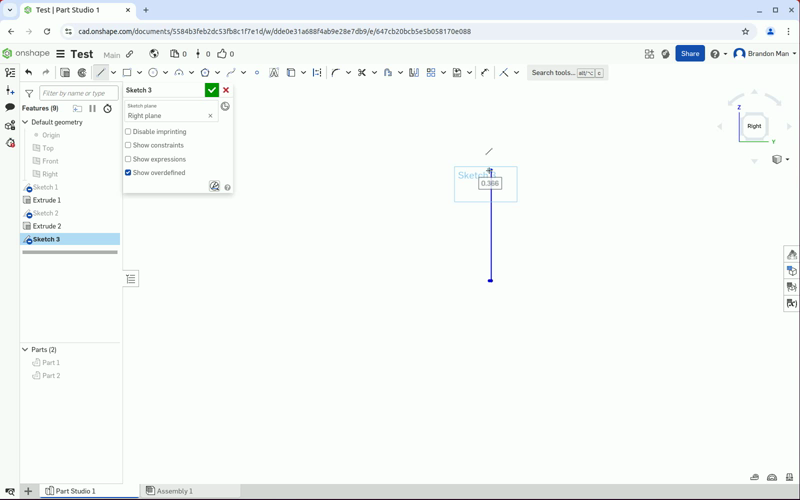
mouse_move(489, 280)
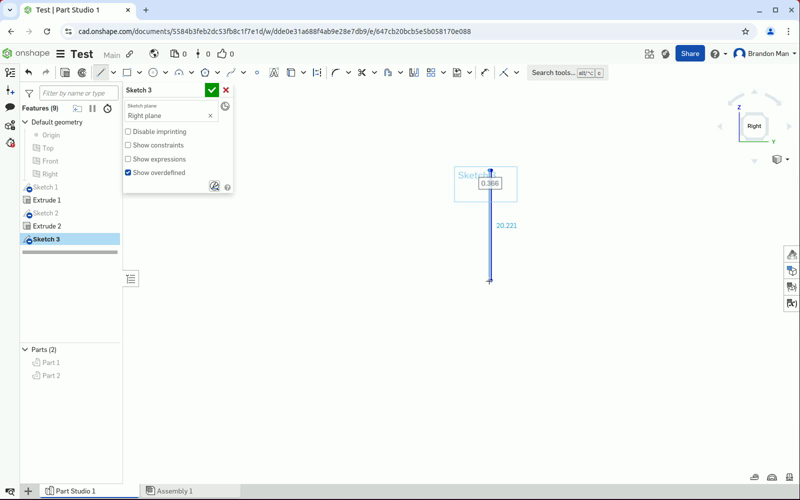
scroll(6)
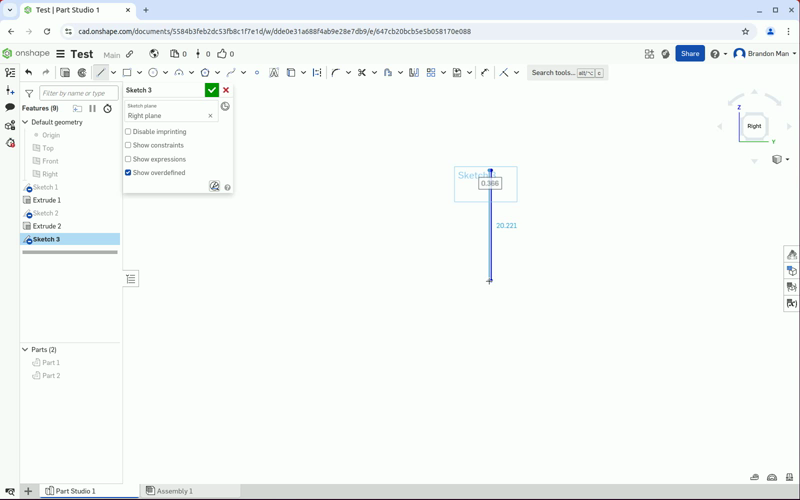
scroll(6)
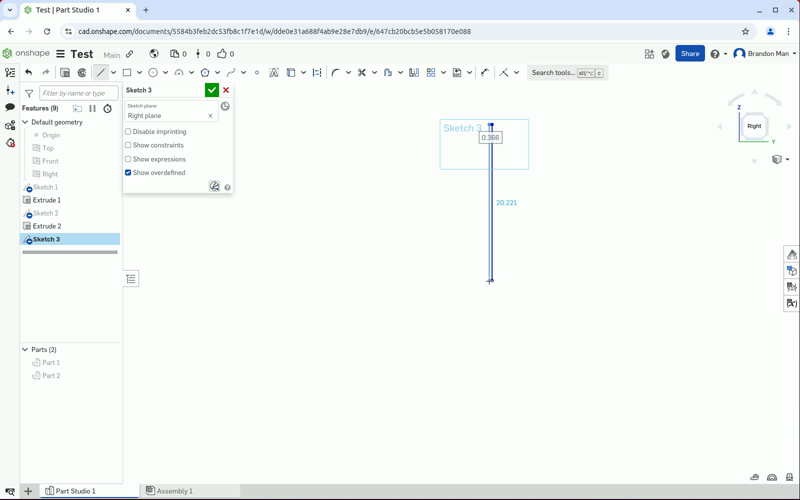
scroll(6)
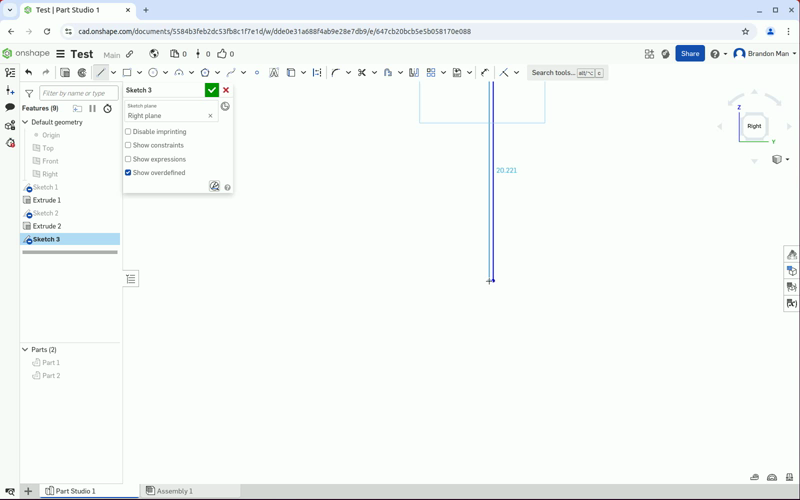
scroll(6)
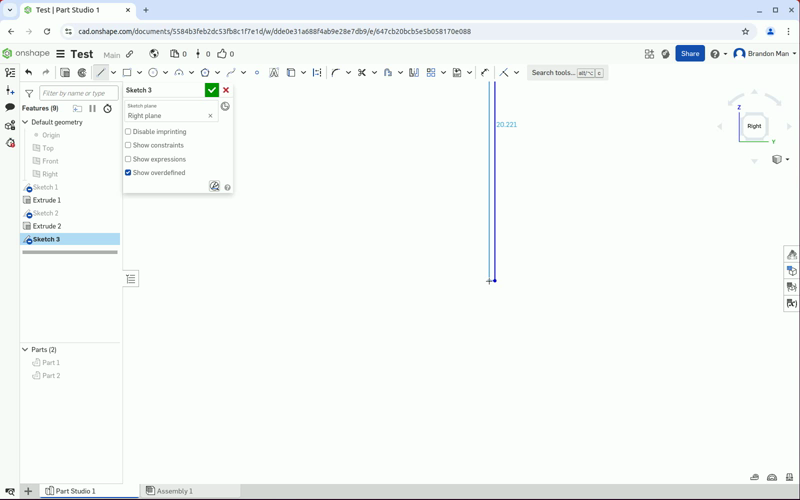
scroll(6)
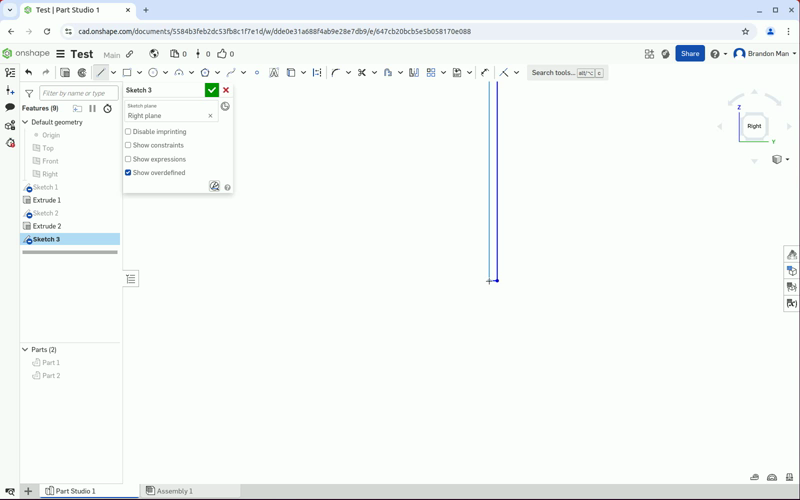
scroll(6)
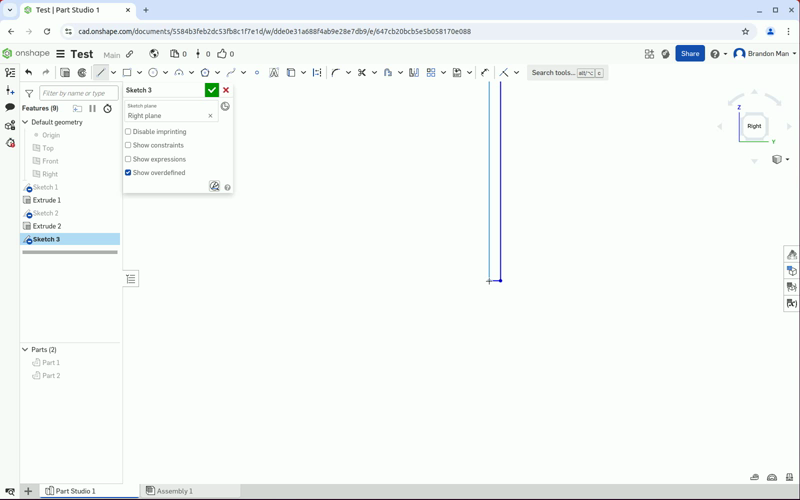
scroll(6)
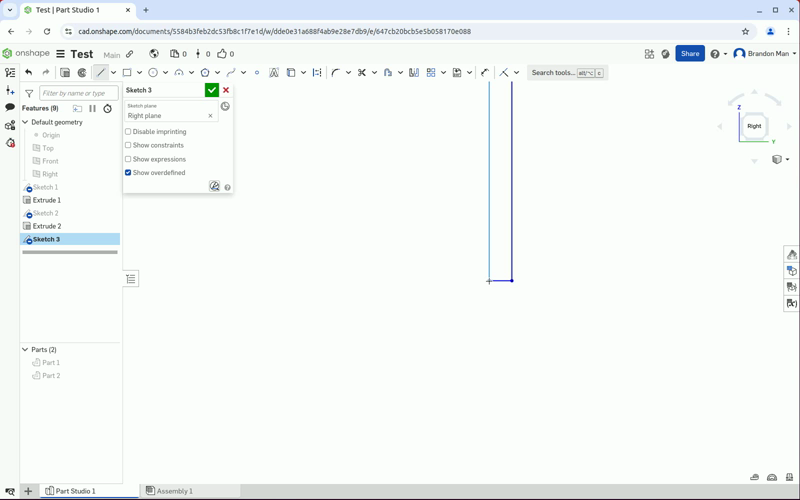
key_up(shift)
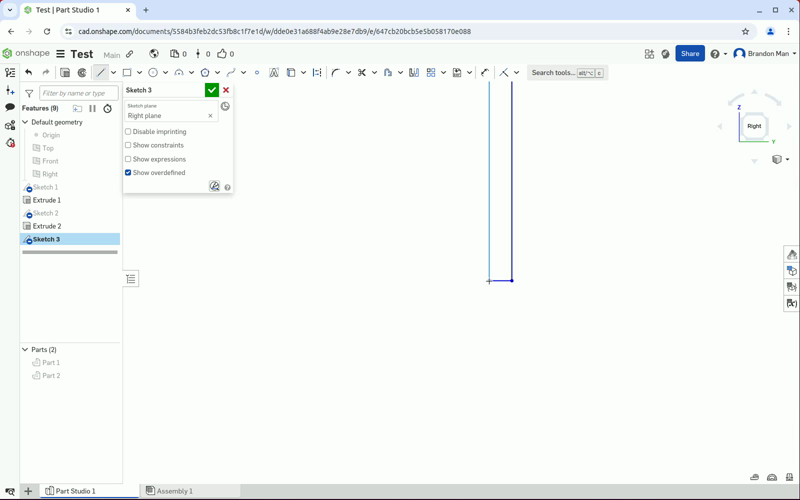
click(489, 280)
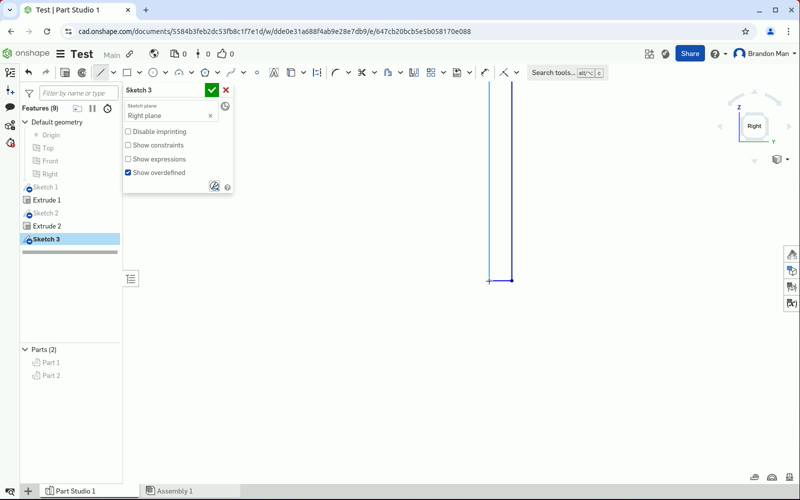
scroll(-6)
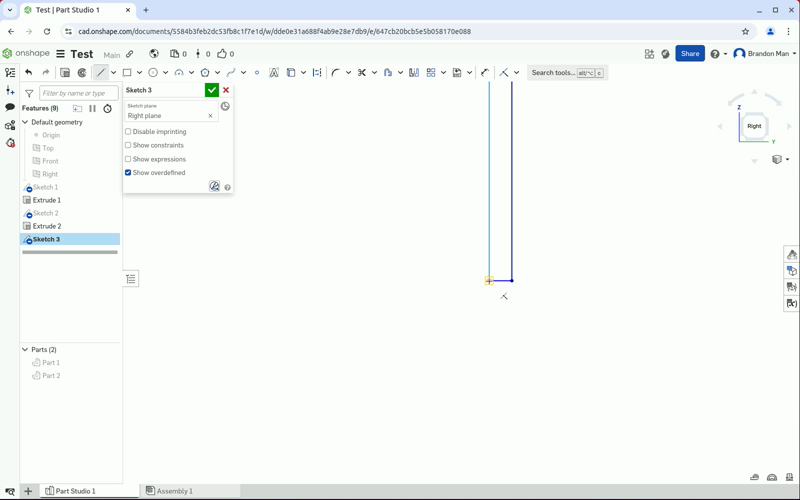
scroll(-6)
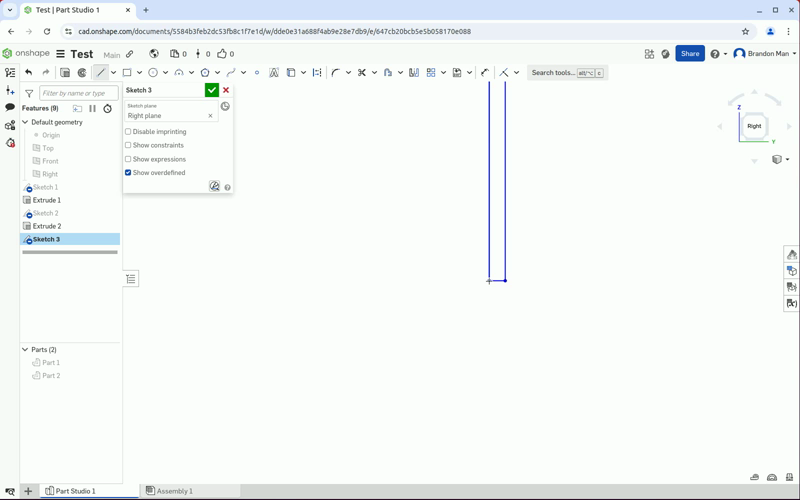
scroll(-6)
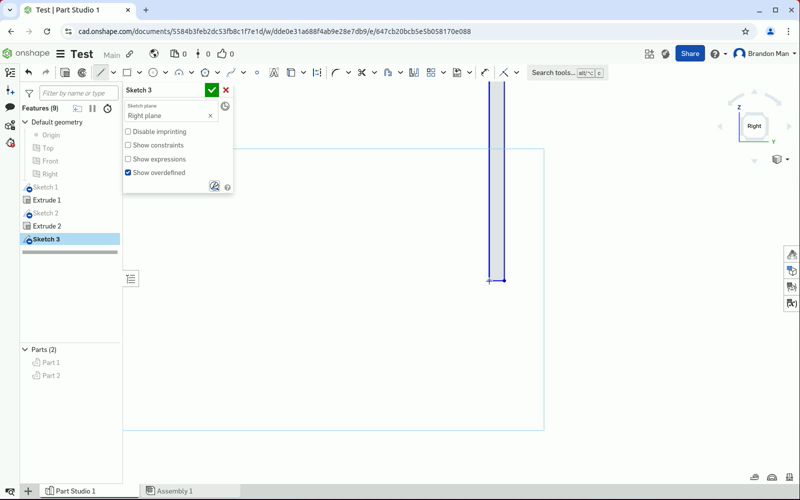
scroll(-6)
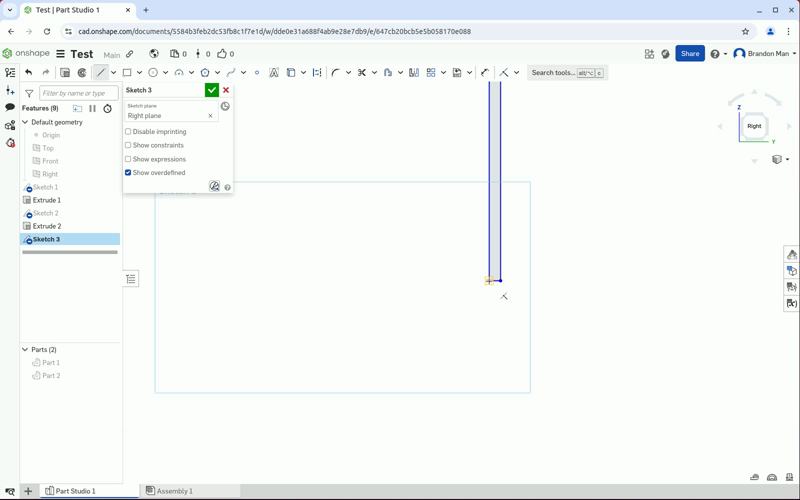
scroll(-6)
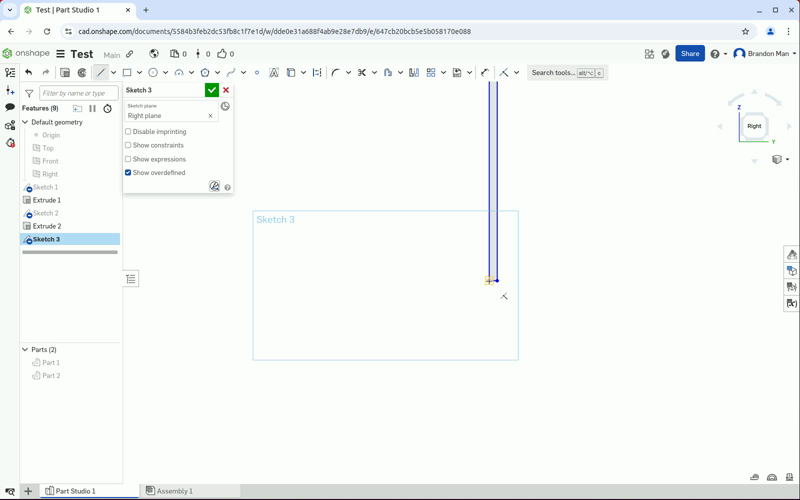
scroll(-6)
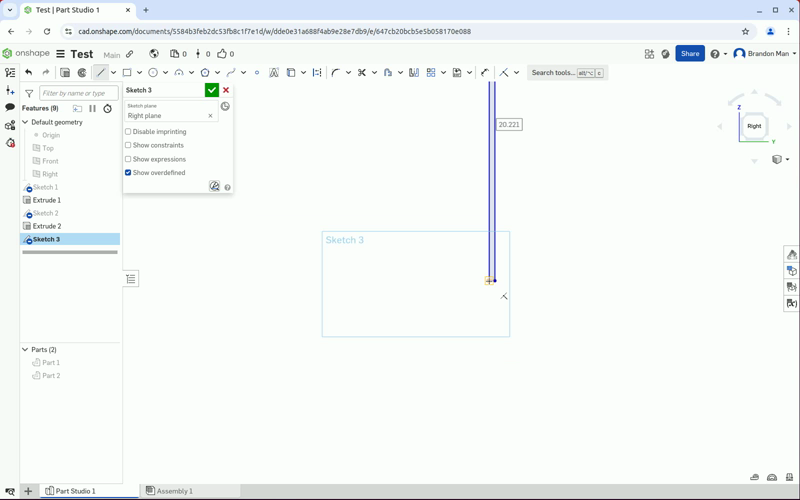
scroll(-6)
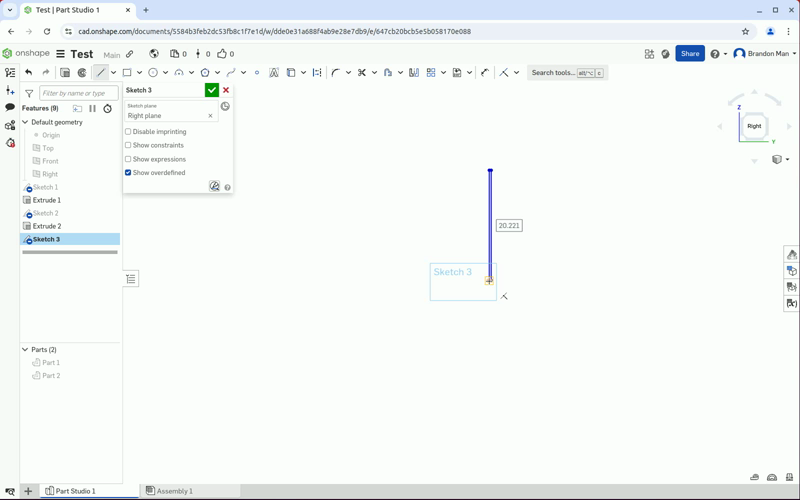
key(esc)
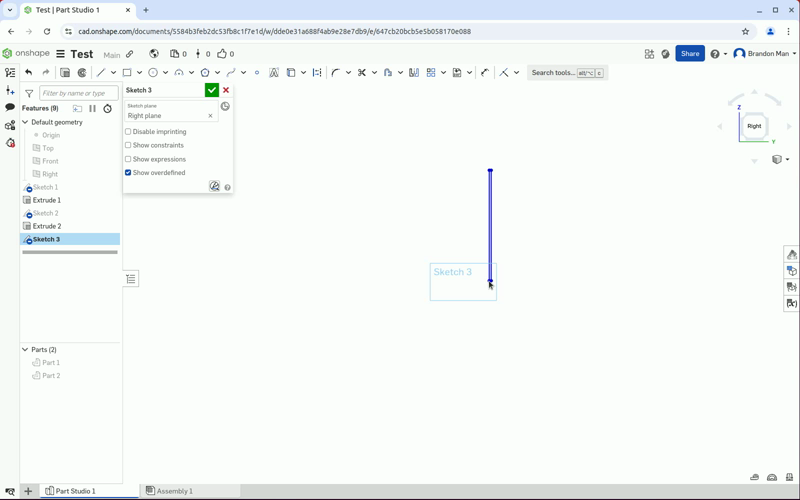
mouse_move(489, 263)
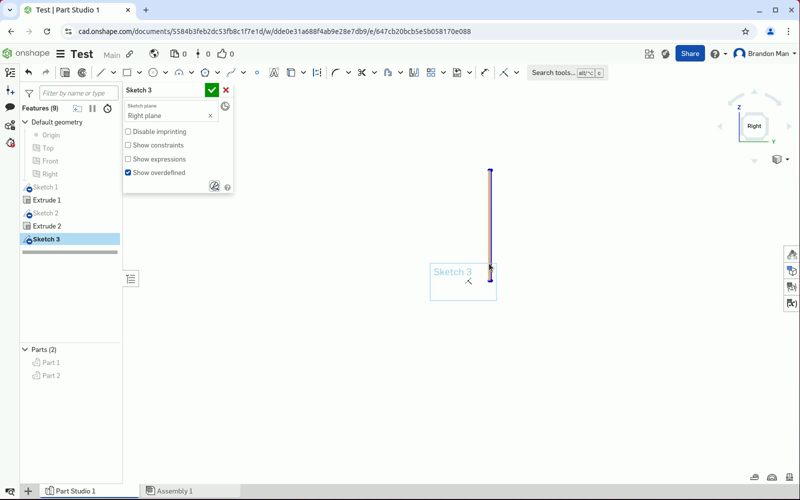
scroll(6)
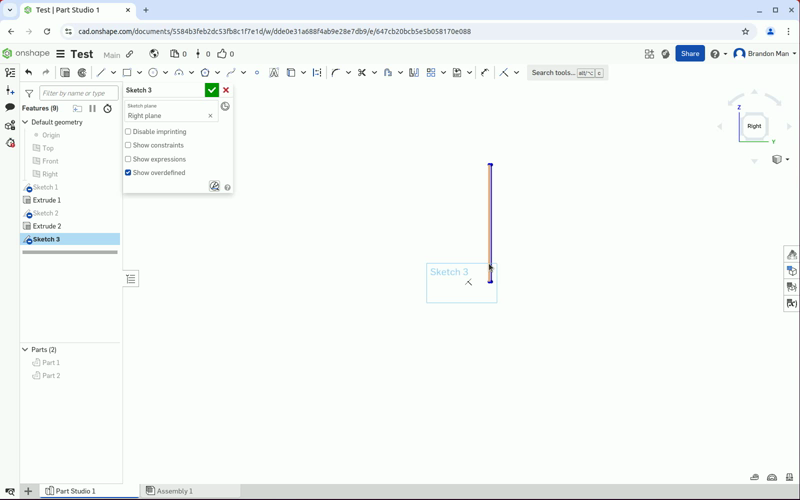
scroll(6)
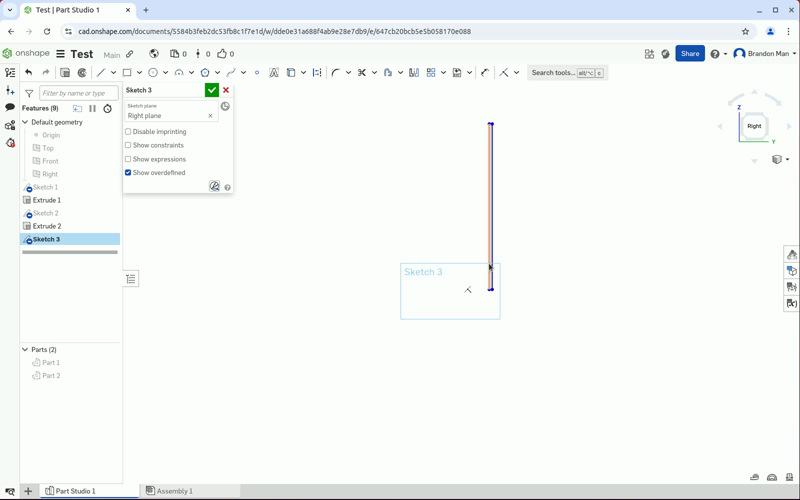
scroll(6)
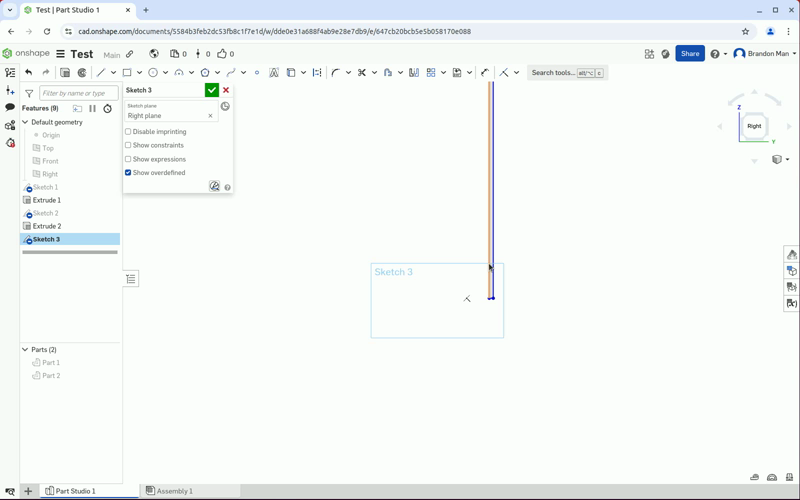
scroll(6)
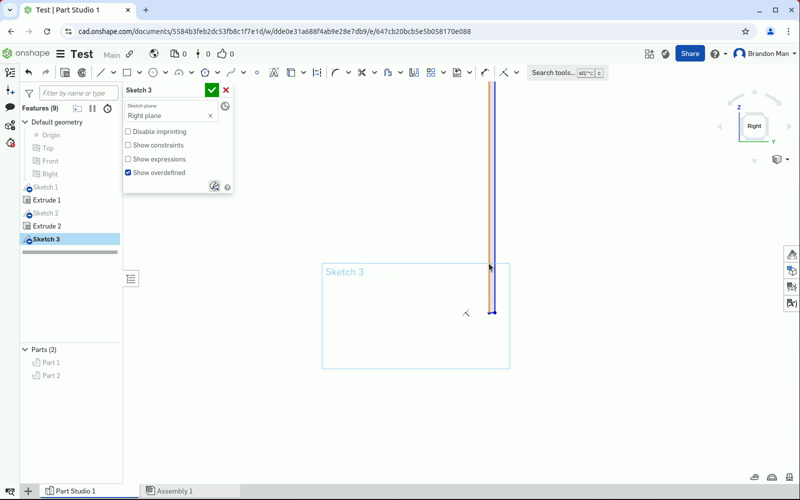
scroll(6)
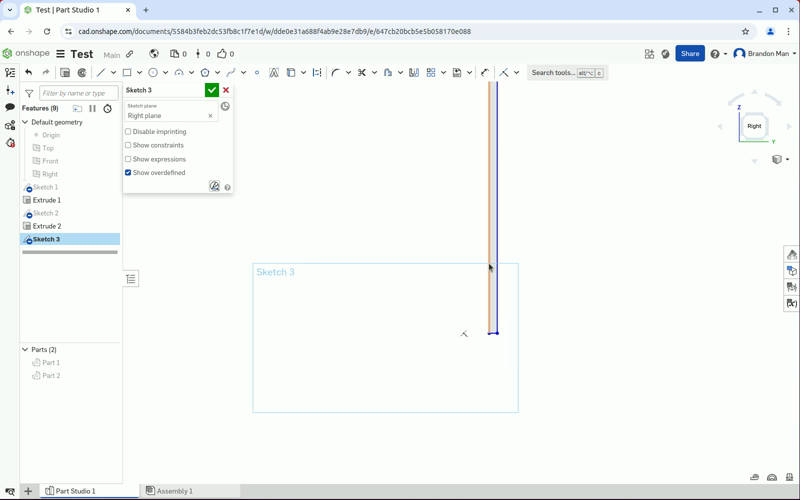
scroll(6)
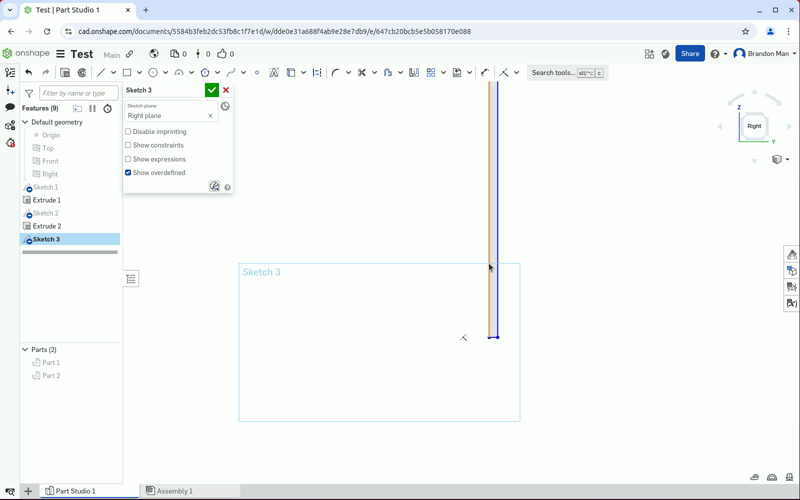
scroll(6)
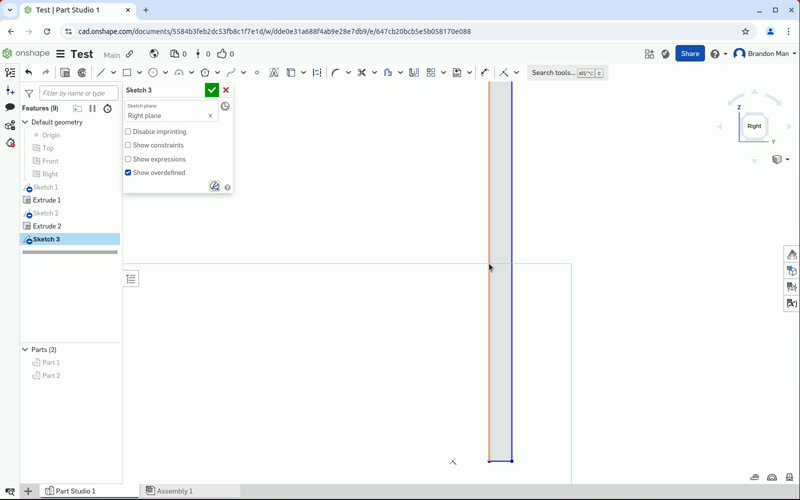
click(489, 263)
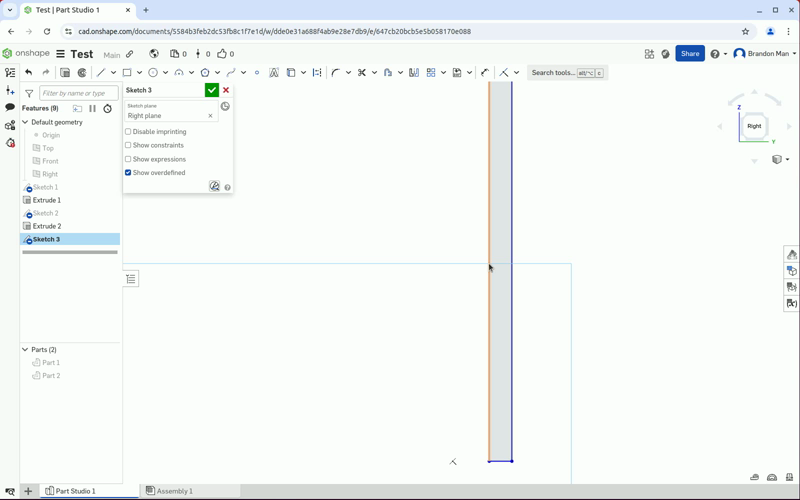
scroll(-6)
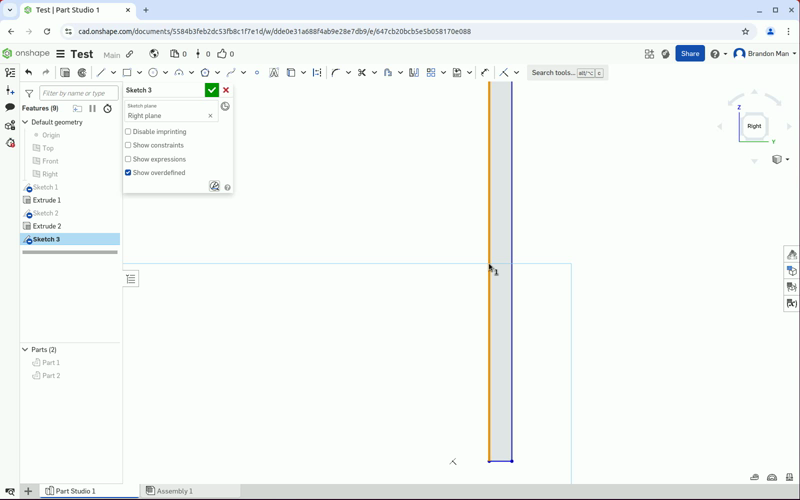
scroll(-6)
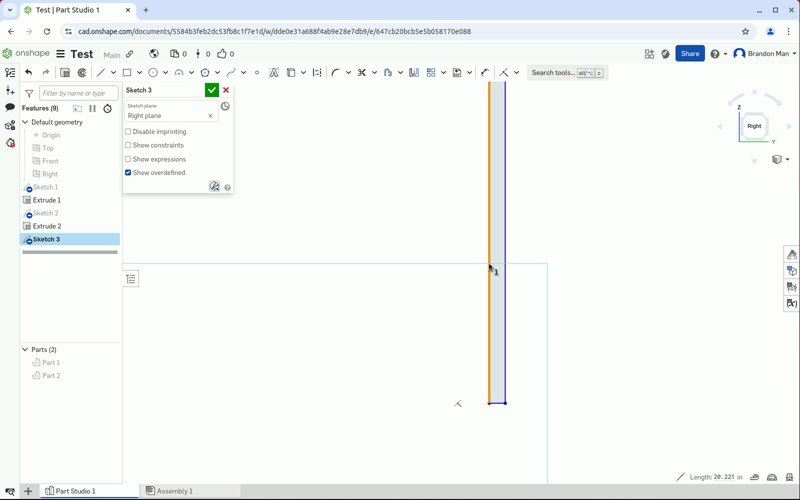
scroll(-6)
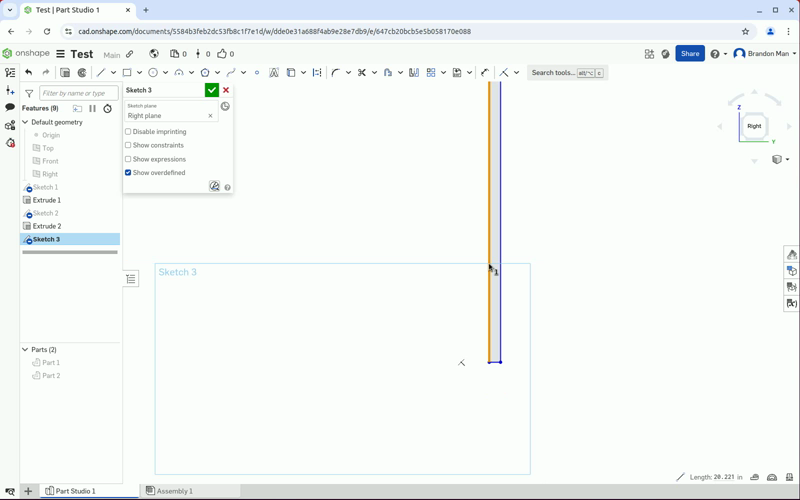
scroll(-6)
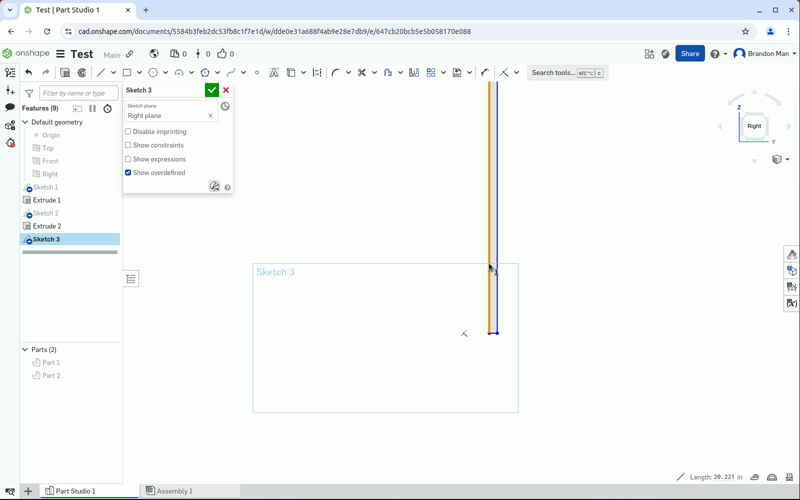
scroll(-6)
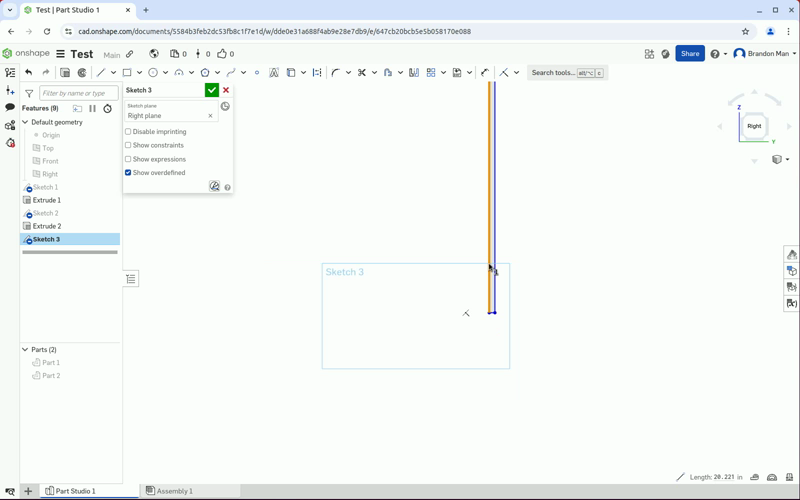
scroll(-6)
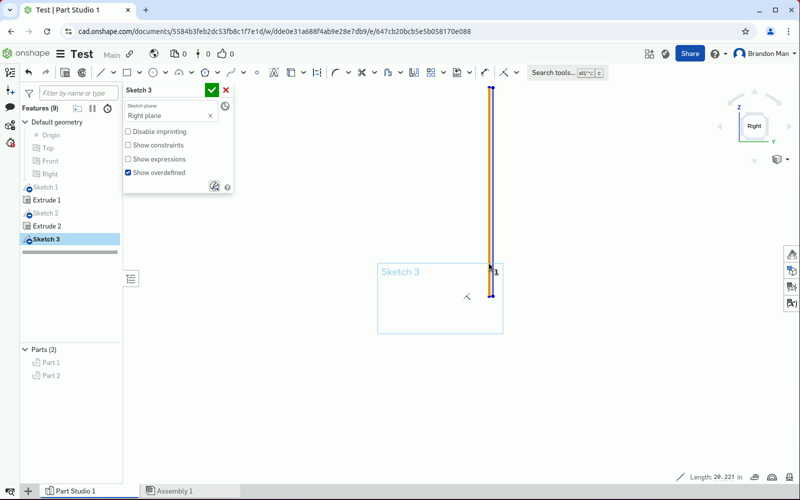
scroll(-6)
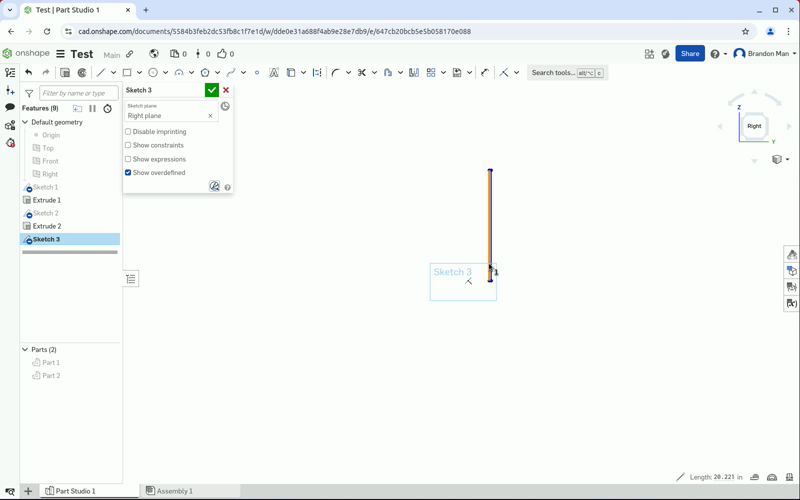
mouse_move(73, 352)
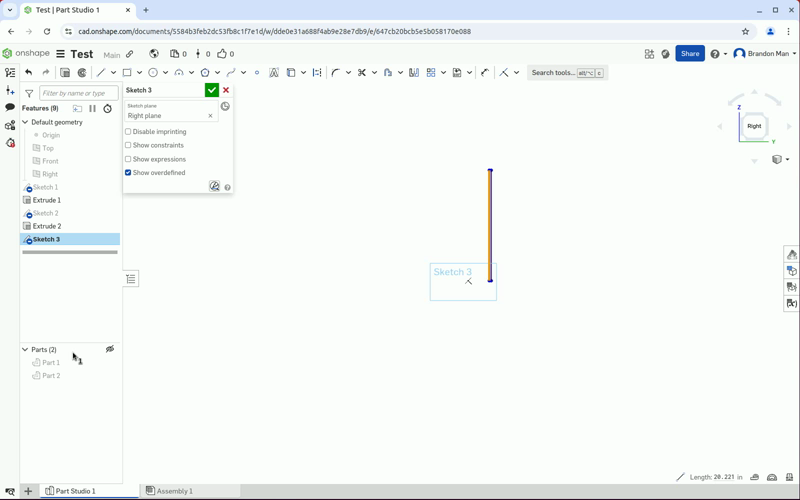
key(shift+y)
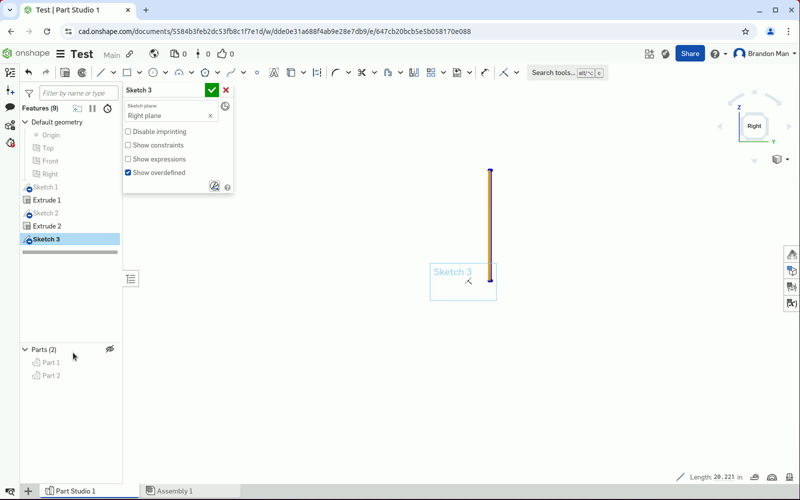
key(shift+e)
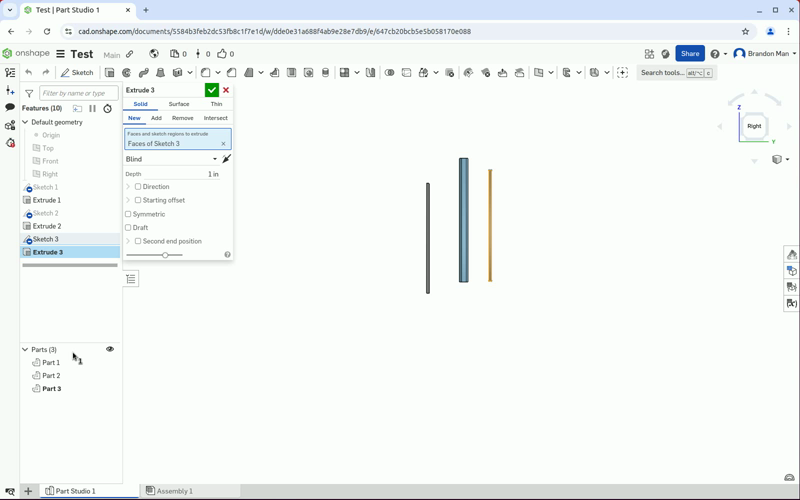
mouse_move(143, 106)
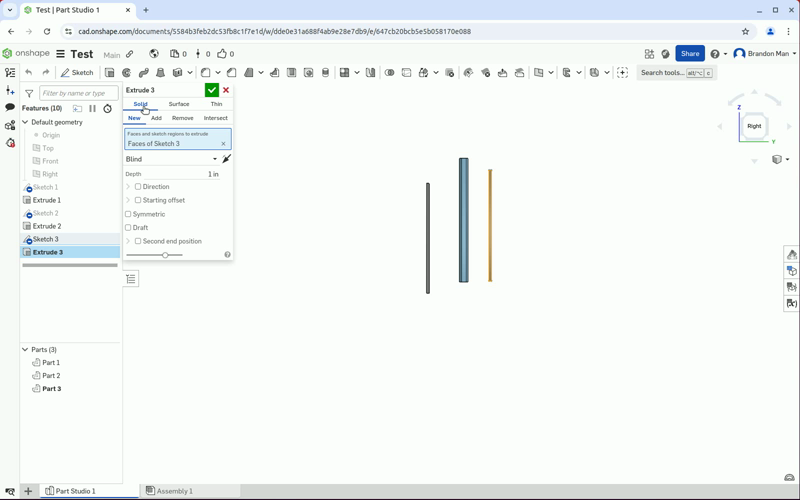
click(143, 106)
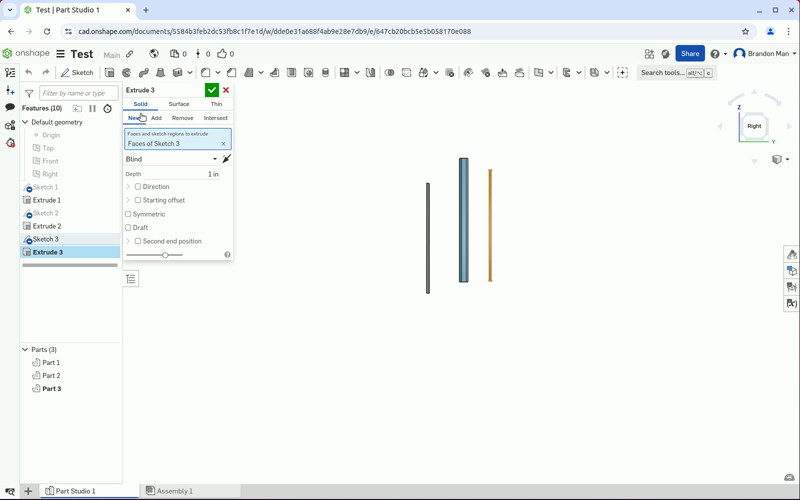
mouse_move(137, 120)
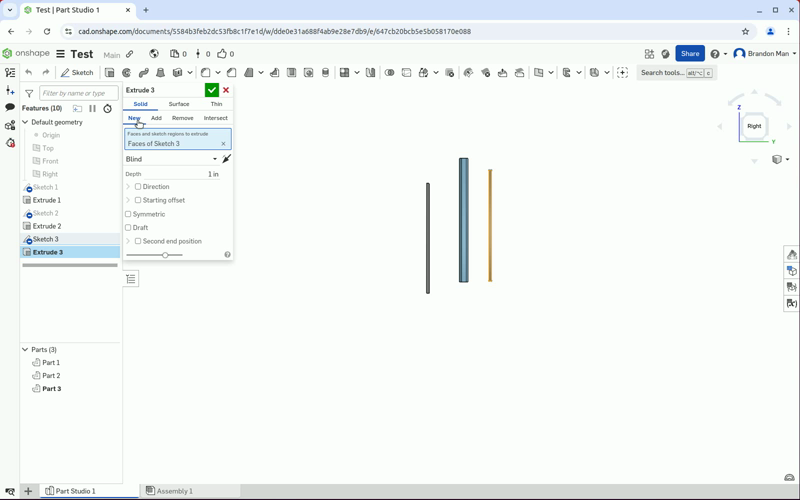
click(137, 120)
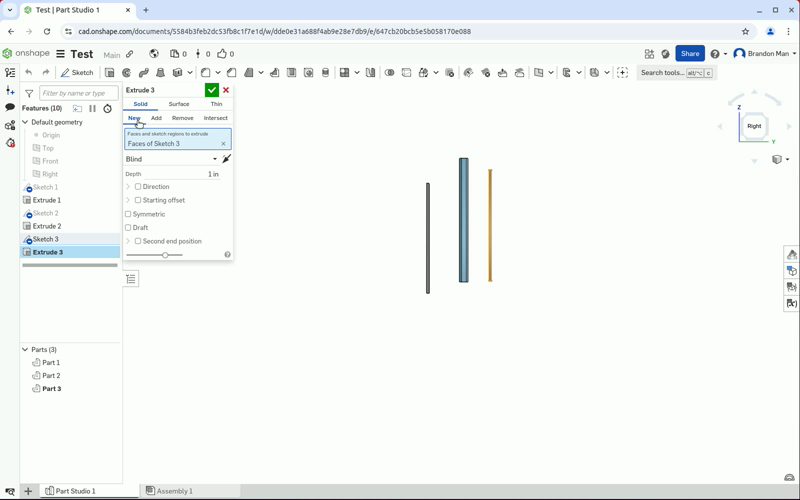
key(tab, 4)
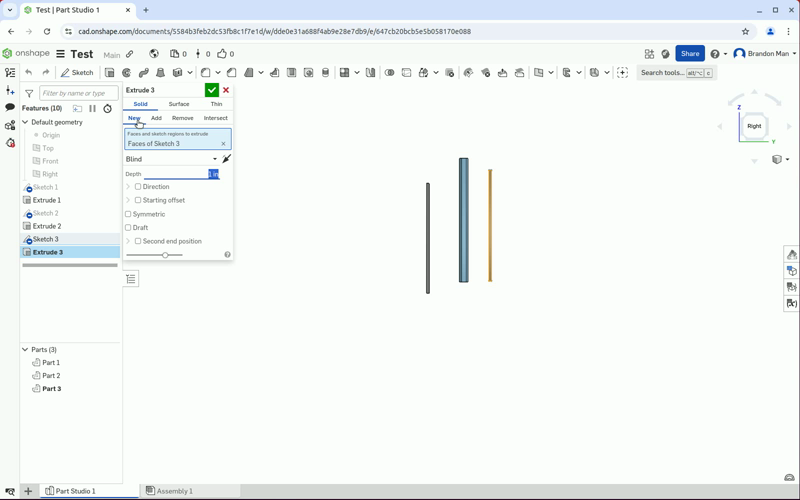
text(-0.241)
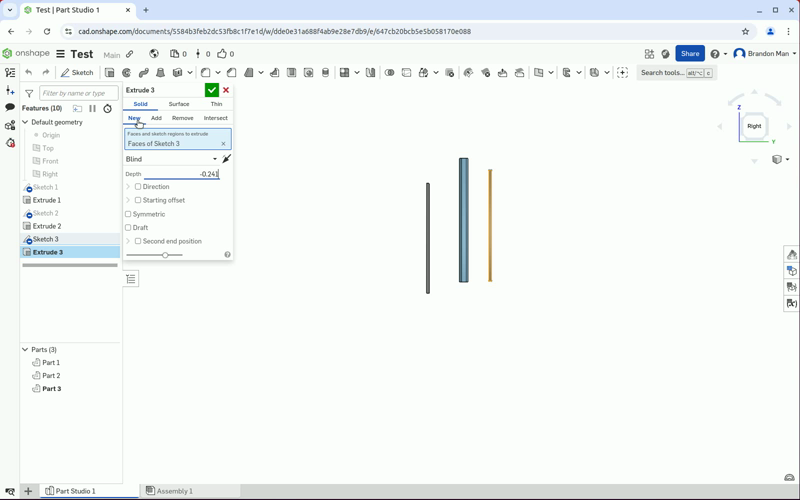
key(enter)
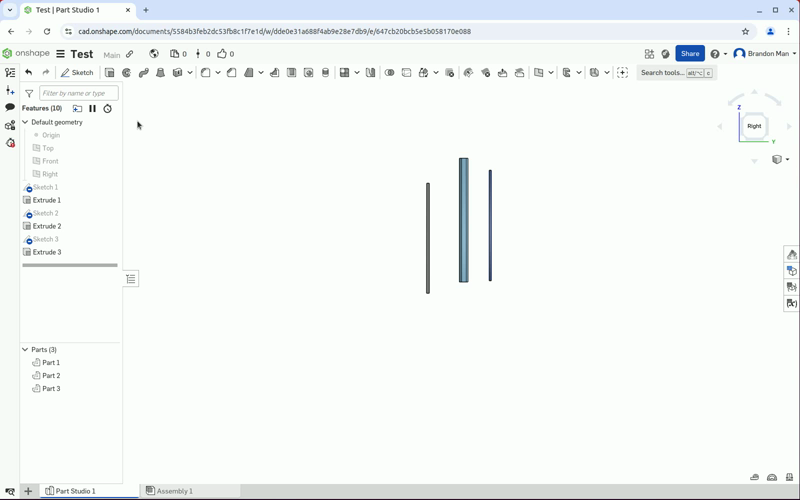
key(shift+h)
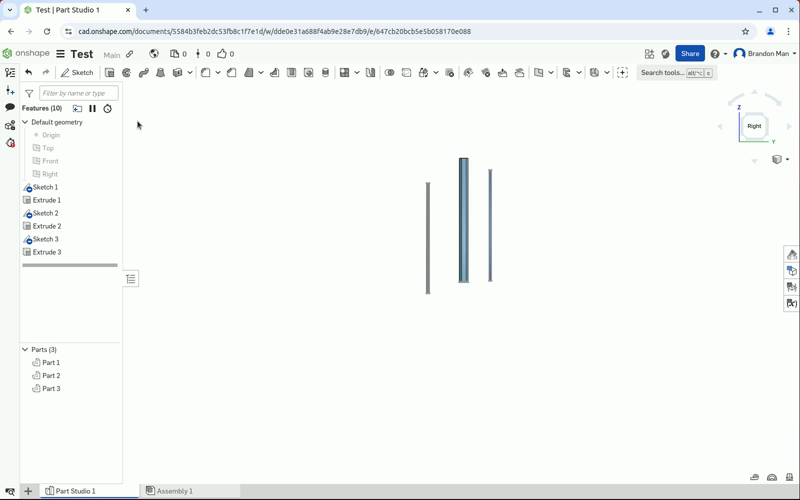
key(shift+h)
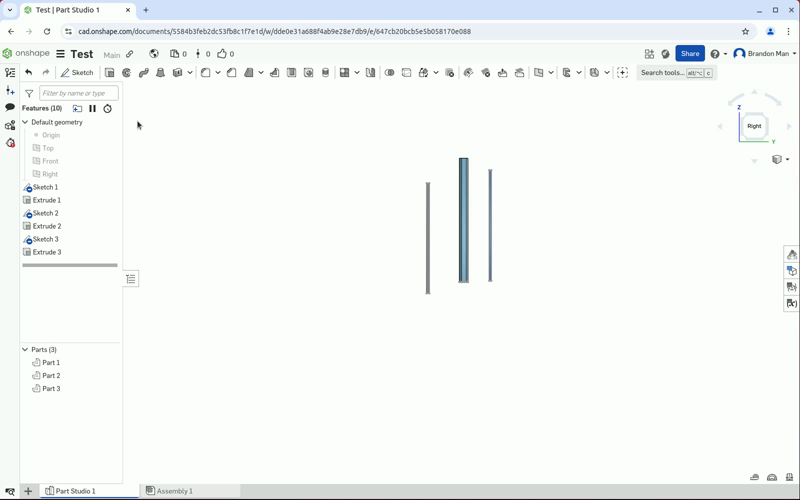
key(shift+7)
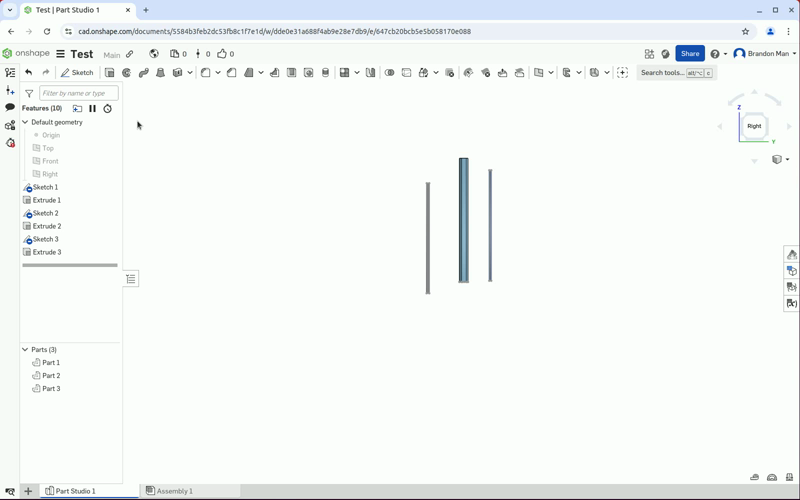
key(right, 2)
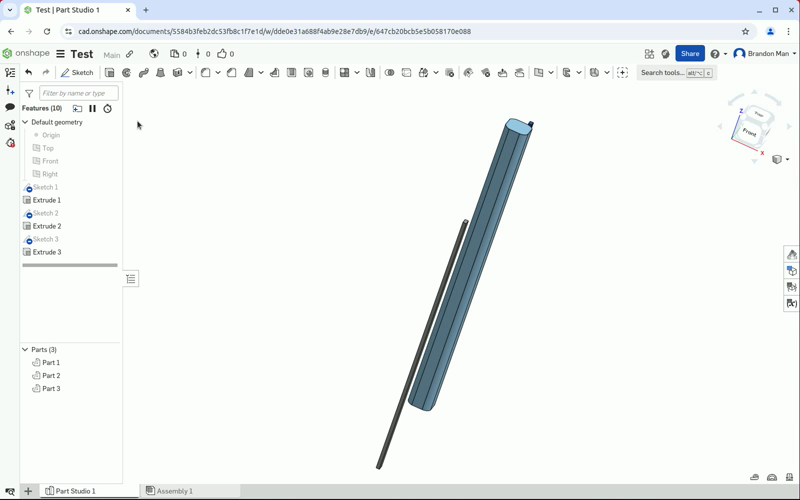
key(down, 2)
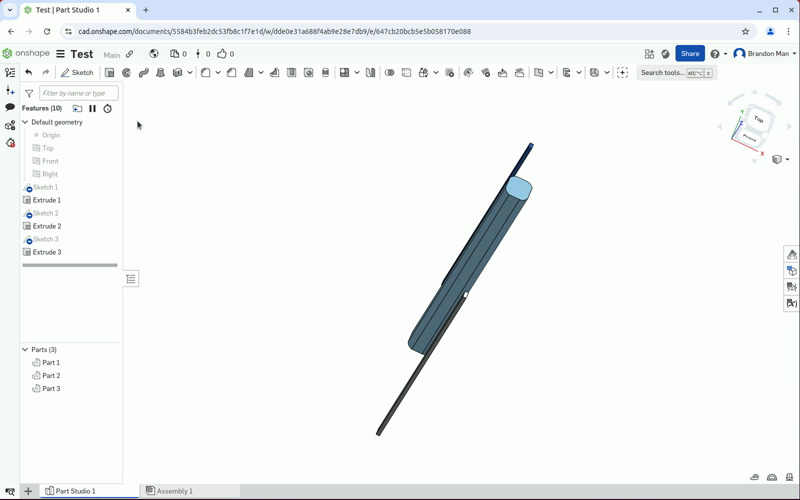
key(up, 2)
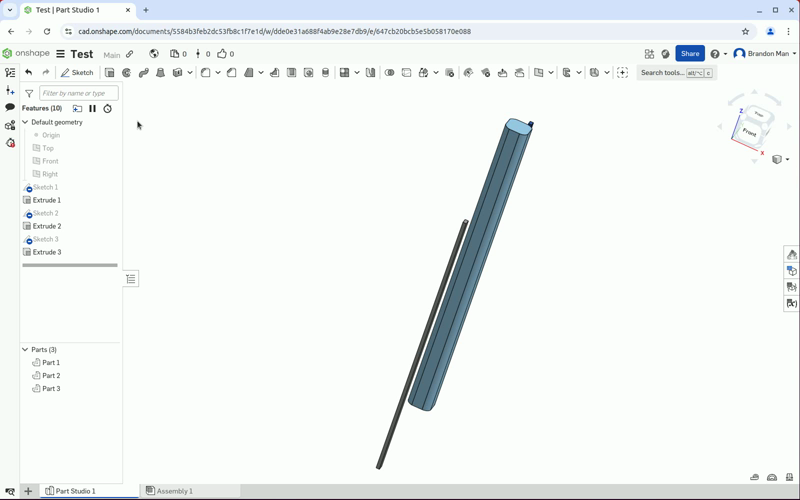
key(left, 2)
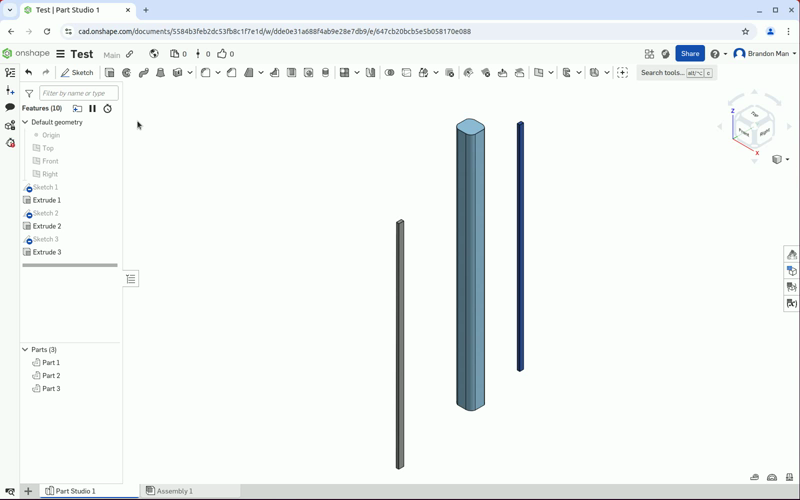
mouse_move(73, 189)
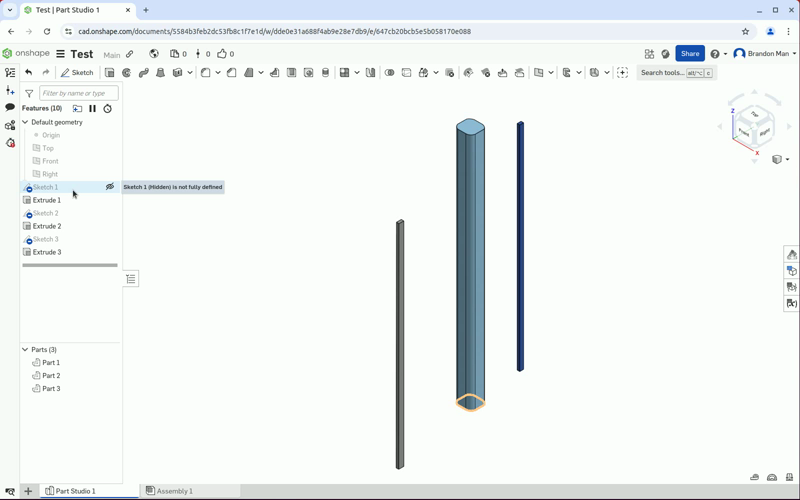
click(73, 189)